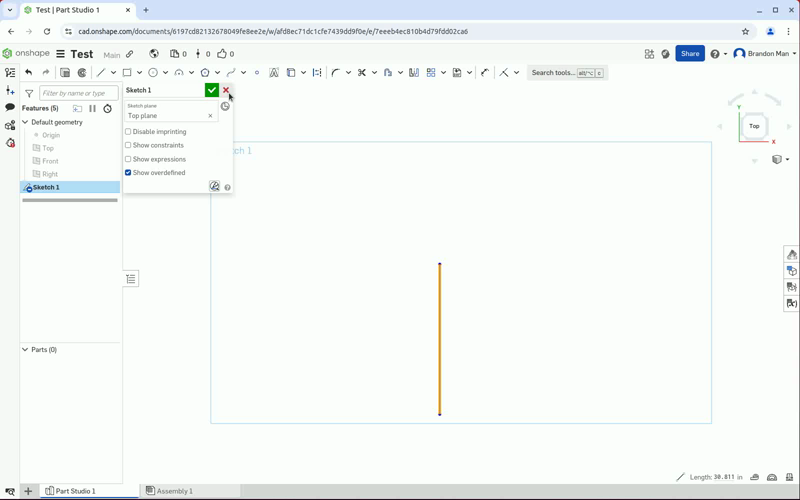
key(shift+h)
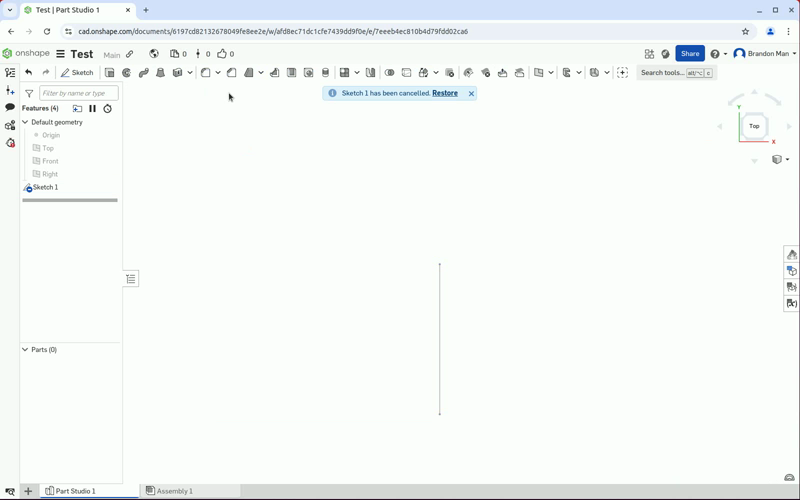
key(shift+s)
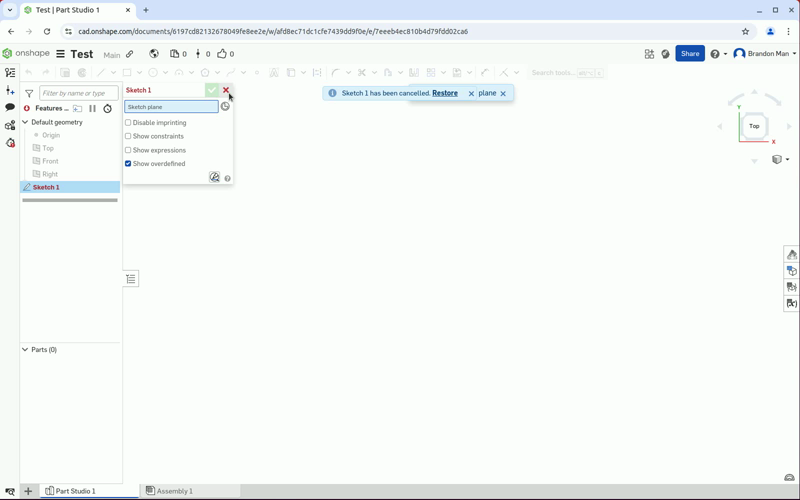
mouse_move(73, 150)
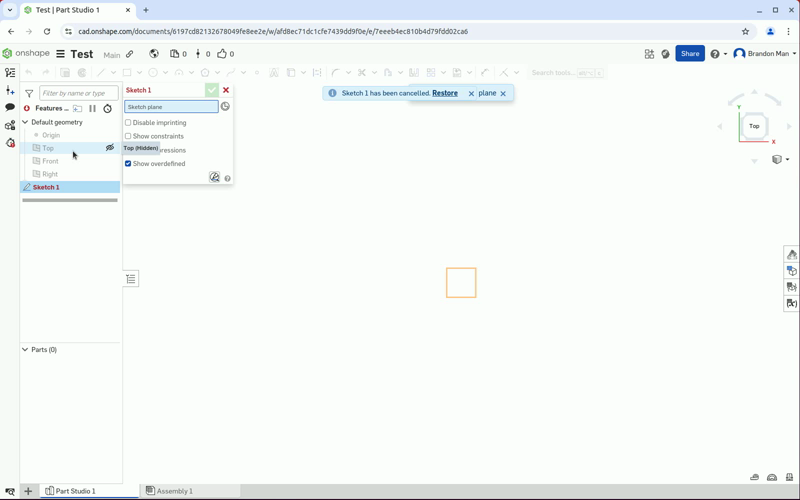
click(73, 150)
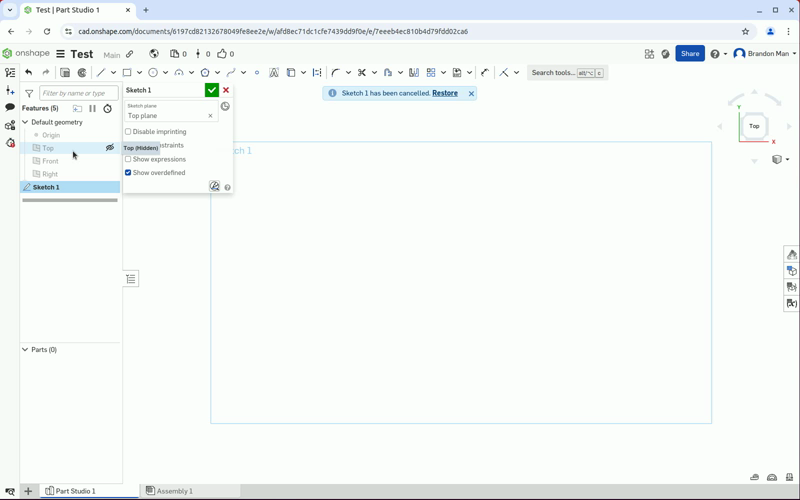
mouse_move(73, 352)
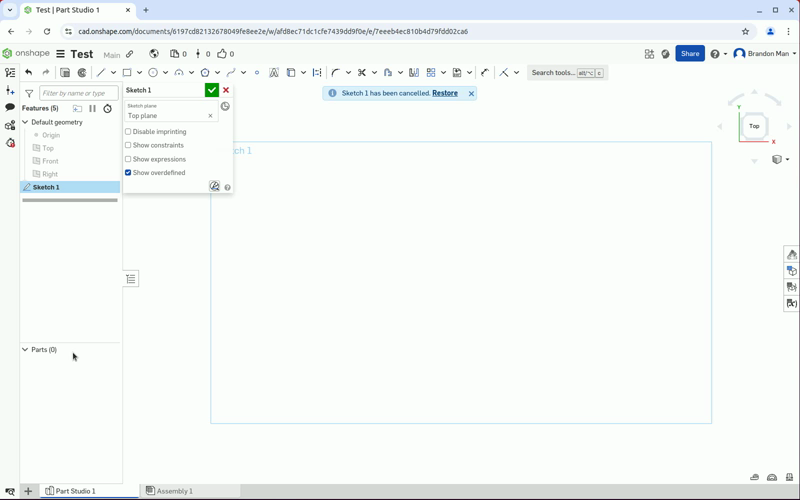
key(y)
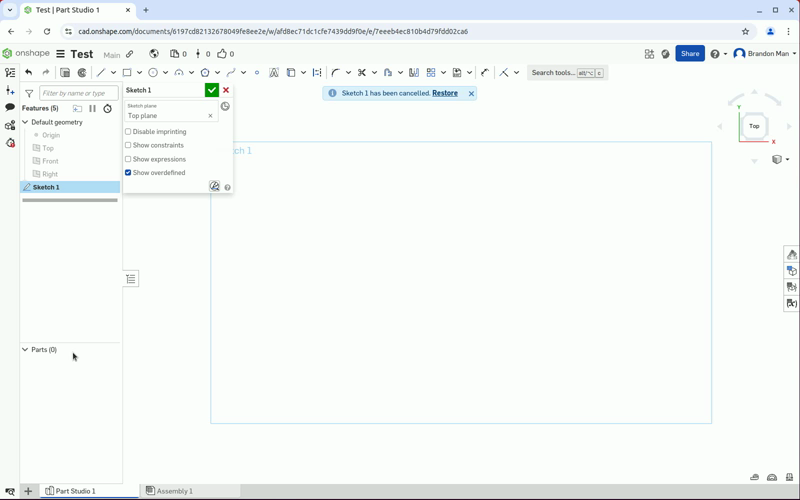
key(l)
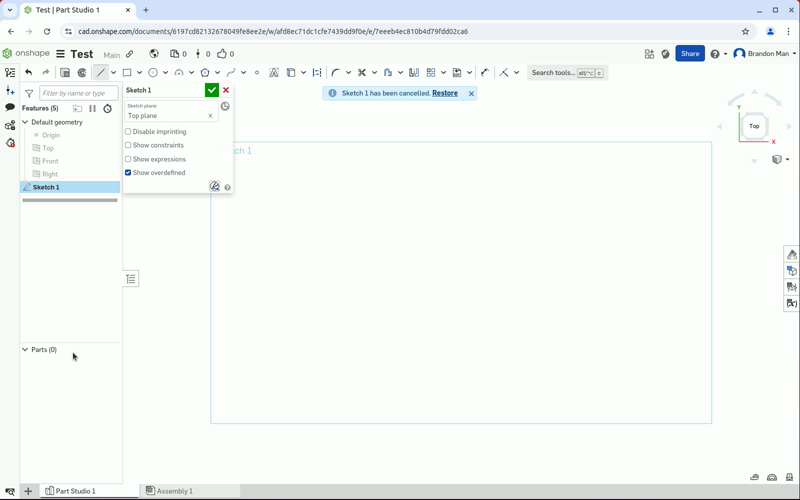
key_down(shift)
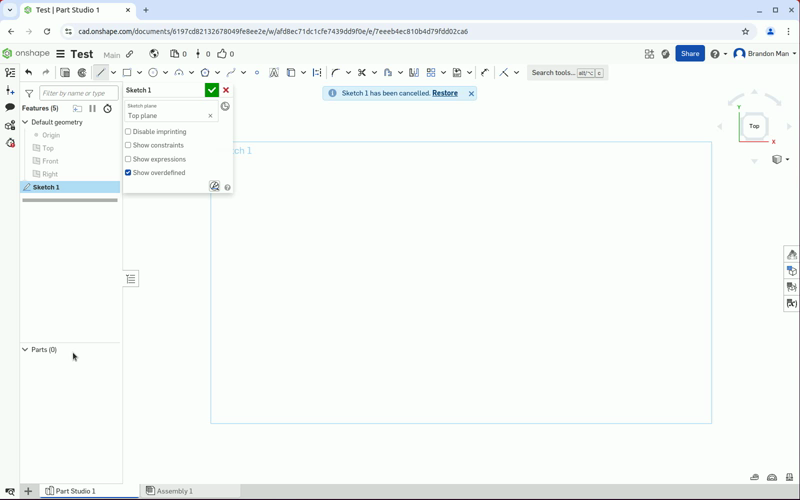
mouse_move(378, 339)
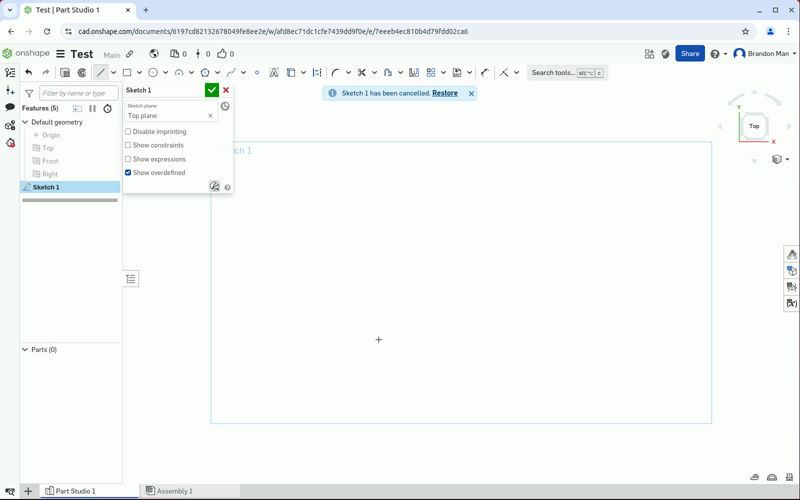
click(378, 339)
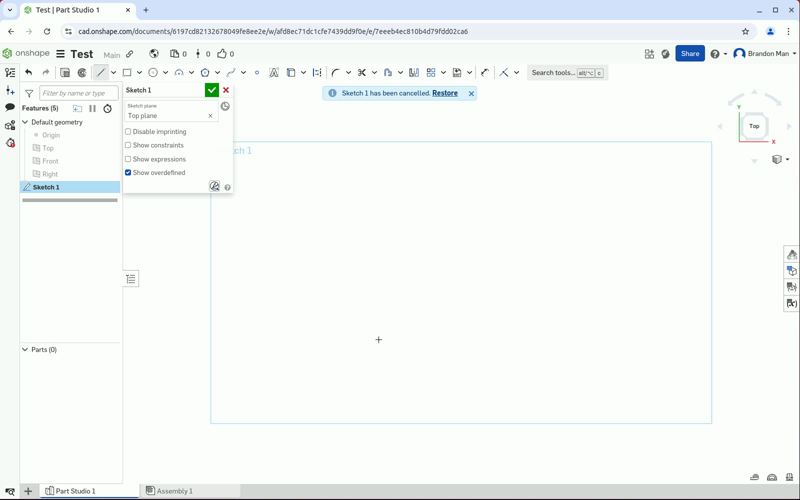
key_up(shift)
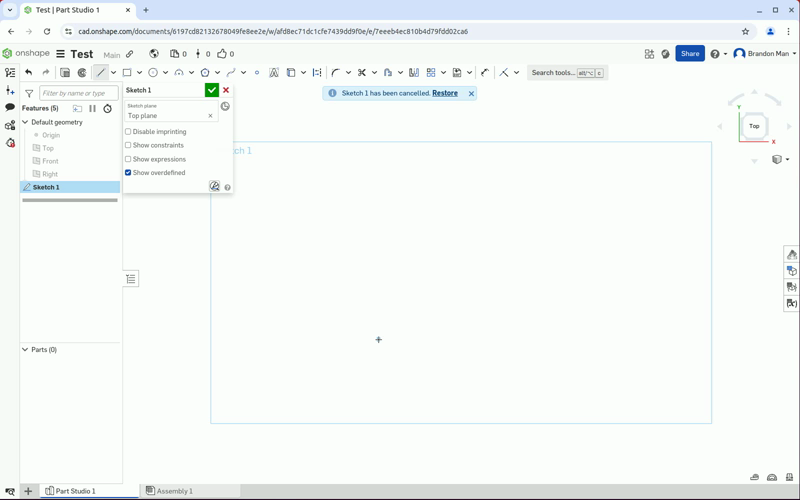
key_down(shift)
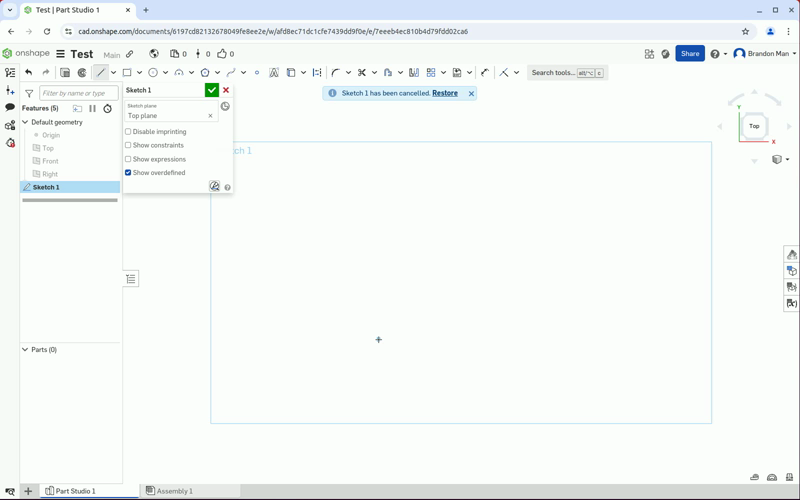
mouse_move(572, 339)
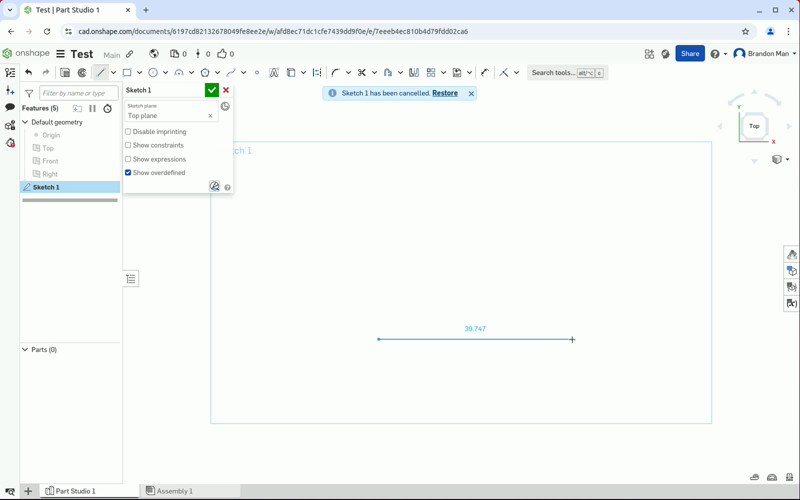
click(572, 339)
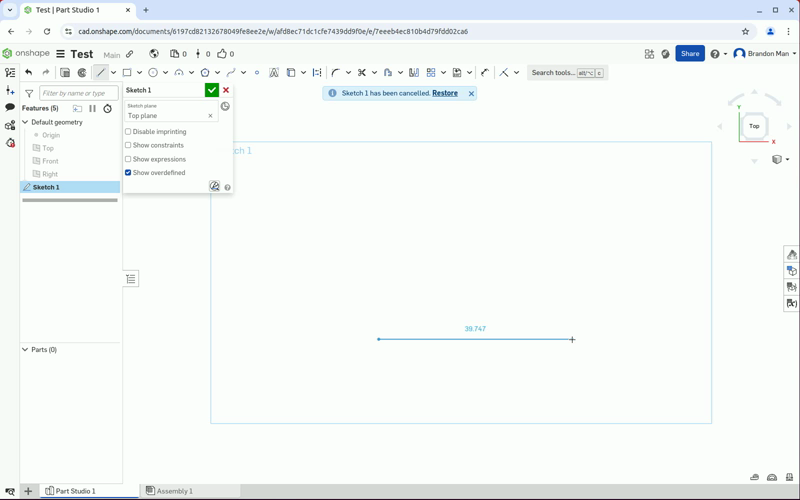
key_up(shift)
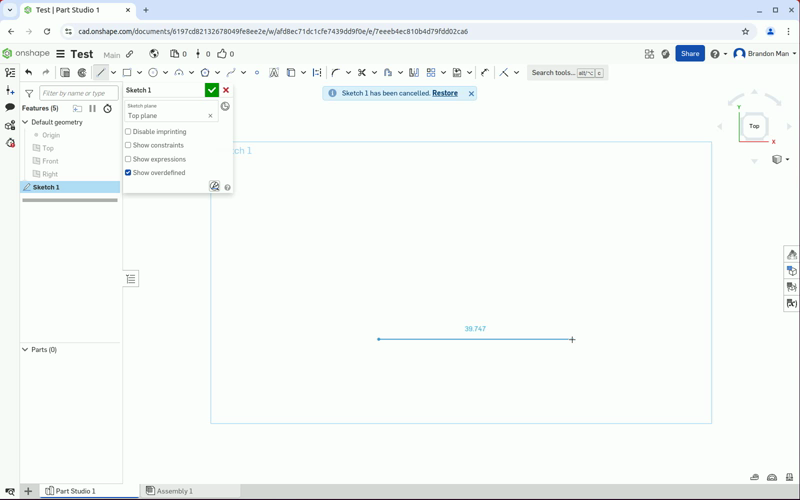
key_down(shift)
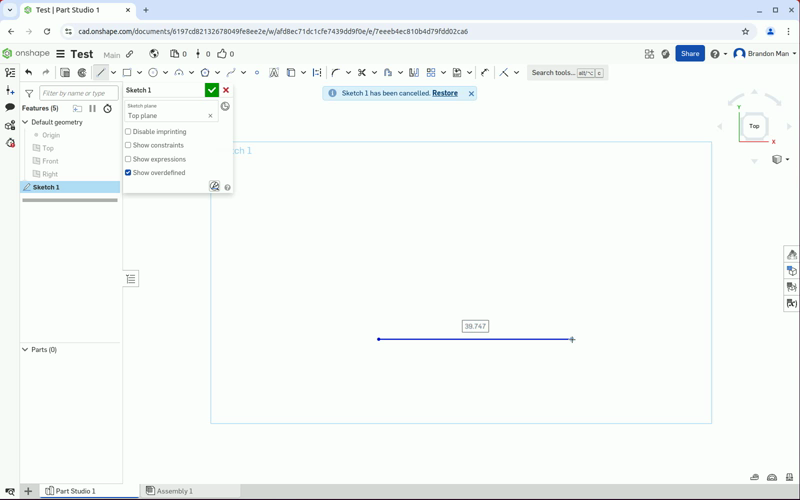
mouse_move(572, 214)
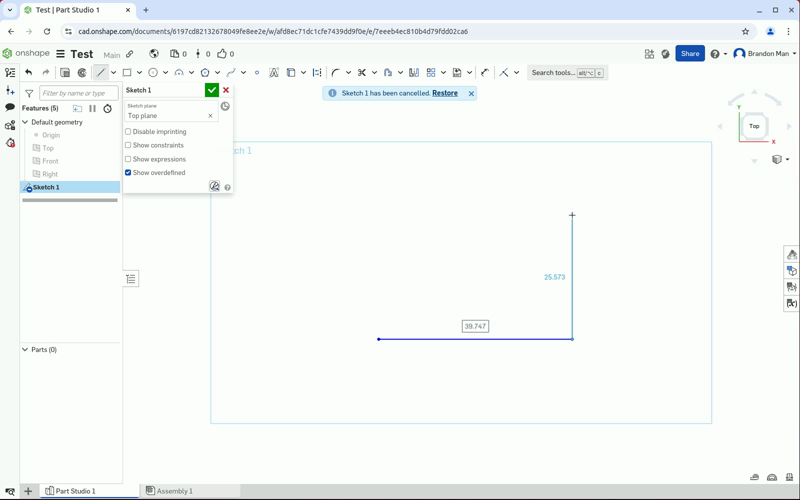
click(572, 214)
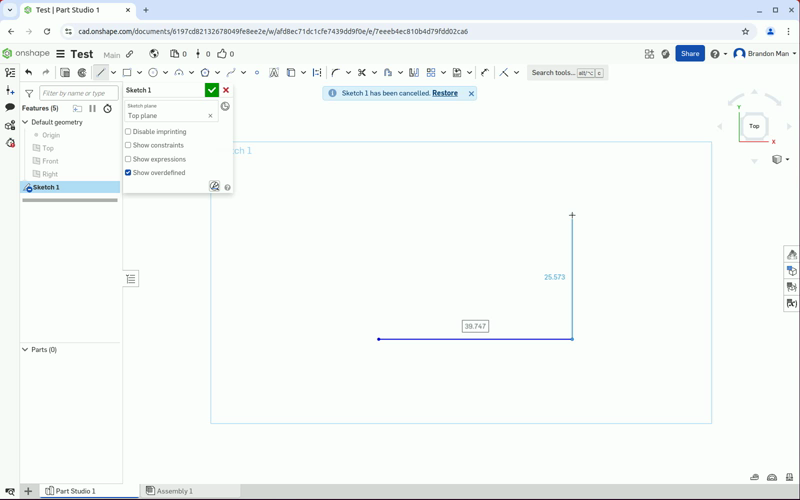
key_up(shift)
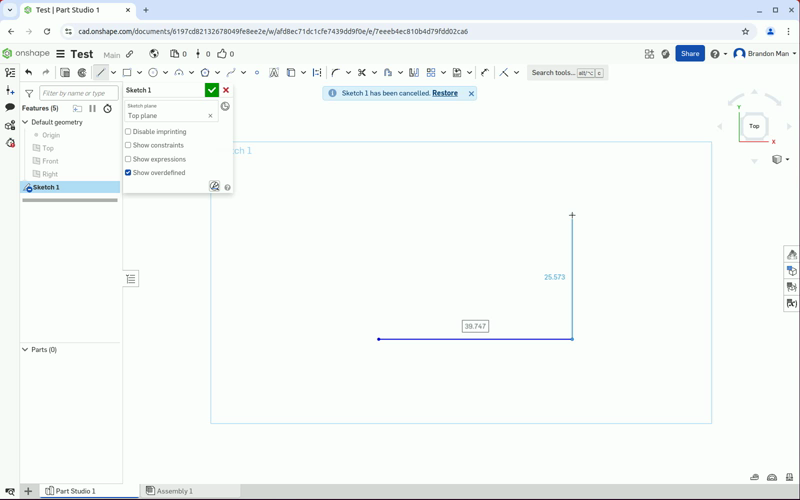
key_down(shift)
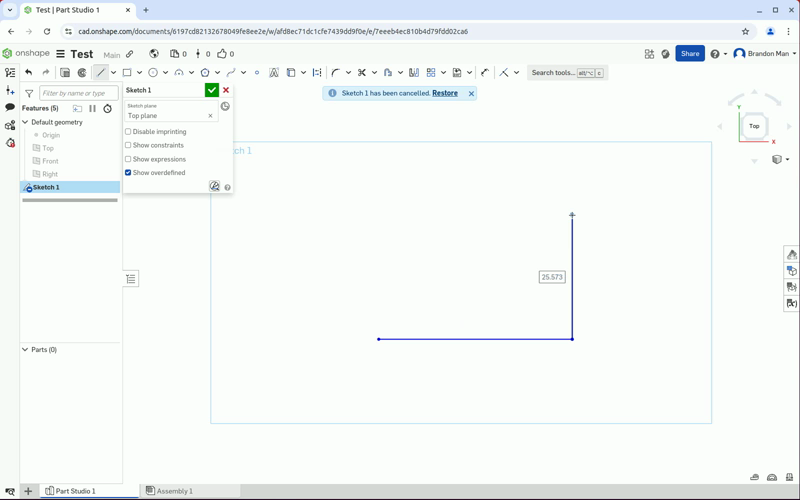
mouse_move(378, 214)
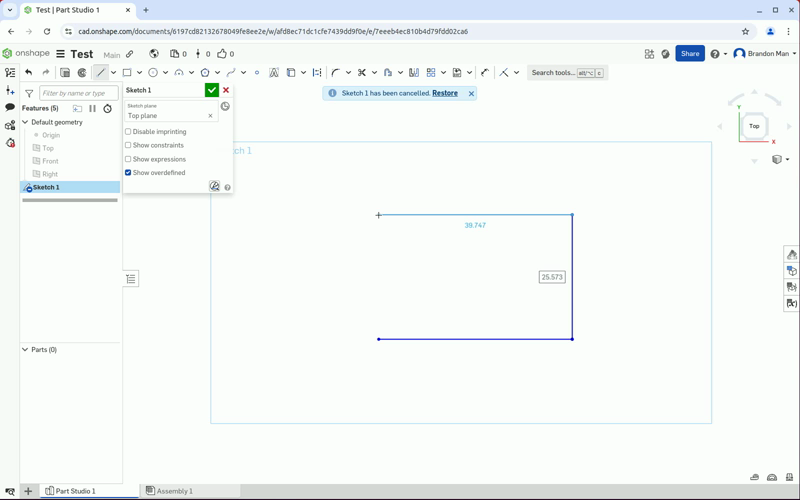
click(378, 214)
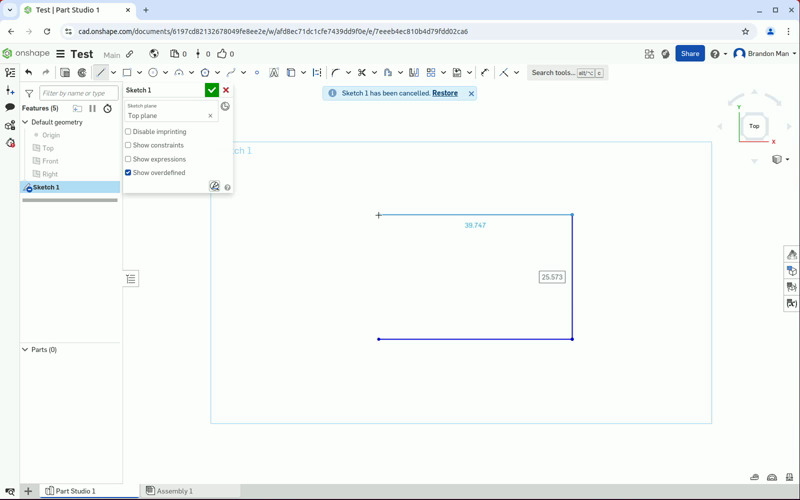
key_up(shift)
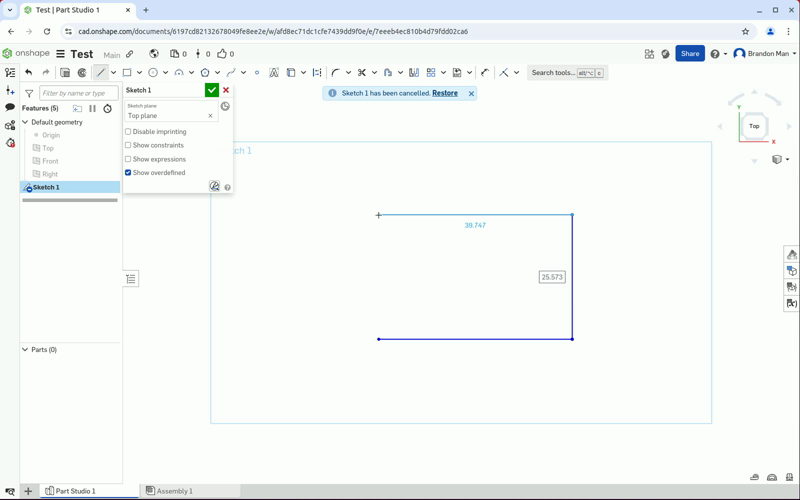
key_down(shift)
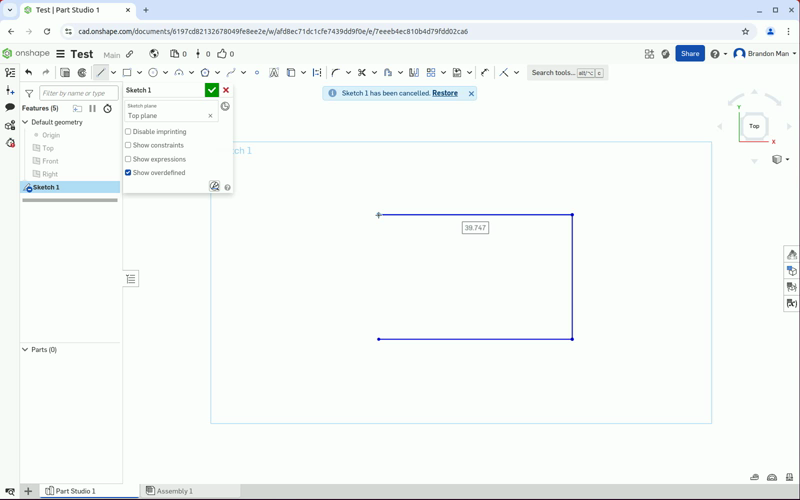
mouse_move(378, 339)
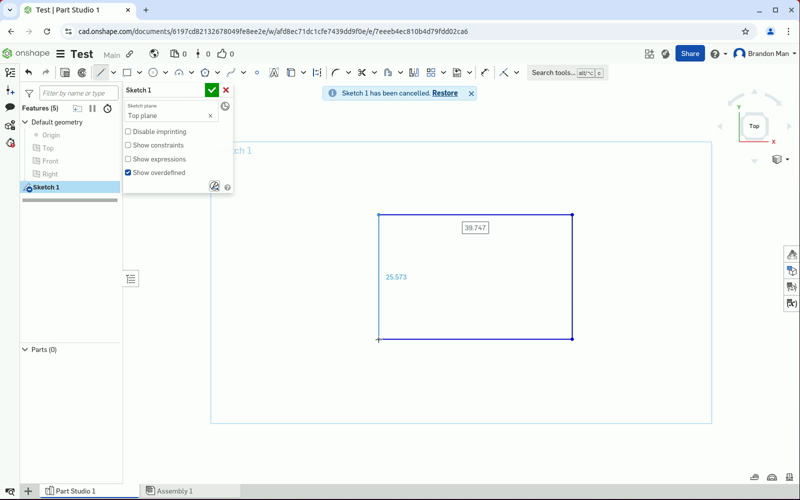
key_up(shift)
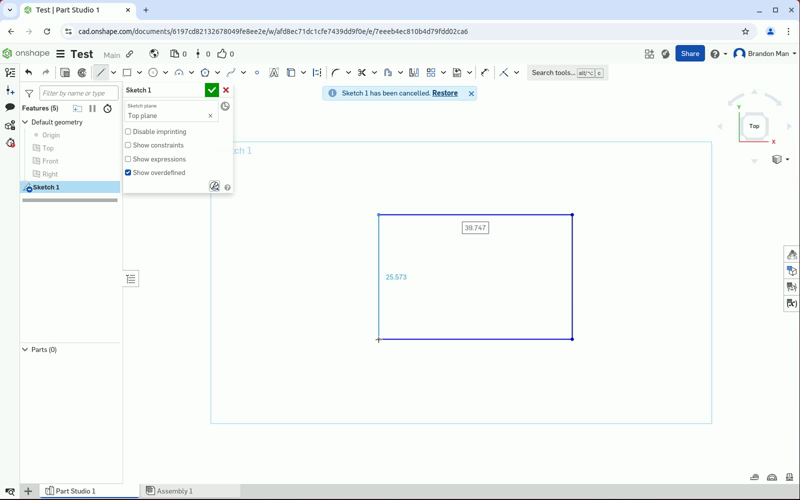
click(378, 339)
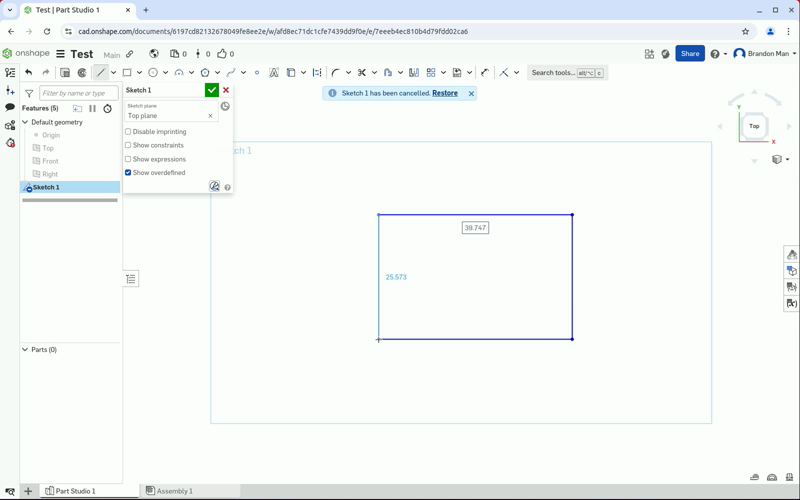
key(esc)
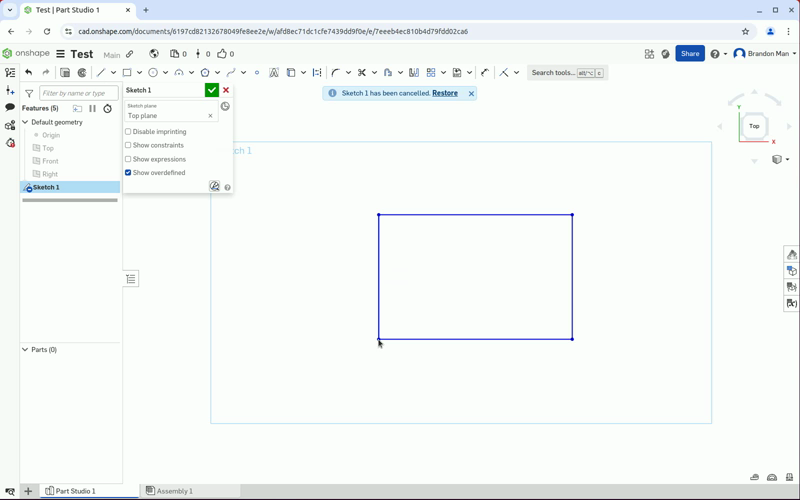
mouse_move(455, 308)
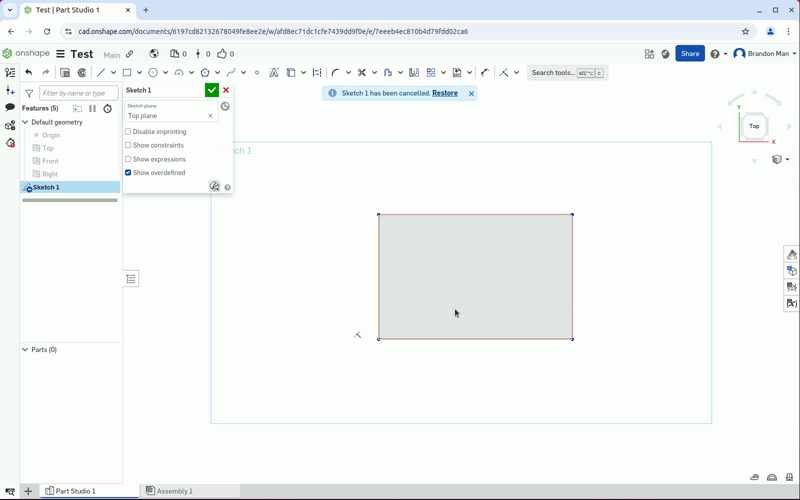
click(455, 308)
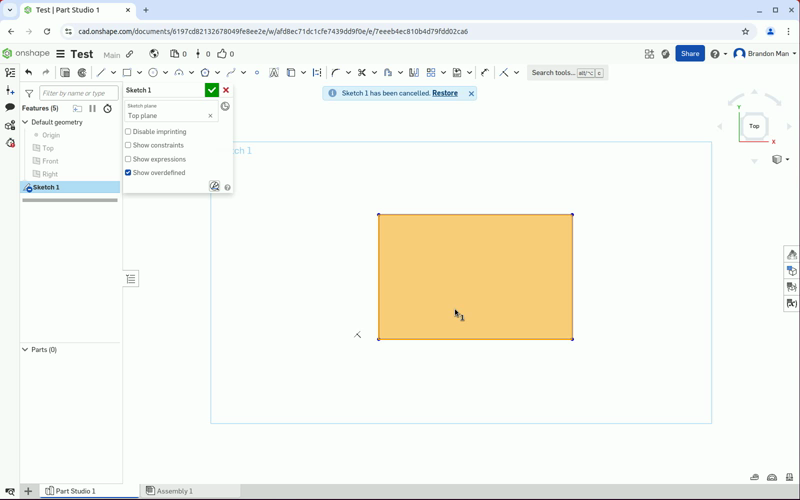
mouse_move(73, 352)
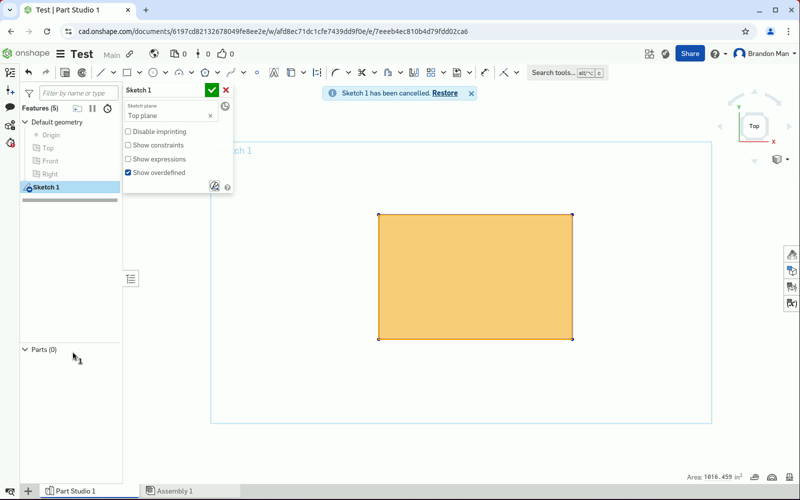
key(shift+y)
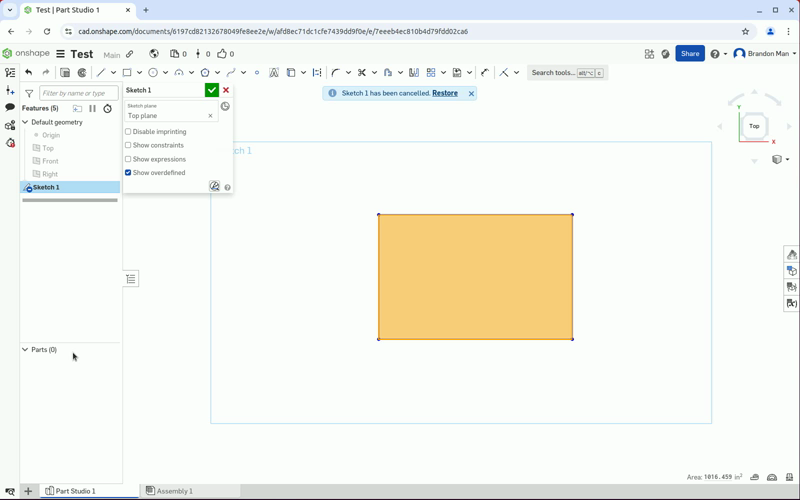
key(shift+e)
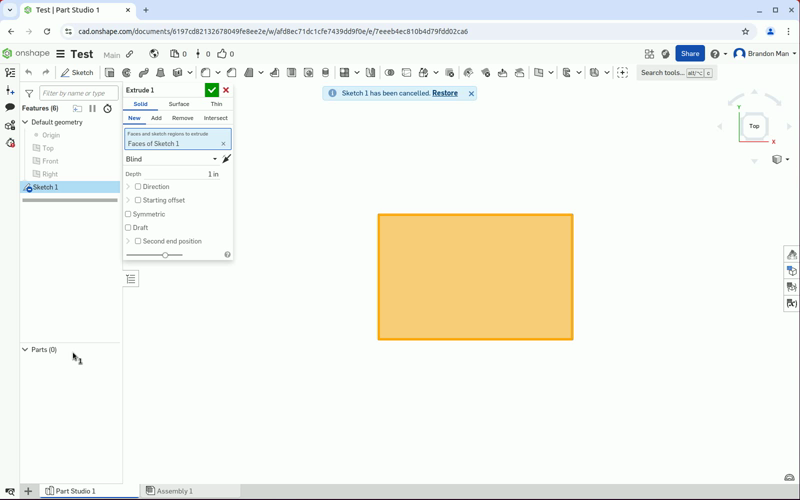
mouse_move(143, 106)
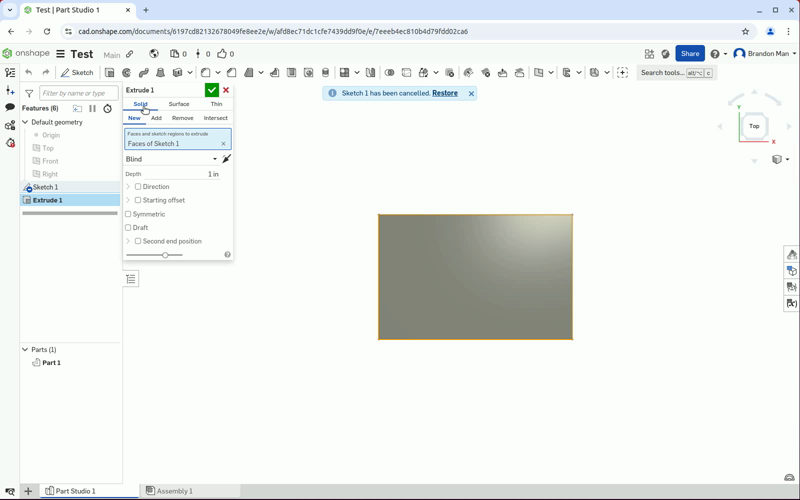
click(143, 106)
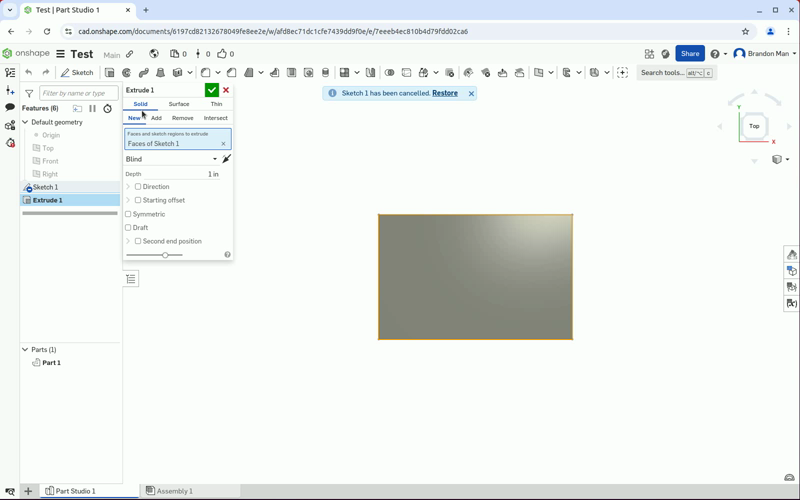
mouse_move(137, 120)
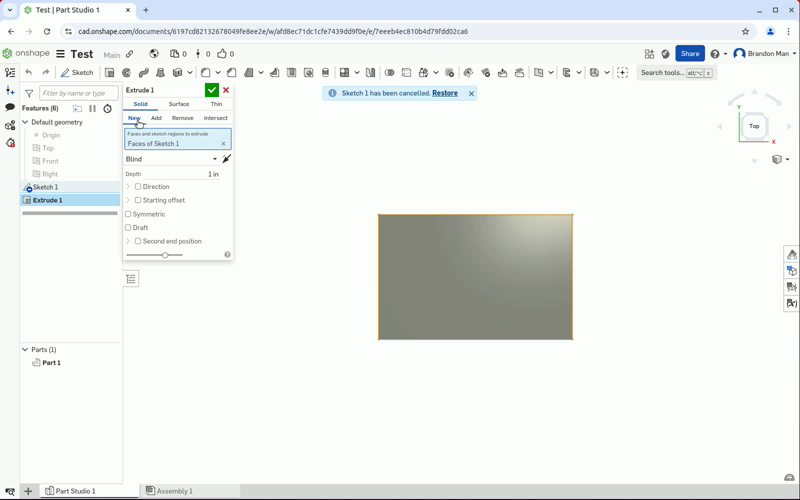
click(137, 120)
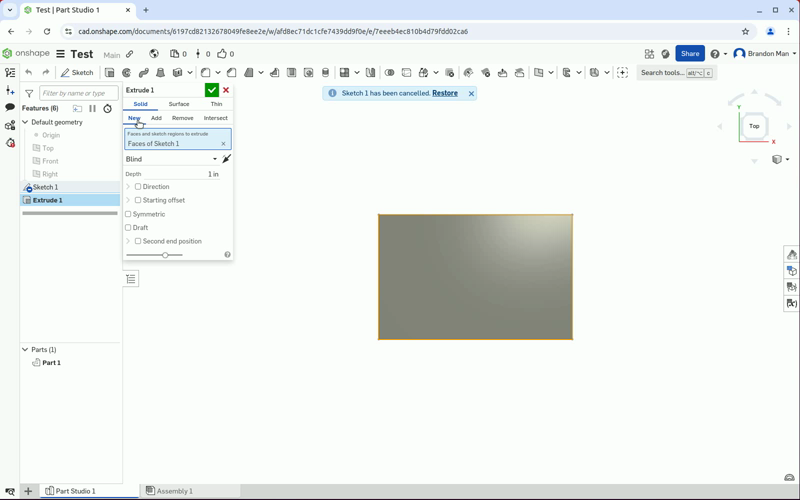
key(tab, 4)
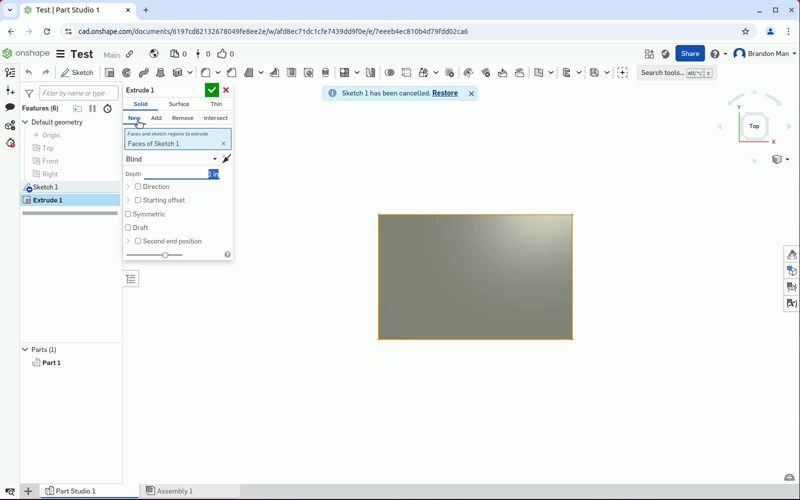
text(2.166)
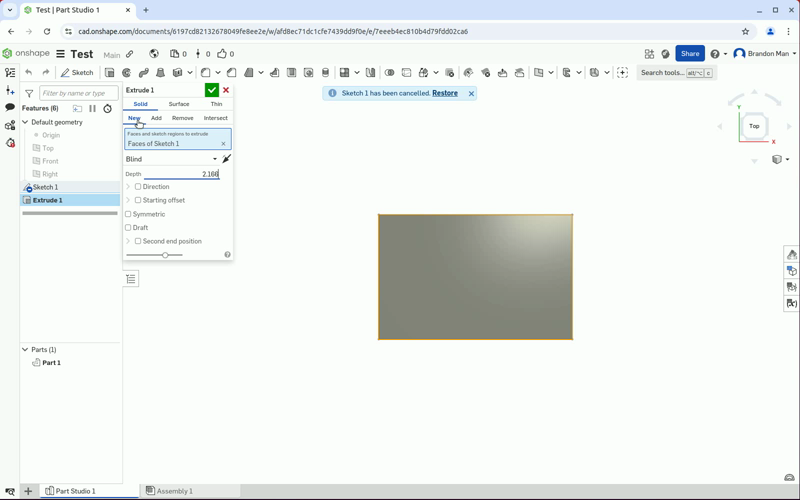
key(enter)
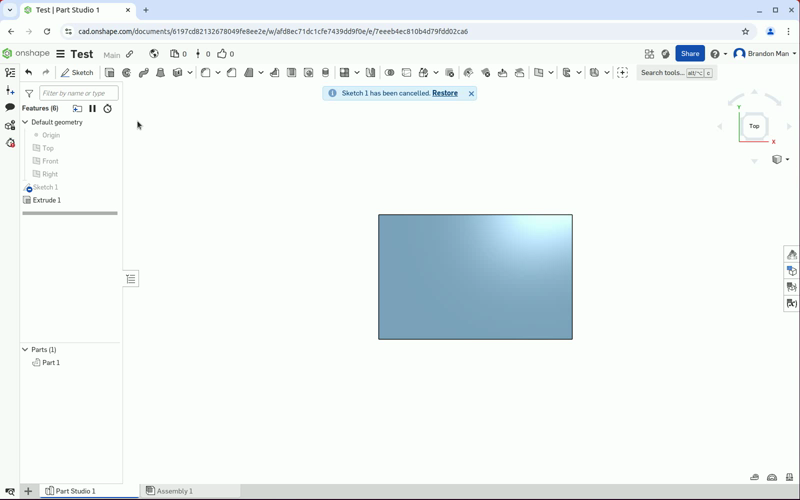
key(shift+h)
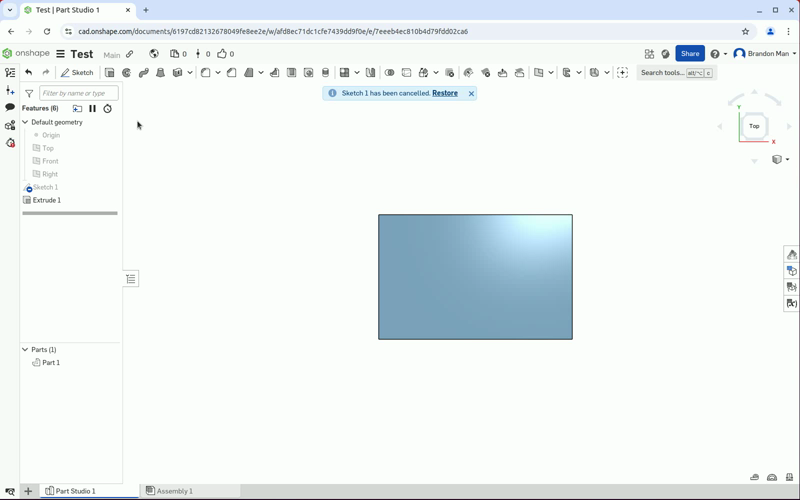
key(shift+h)
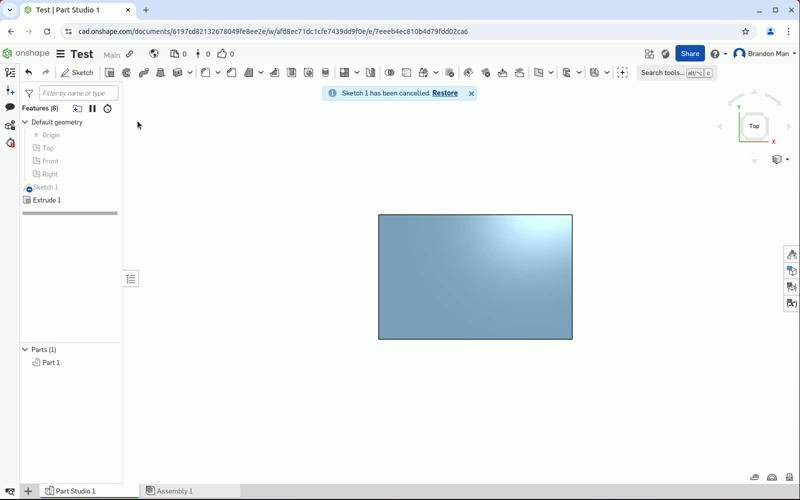
mouse_move(73, 189)
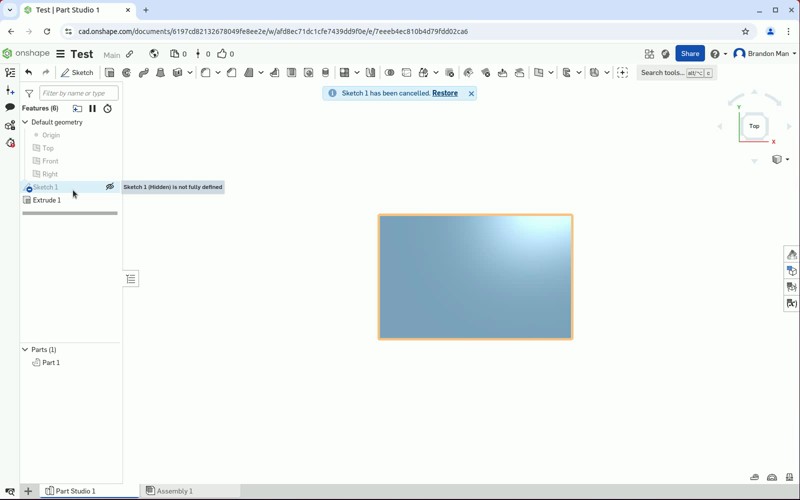
click(73, 189)
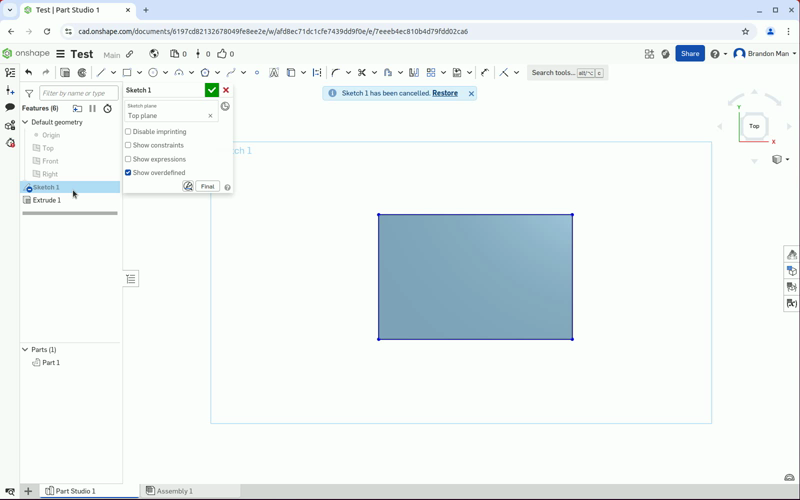
mouse_move(229, 92)
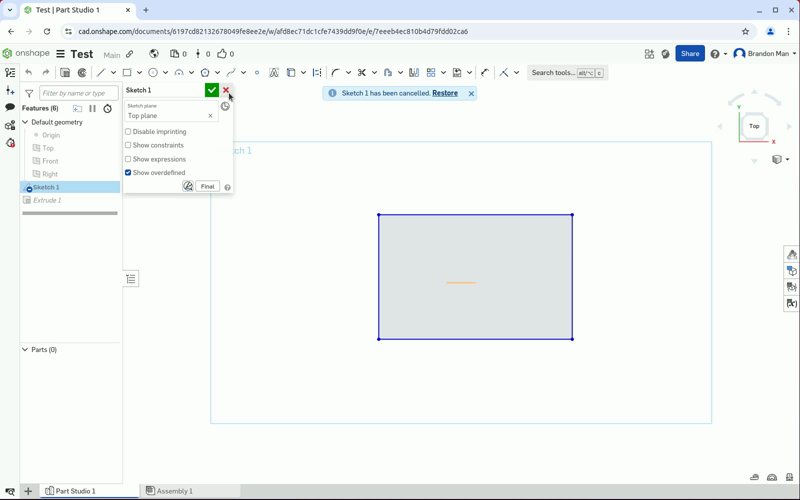
click(229, 92)
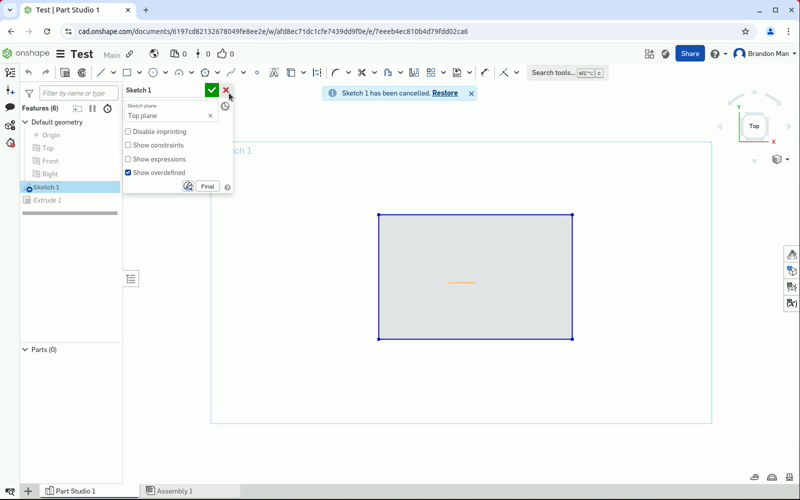
key(shift+s)
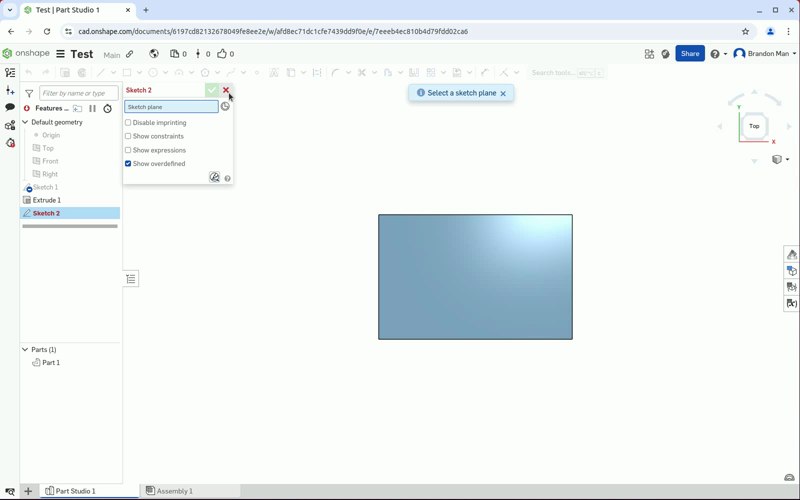
mouse_move(73, 150)
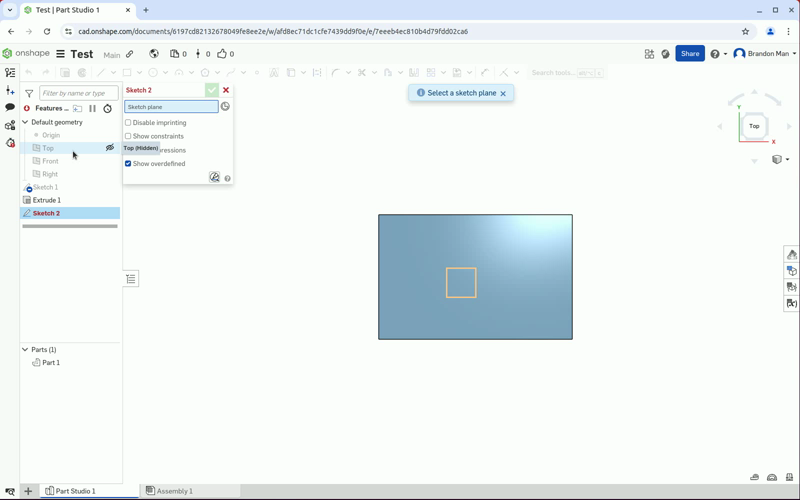
click(73, 150)
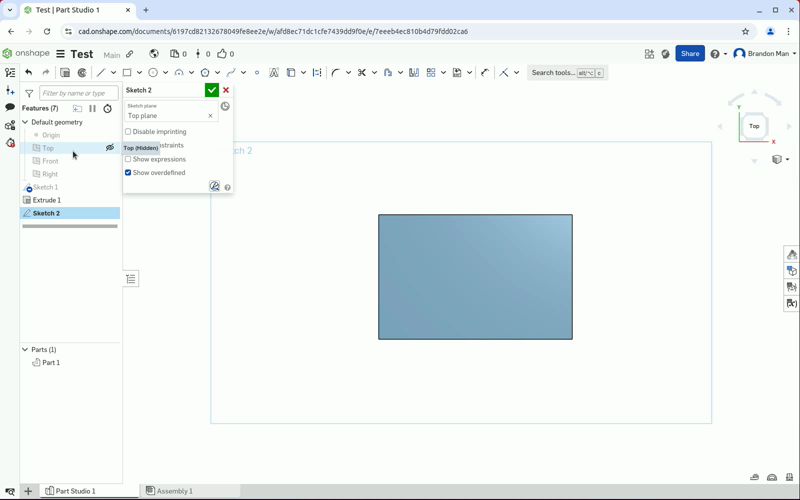
mouse_move(73, 352)
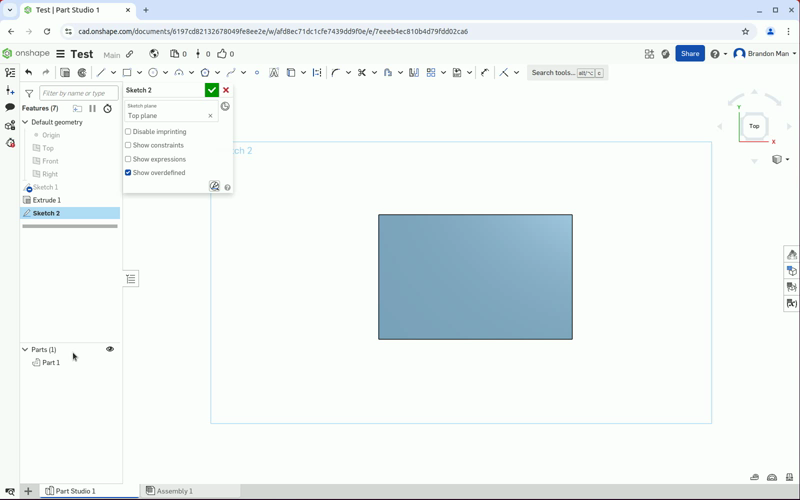
key(y)
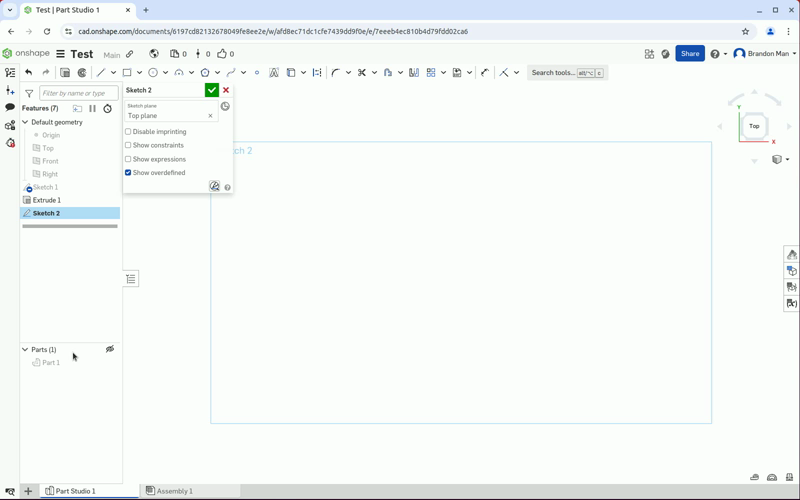
key(l)
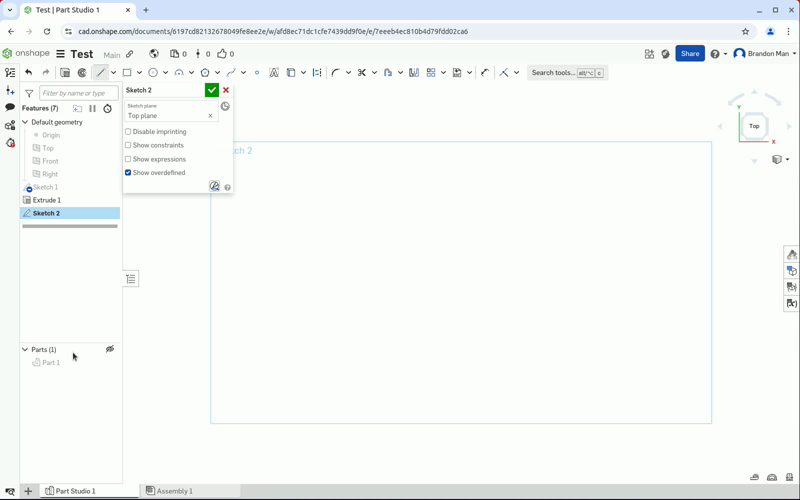
key_down(shift)
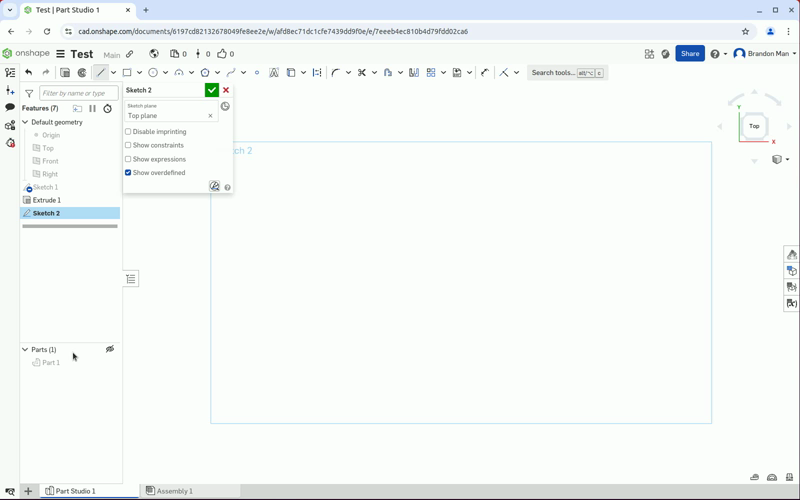
mouse_move(384, 237)
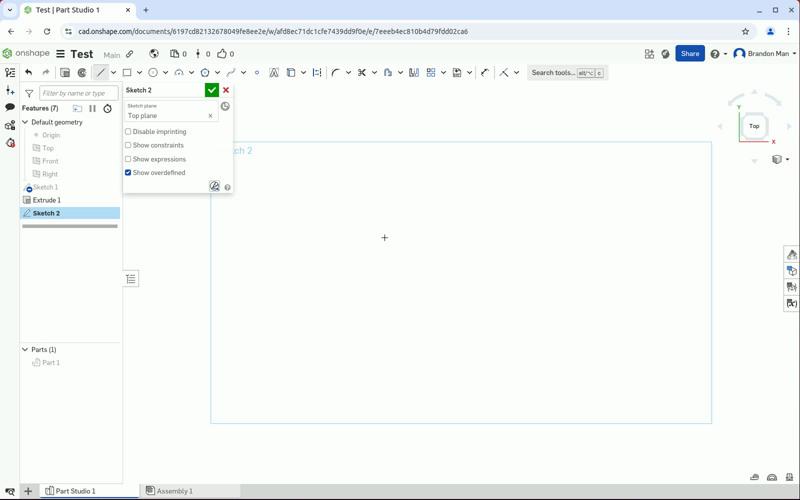
click(384, 237)
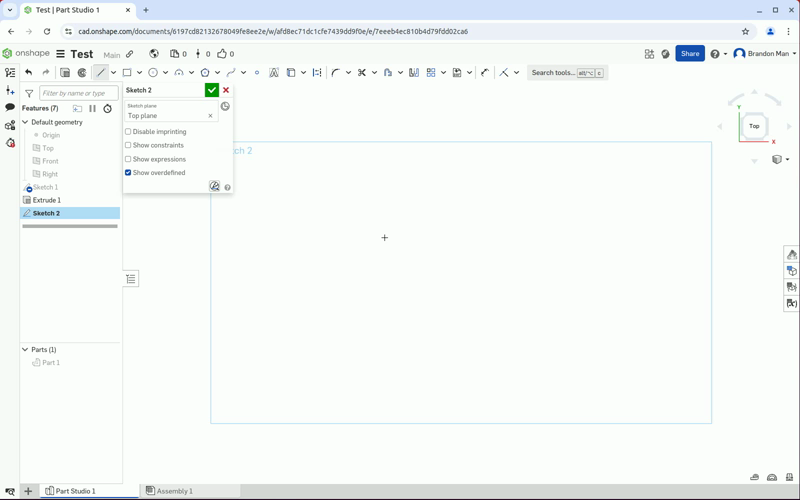
key_up(shift)
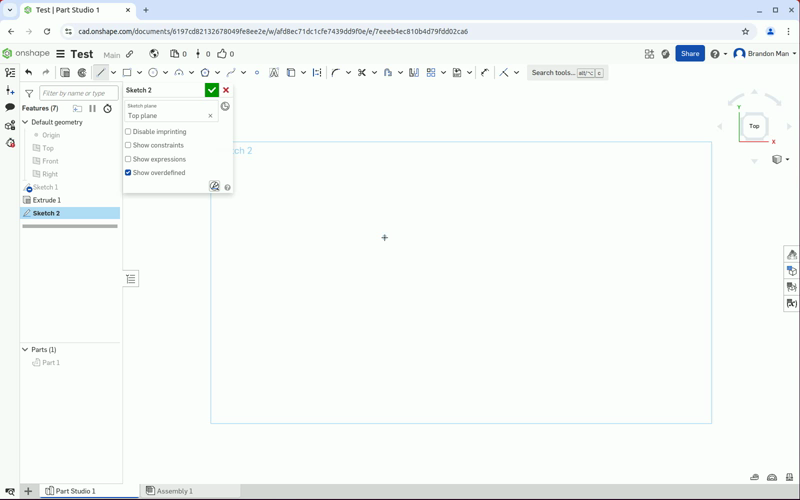
key_down(shift)
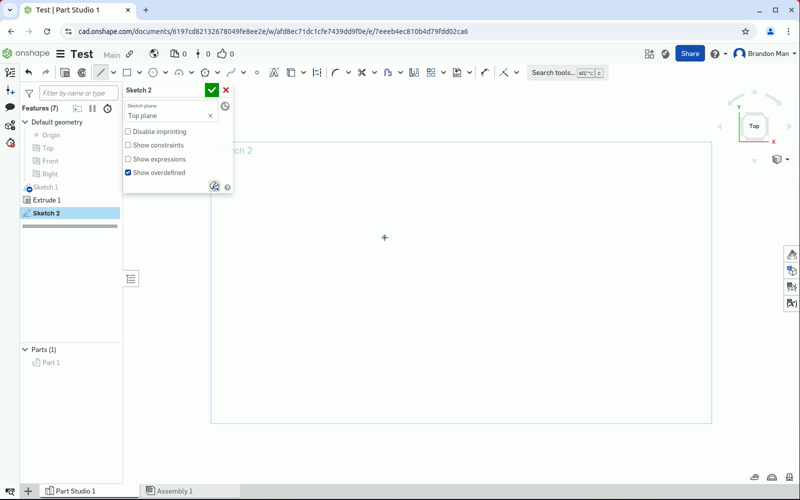
mouse_move(570, 237)
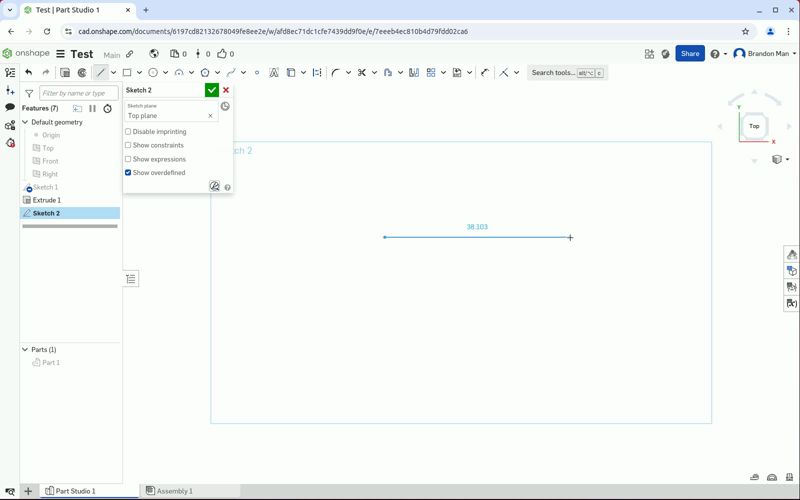
click(570, 237)
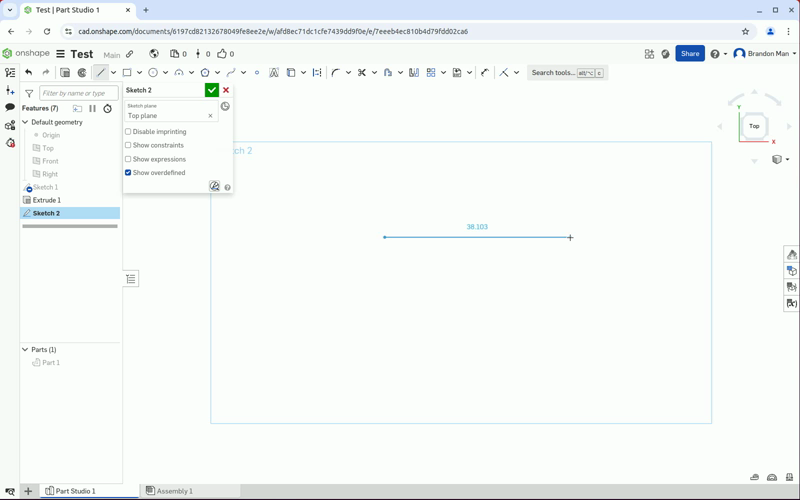
key_up(shift)
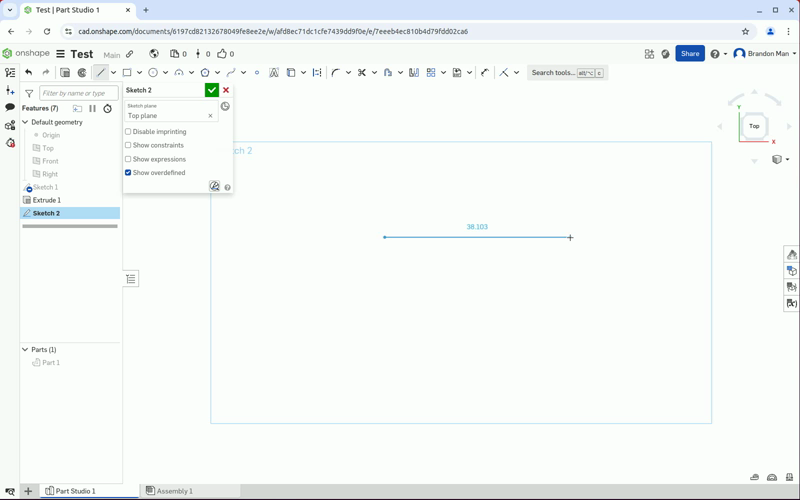
key_down(shift)
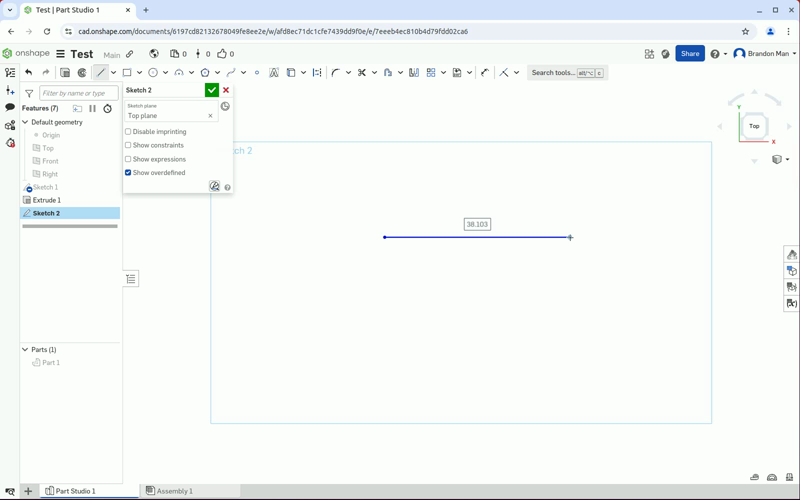
mouse_move(589, 237)
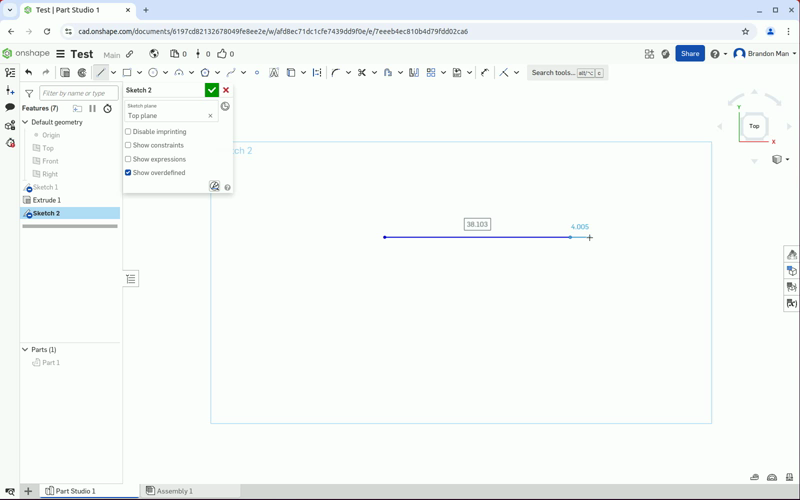
mouse_move(570, 215)
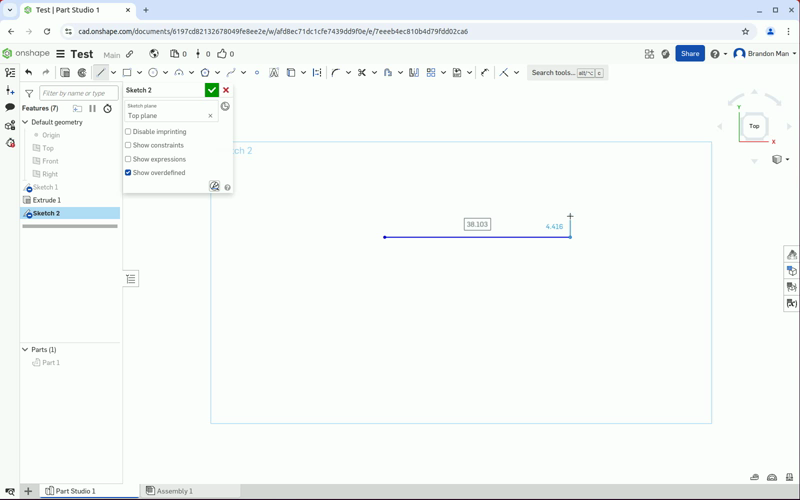
click(570, 215)
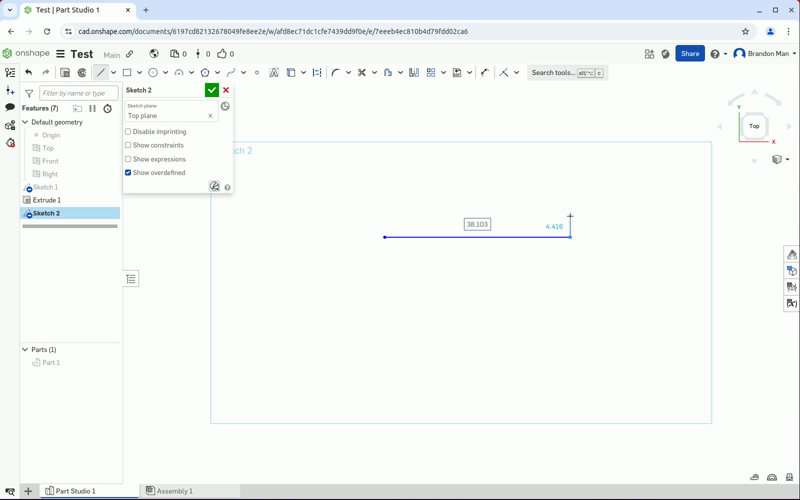
key_up(shift)
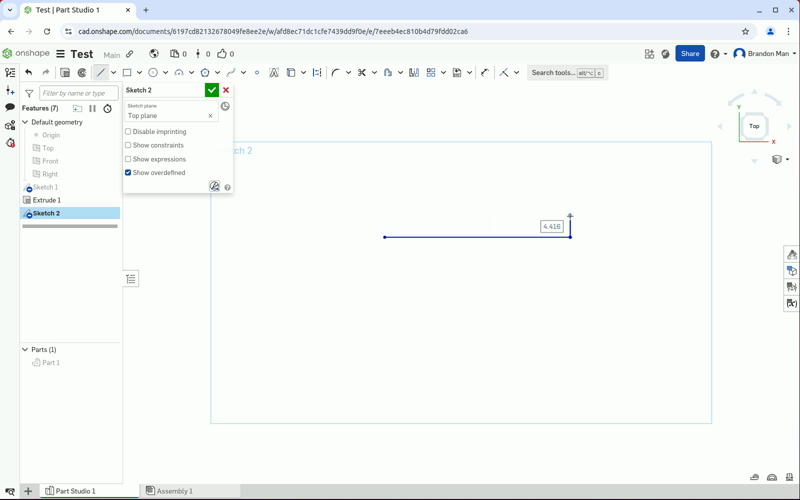
key_down(shift)
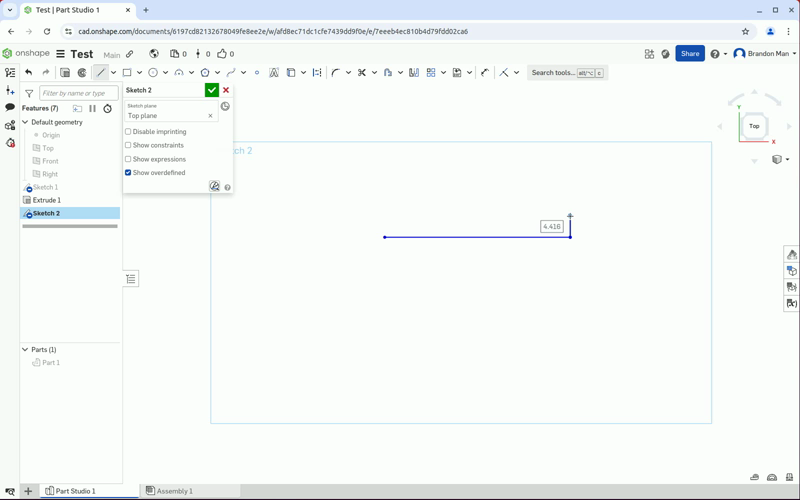
mouse_move(384, 215)
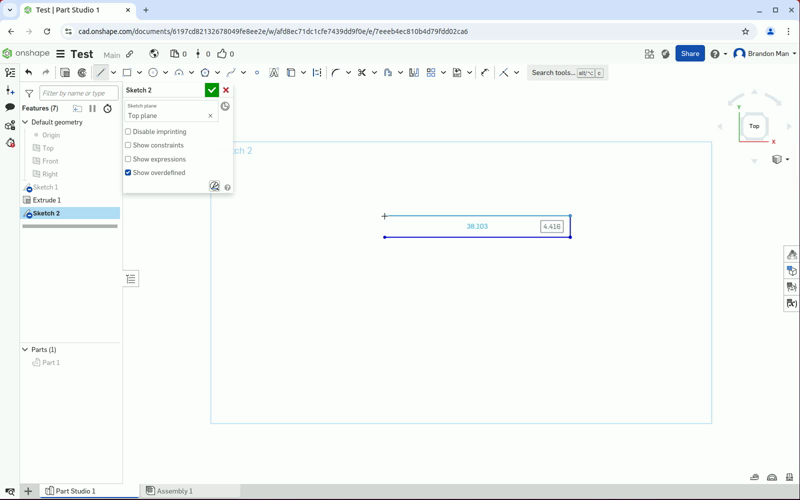
click(384, 215)
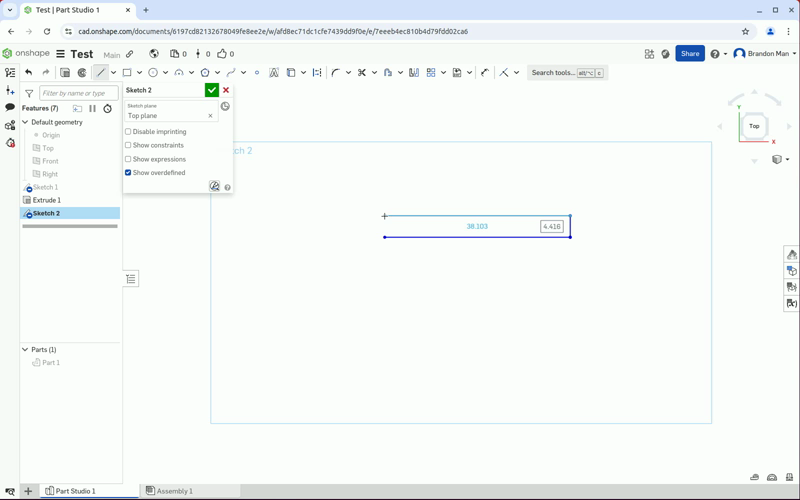
key_up(shift)
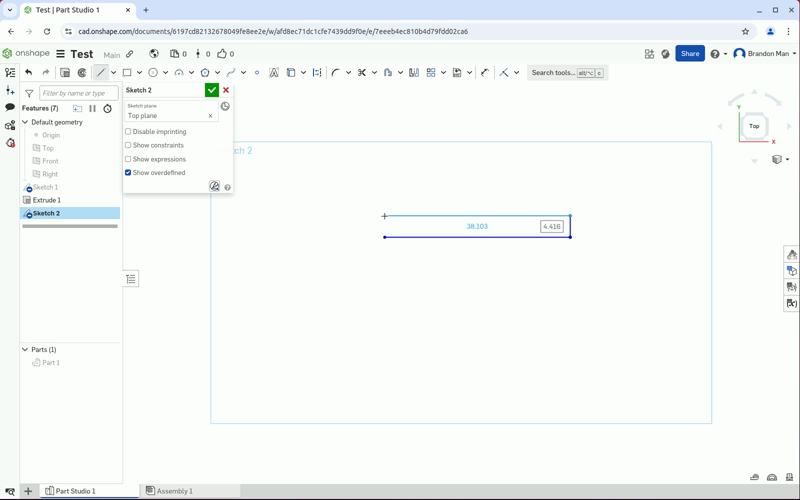
mouse_move(414, 215)
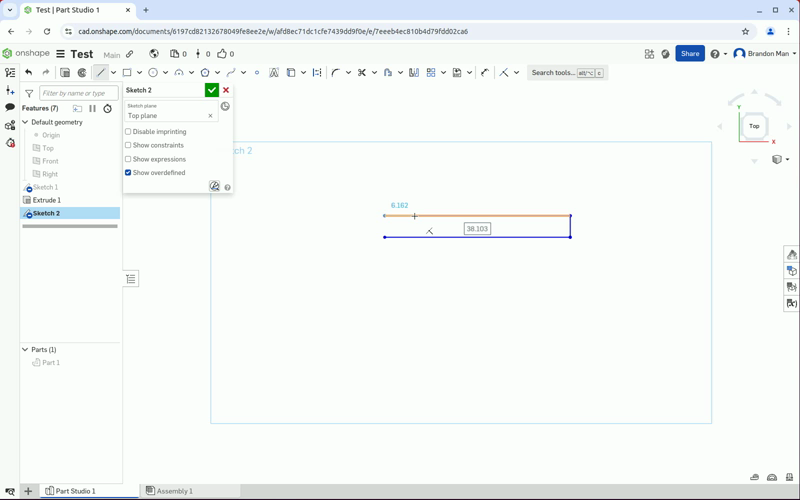
key_down(shift)
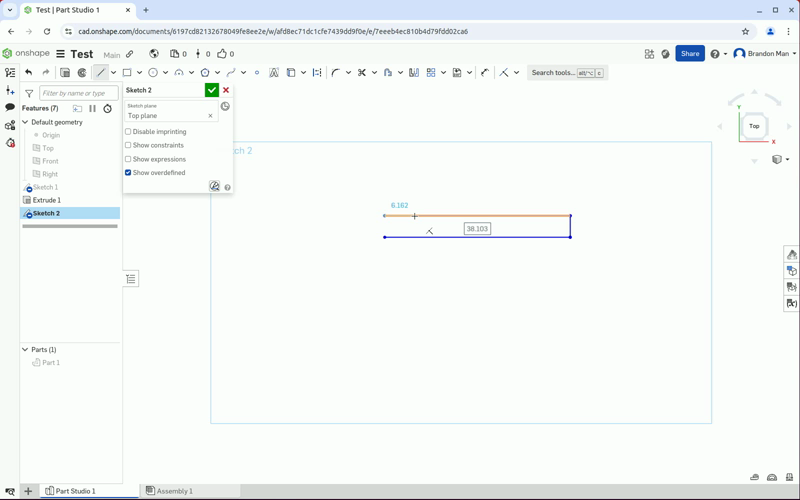
mouse_move(384, 237)
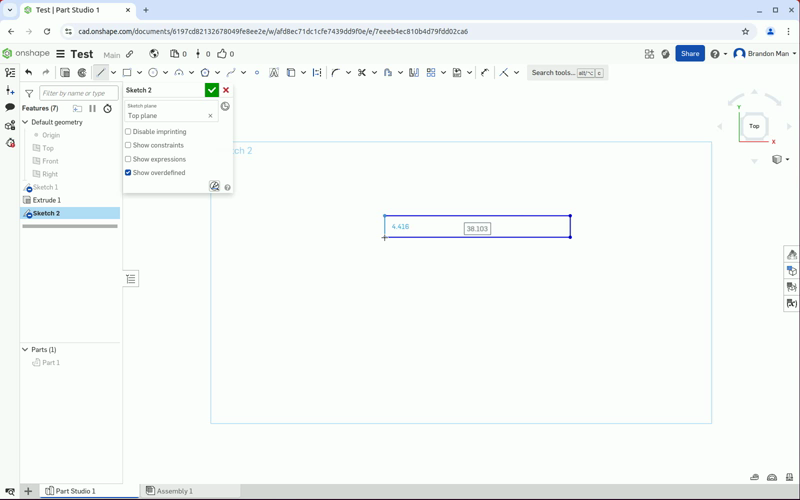
key_up(shift)
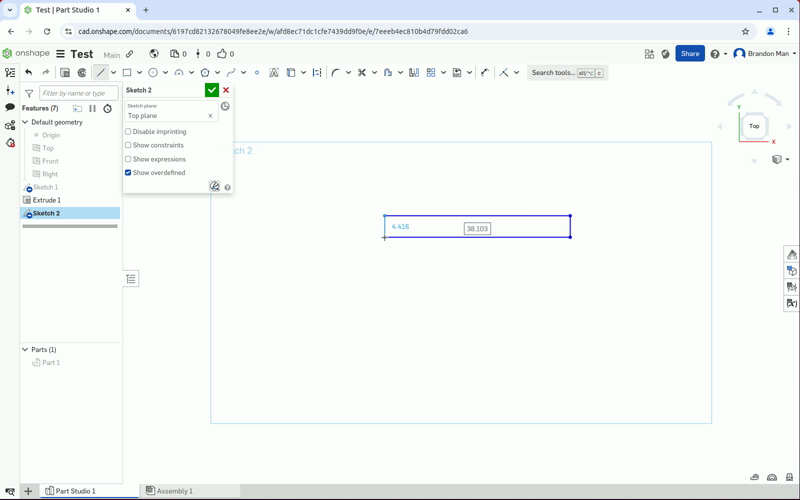
click(384, 237)
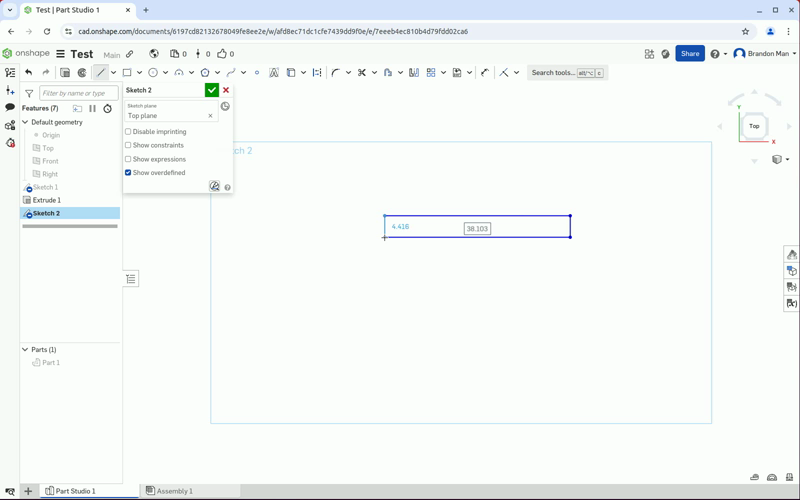
key(esc)
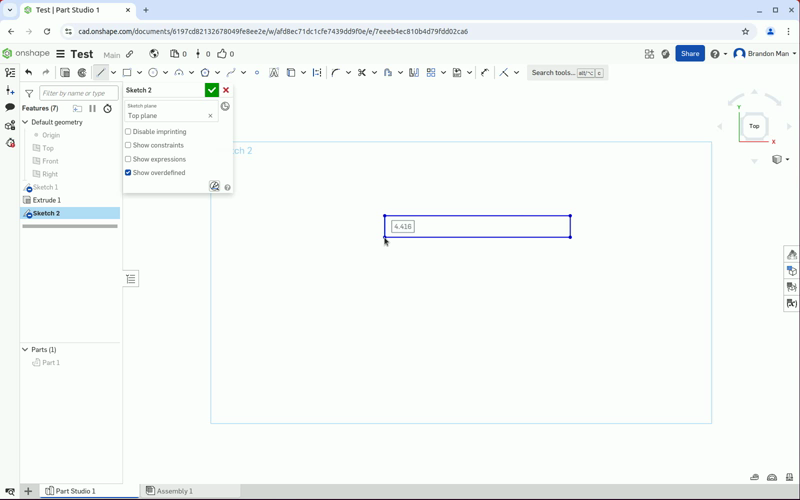
mouse_move(540, 222)
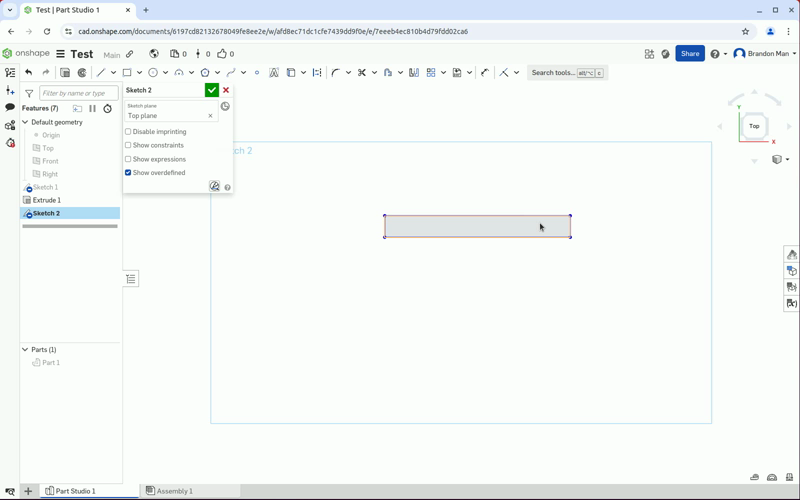
click(540, 222)
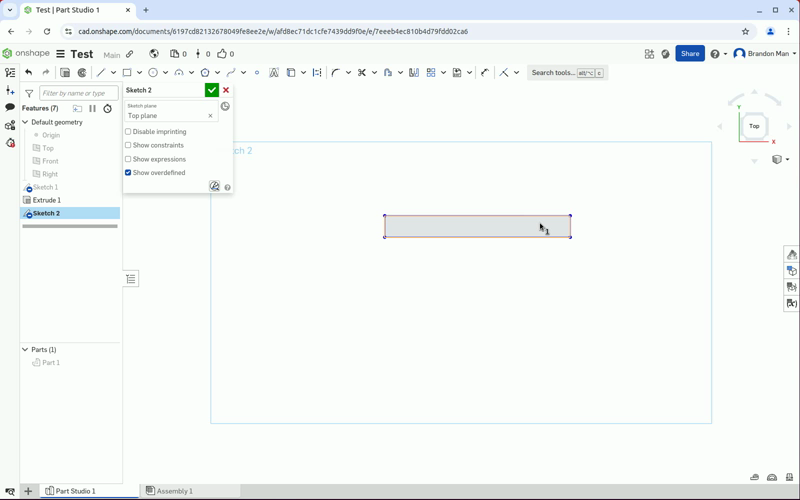
mouse_move(73, 352)
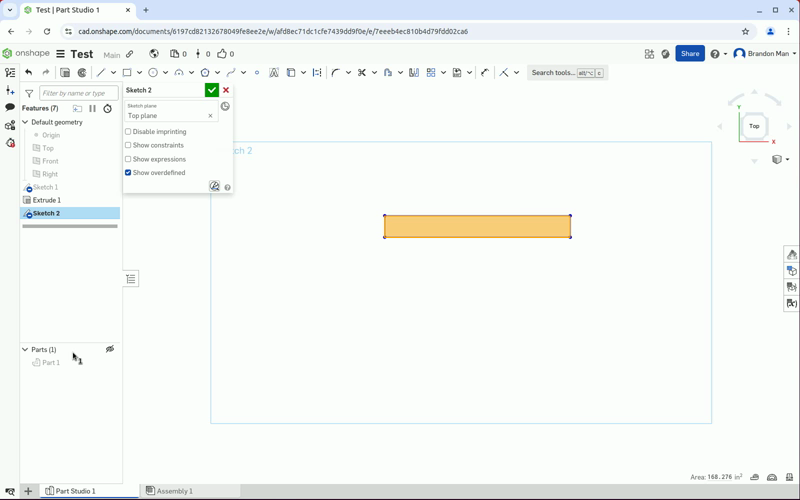
key(shift+y)
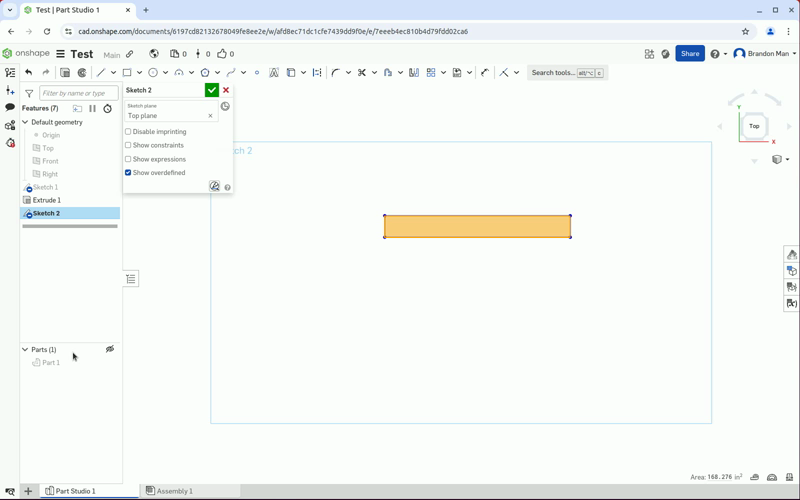
key(shift+e)
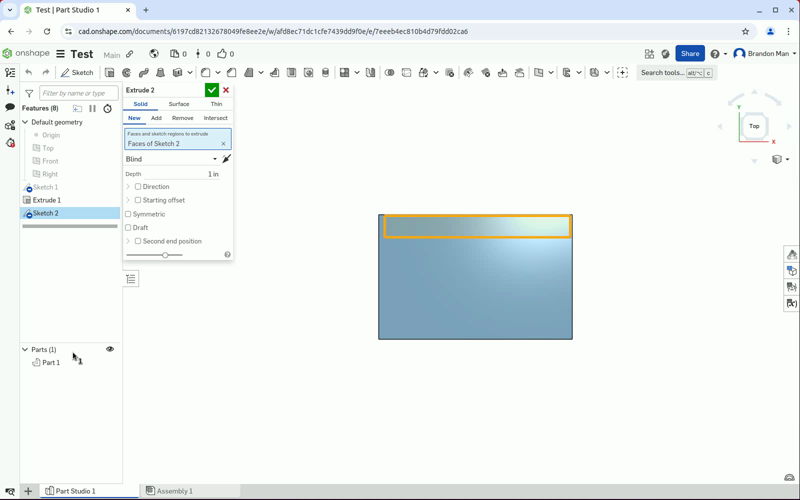
mouse_move(143, 106)
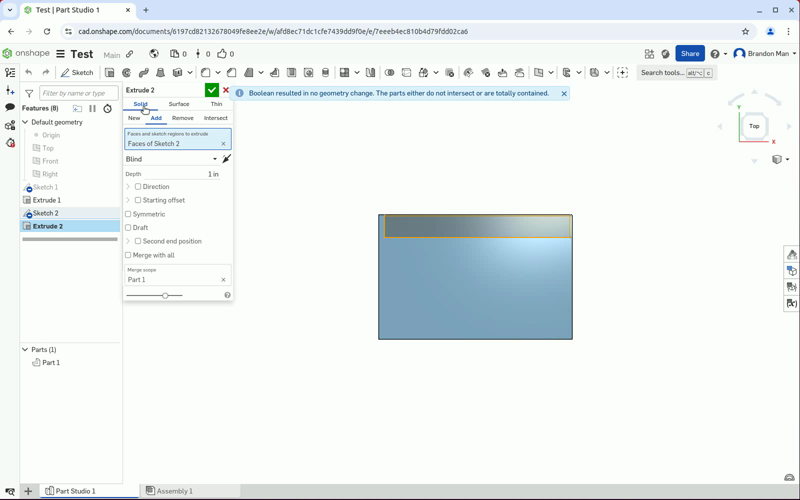
click(143, 106)
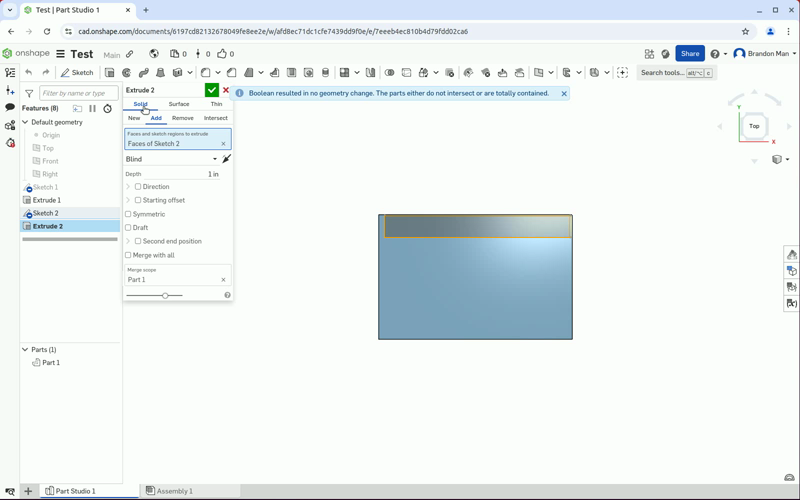
mouse_move(137, 120)
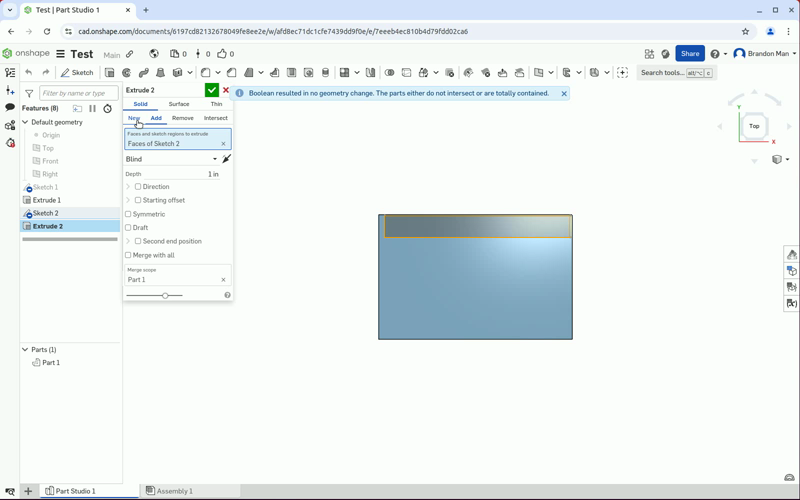
click(137, 120)
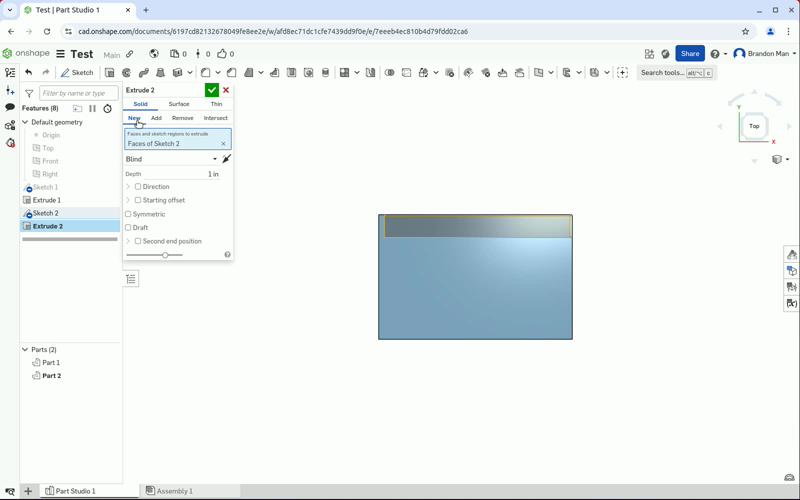
key(tab, 4)
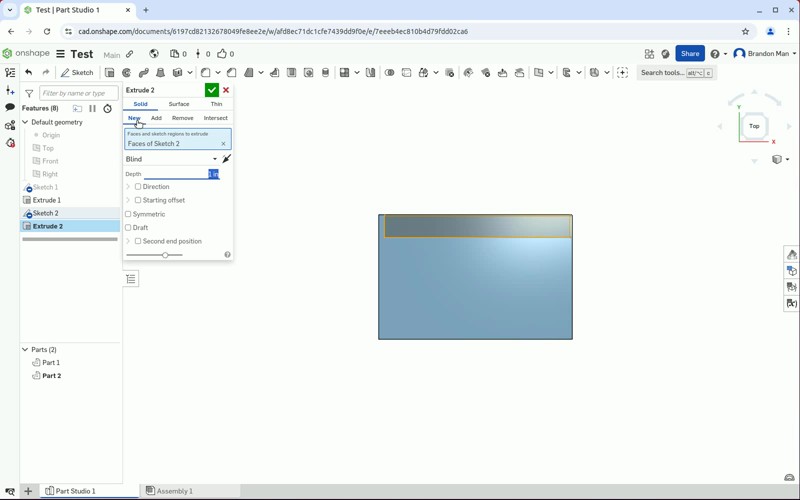
text(4.333)
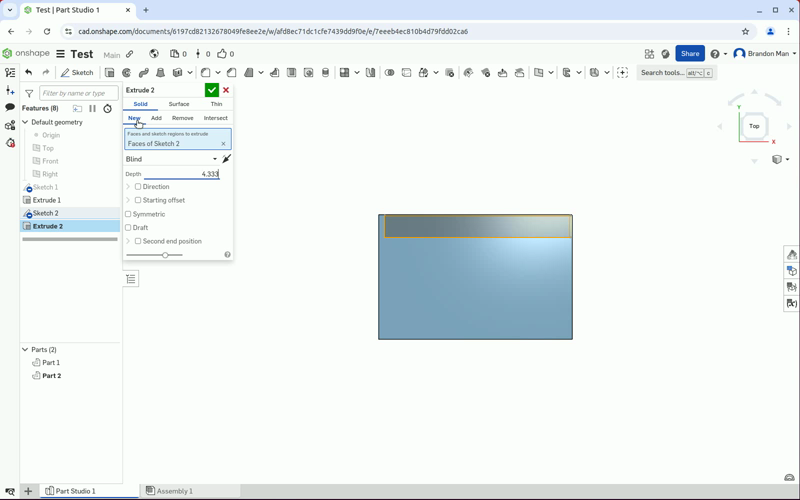
key(enter)
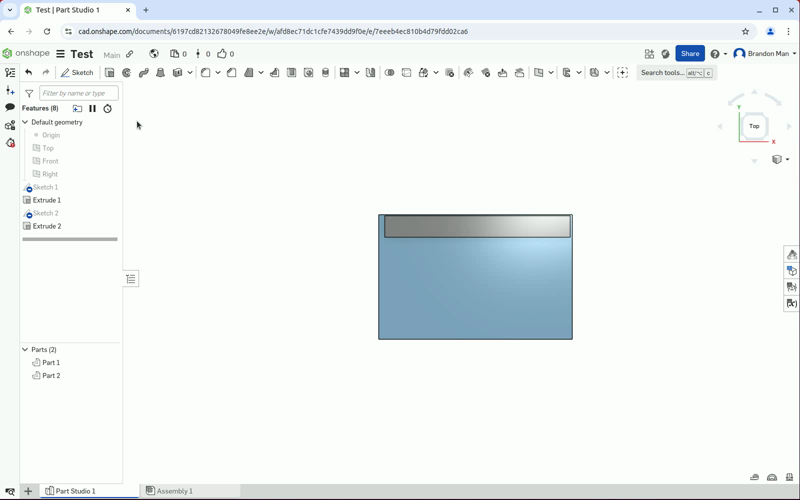
key(shift+h)
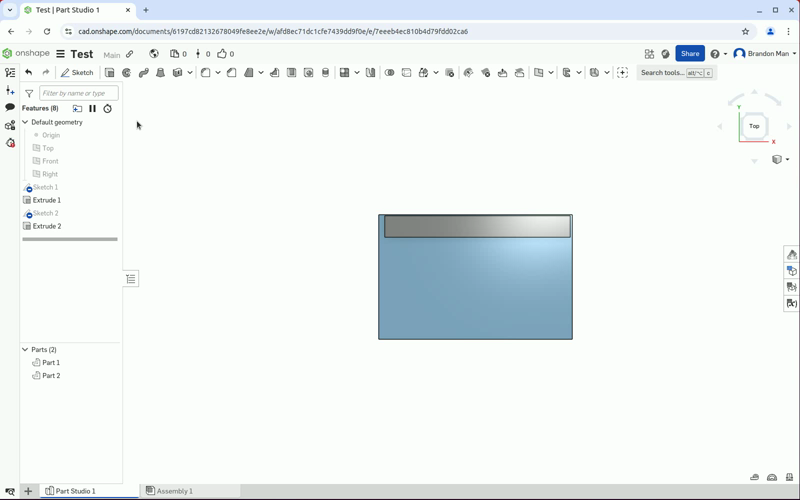
key(shift+h)
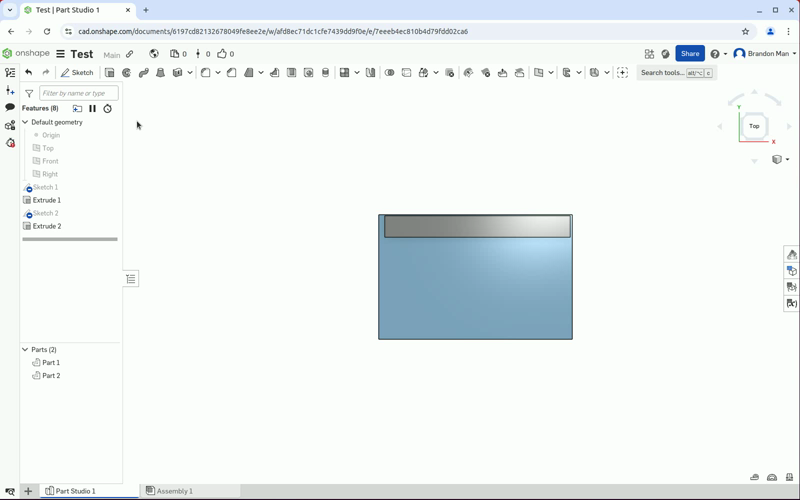
mouse_move(73, 189)
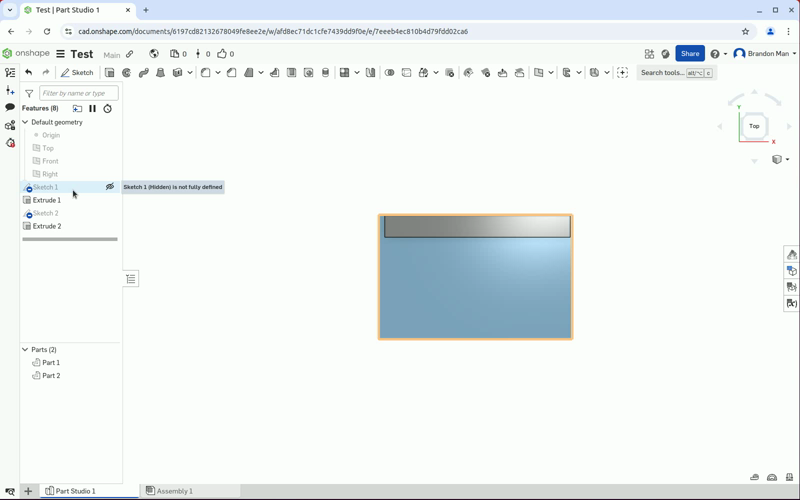
click(73, 189)
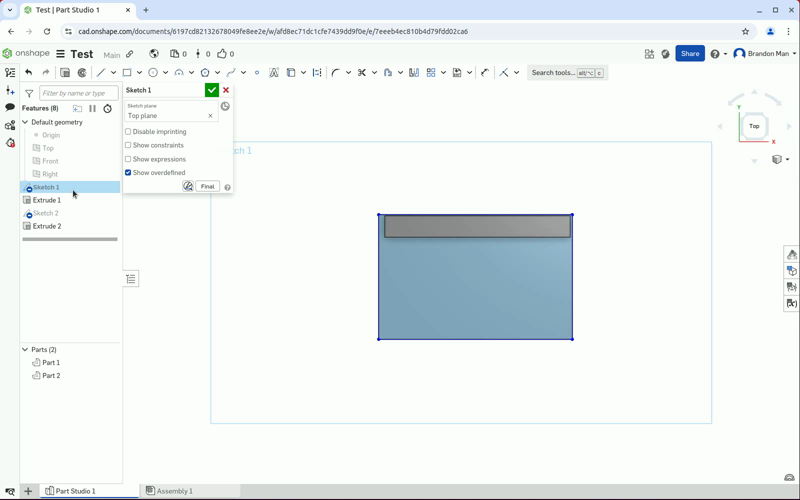
mouse_move(229, 92)
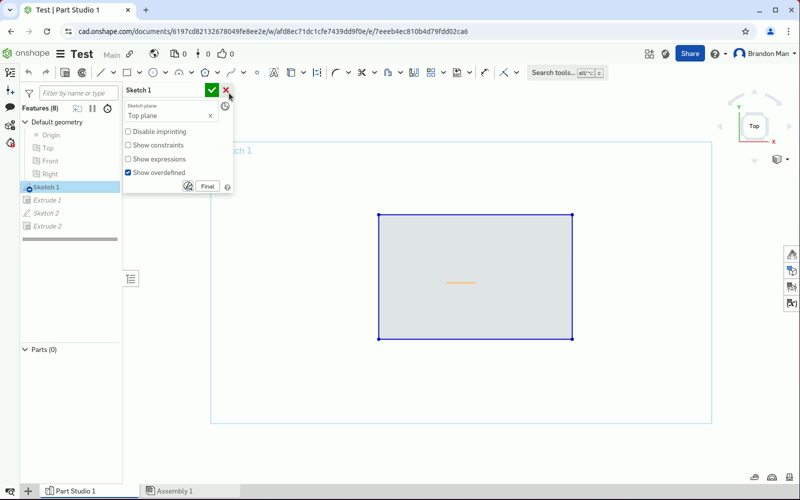
click(229, 92)
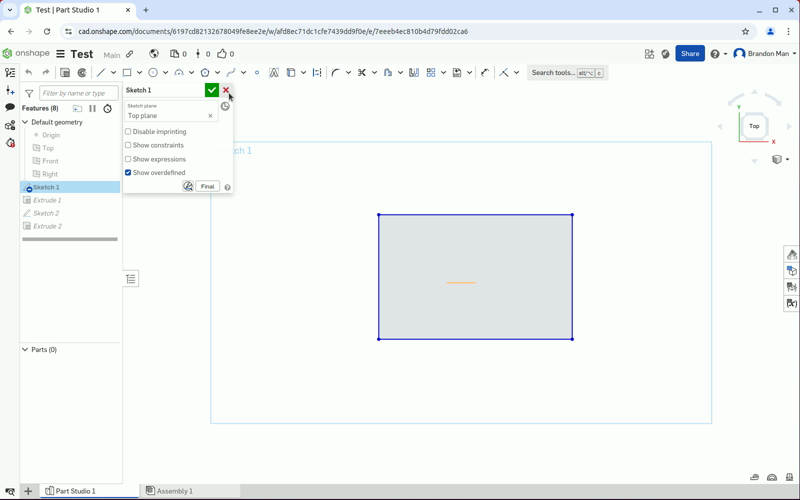
key(shift+s)
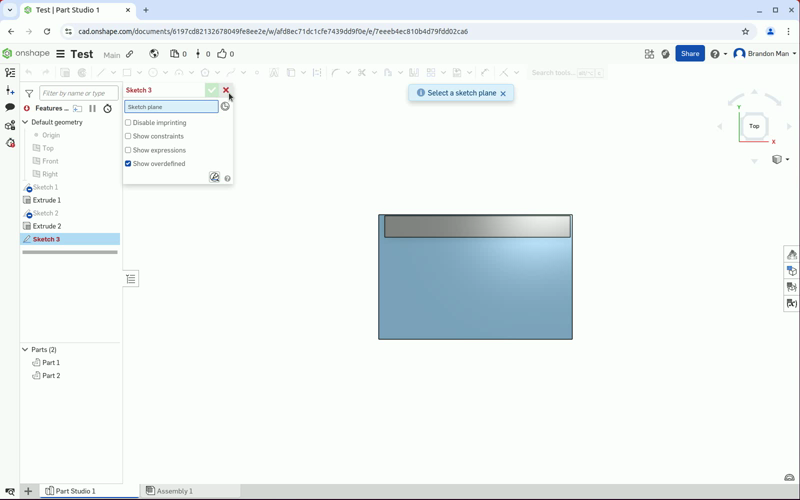
mouse_move(73, 150)
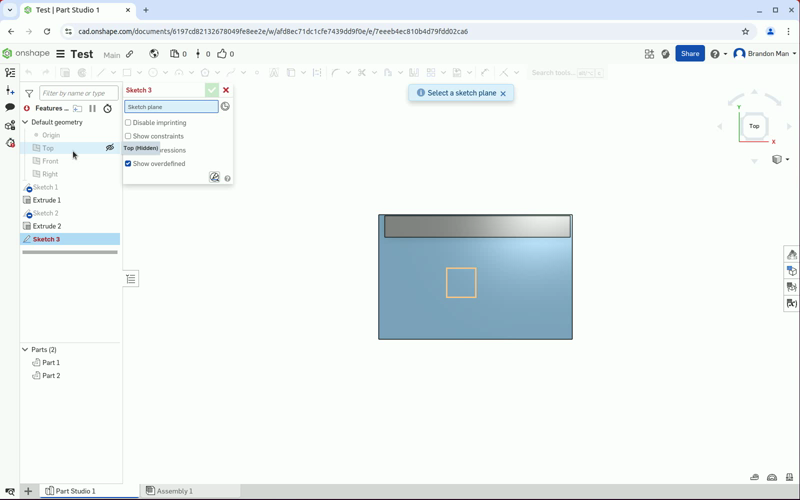
click(73, 150)
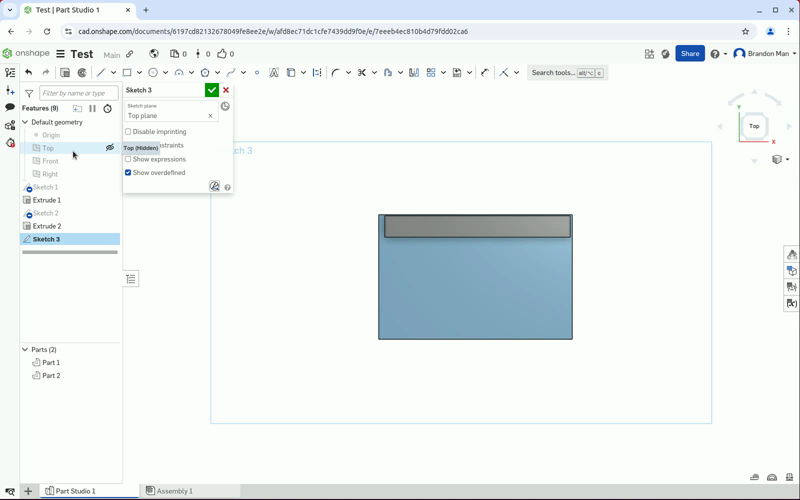
mouse_move(73, 352)
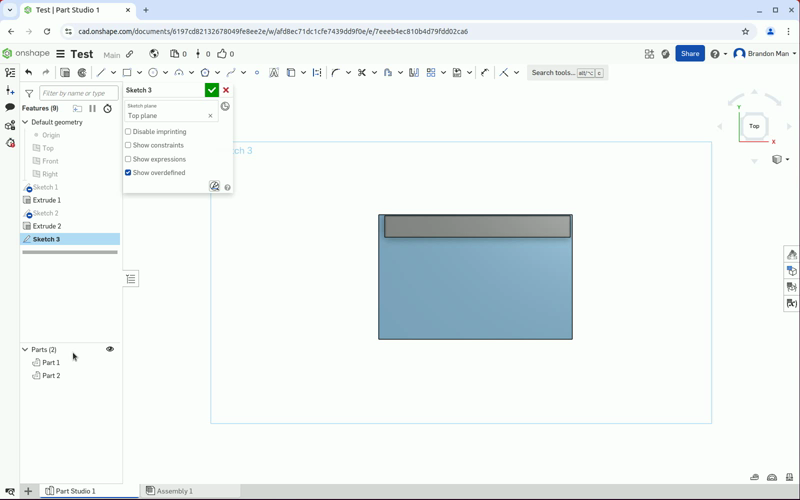
key(y)
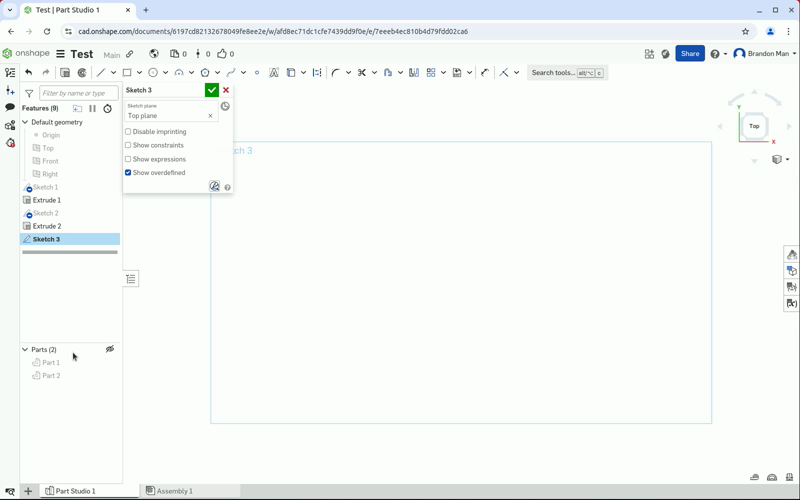
key(l)
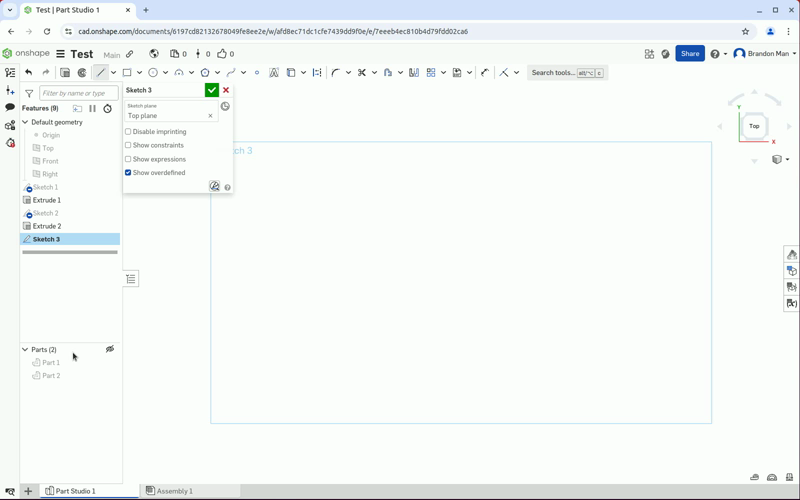
key_down(shift)
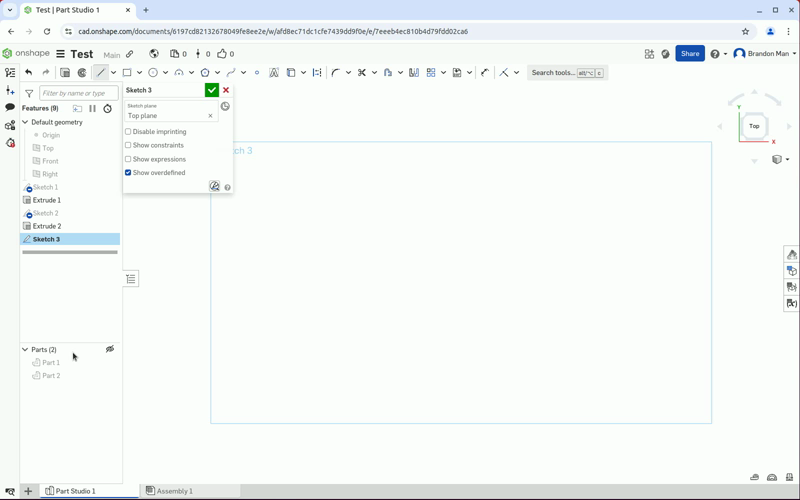
mouse_move(383, 336)
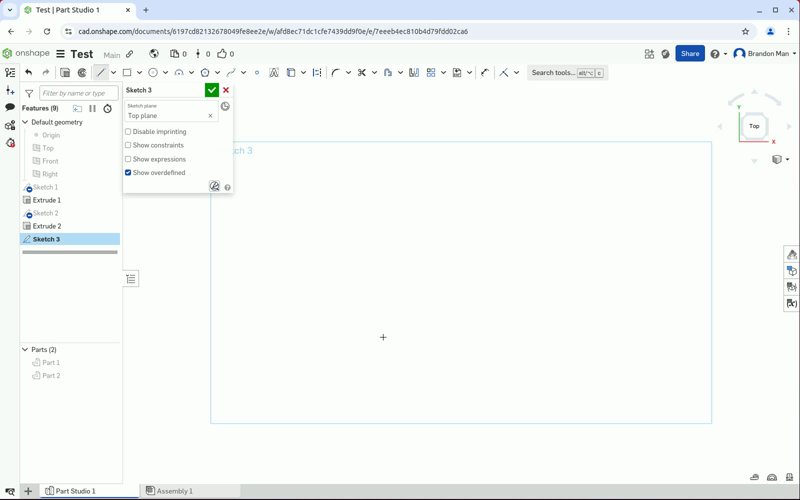
click(383, 336)
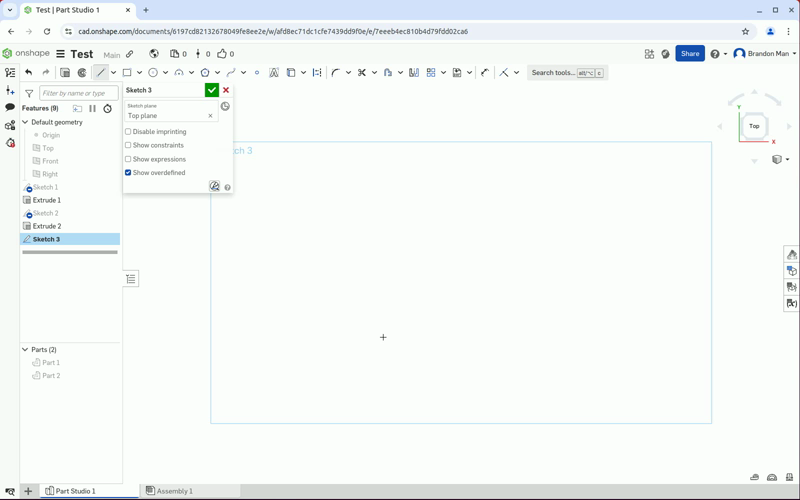
key_up(shift)
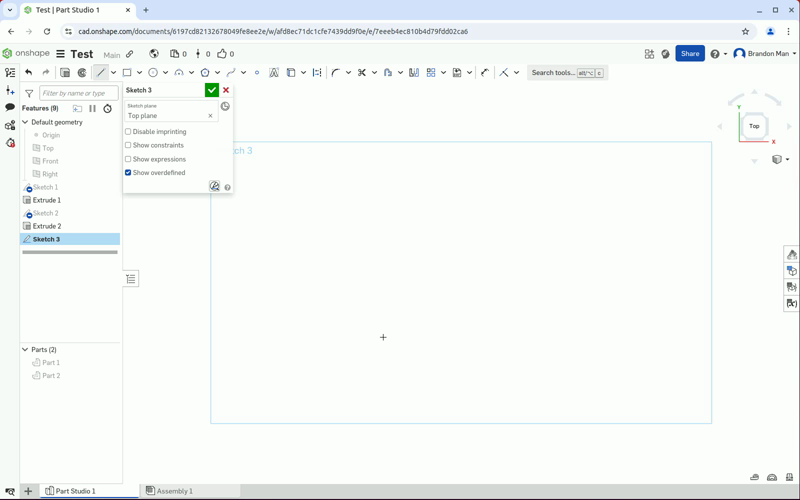
key_down(shift)
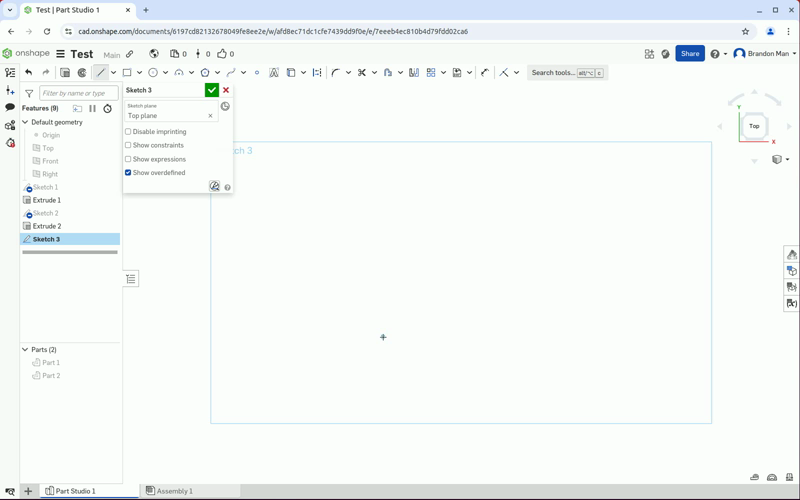
mouse_move(571, 336)
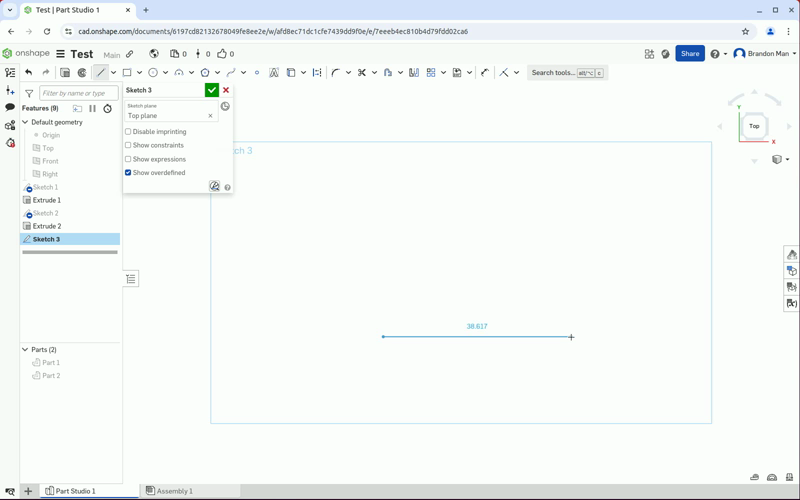
click(571, 336)
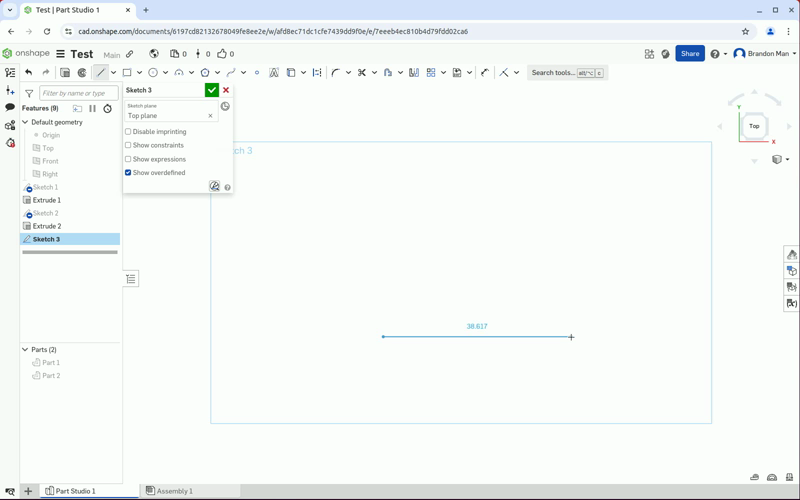
key_up(shift)
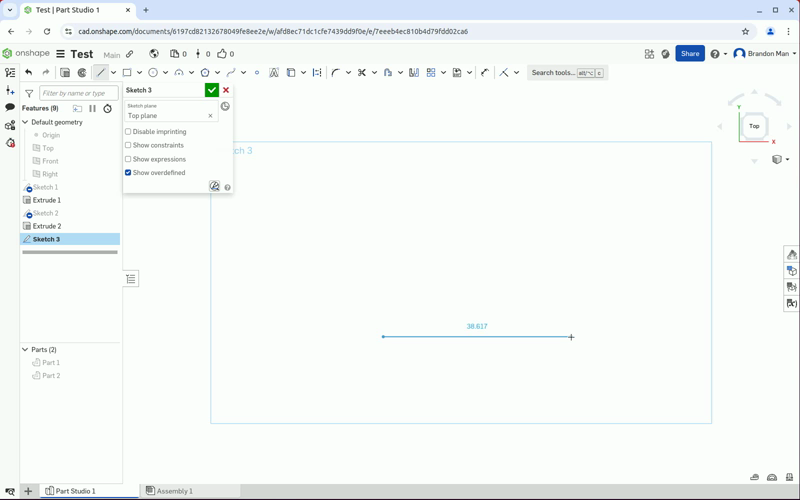
key_down(shift)
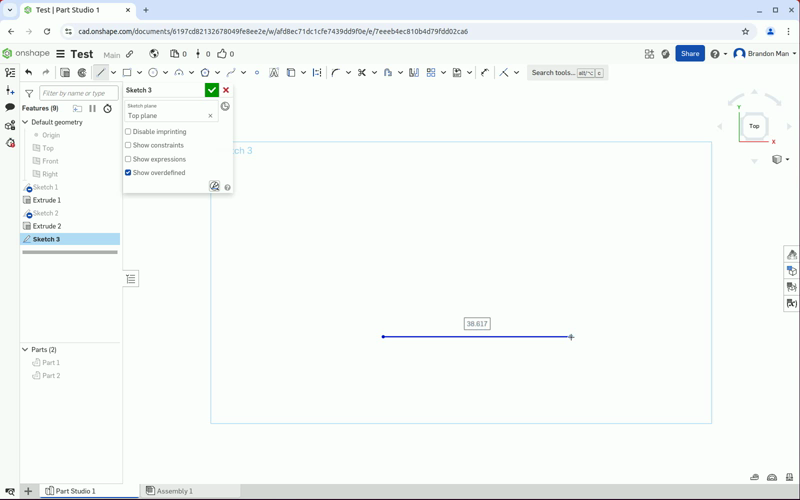
mouse_move(589, 336)
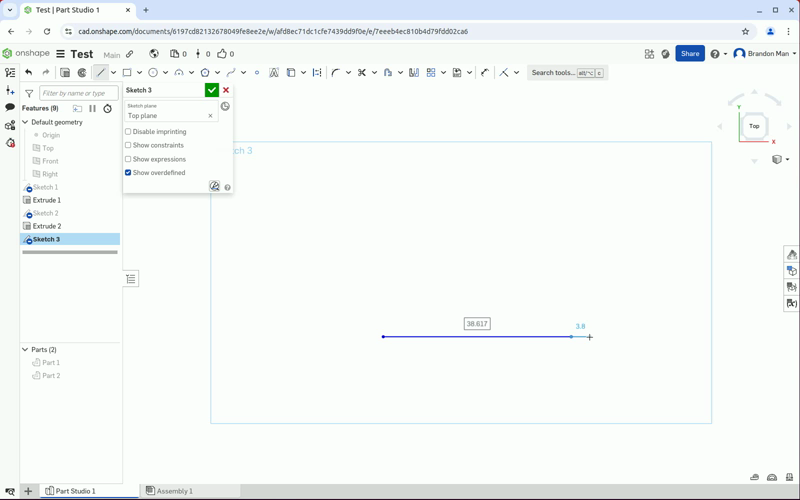
mouse_move(571, 315)
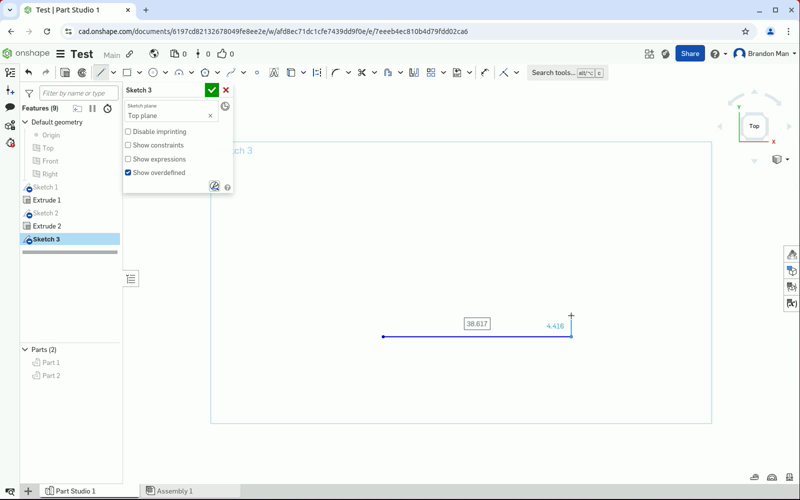
click(571, 315)
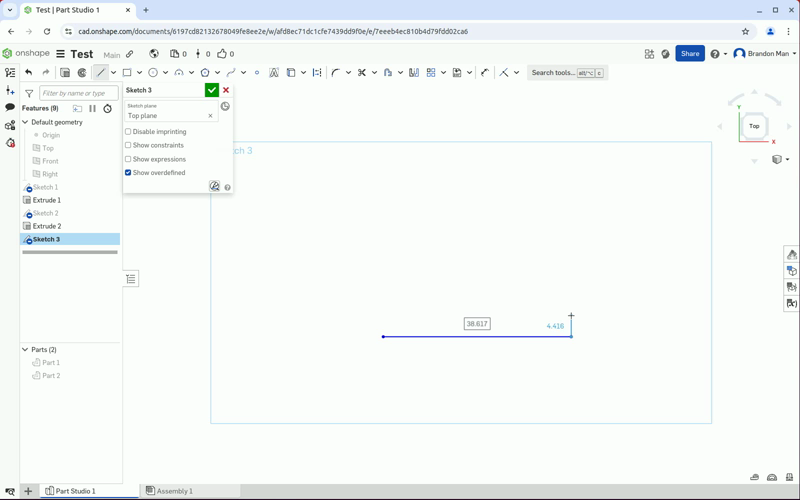
key_up(shift)
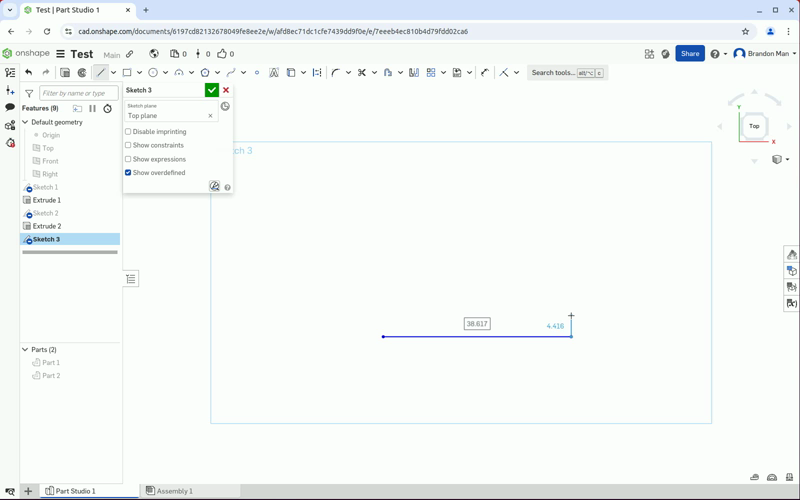
key_down(shift)
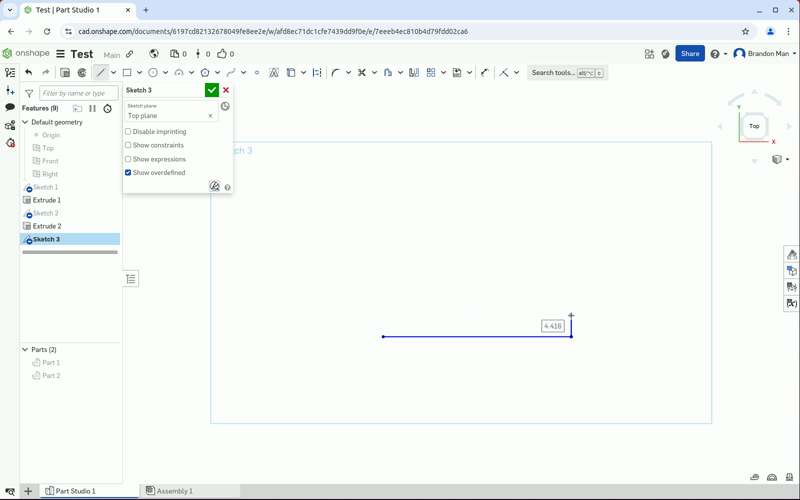
mouse_move(383, 315)
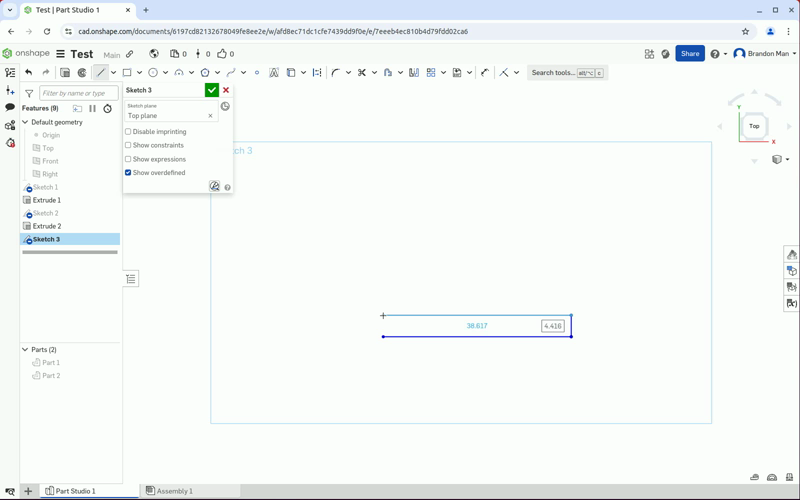
click(383, 315)
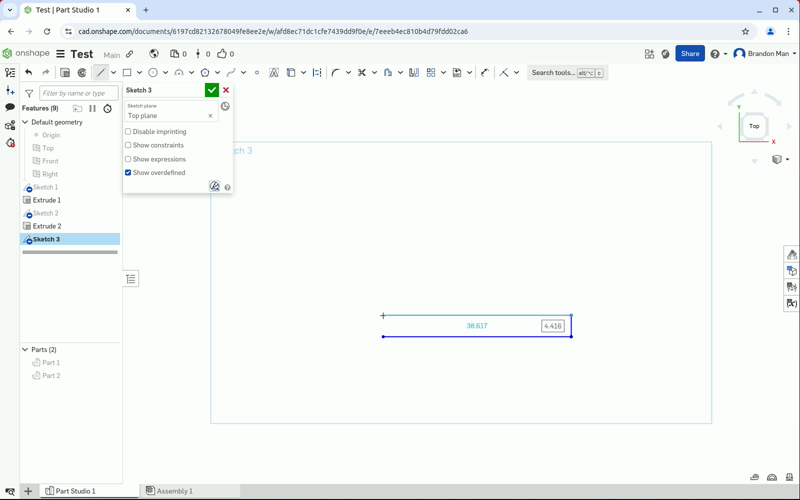
key_up(shift)
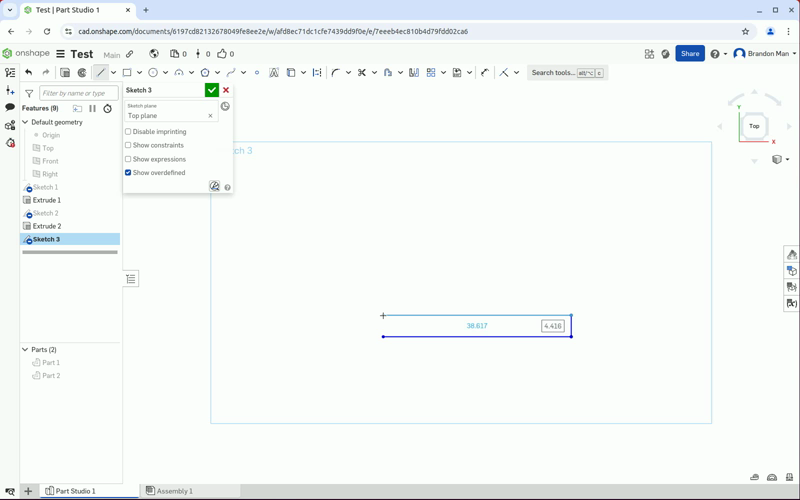
mouse_move(413, 315)
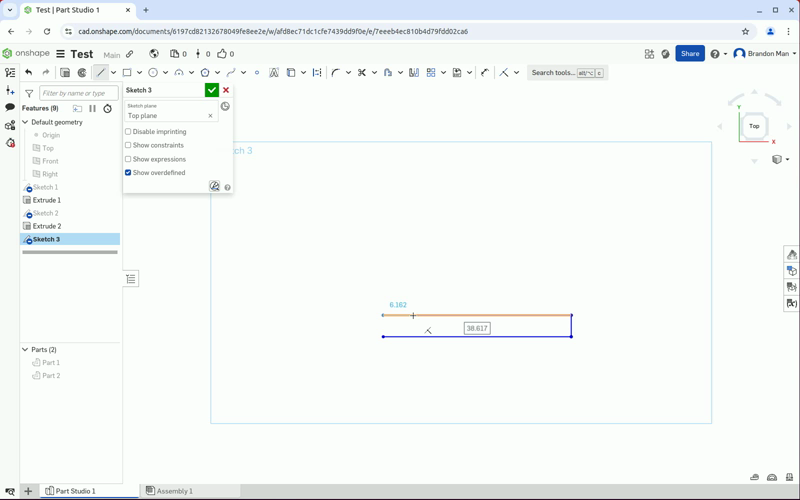
key_down(shift)
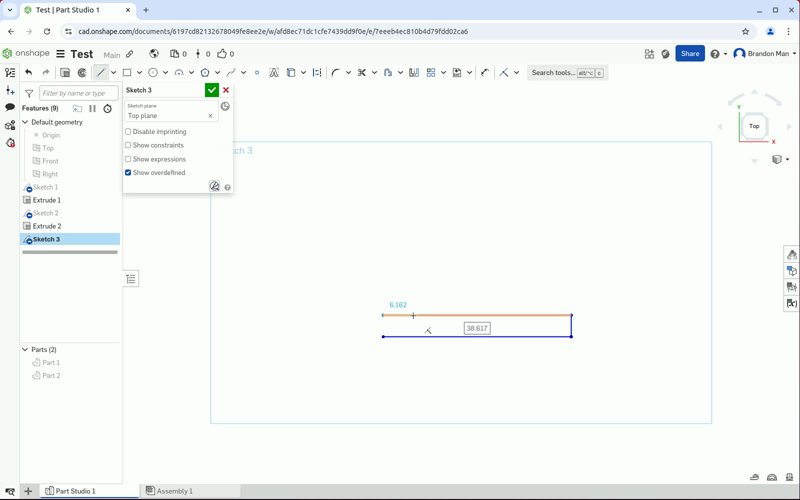
mouse_move(383, 336)
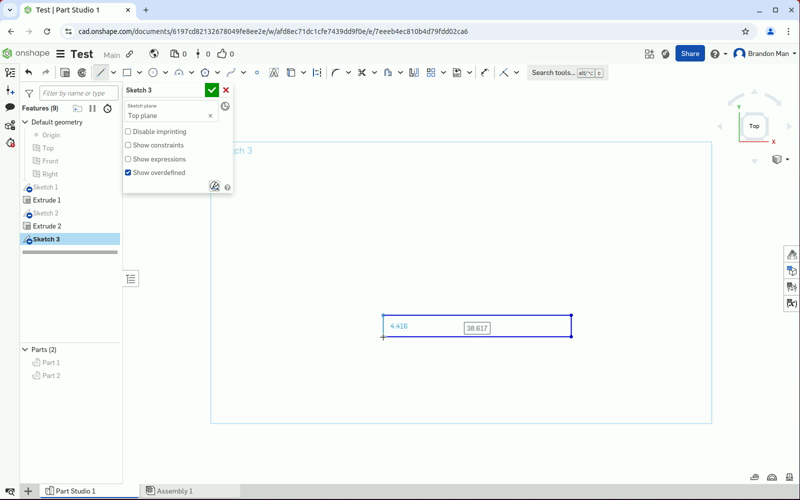
key_up(shift)
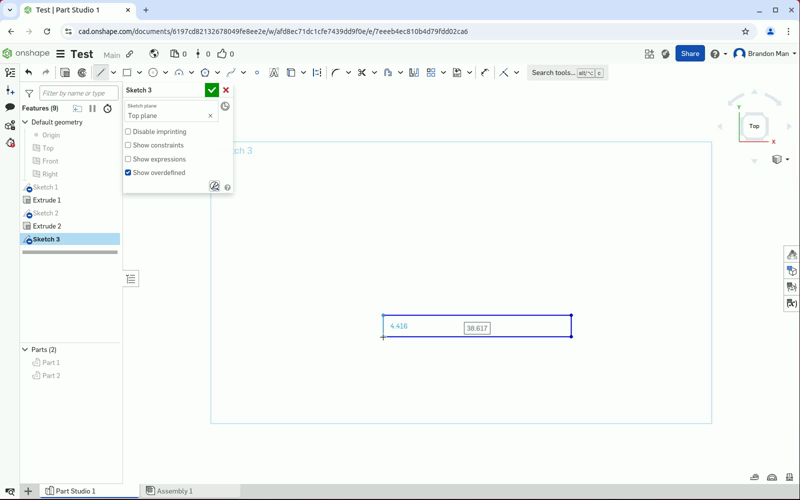
click(383, 336)
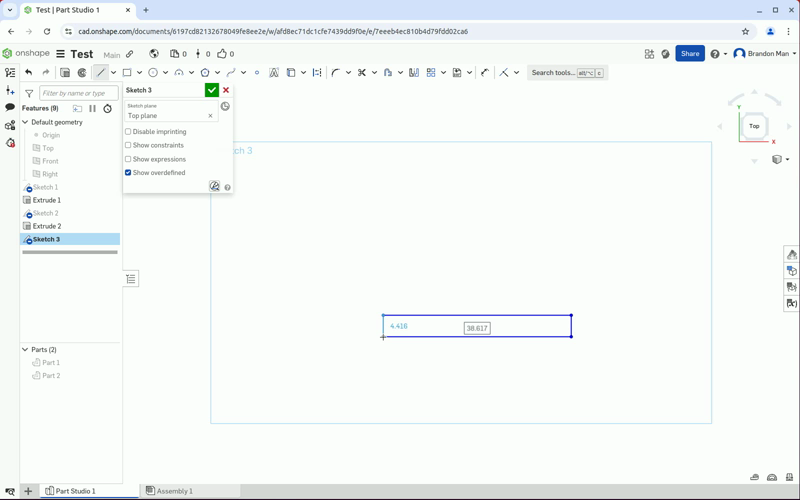
key(esc)
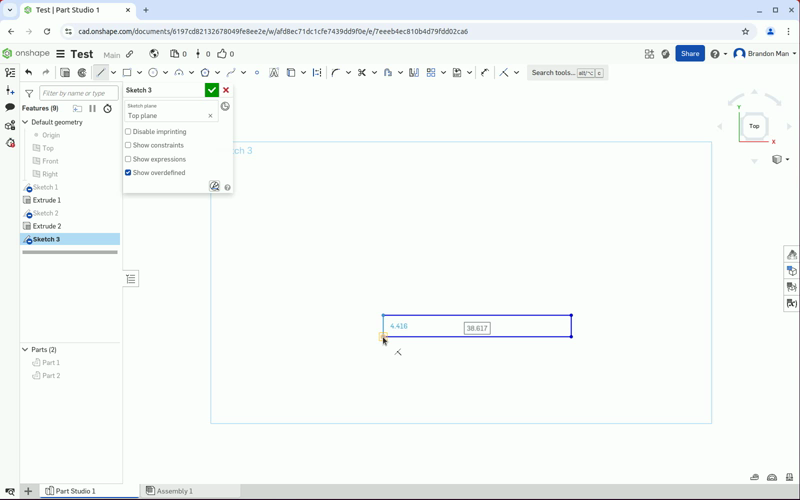
mouse_move(508, 332)
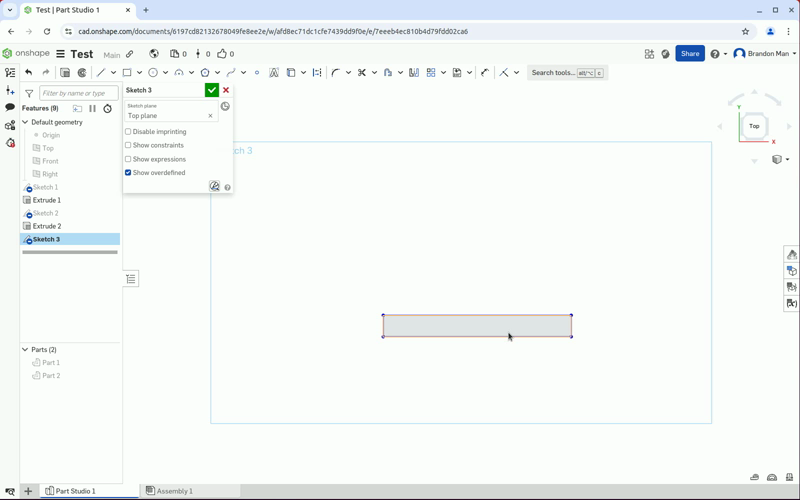
click(508, 332)
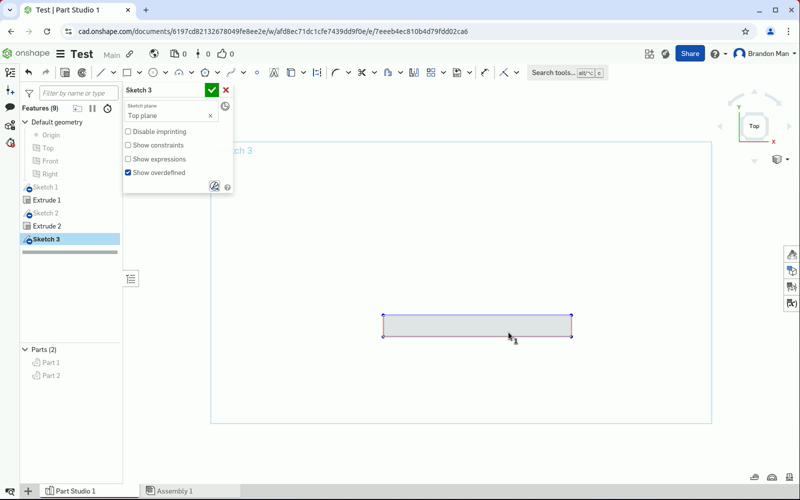
mouse_move(73, 352)
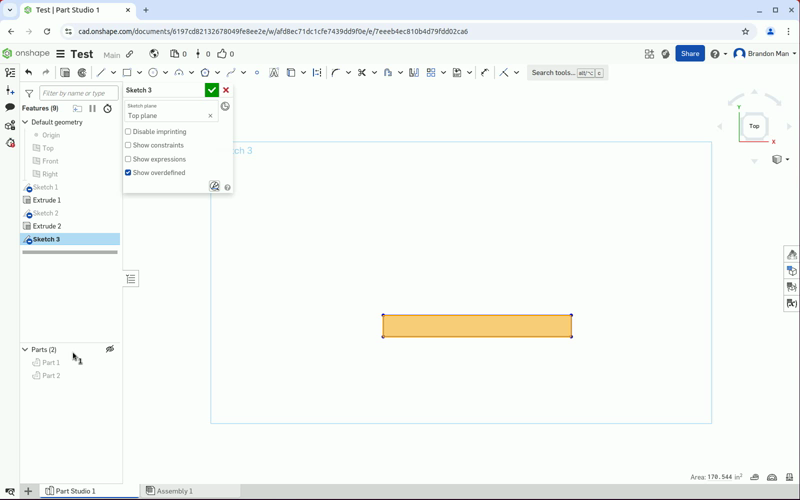
key(shift+y)
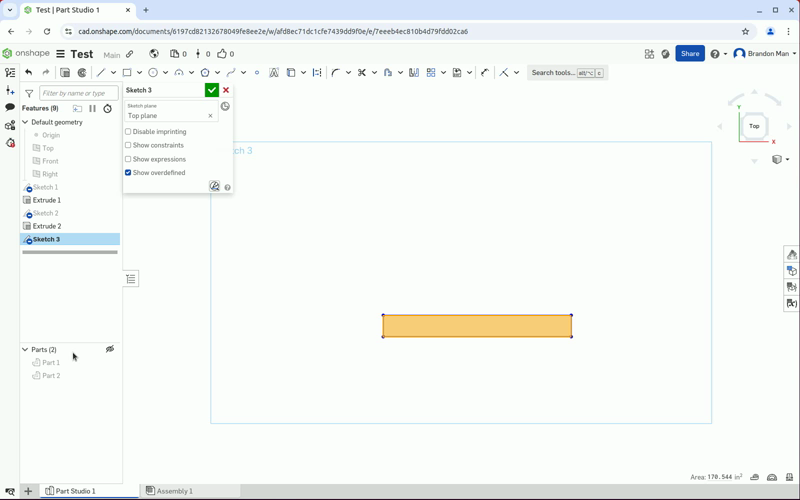
key(shift+e)
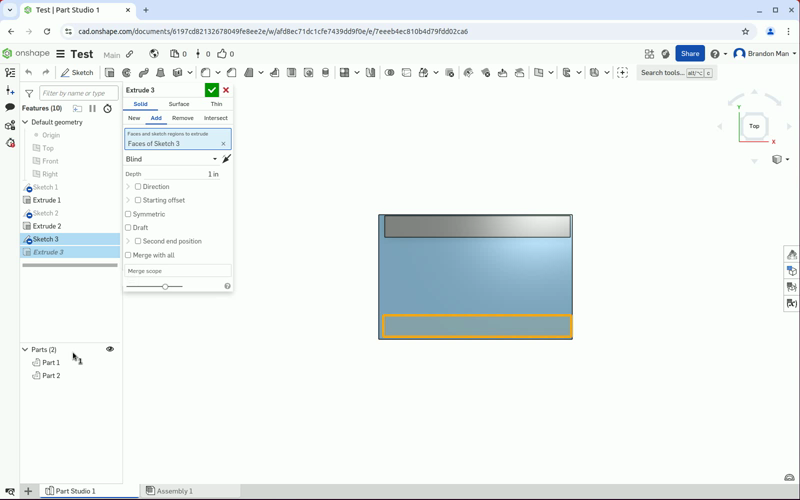
mouse_move(143, 106)
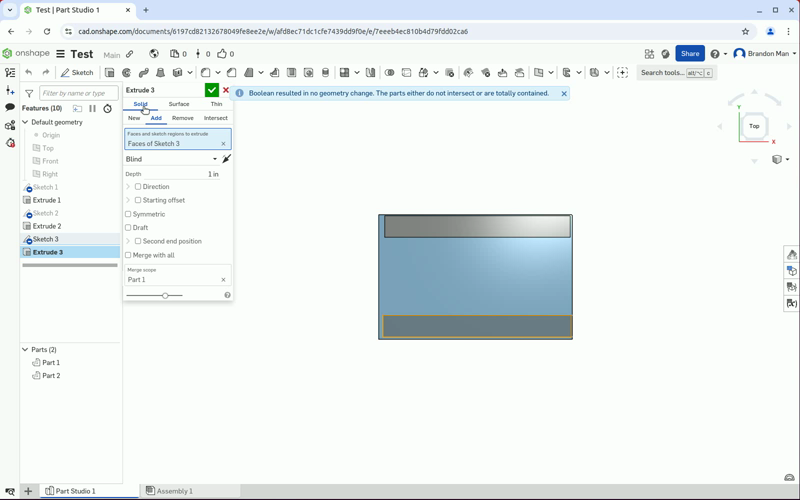
click(143, 106)
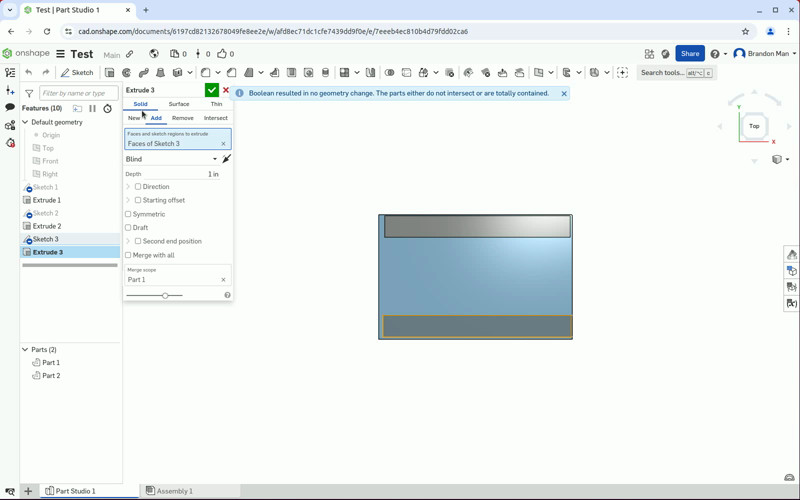
mouse_move(137, 120)
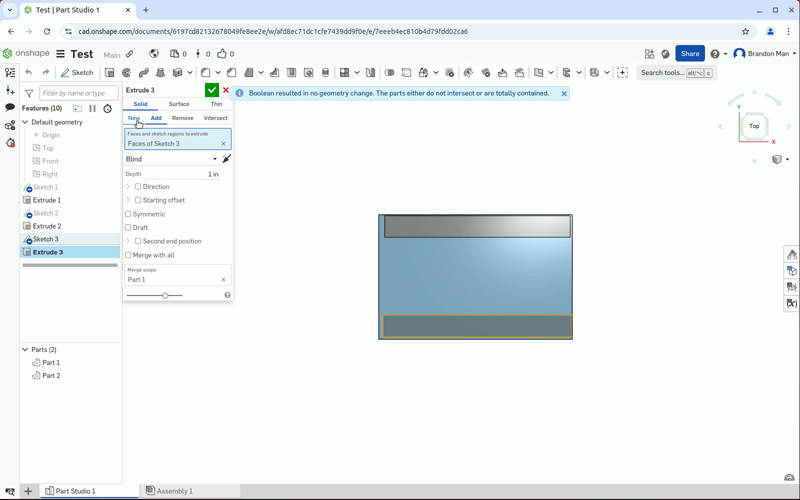
click(137, 120)
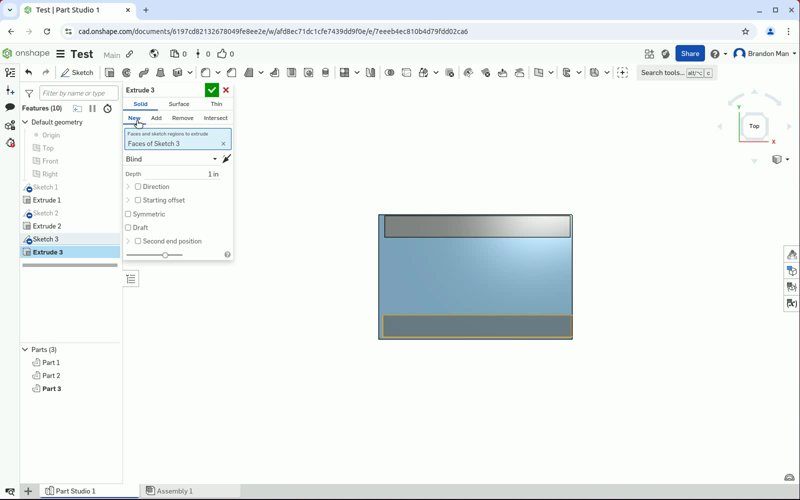
key(tab, 4)
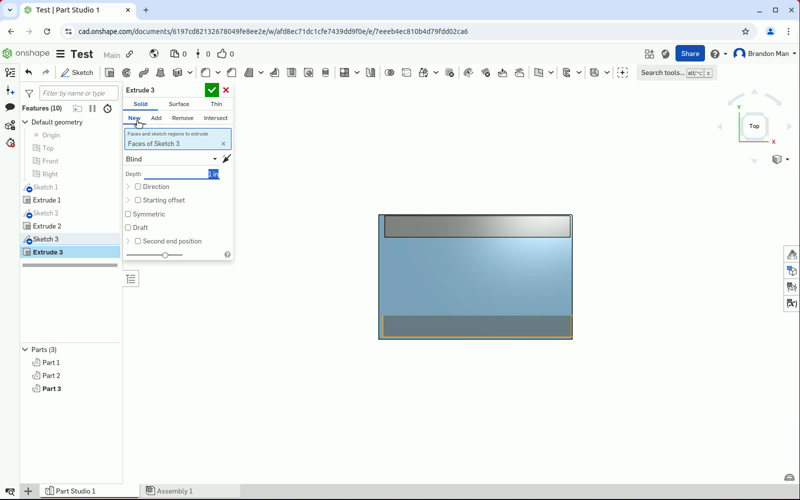
text(4.333)
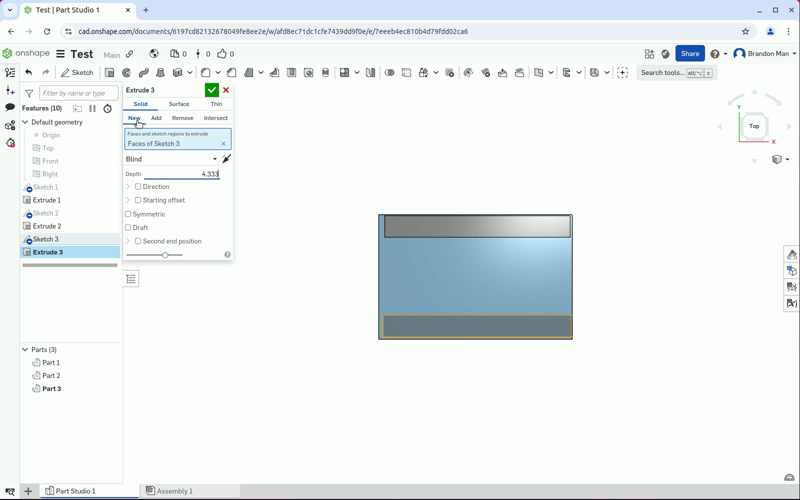
key(enter)
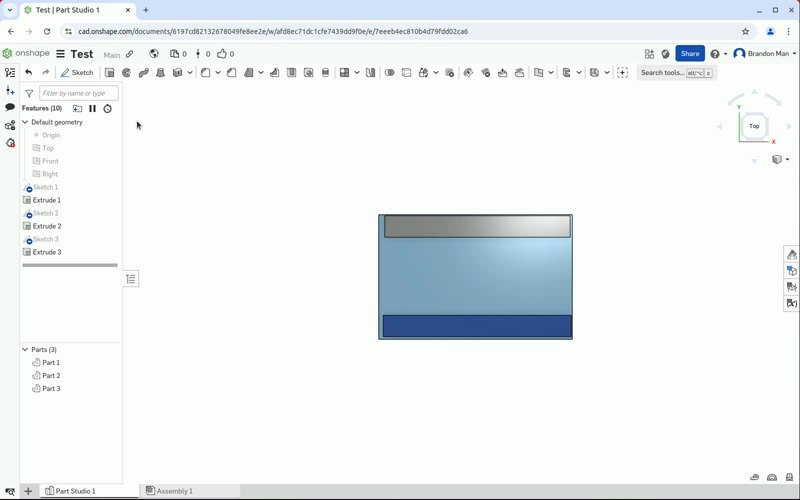
key(shift+h)
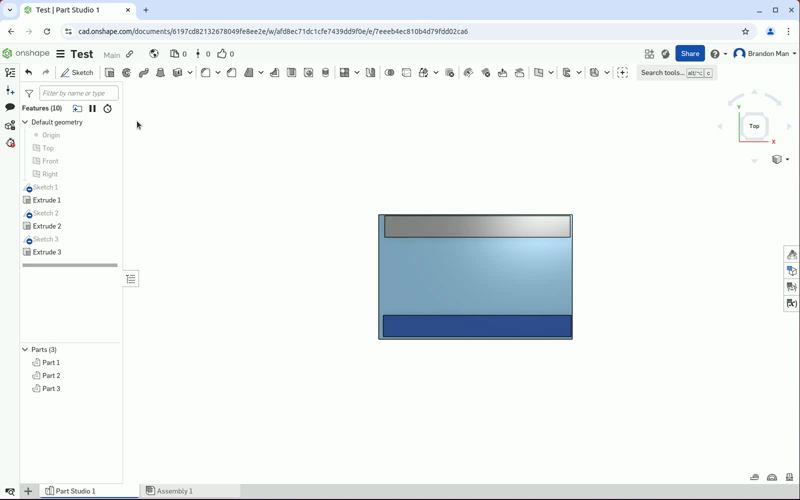
key(shift+h)
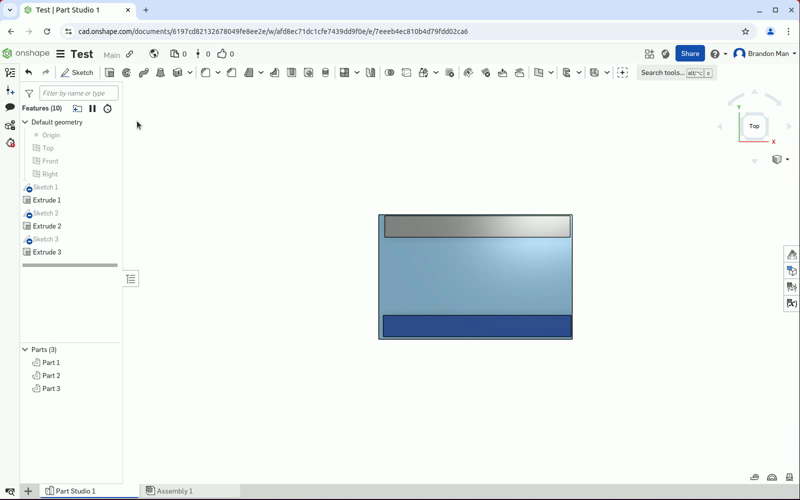
mouse_move(73, 189)
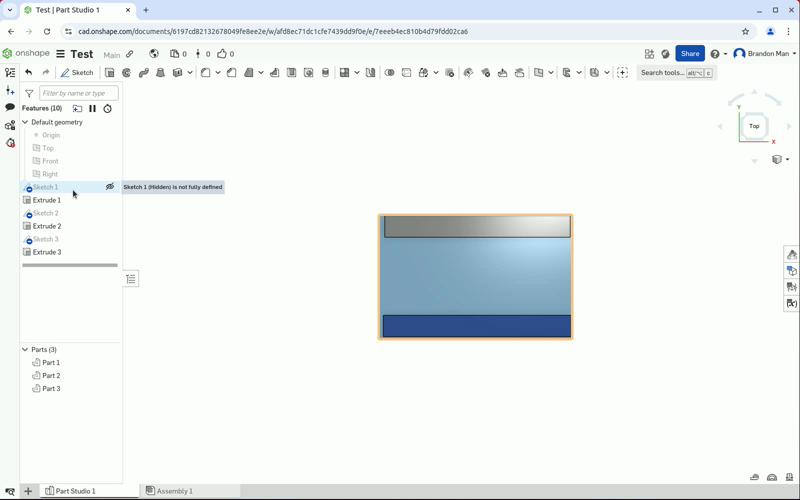
click(73, 189)
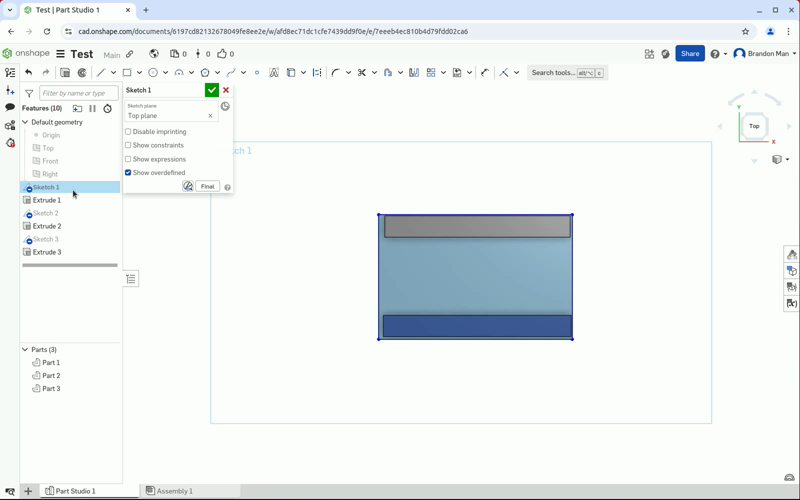
mouse_move(229, 92)
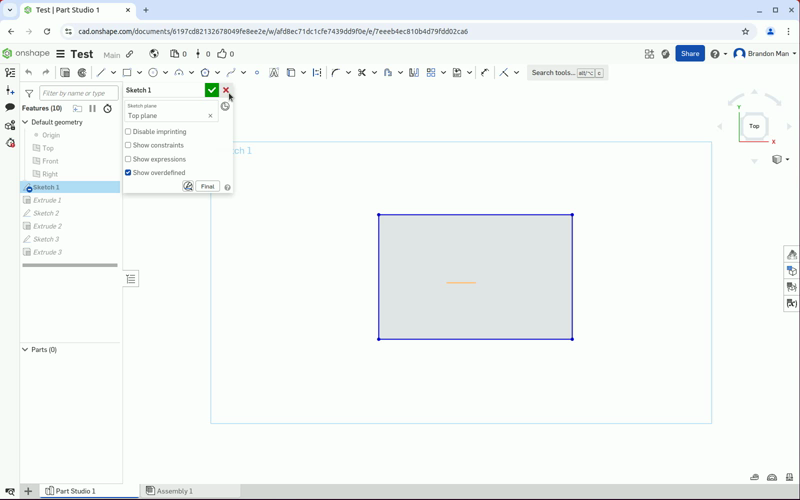
click(229, 92)
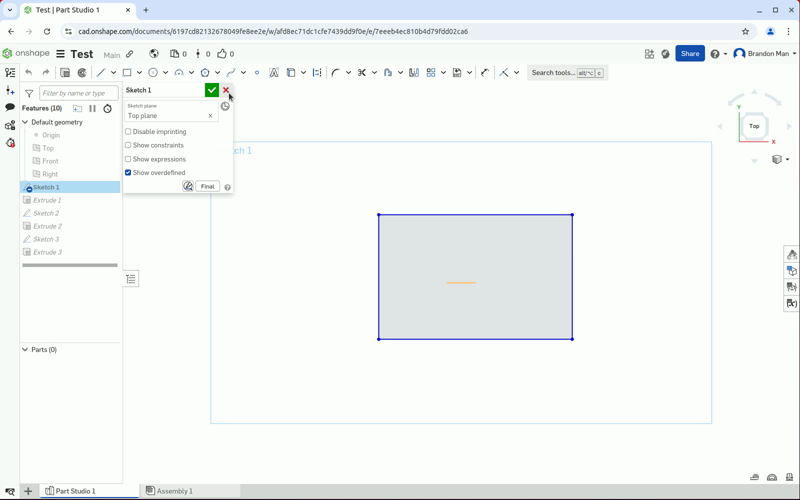
key(shift+s)
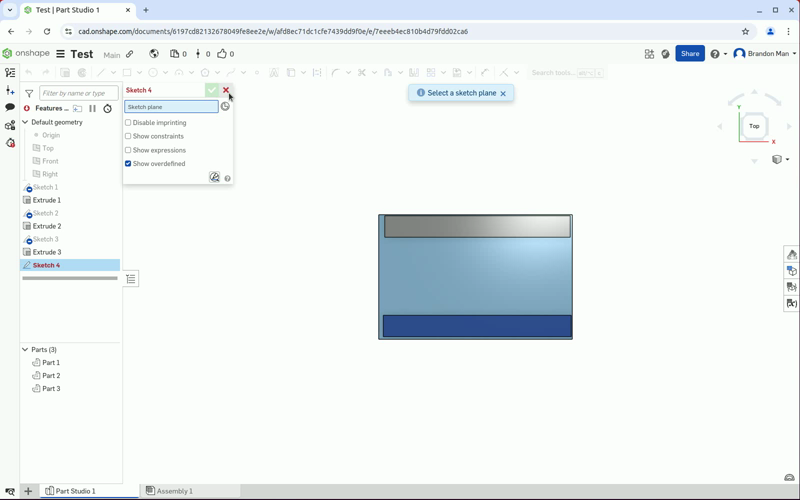
mouse_move(73, 150)
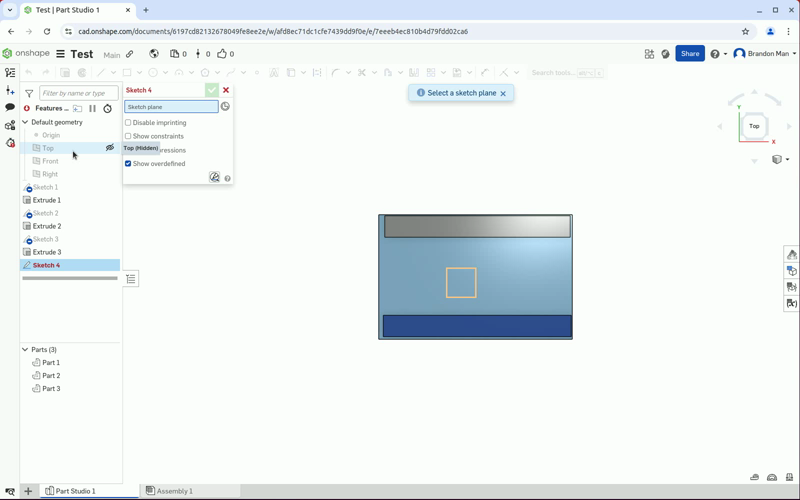
click(73, 150)
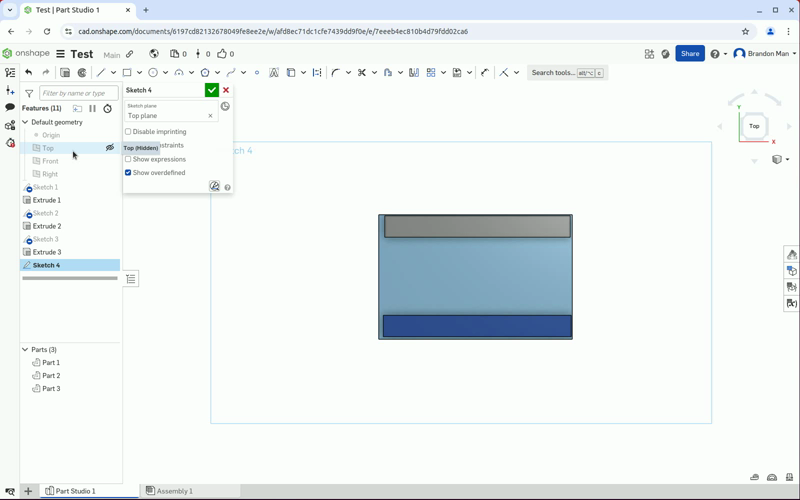
mouse_move(73, 352)
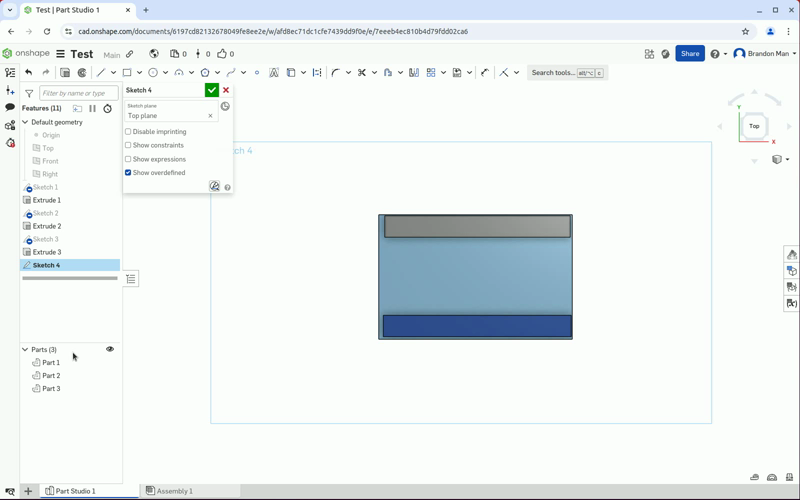
key(y)
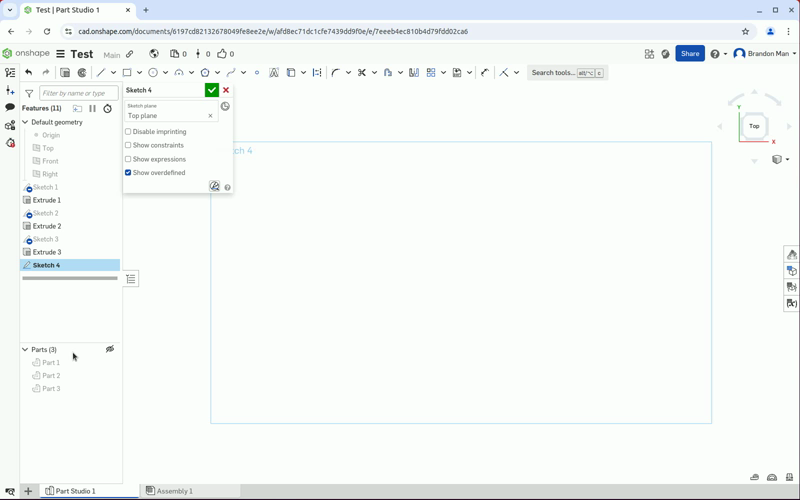
key(l)
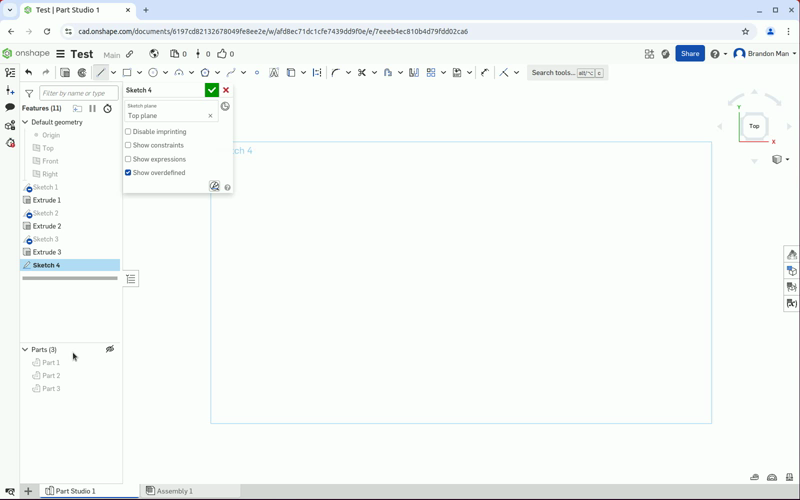
key_down(shift)
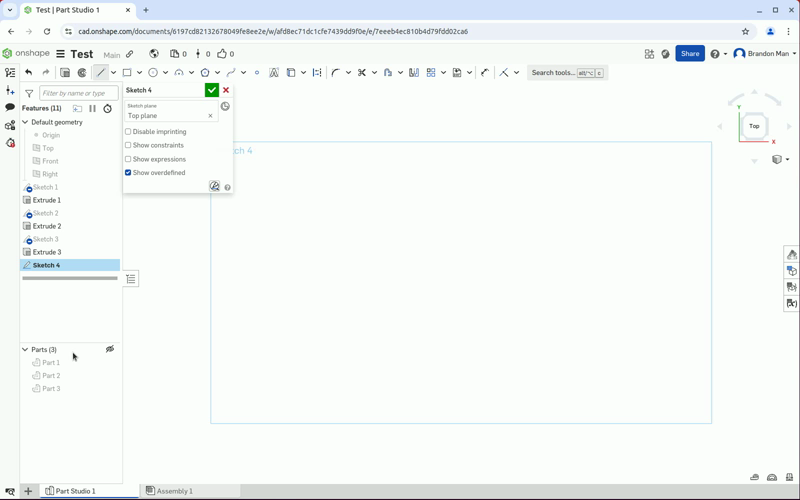
mouse_move(383, 307)
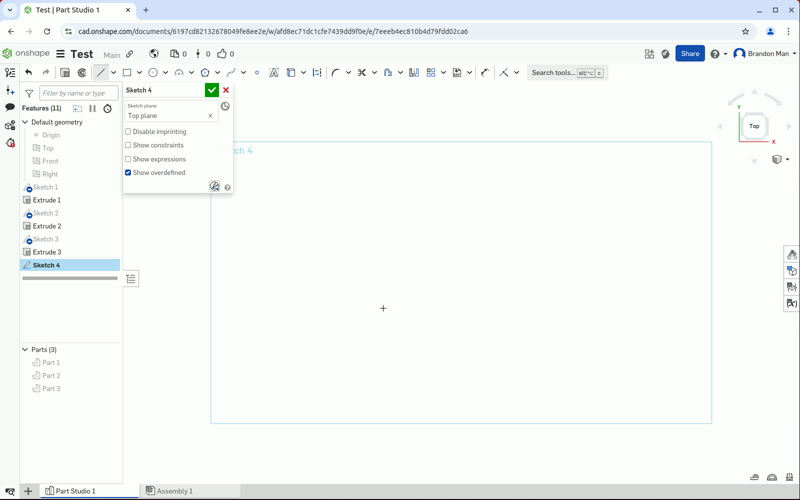
click(383, 307)
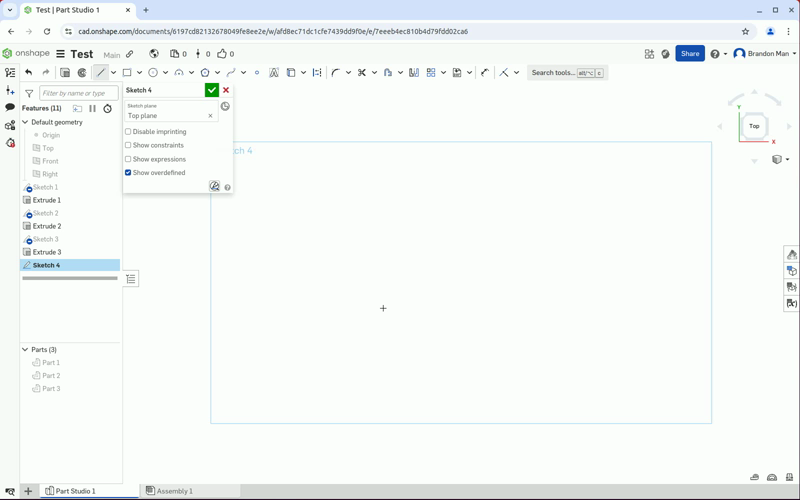
key_up(shift)
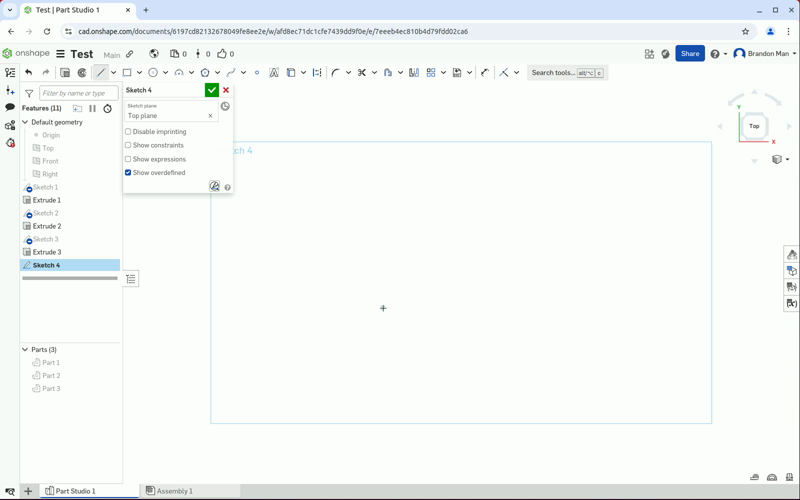
key_down(shift)
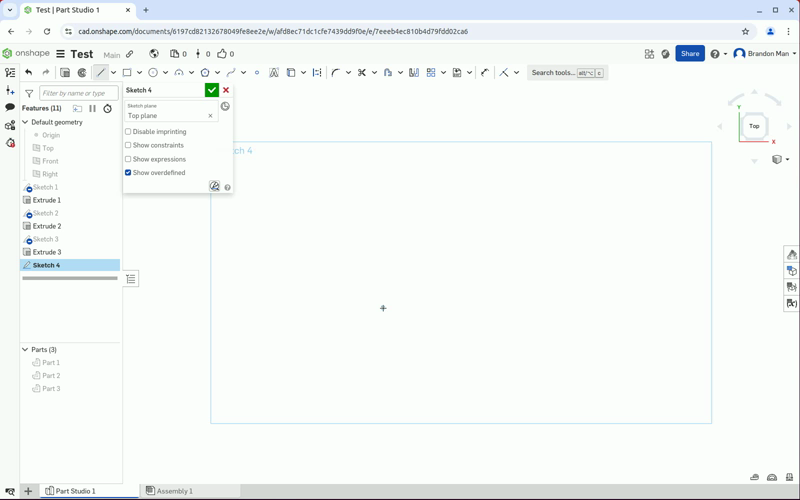
mouse_move(570, 307)
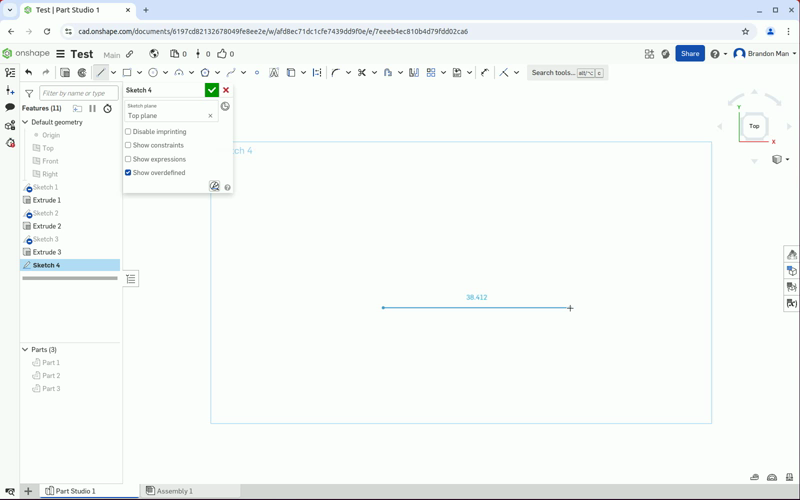
click(570, 307)
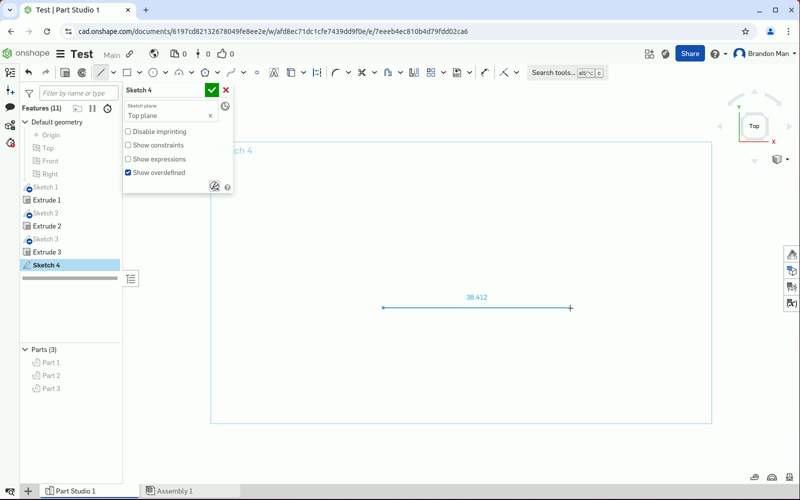
key_up(shift)
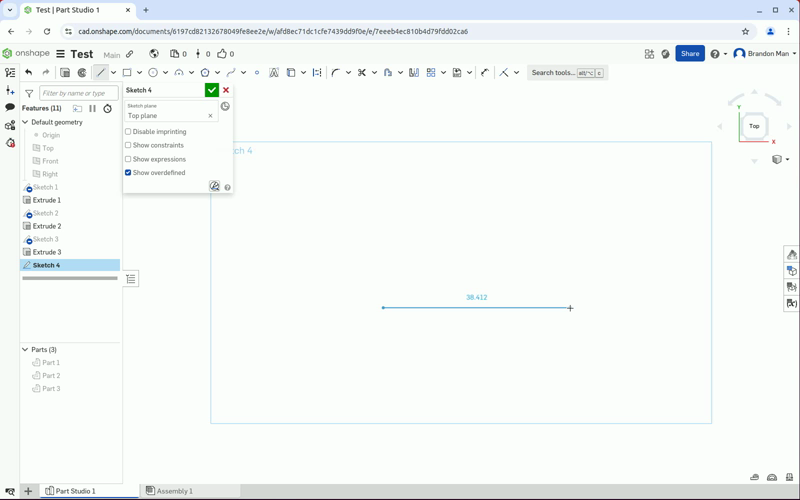
key_down(shift)
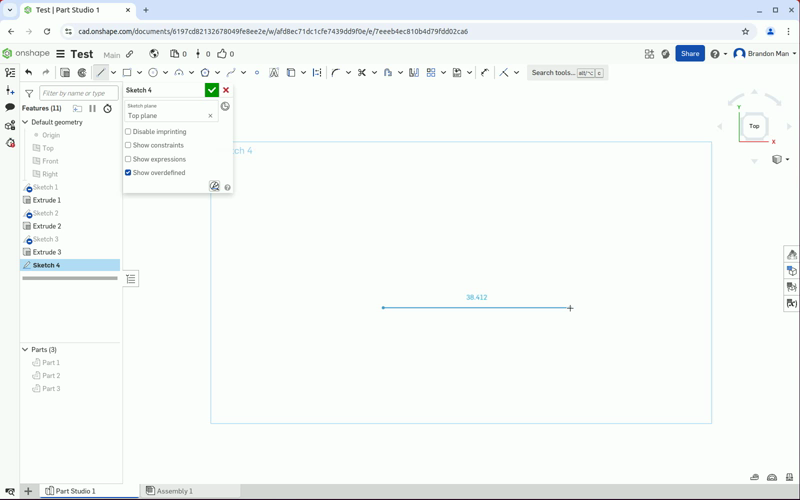
mouse_move(570, 240)
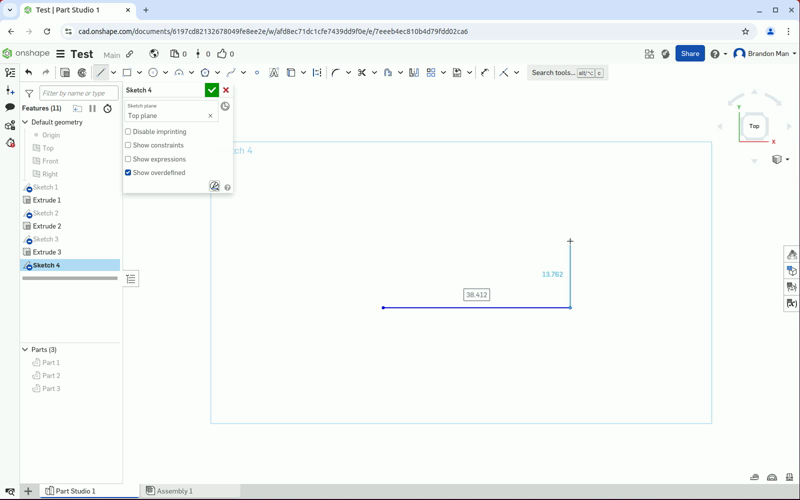
click(570, 240)
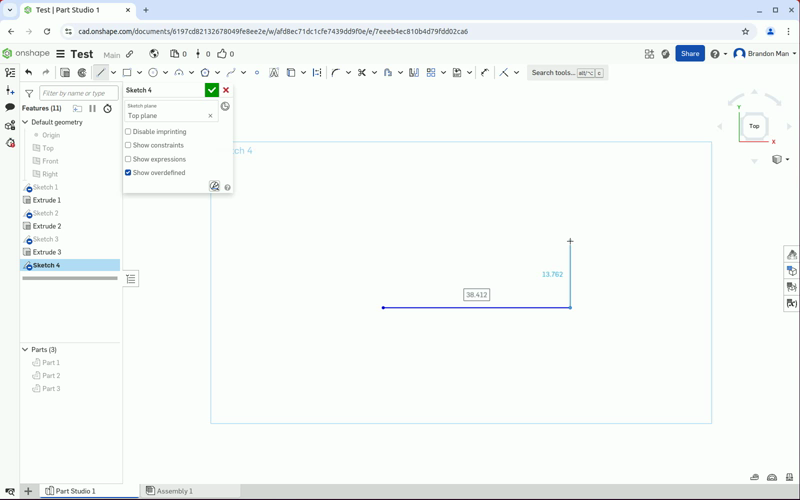
key_up(shift)
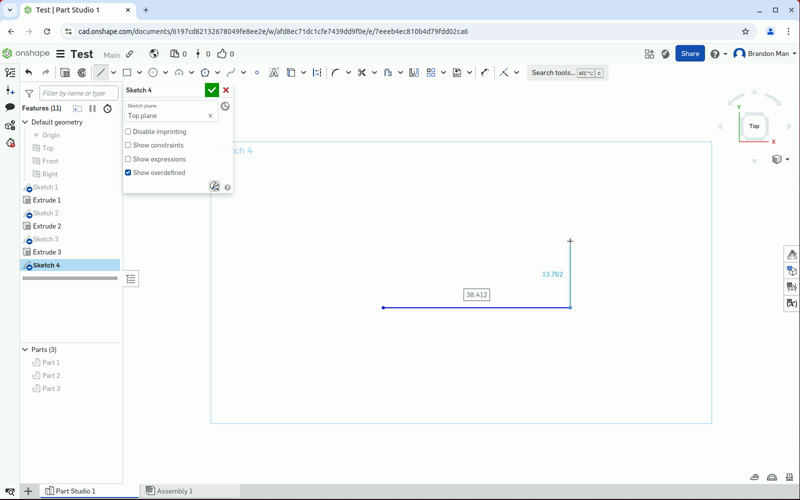
key_down(shift)
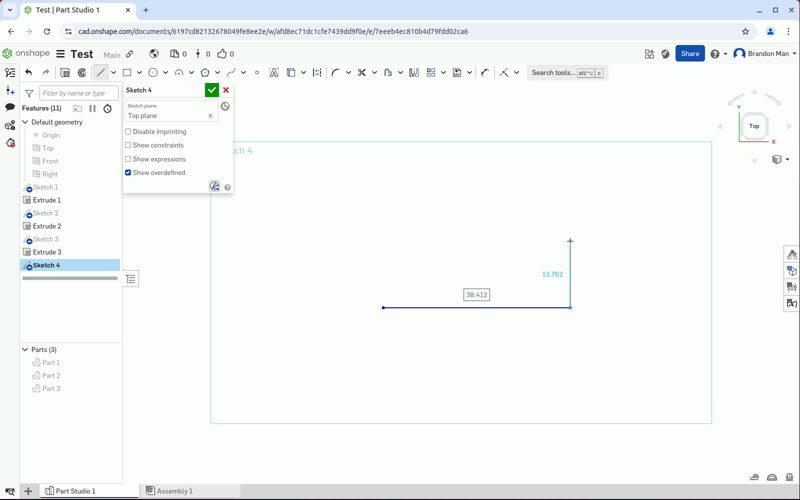
mouse_move(383, 240)
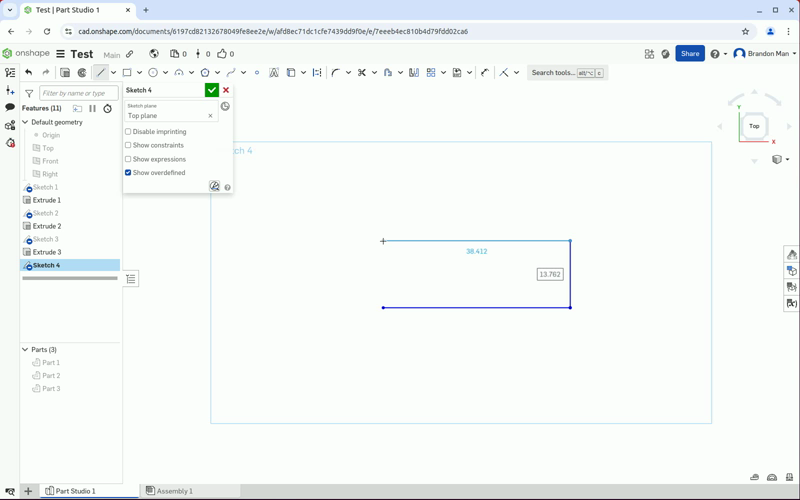
click(383, 240)
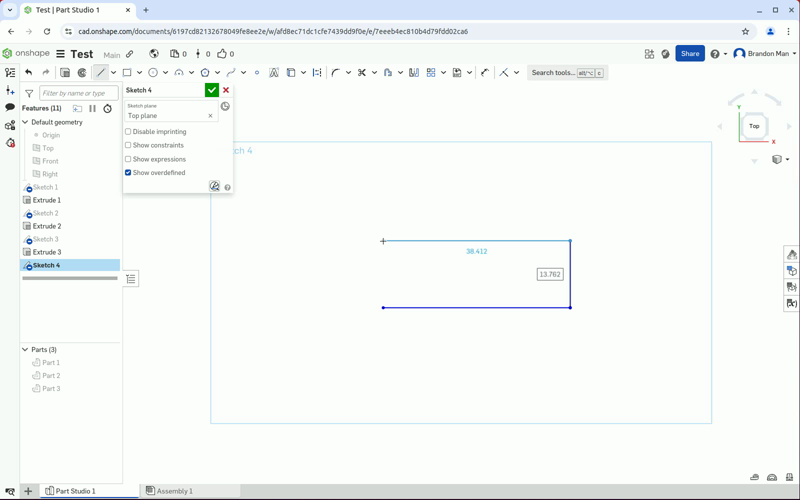
key_up(shift)
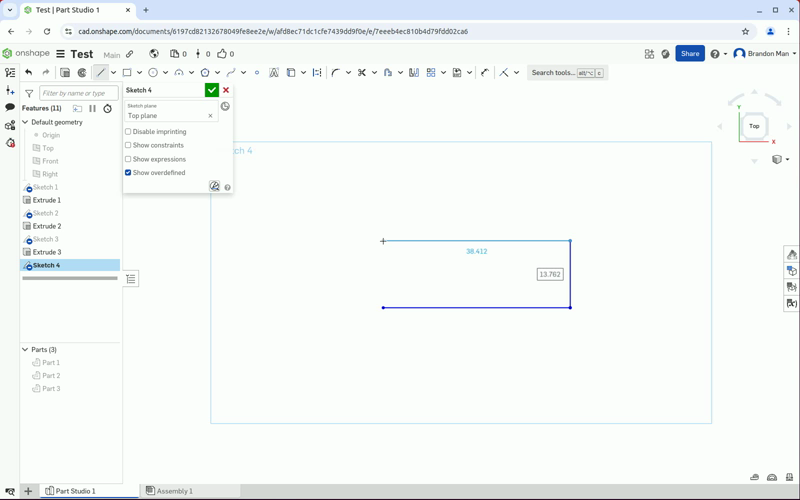
key_down(shift)
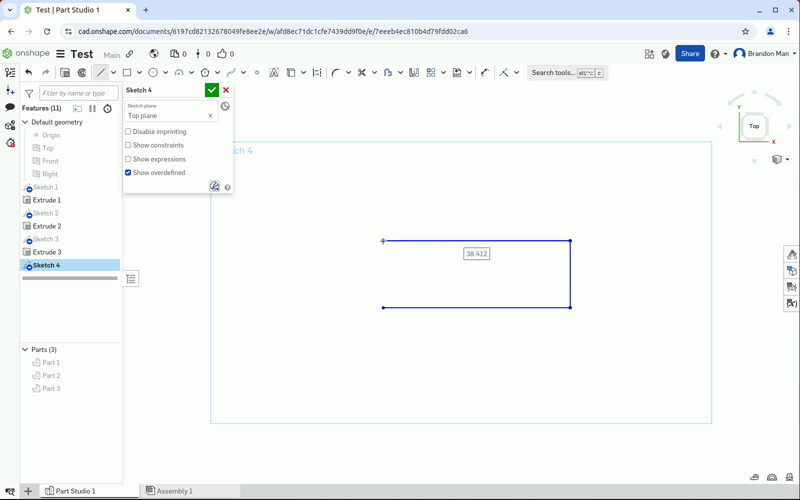
mouse_move(383, 307)
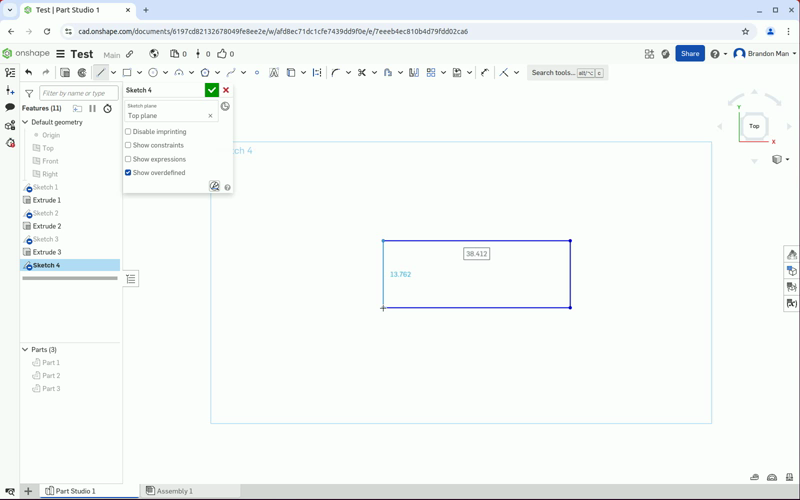
key_up(shift)
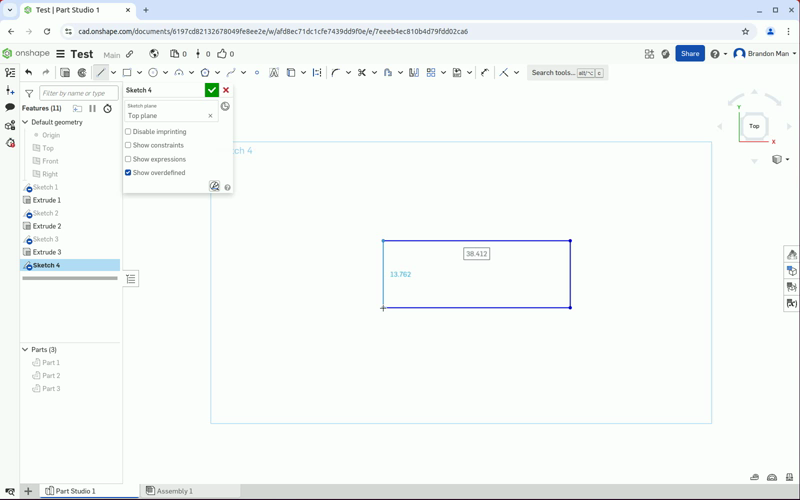
click(383, 307)
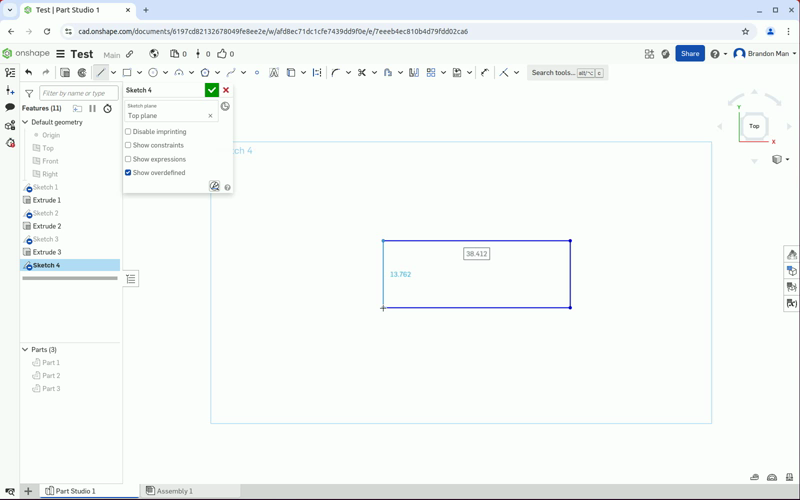
key(esc)
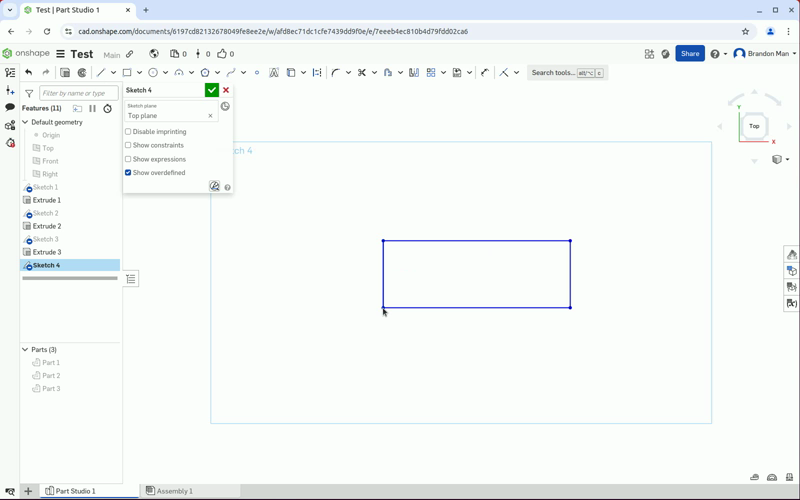
mouse_move(496, 294)
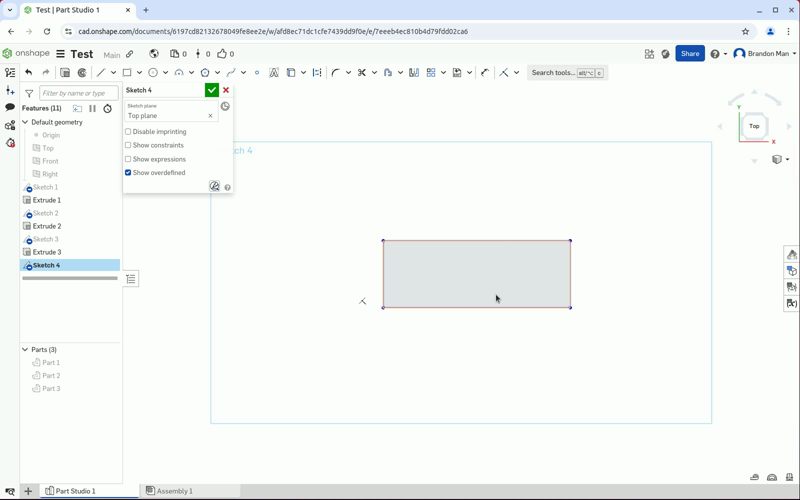
click(496, 294)
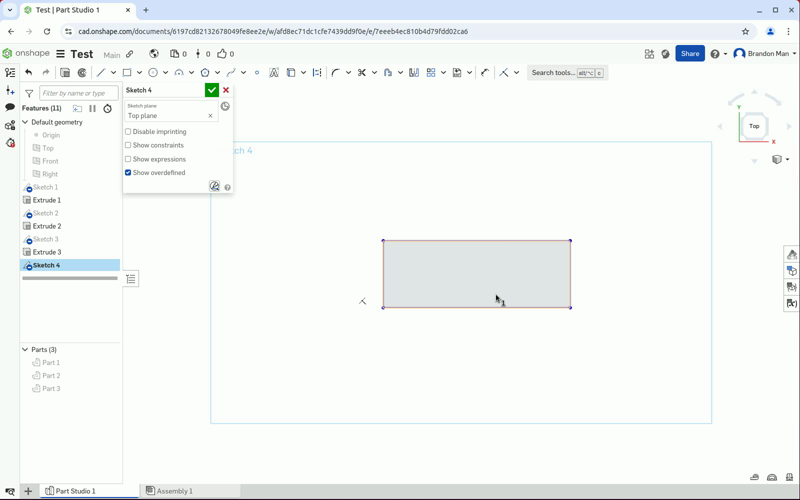
mouse_move(73, 352)
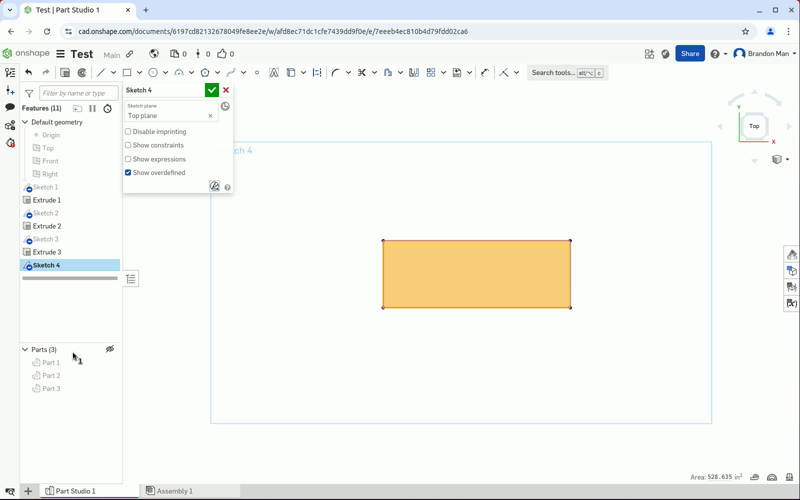
key(shift+y)
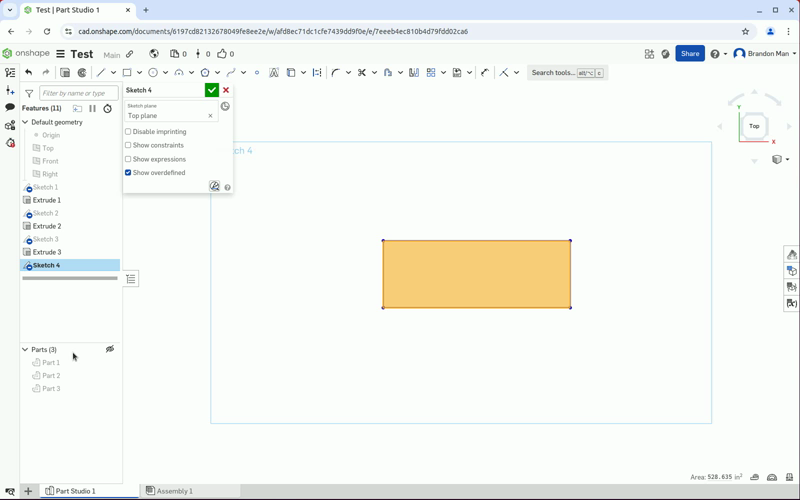
key(shift+e)
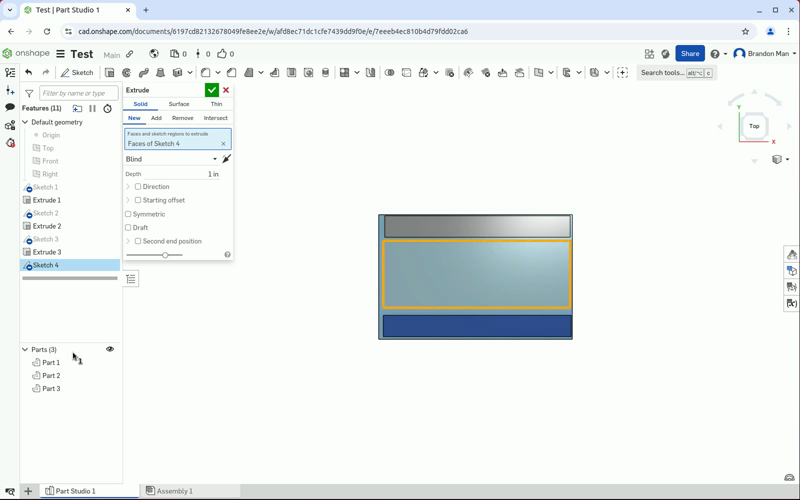
mouse_move(143, 106)
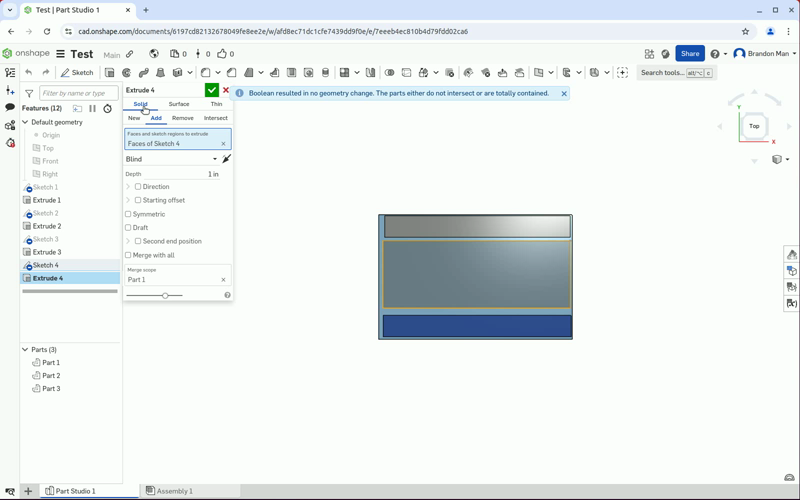
click(143, 106)
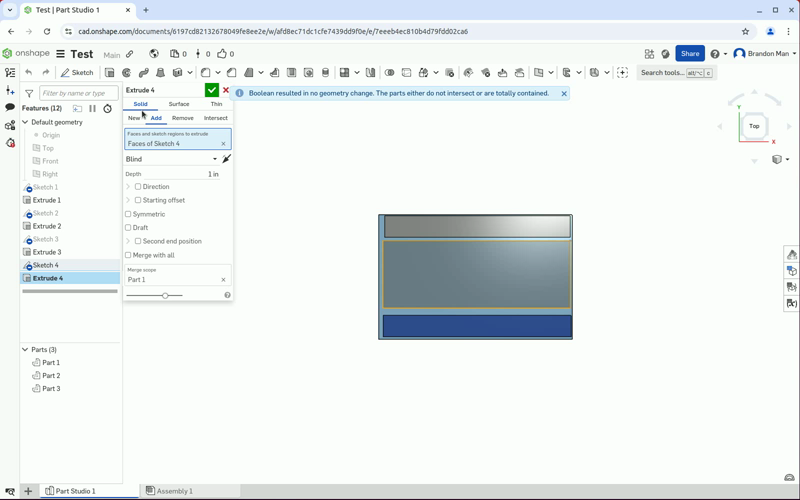
mouse_move(137, 120)
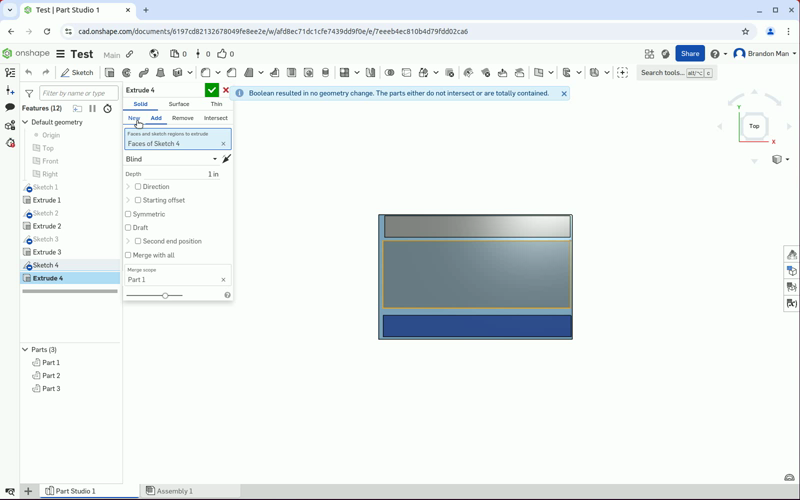
click(137, 120)
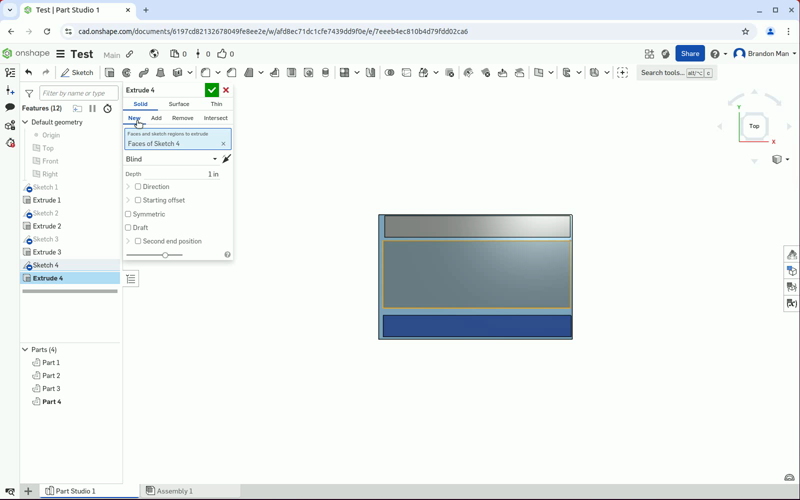
key(tab, 4)
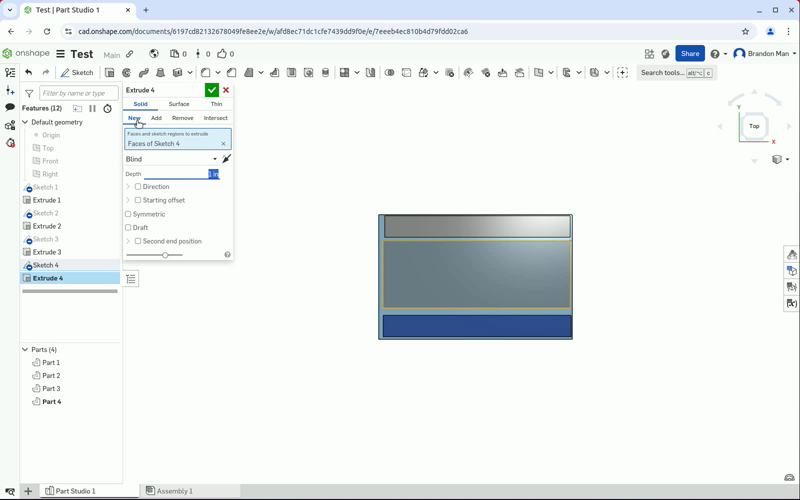
text(4.333)
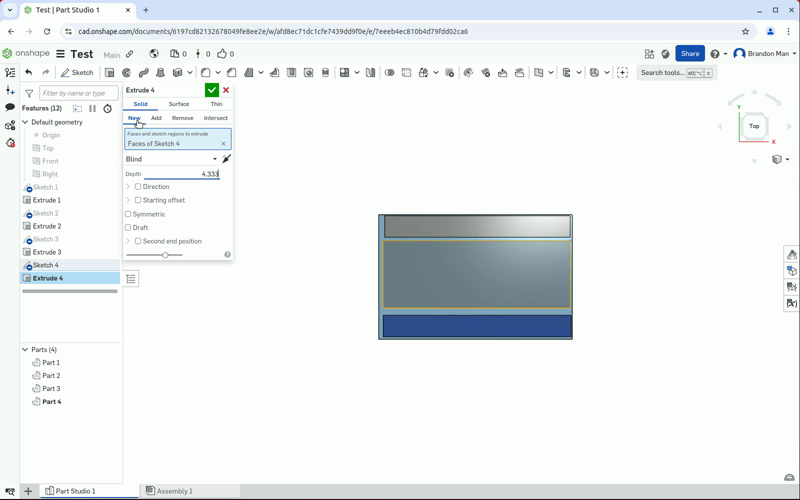
key(enter)
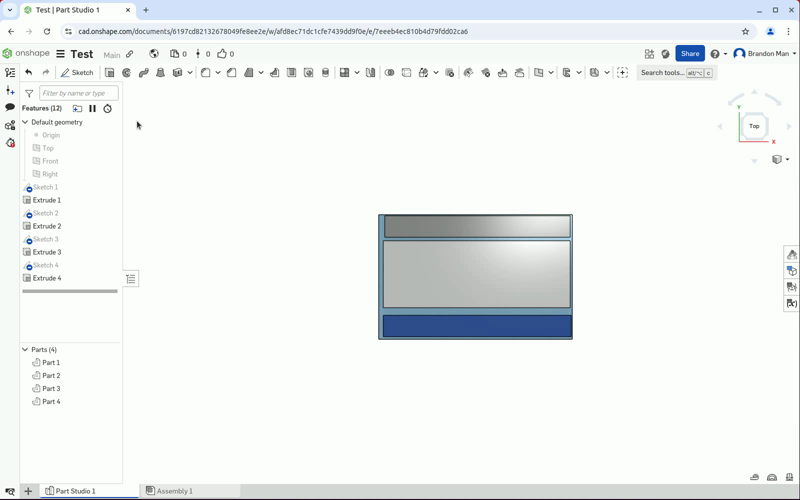
key(shift+h)
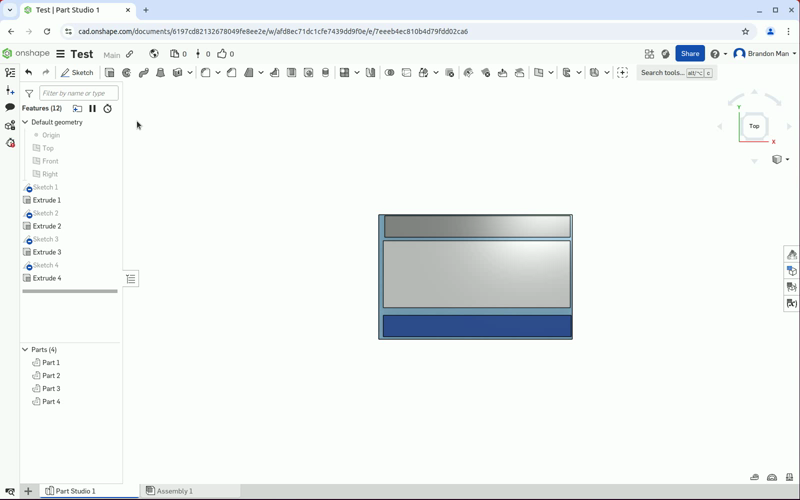
key(shift+h)
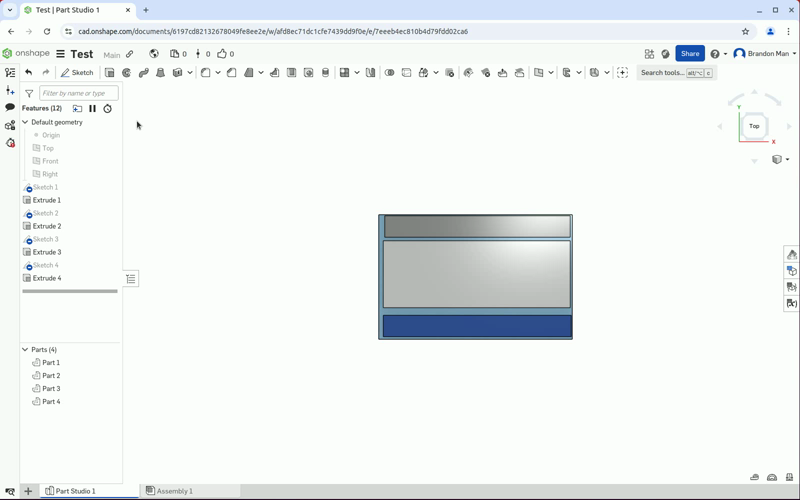
mouse_move(73, 189)
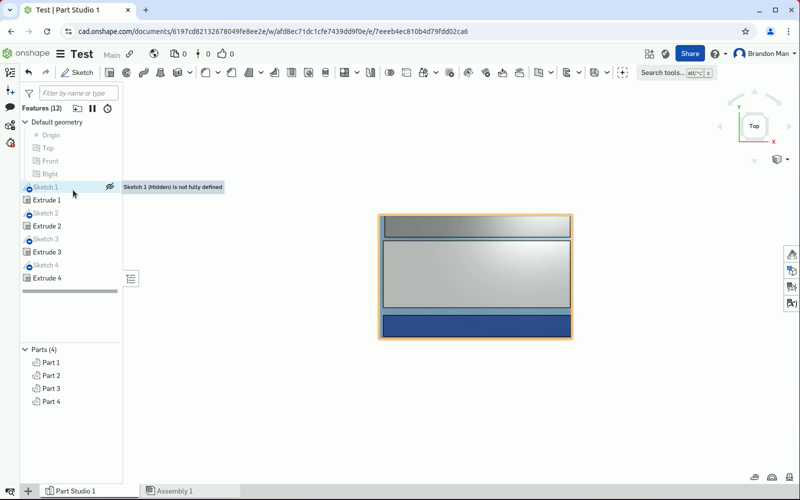
click(73, 189)
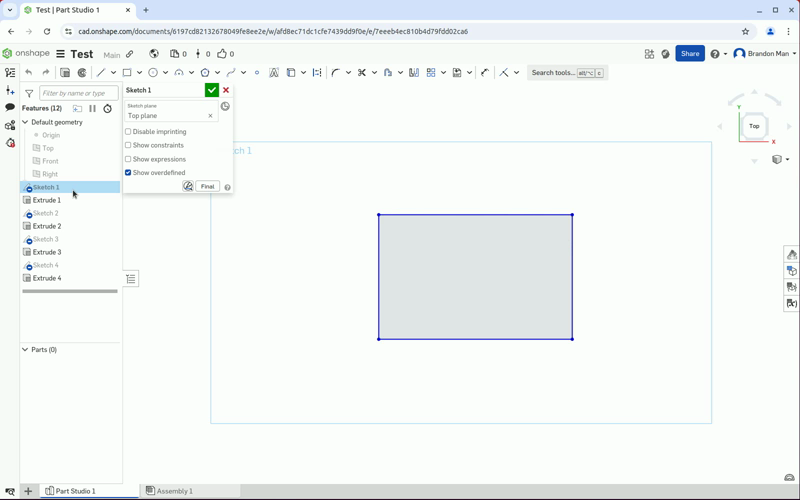
mouse_move(229, 92)
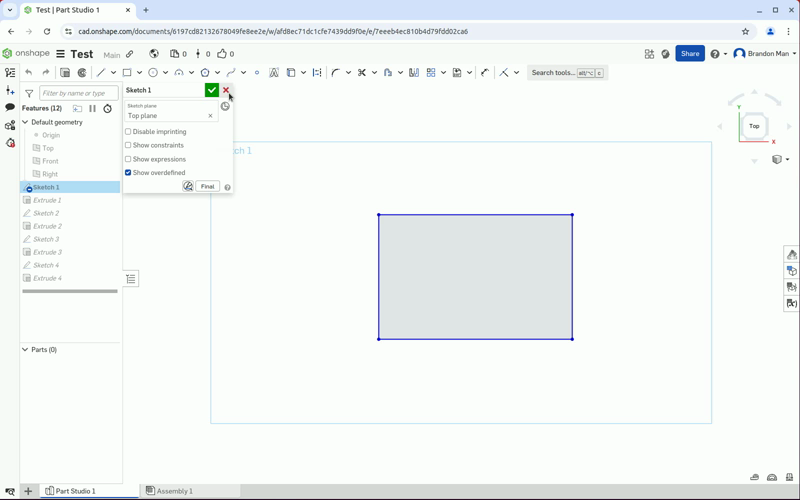
click(229, 92)
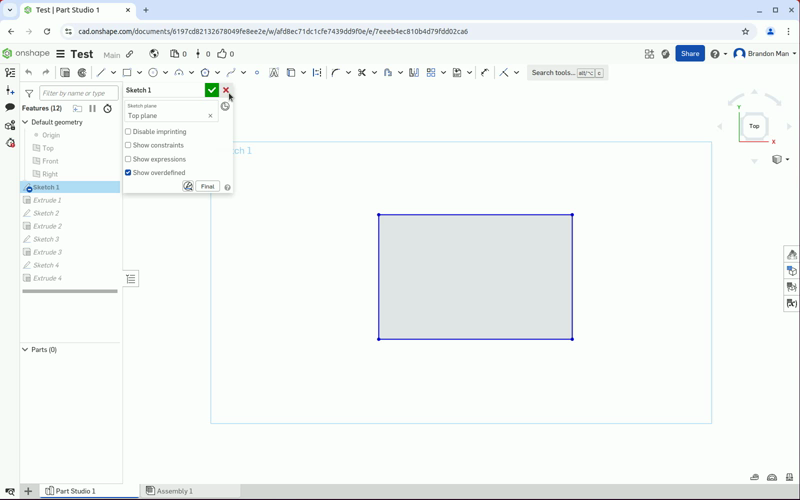
key(shift+s)
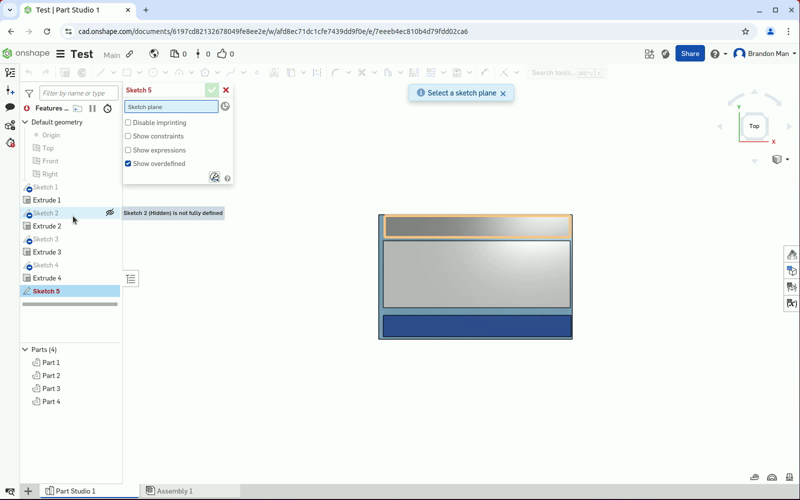
scroll(3)
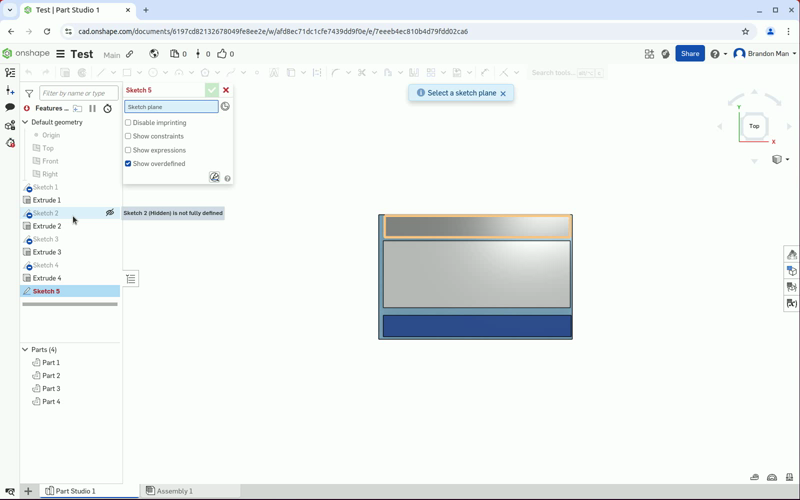
mouse_move(73, 150)
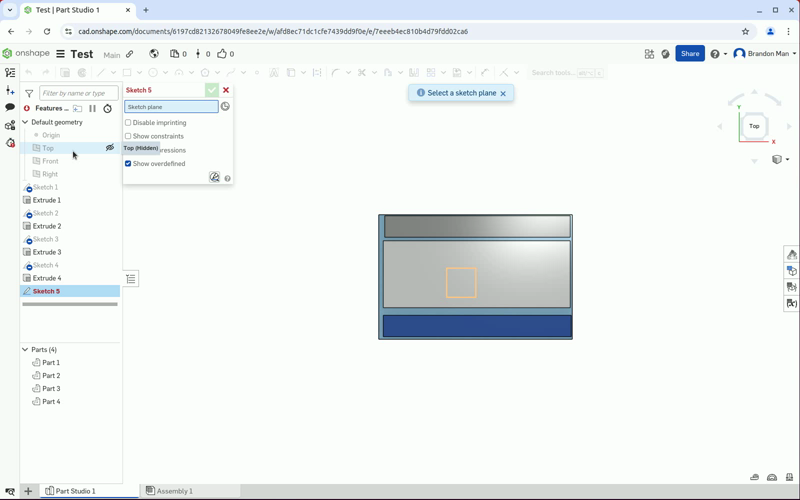
click(73, 150)
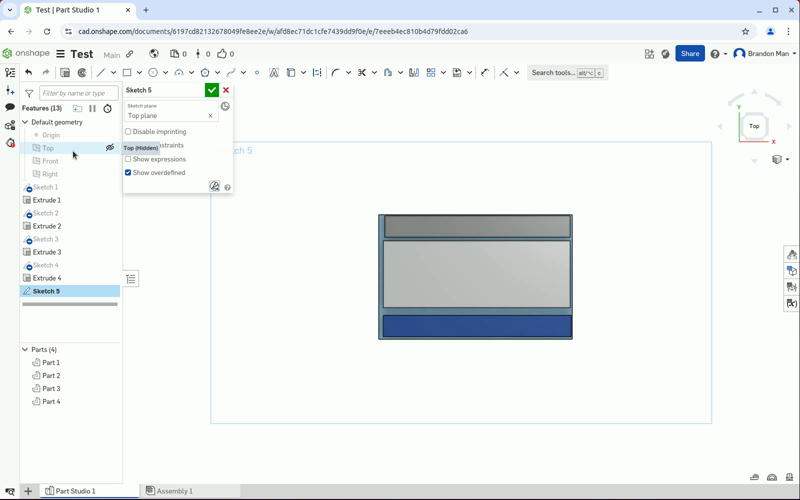
mouse_move(73, 352)
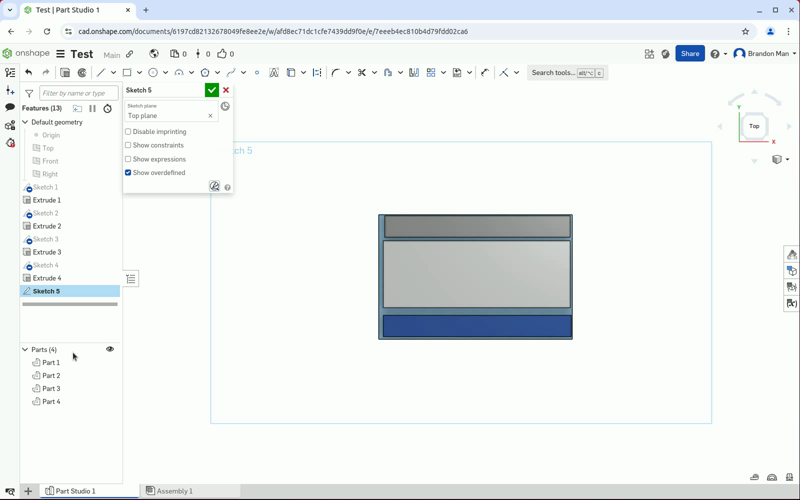
key(y)
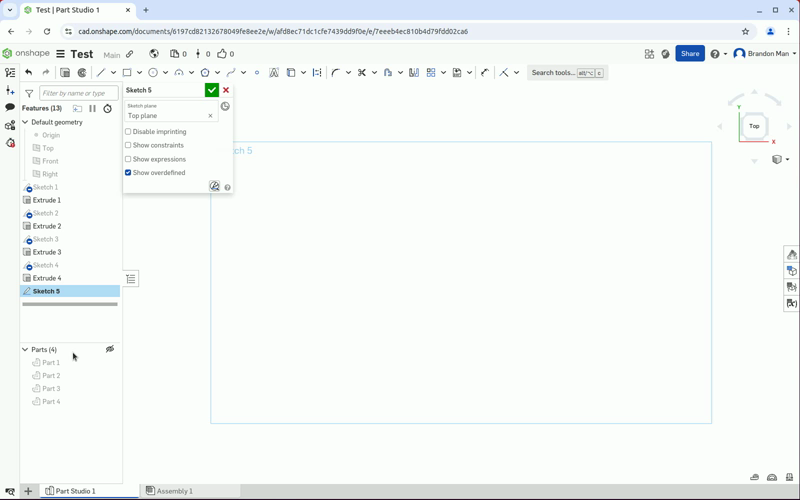
key(l)
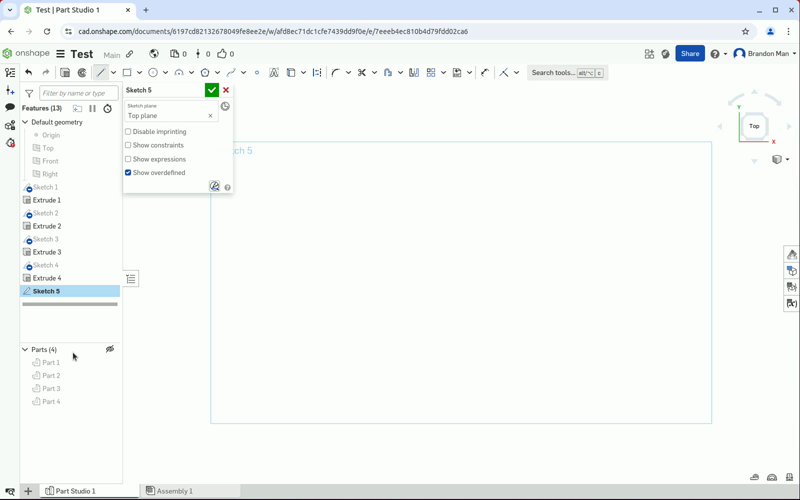
key_down(shift)
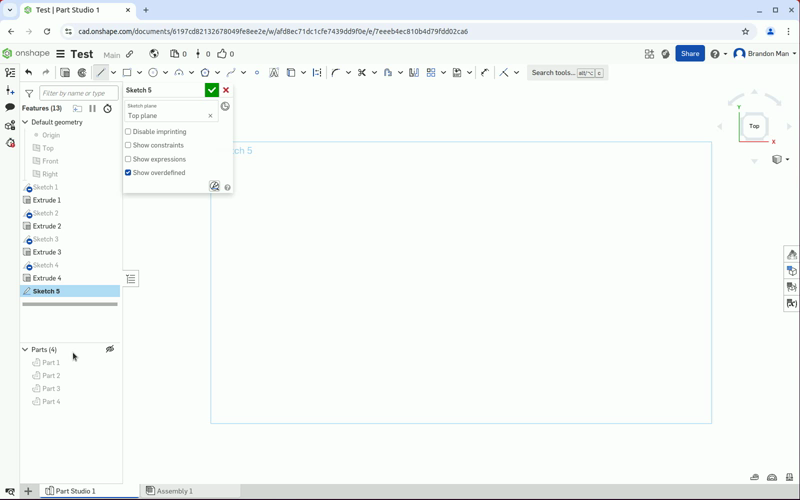
mouse_move(385, 261)
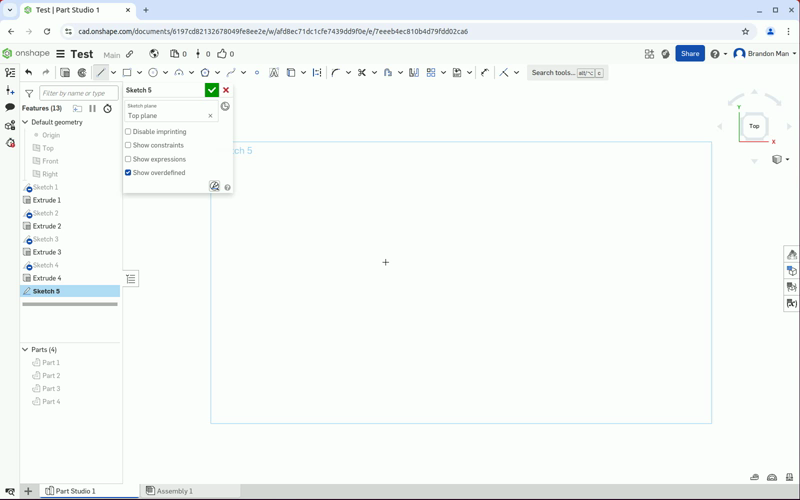
click(385, 261)
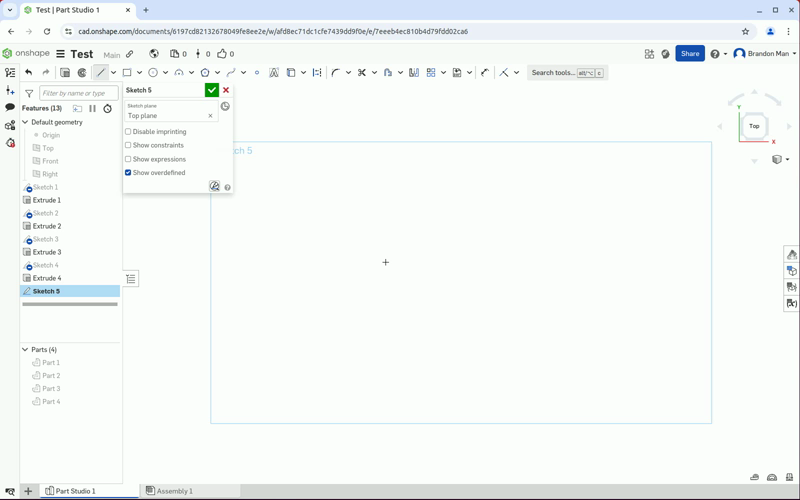
key_up(shift)
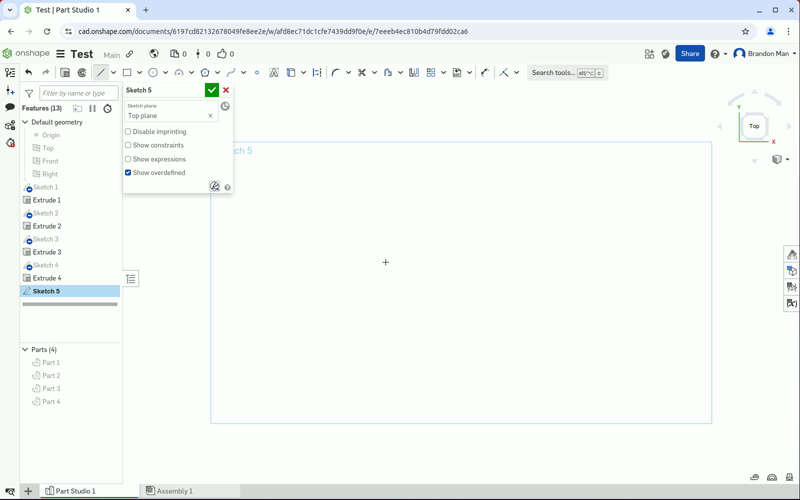
key_down(shift)
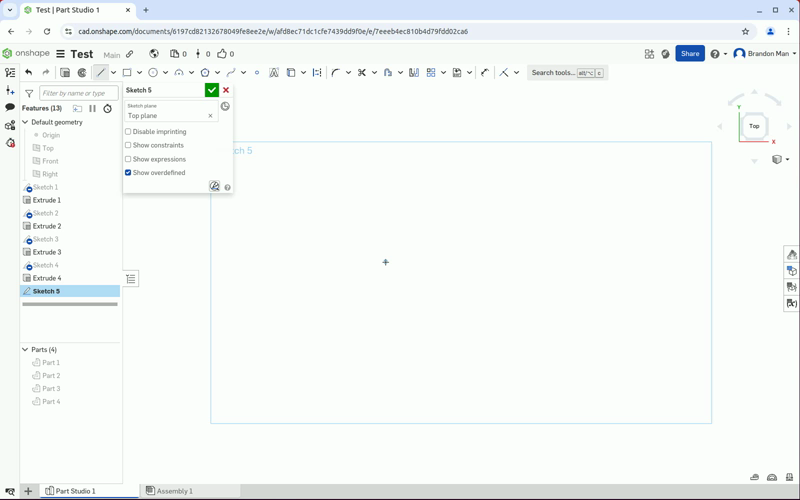
mouse_move(415, 261)
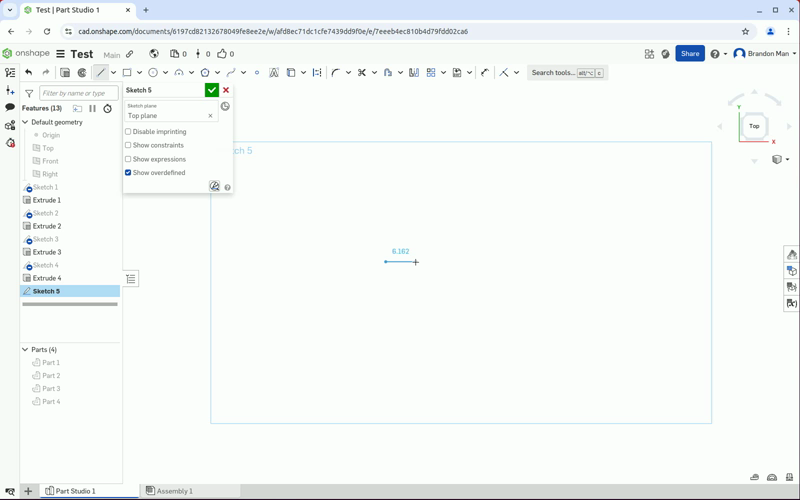
mouse_move(410, 261)
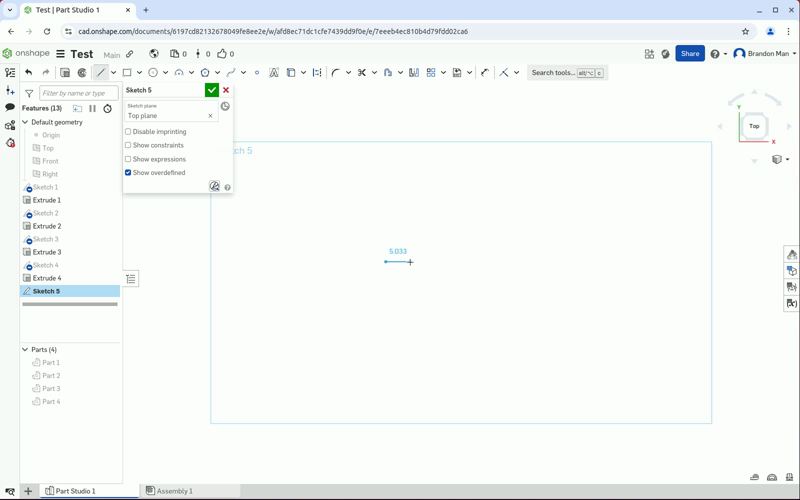
click(410, 261)
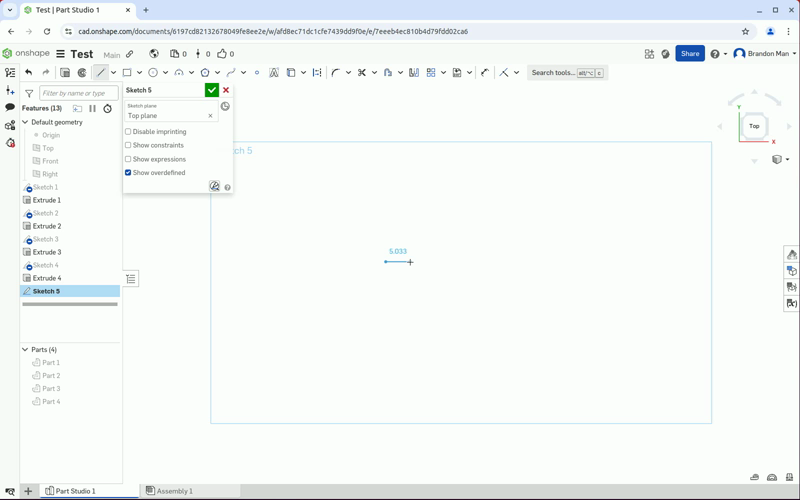
key_up(shift)
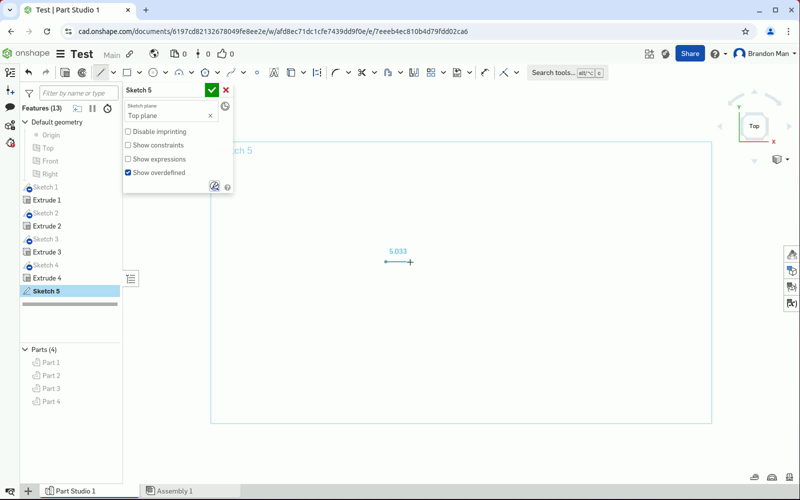
key_down(shift)
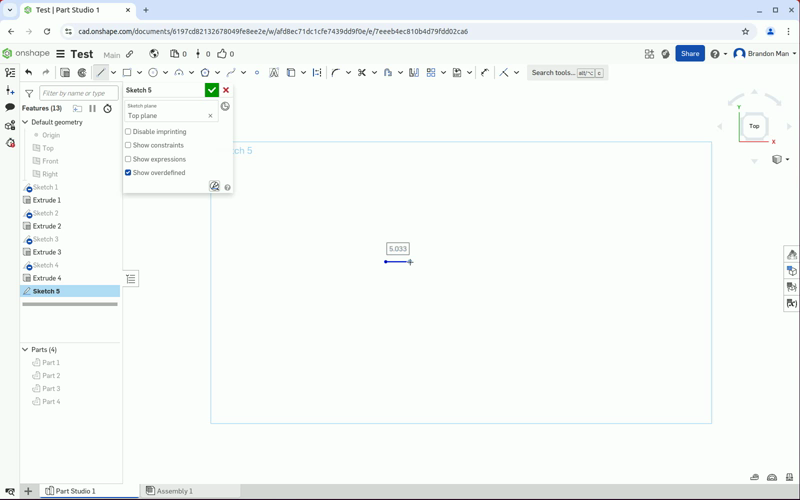
mouse_move(440, 261)
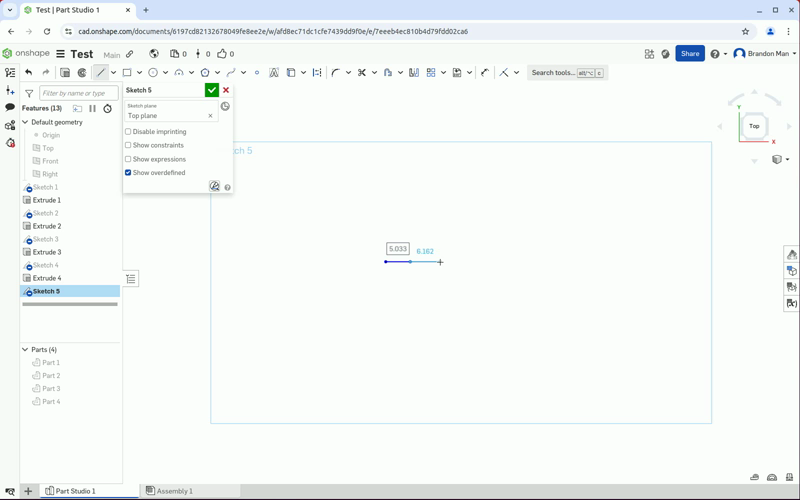
mouse_move(391, 305)
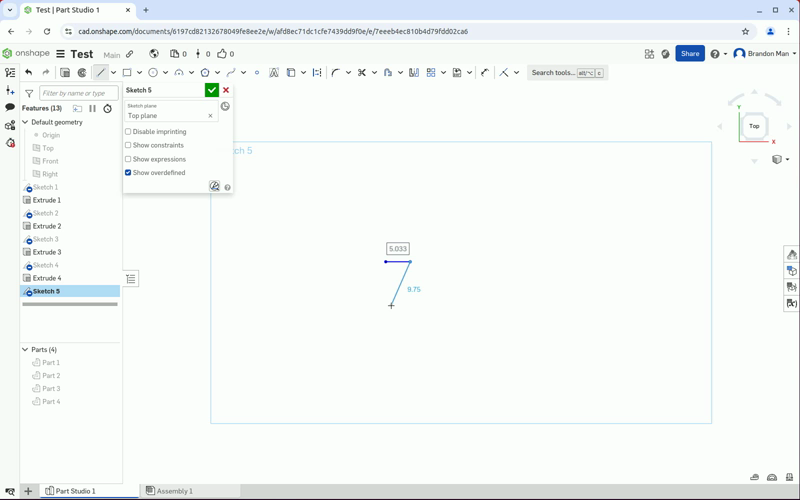
click(391, 305)
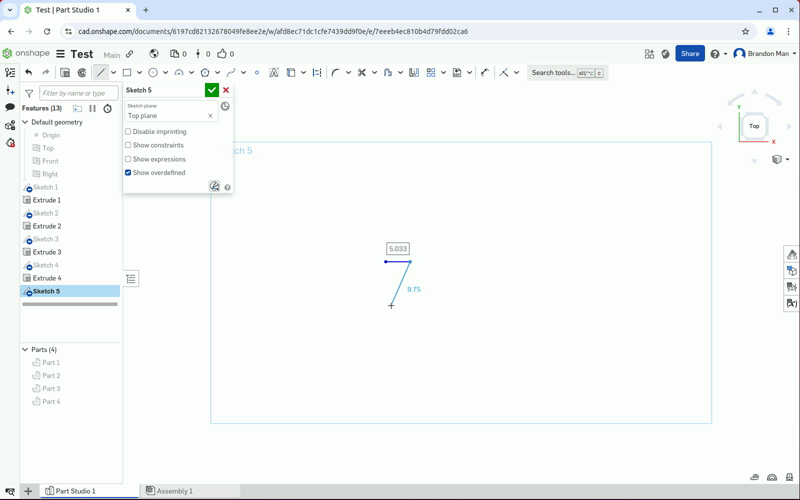
key_up(shift)
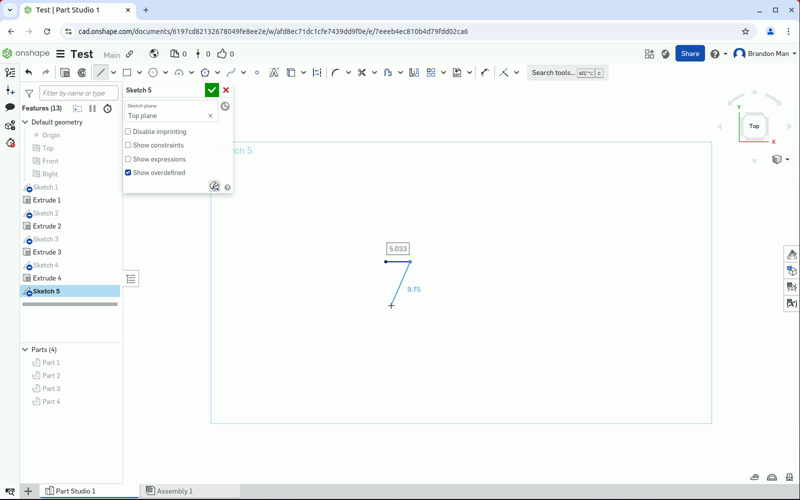
key_down(shift)
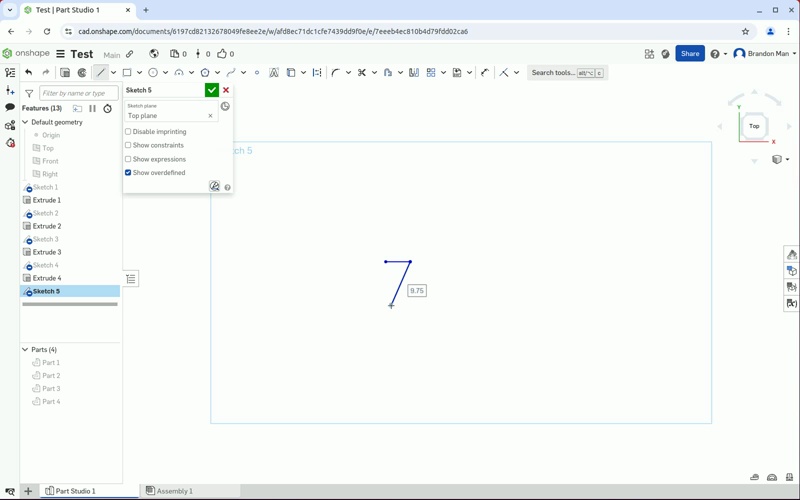
mouse_move(421, 305)
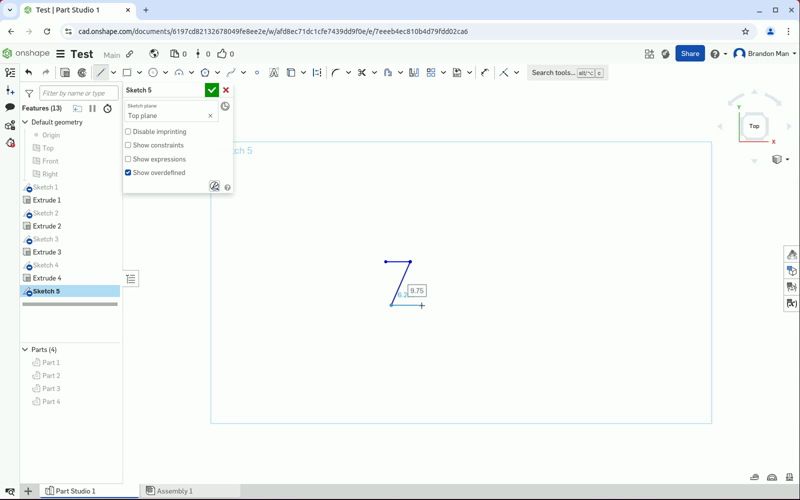
mouse_move(417, 305)
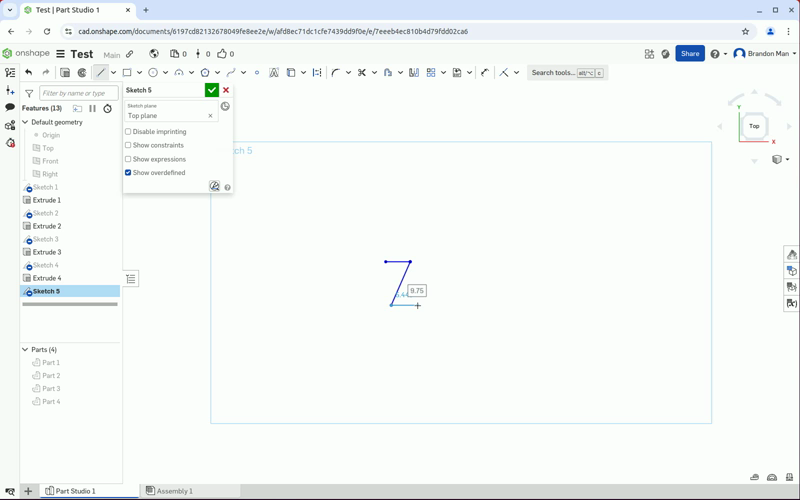
click(417, 305)
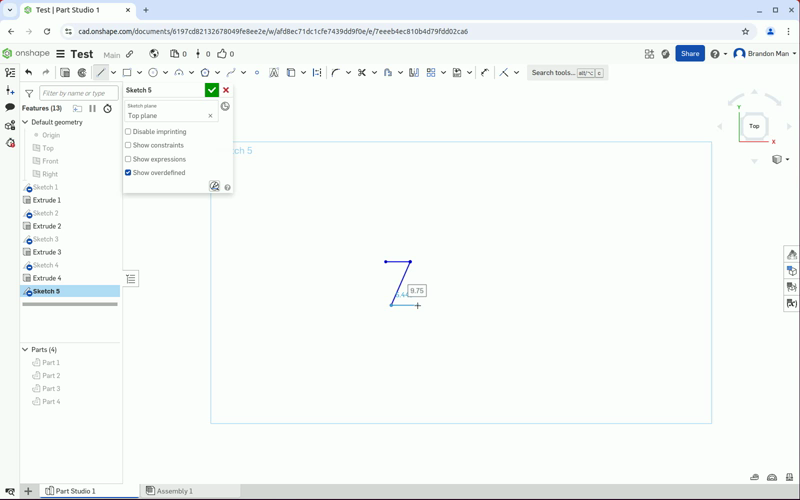
key_up(shift)
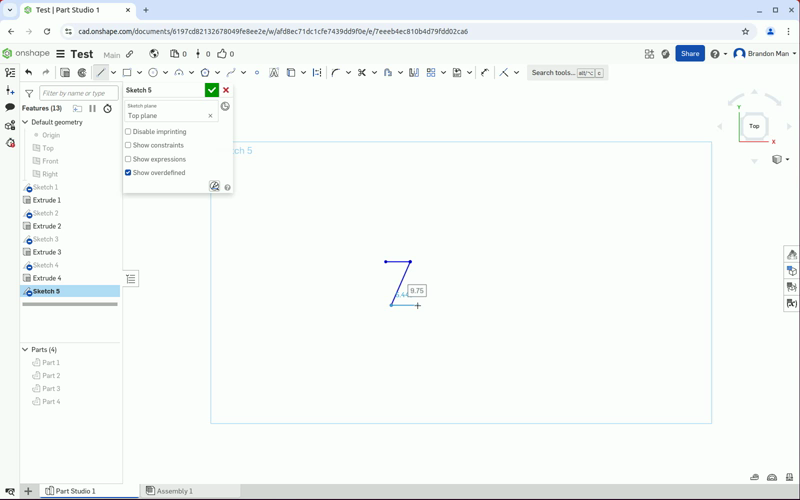
key_down(shift)
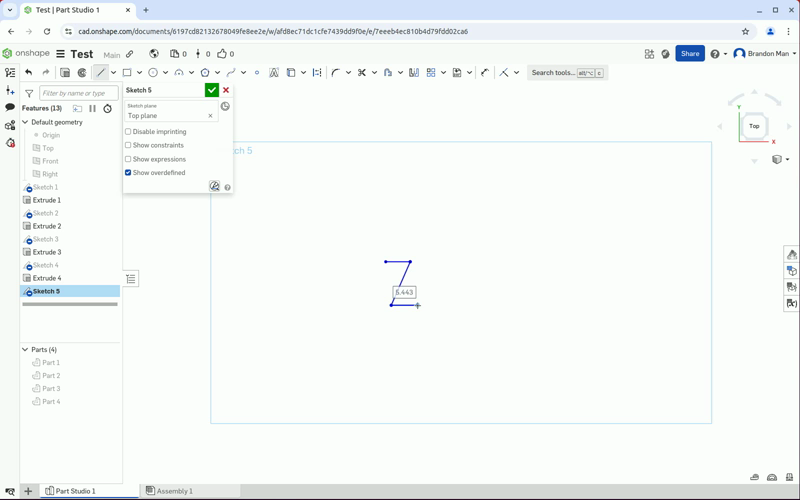
mouse_move(447, 305)
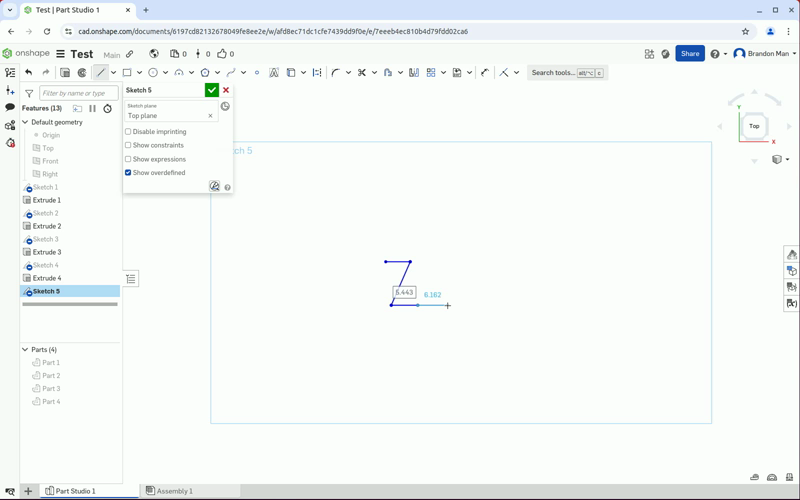
mouse_move(436, 261)
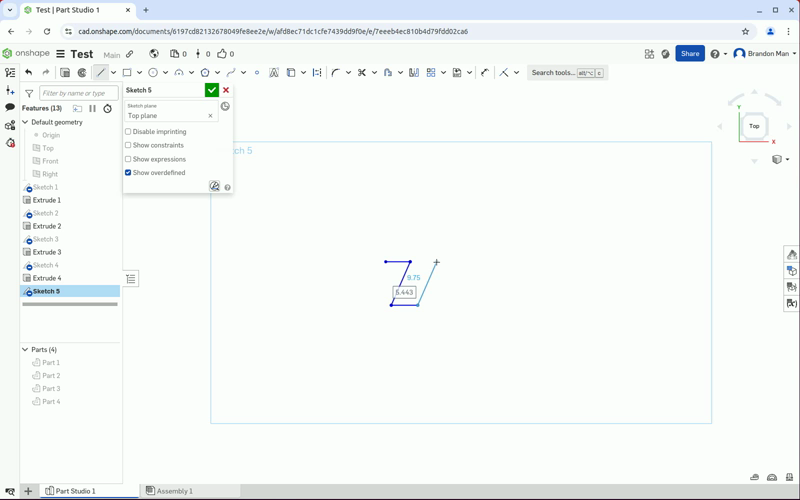
click(436, 261)
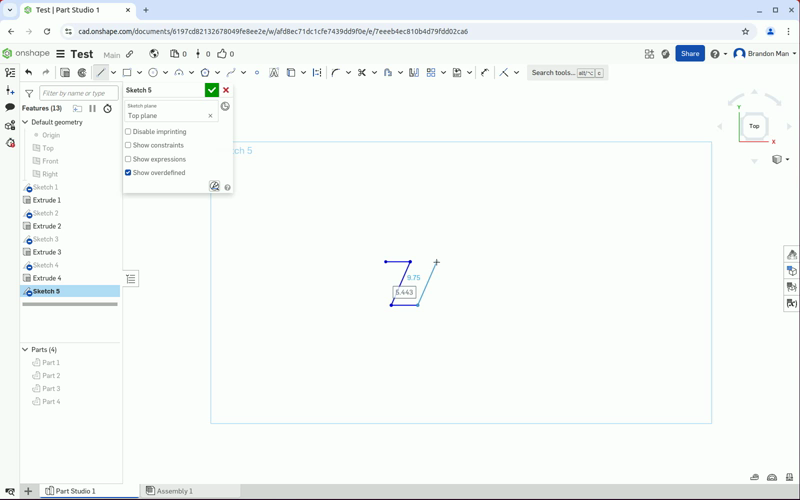
key_up(shift)
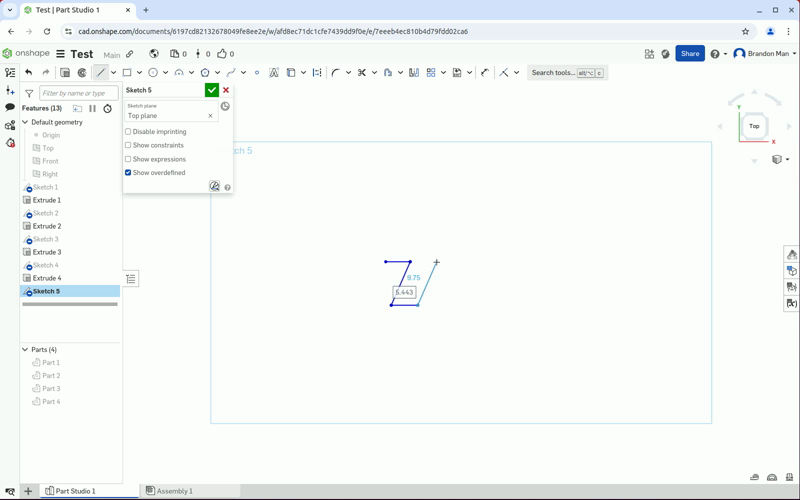
key_down(shift)
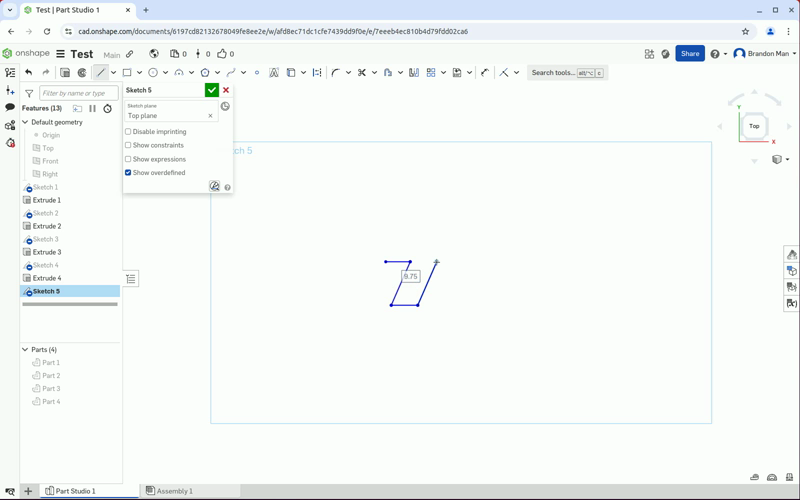
mouse_move(514, 261)
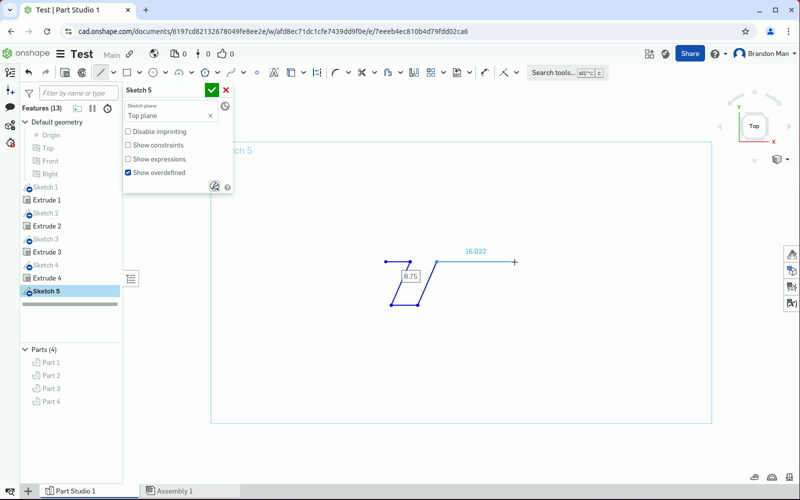
click(514, 261)
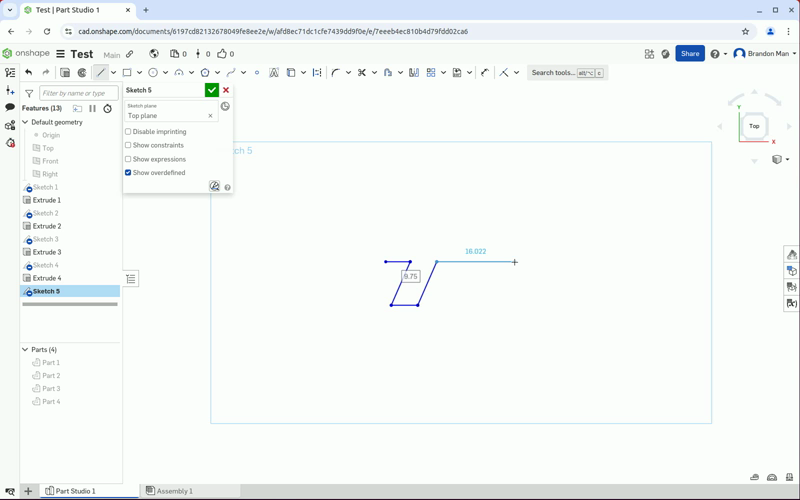
key_up(shift)
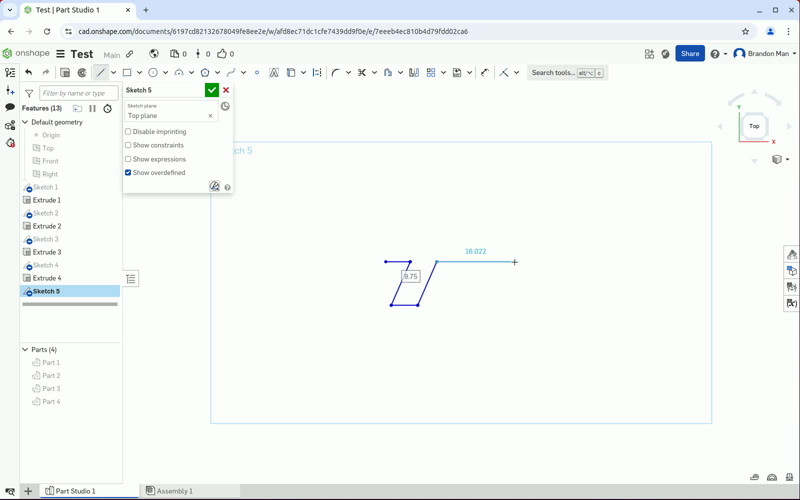
key_down(shift)
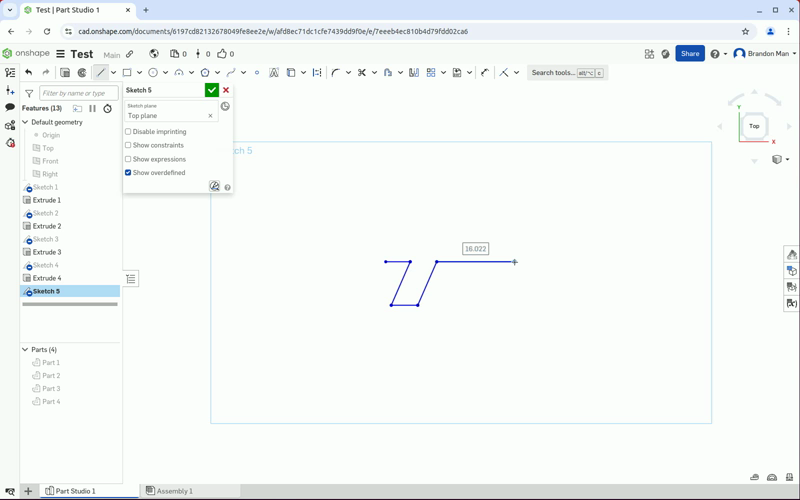
mouse_move(544, 261)
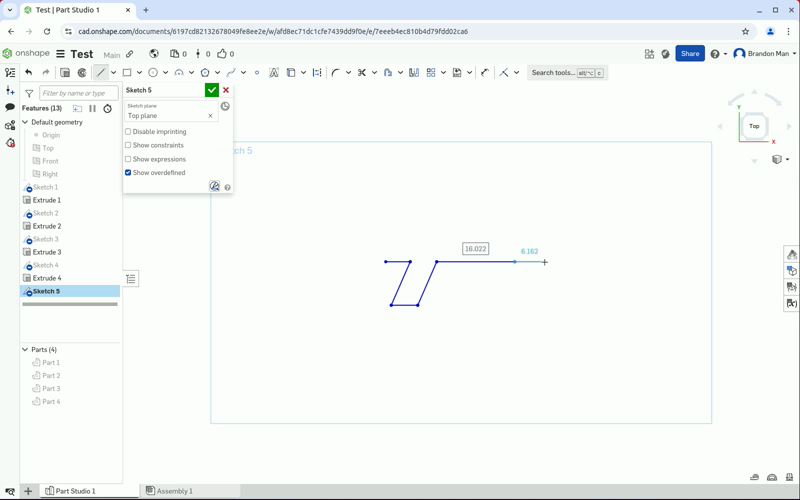
mouse_move(533, 290)
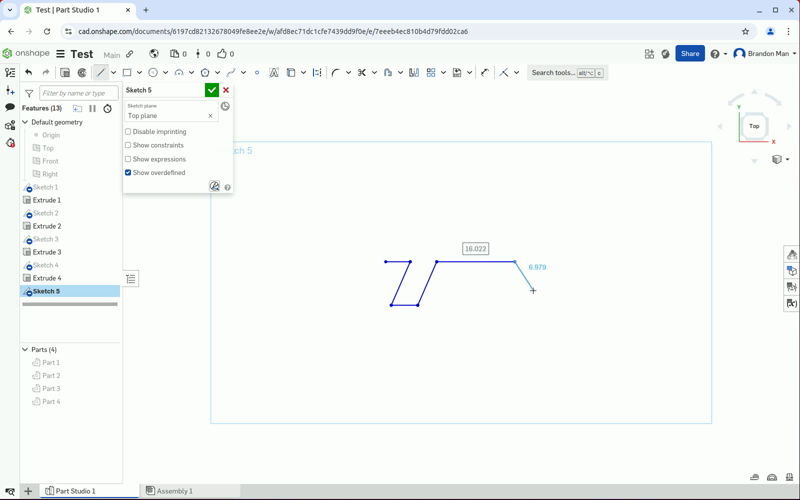
click(533, 290)
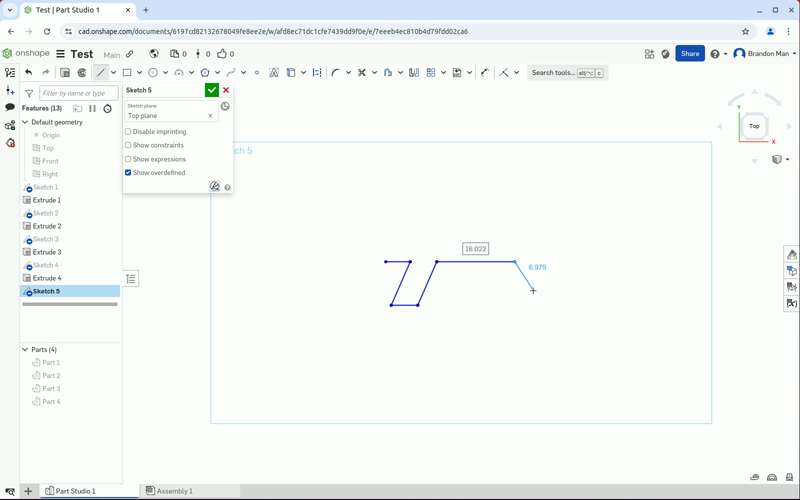
key_up(shift)
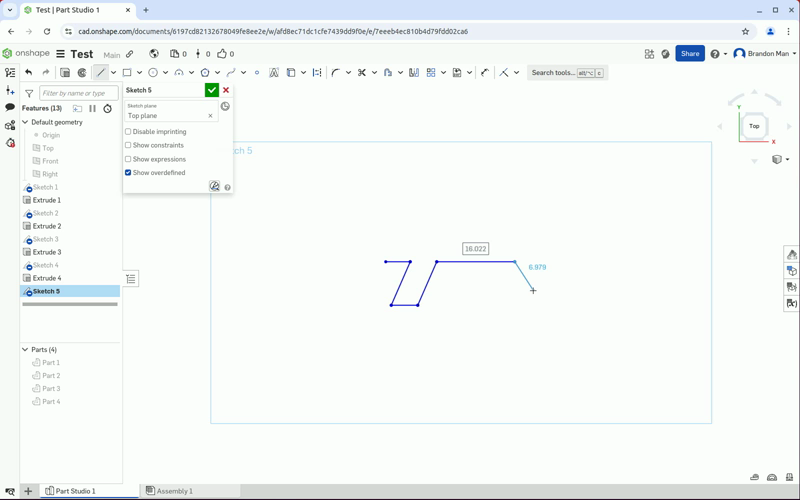
key_down(shift)
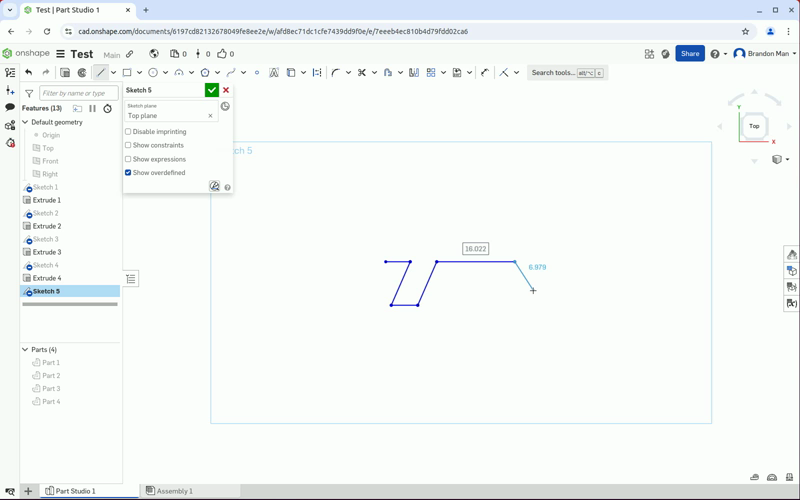
mouse_move(563, 290)
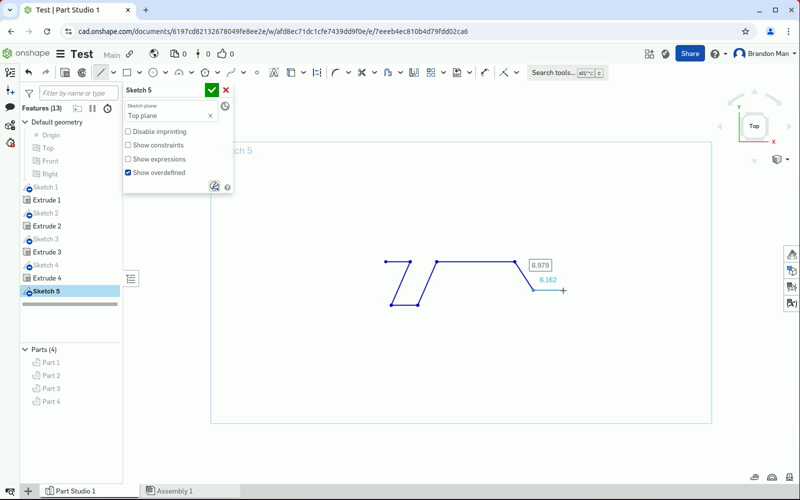
mouse_move(514, 290)
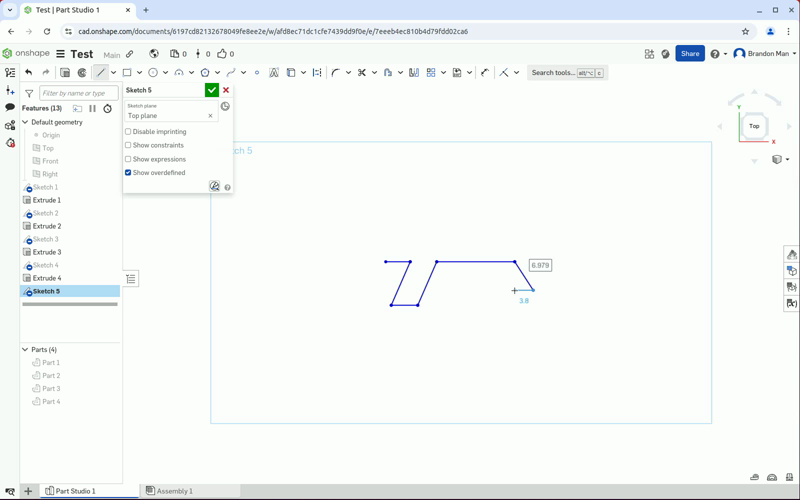
click(514, 290)
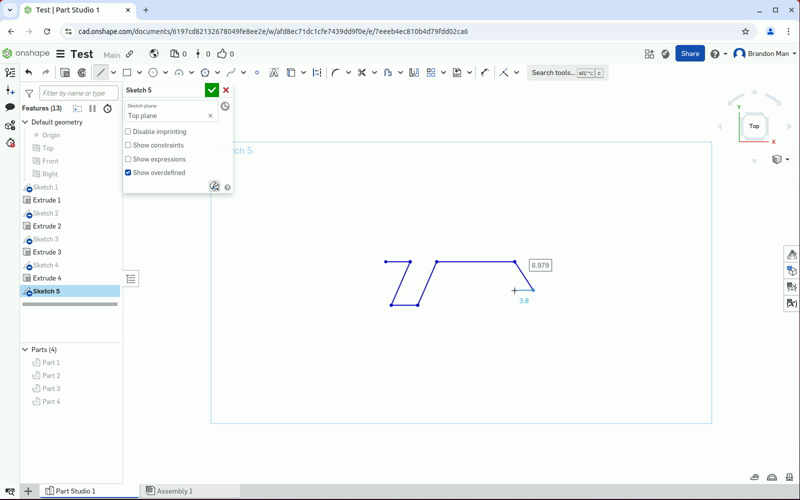
key_up(shift)
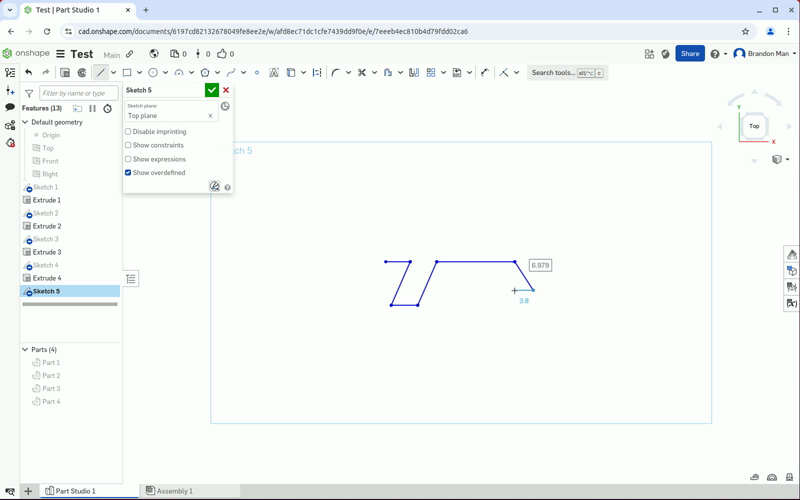
key_down(shift)
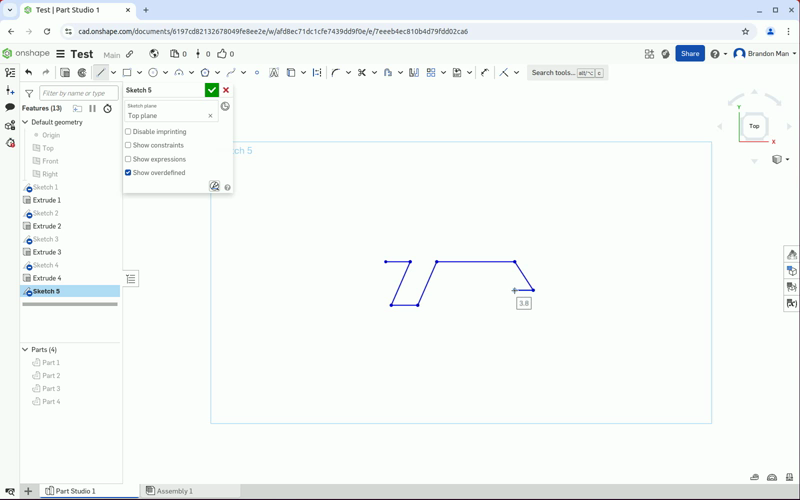
mouse_move(544, 290)
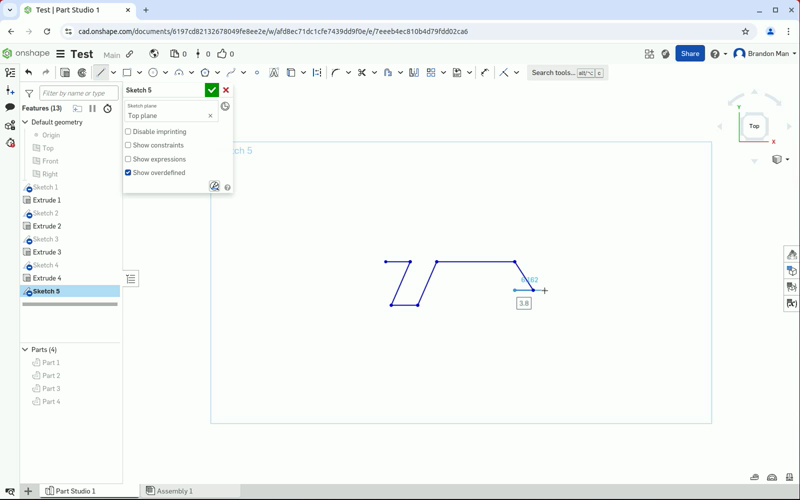
mouse_move(510, 305)
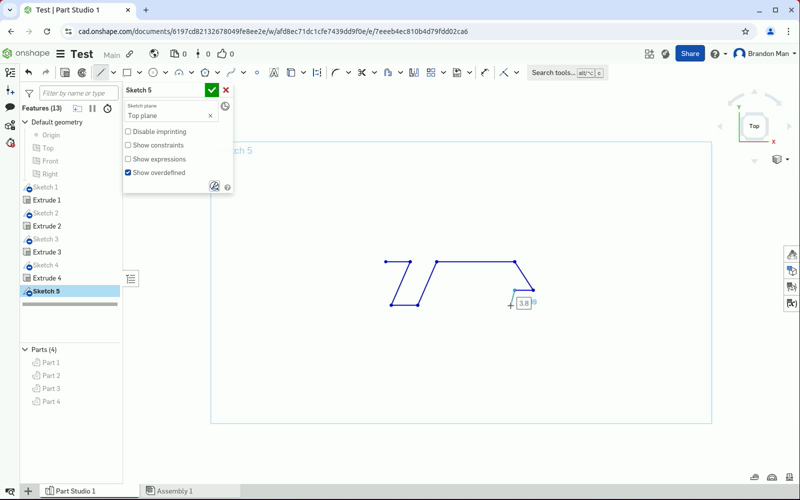
click(510, 305)
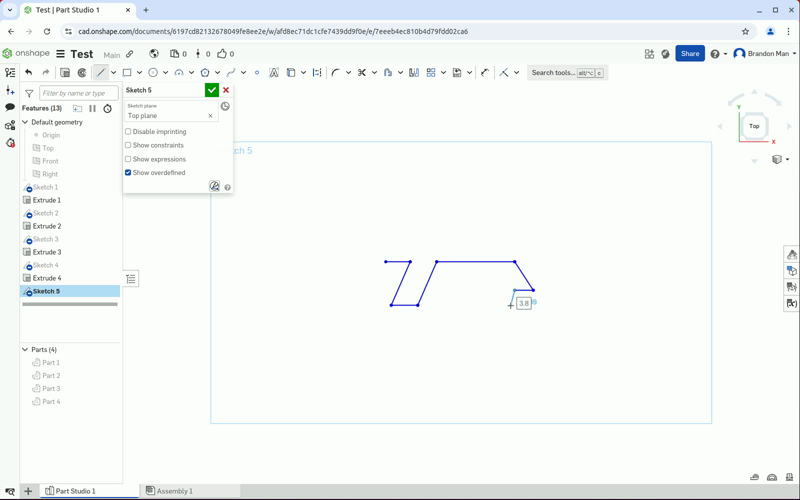
key_up(shift)
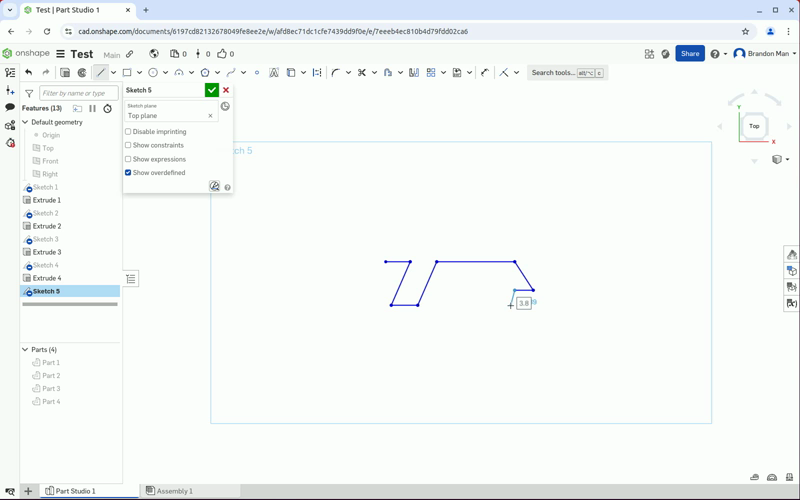
key_down(shift)
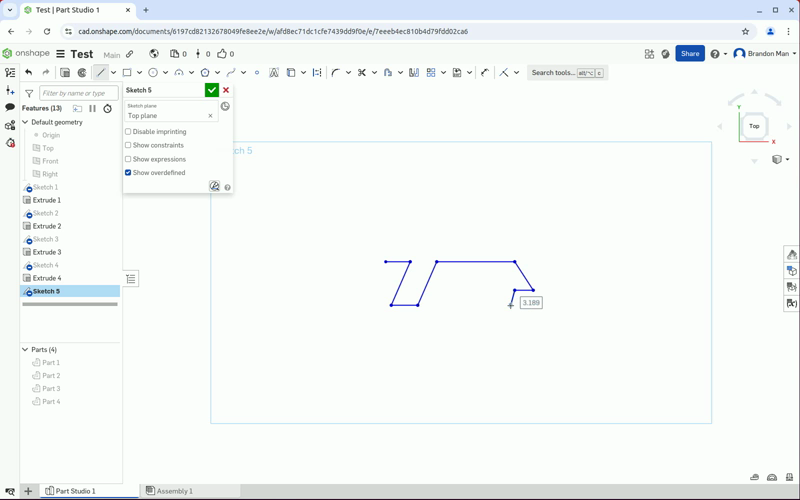
mouse_move(540, 305)
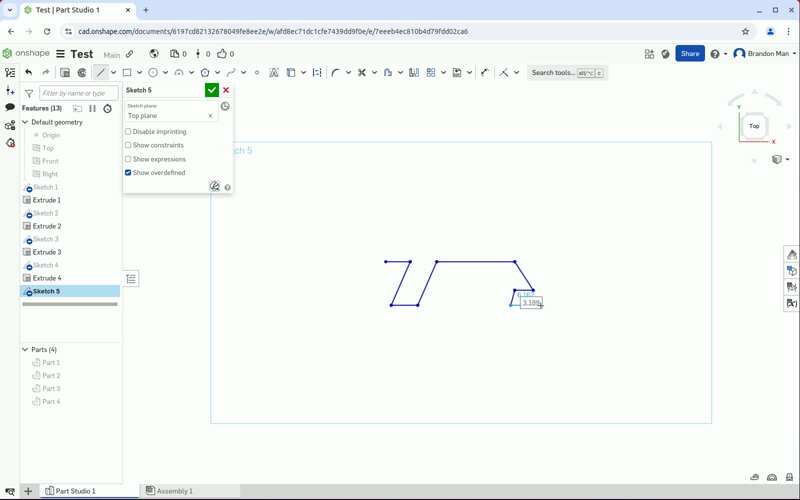
mouse_move(565, 305)
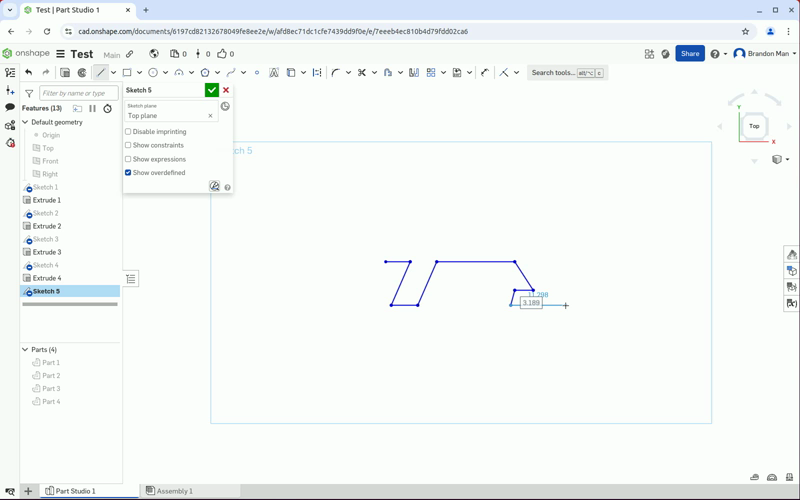
click(565, 305)
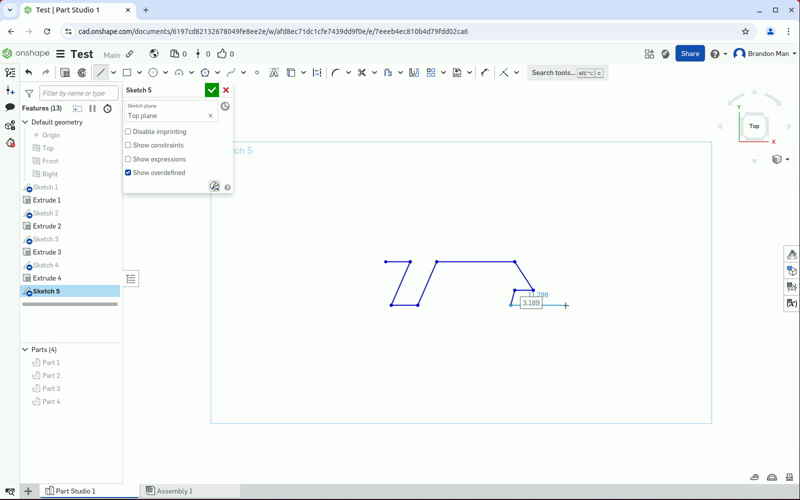
key_up(shift)
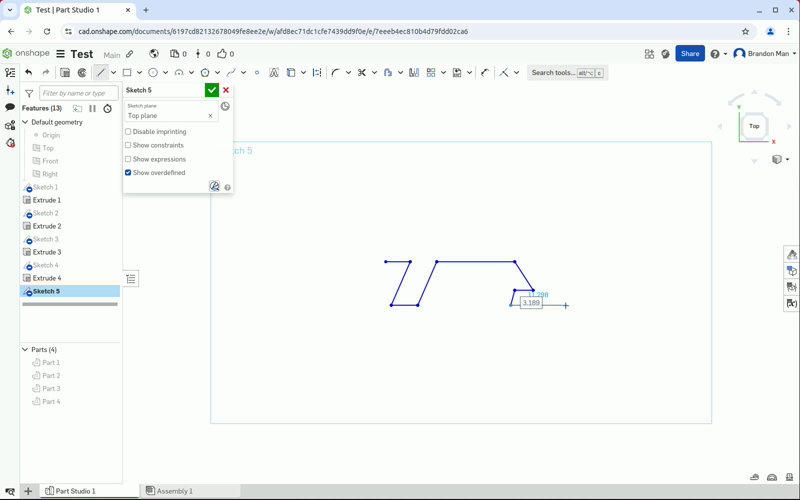
key_down(shift)
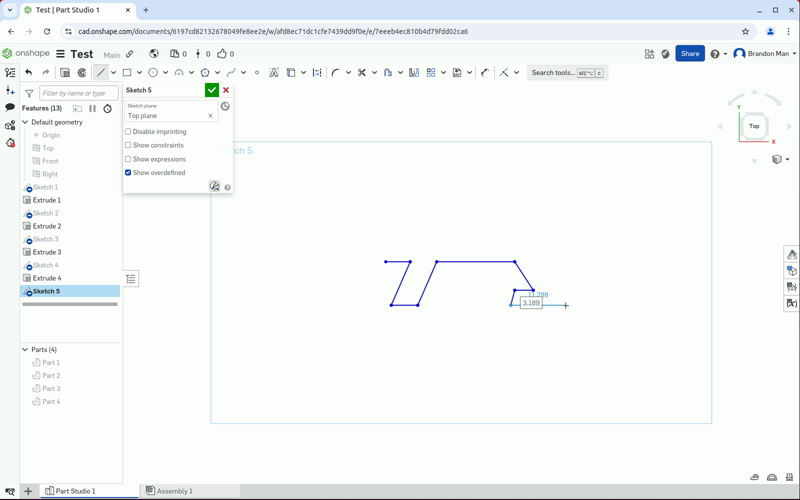
mouse_move(533, 246)
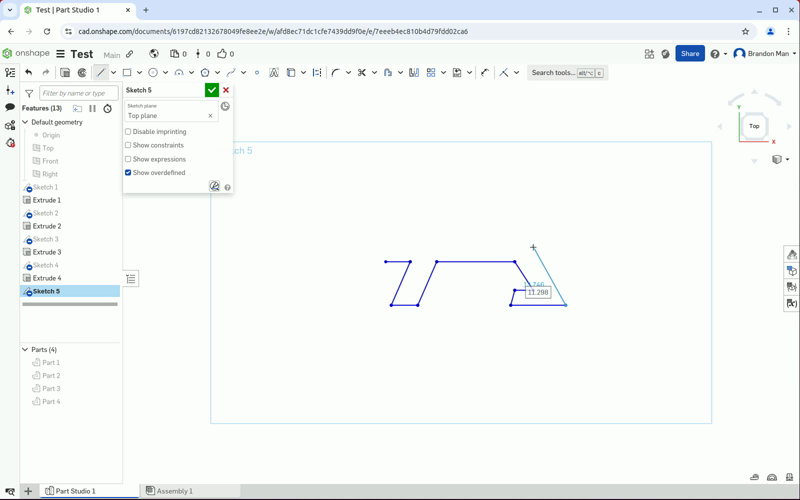
click(533, 246)
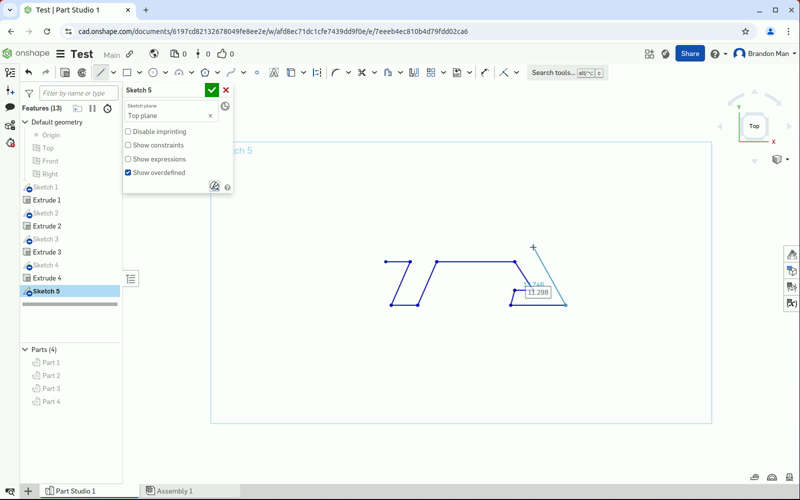
key_up(shift)
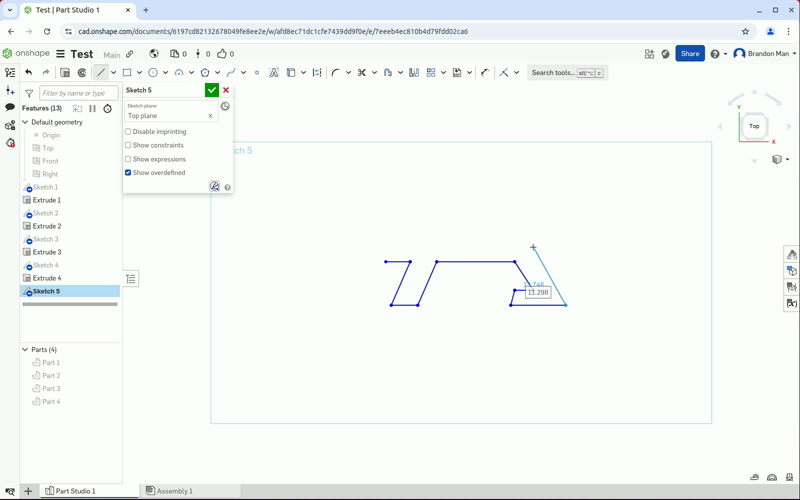
key_down(shift)
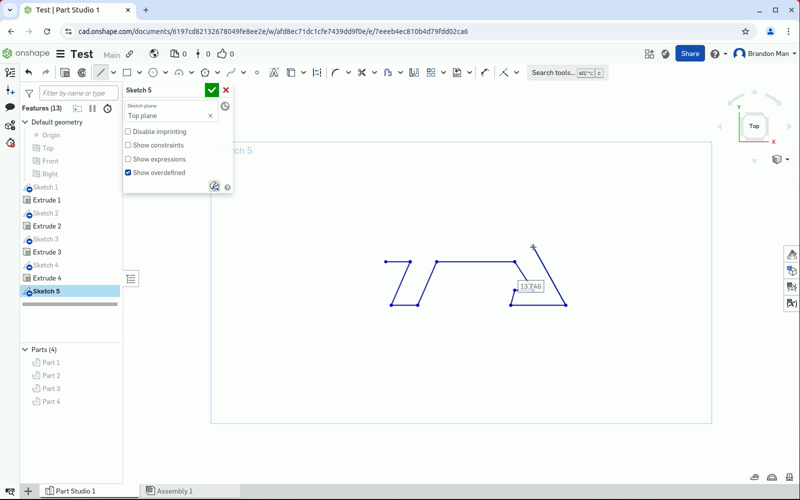
mouse_move(393, 246)
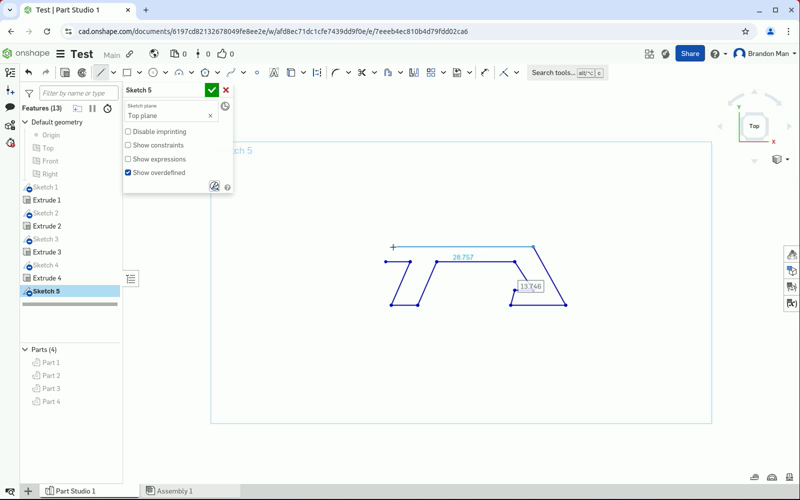
click(393, 246)
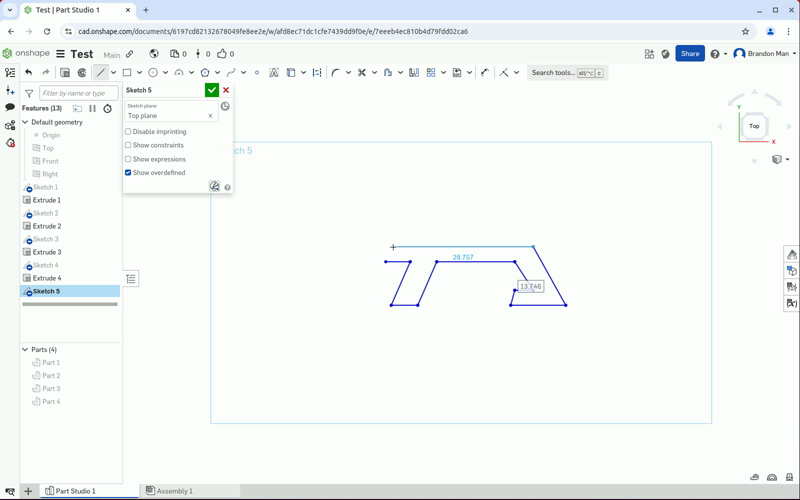
key_up(shift)
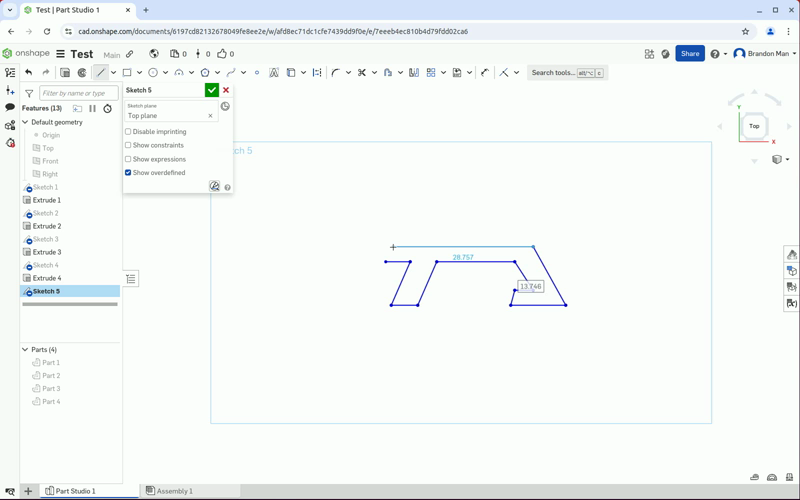
mouse_move(423, 246)
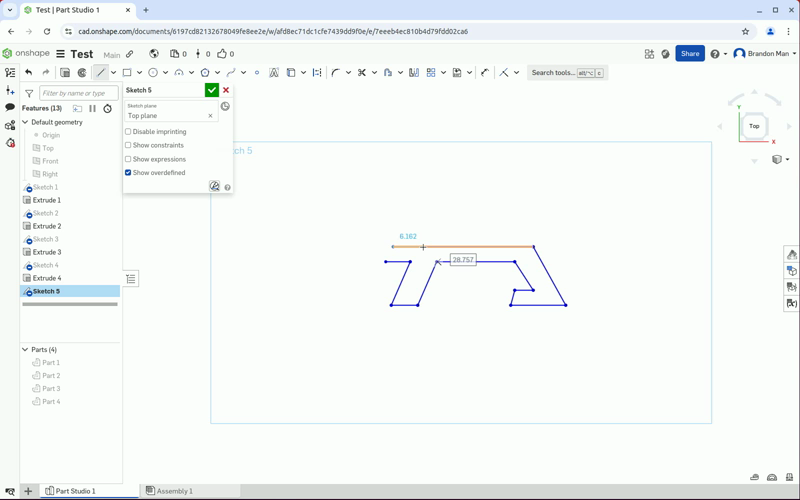
key_down(shift)
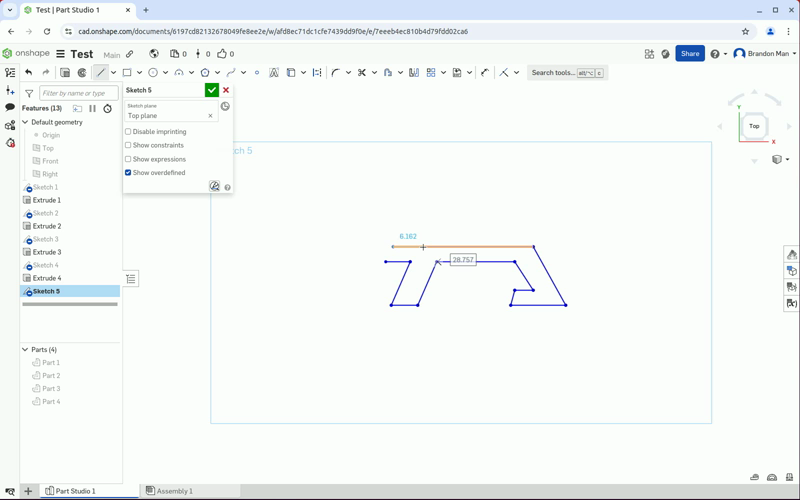
mouse_move(385, 261)
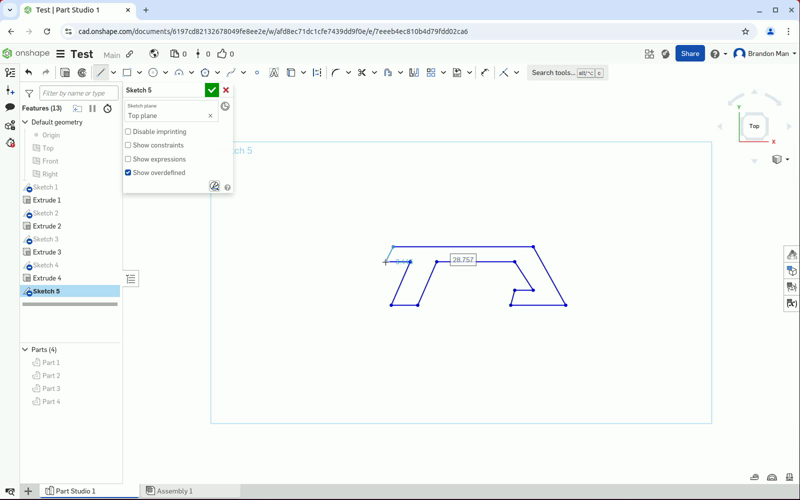
key_up(shift)
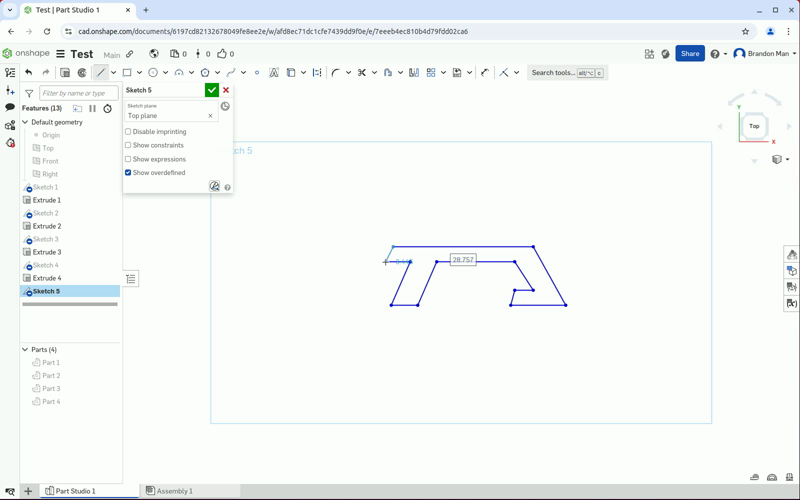
click(385, 261)
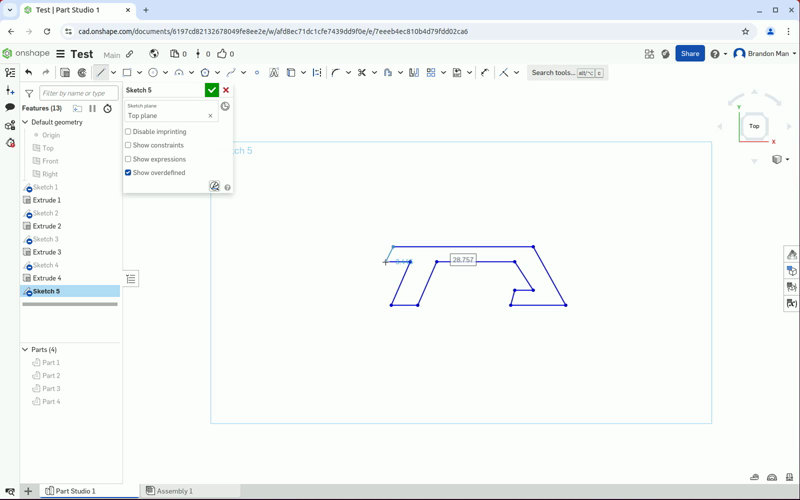
key(esc)
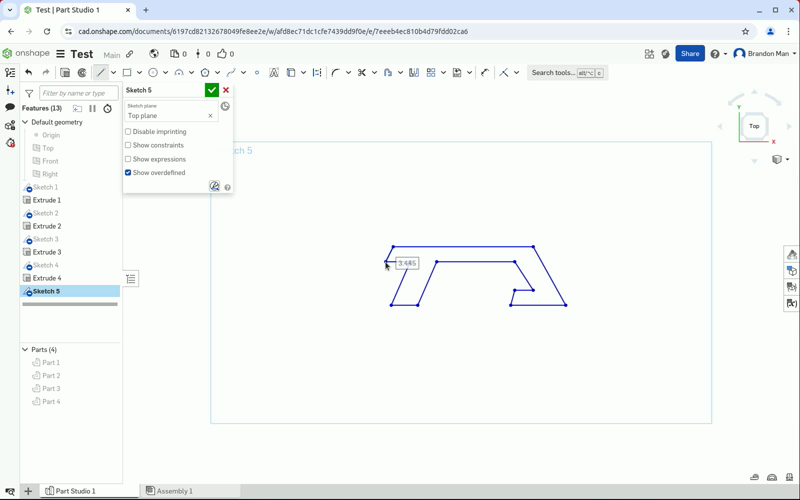
mouse_move(429, 251)
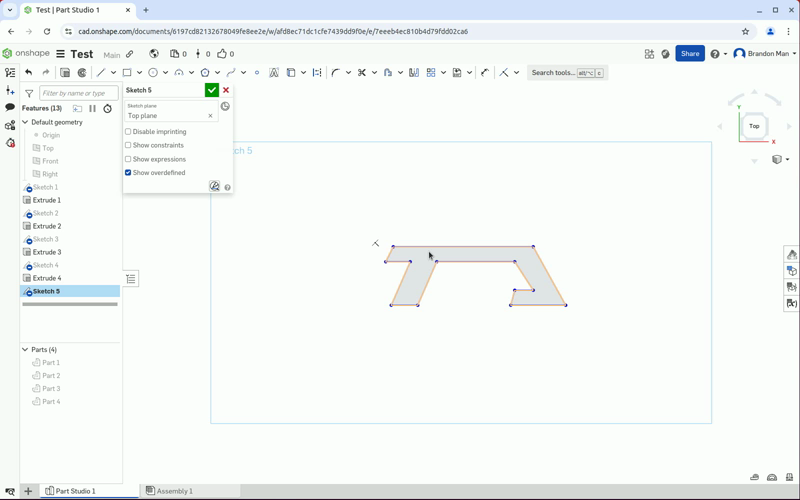
click(429, 251)
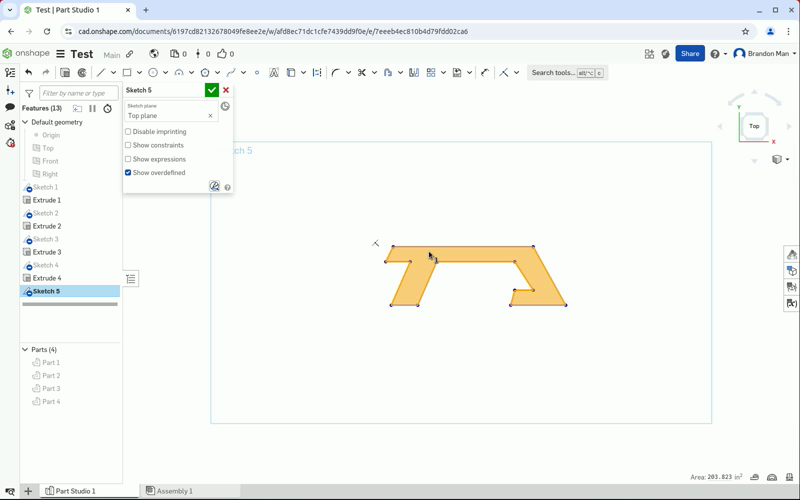
mouse_move(73, 352)
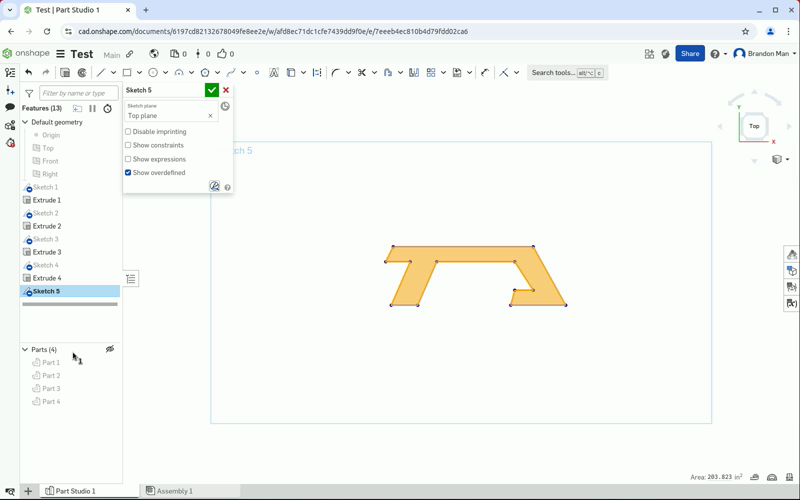
key(shift+y)
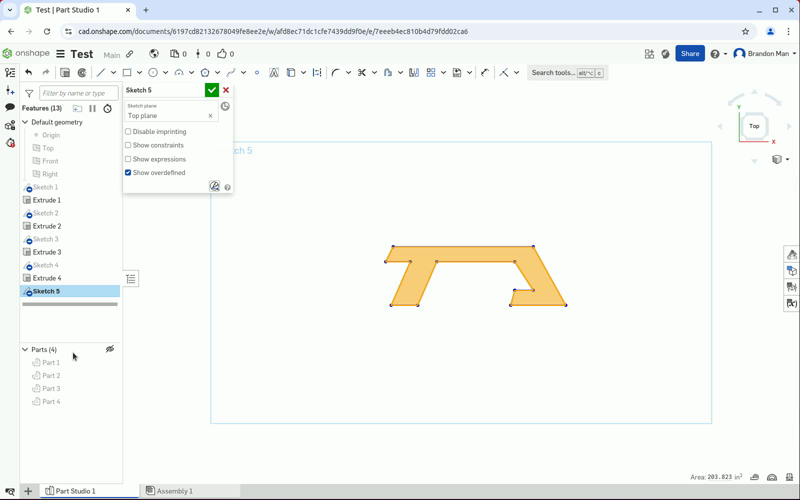
key(shift+e)
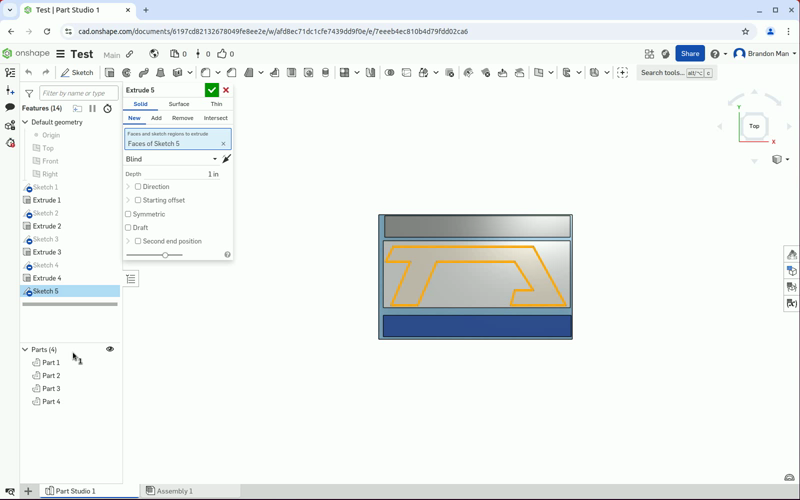
mouse_move(143, 106)
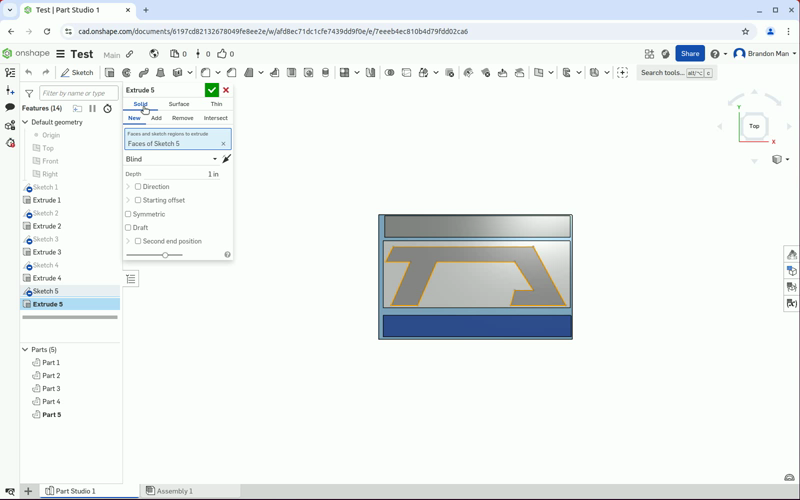
click(143, 106)
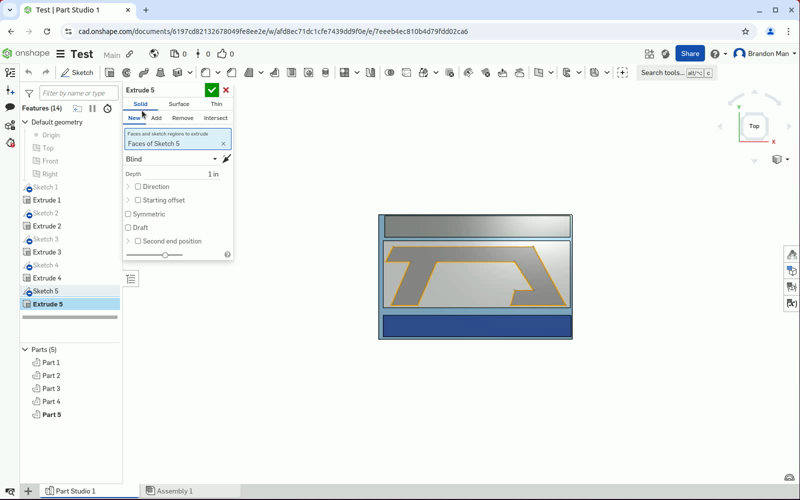
mouse_move(137, 120)
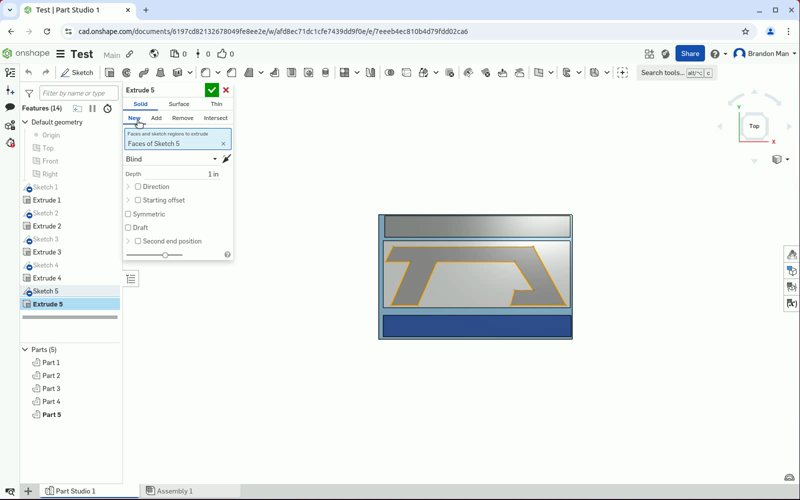
click(137, 120)
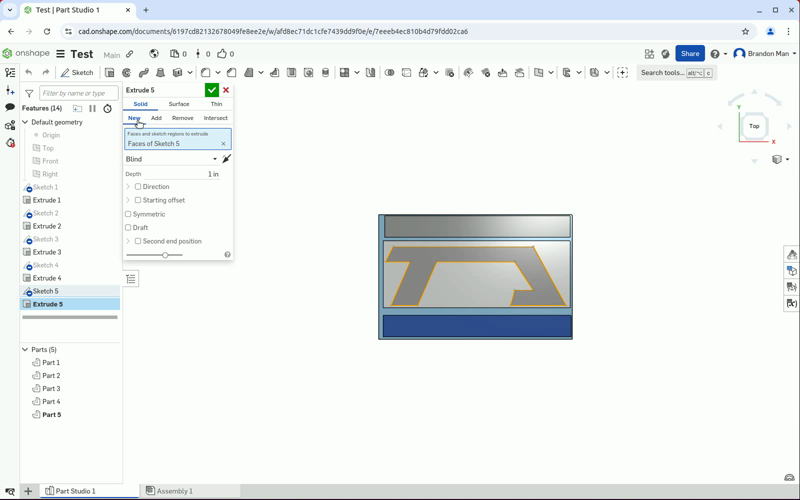
key(tab, 4)
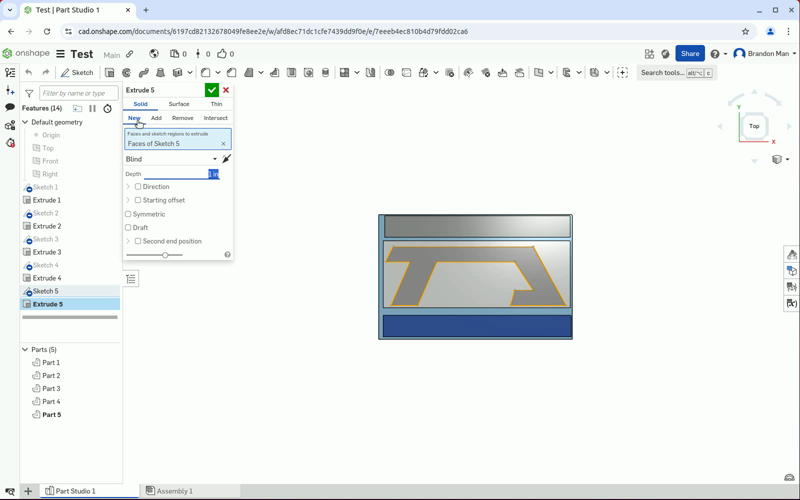
text(6.499)
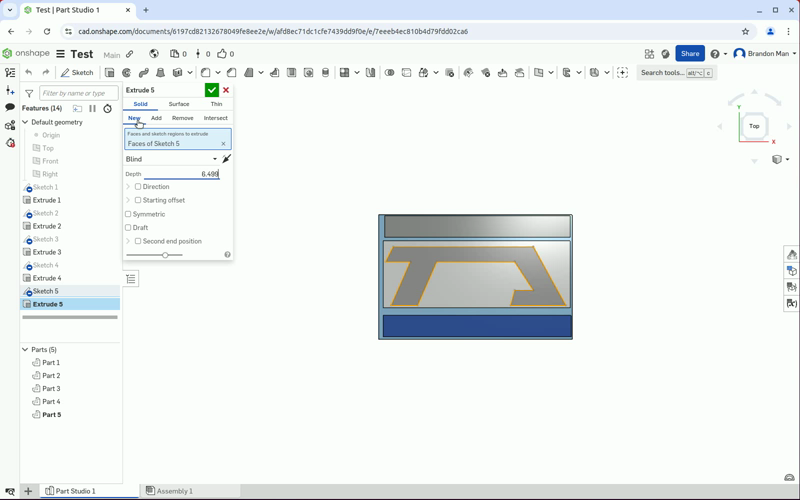
key(enter)
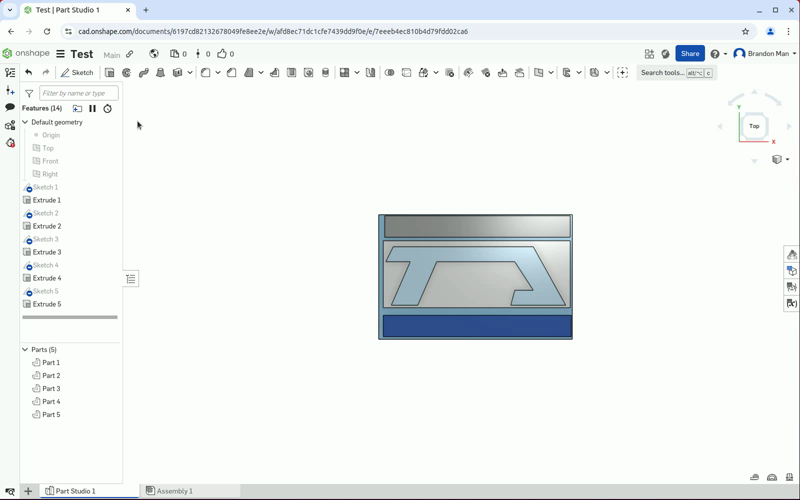
key(shift+h)
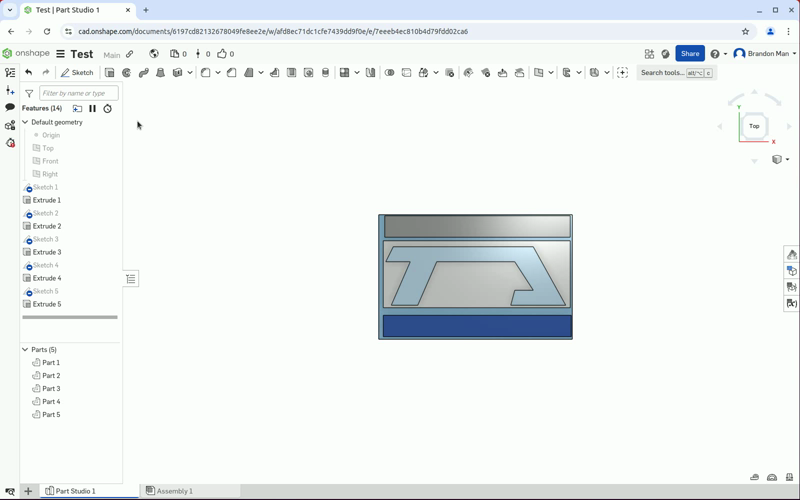
key(shift+h)
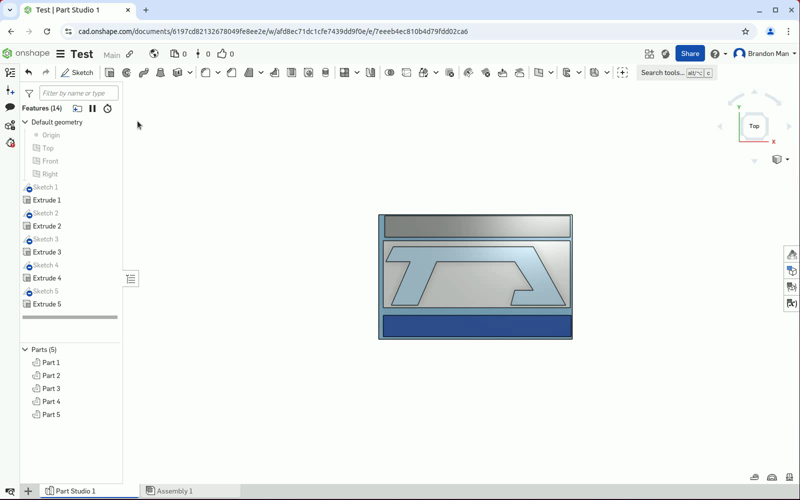
mouse_move(73, 189)
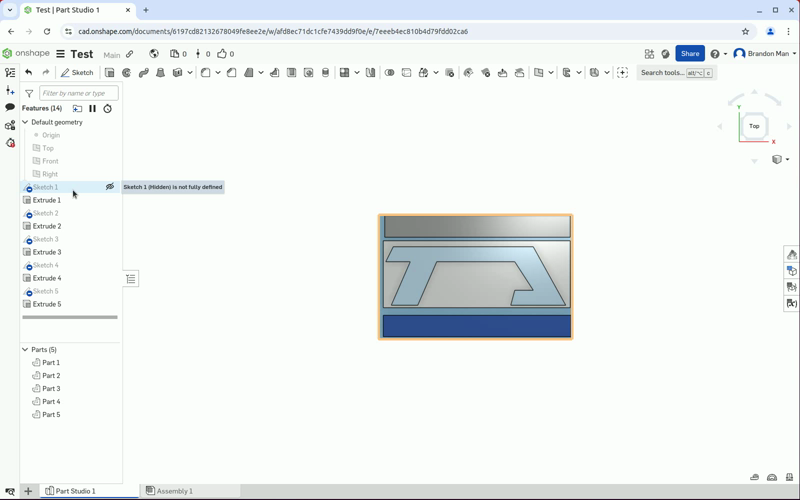
click(73, 189)
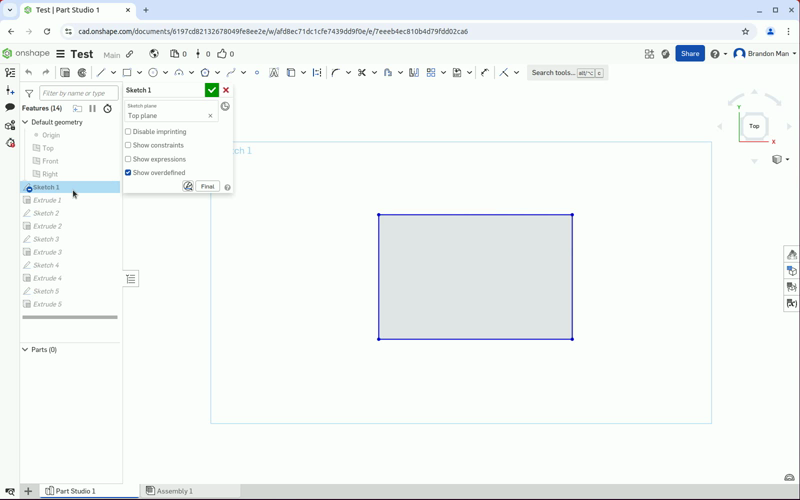
mouse_move(229, 92)
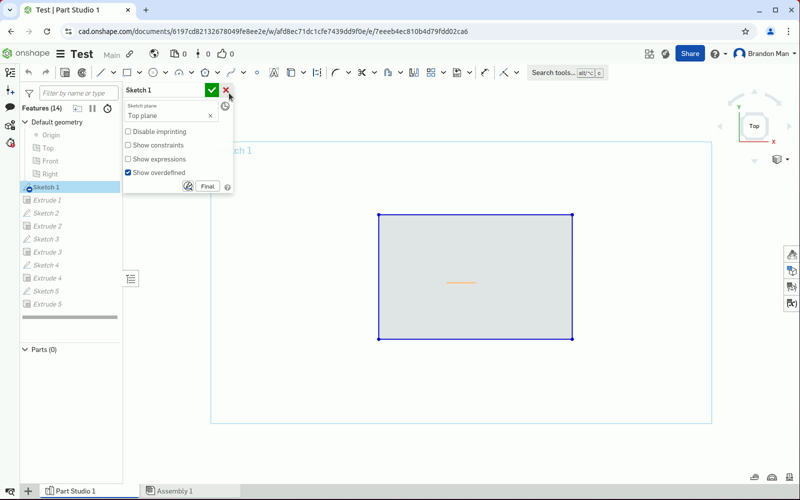
click(229, 92)
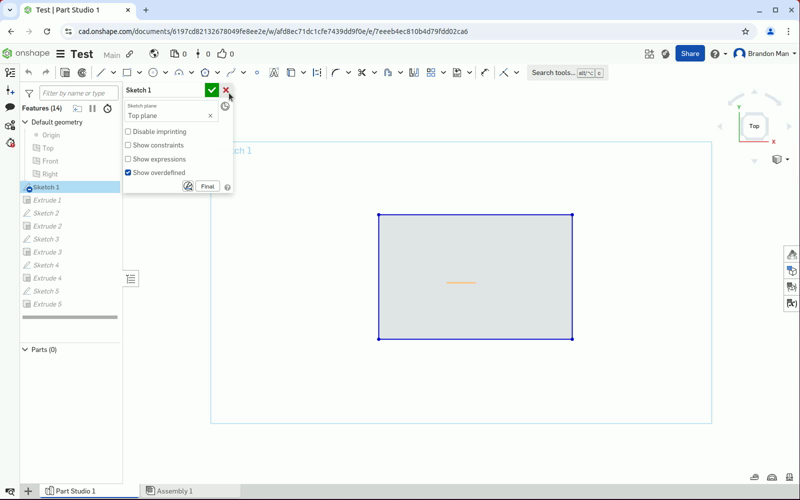
key(shift+s)
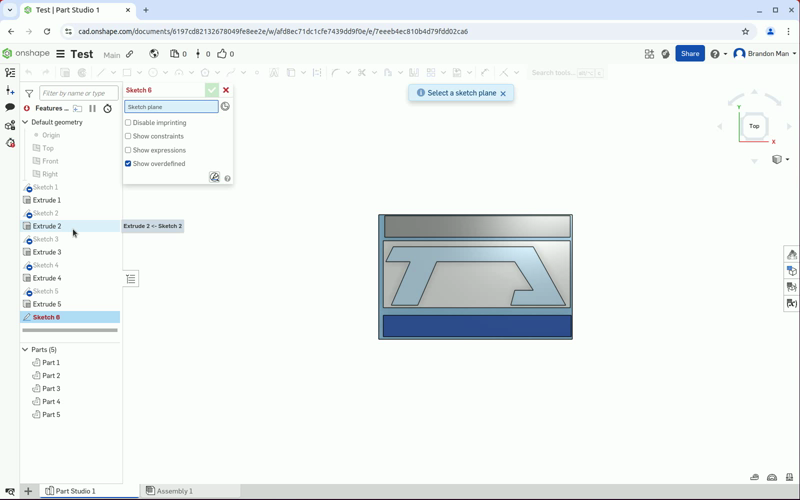
scroll(3)
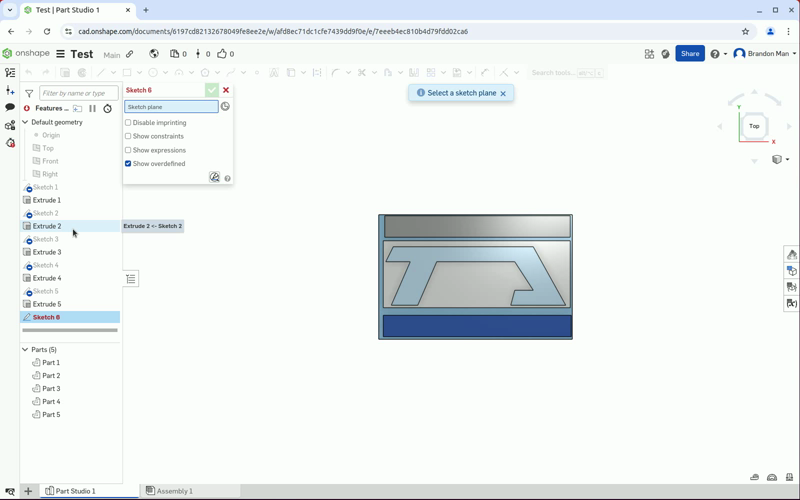
mouse_move(73, 150)
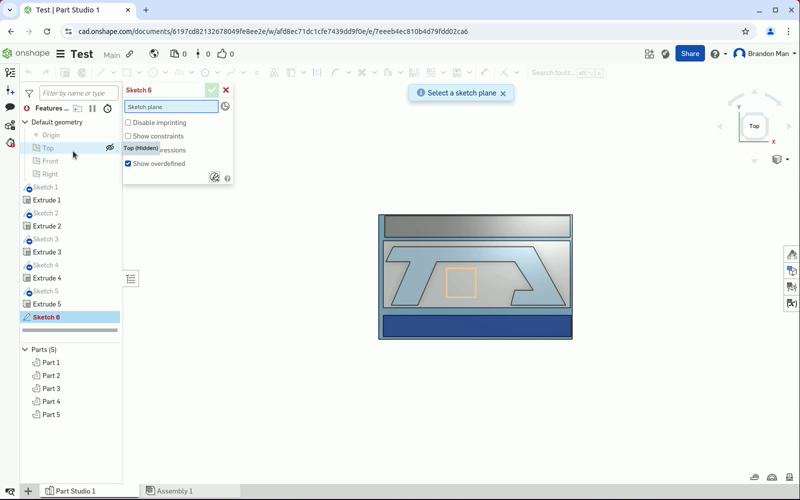
click(73, 150)
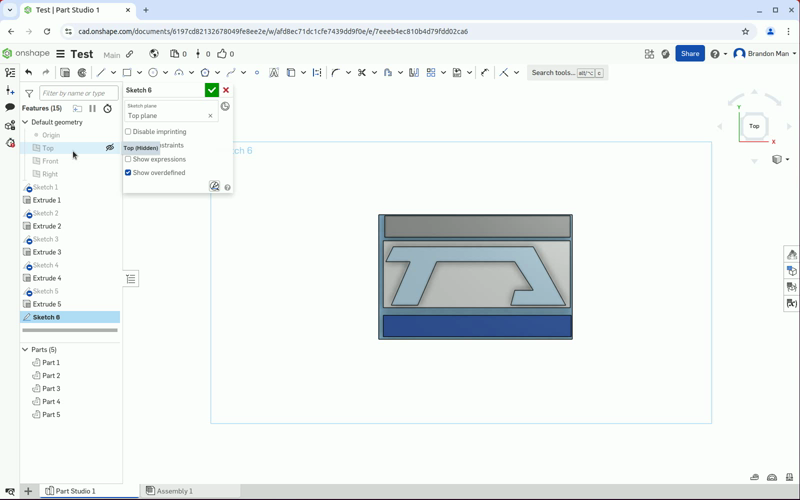
mouse_move(73, 352)
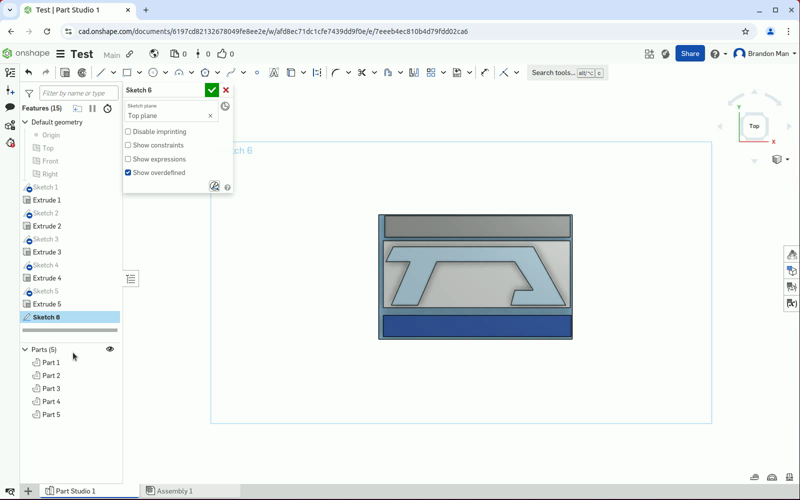
key(y)
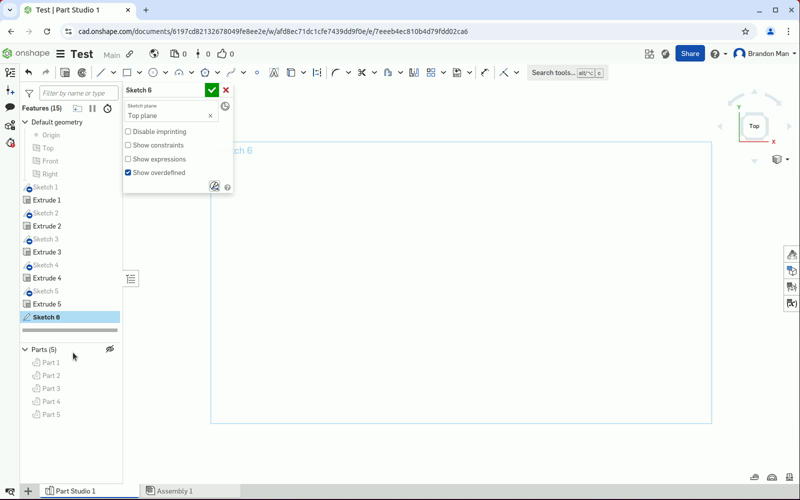
key(l)
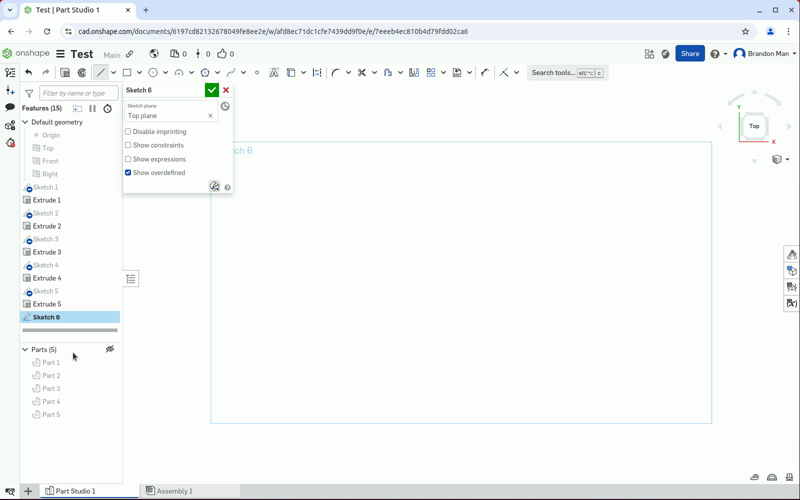
key_down(shift)
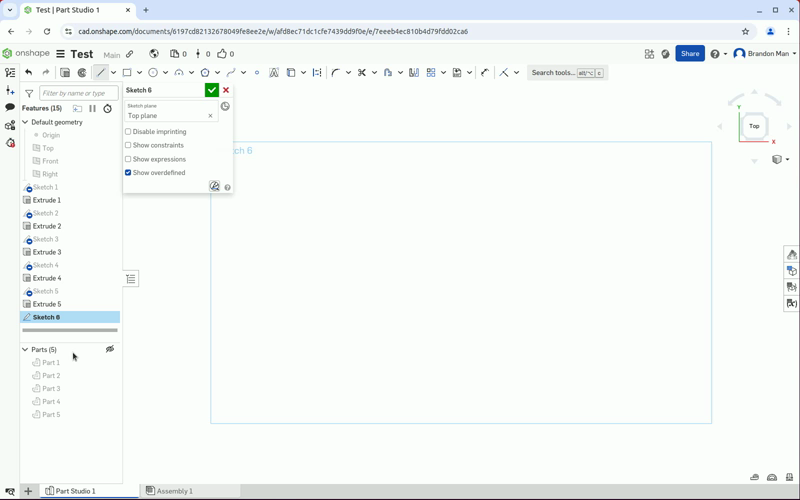
mouse_move(424, 306)
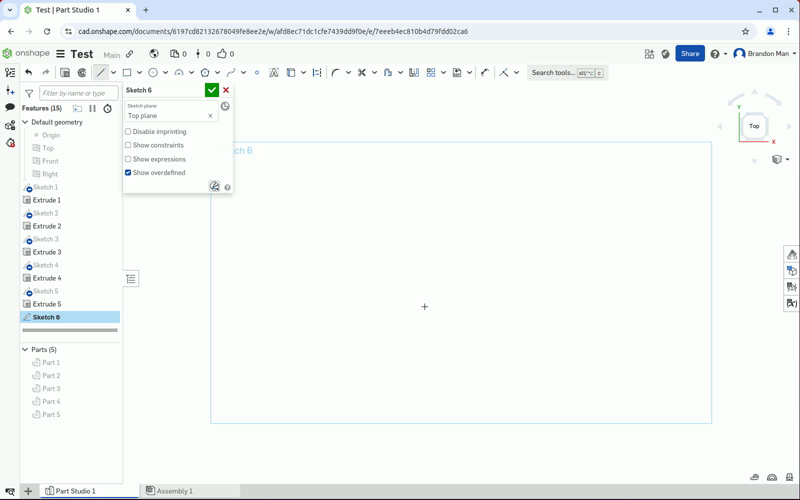
click(424, 306)
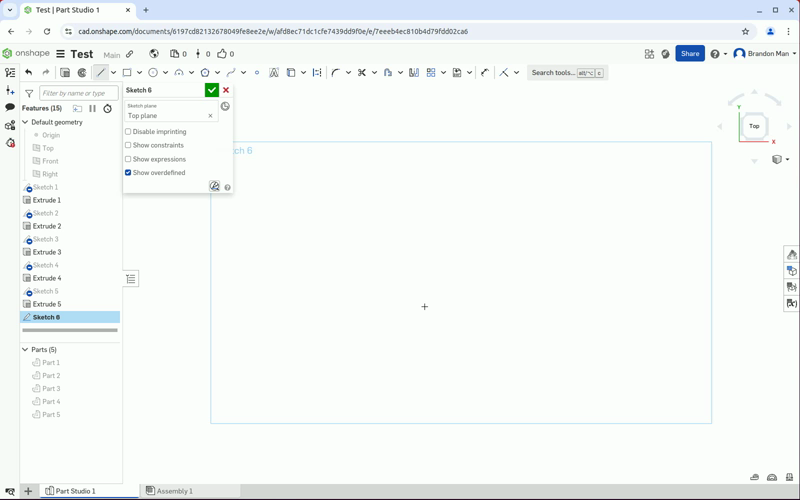
key_up(shift)
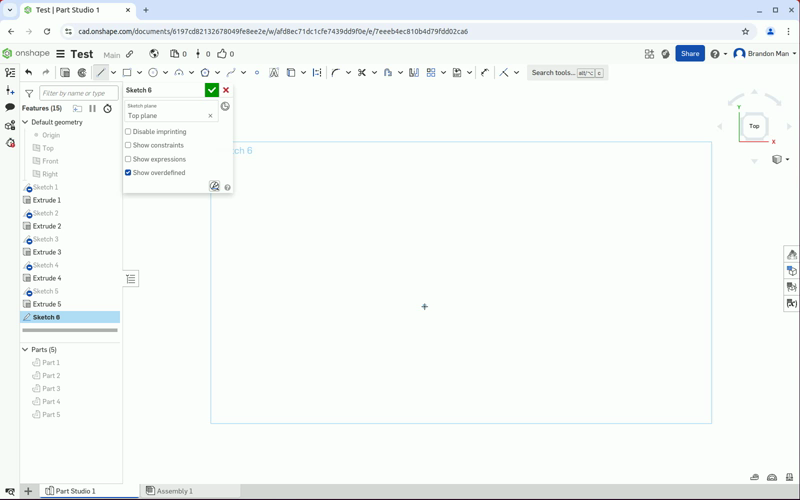
key_down(shift)
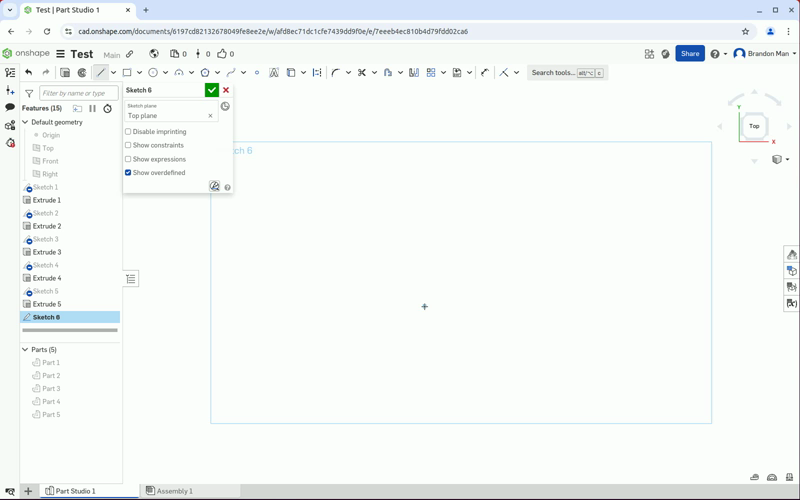
mouse_move(488, 306)
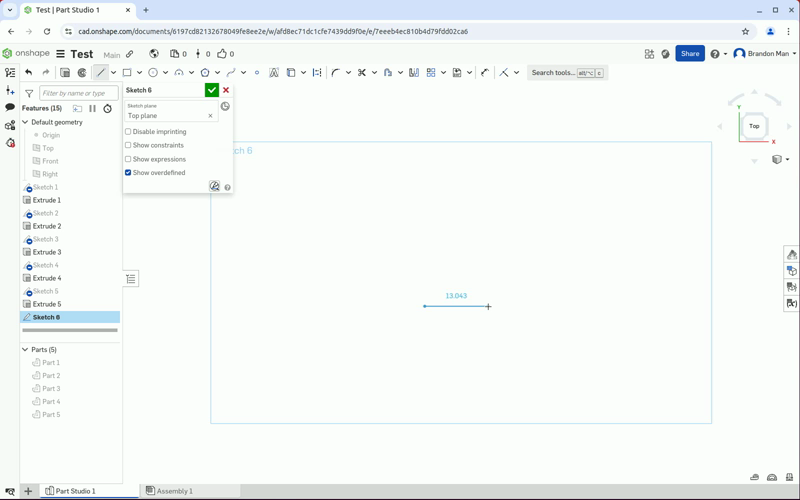
click(488, 306)
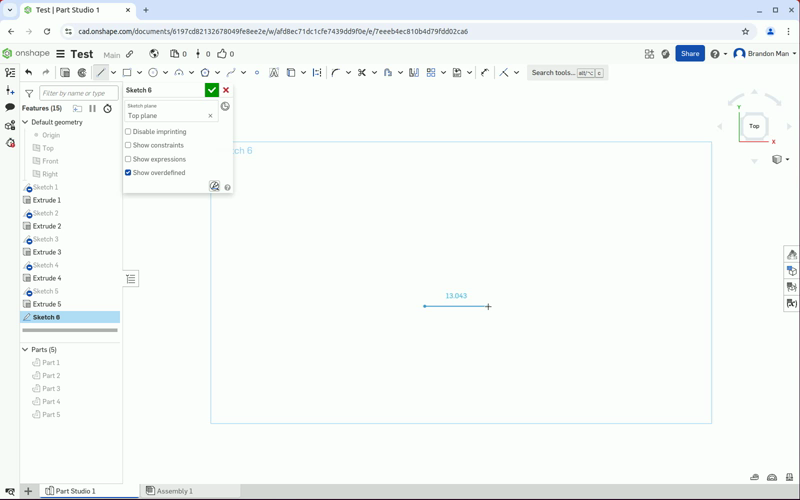
key_up(shift)
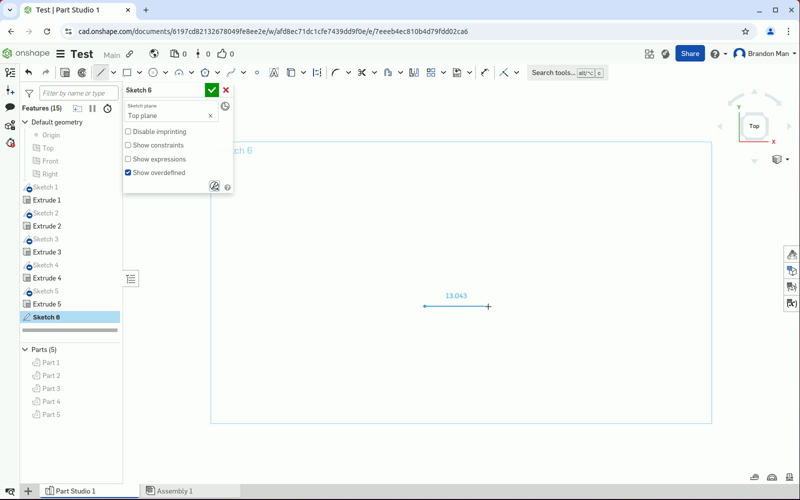
key_down(shift)
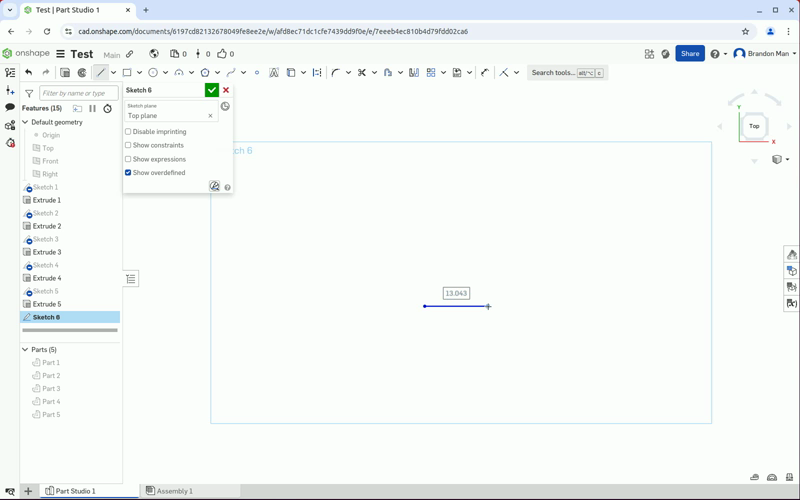
mouse_move(518, 306)
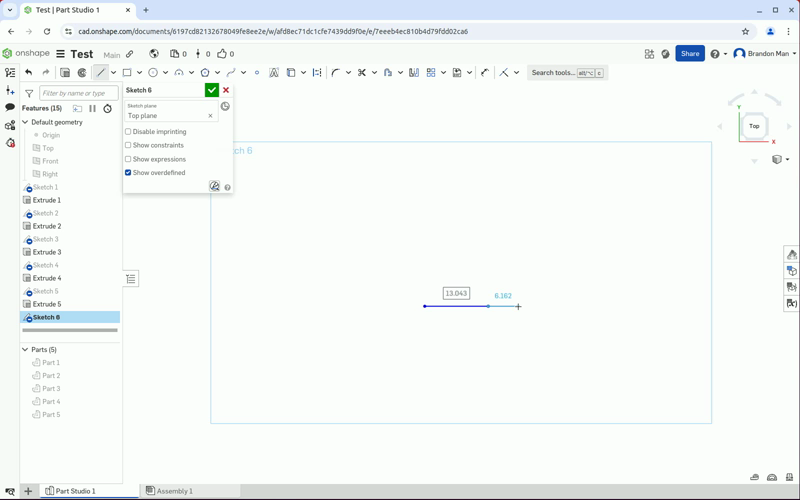
mouse_move(496, 283)
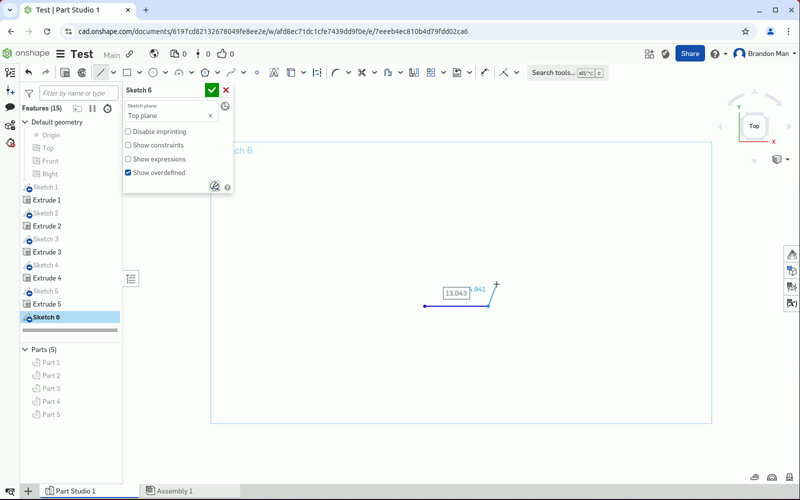
click(496, 283)
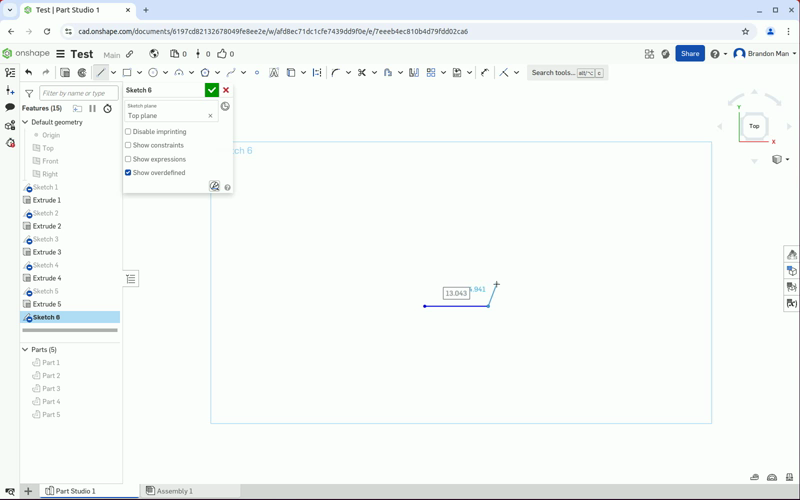
key_up(shift)
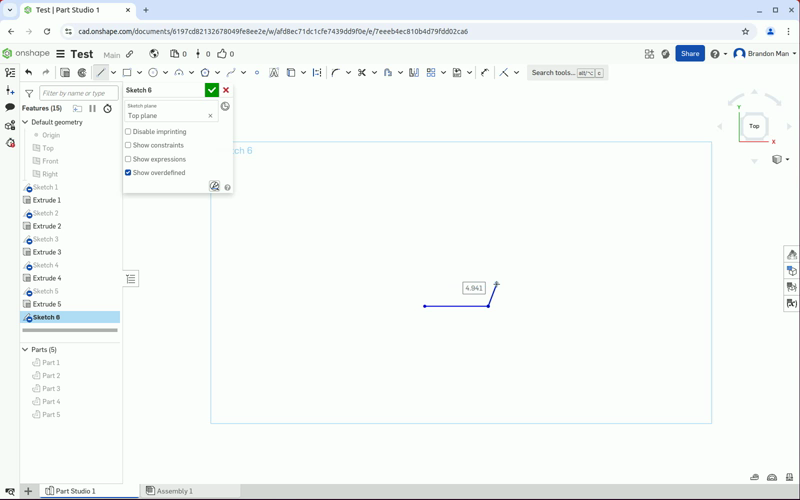
key_down(shift)
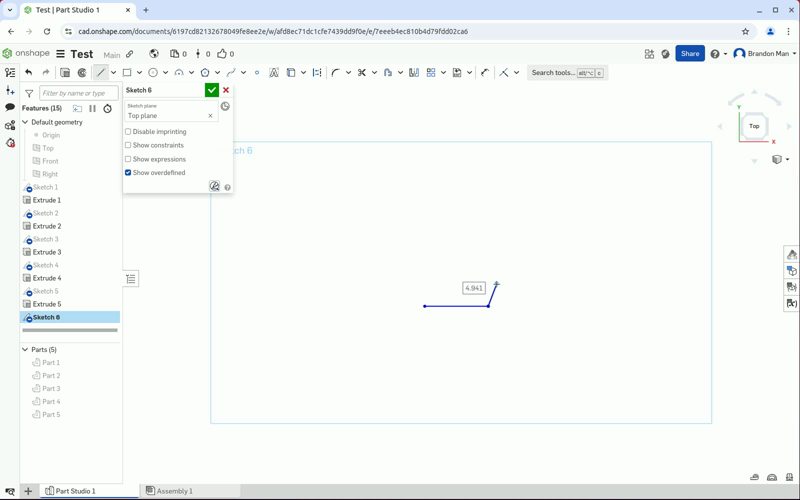
mouse_move(526, 283)
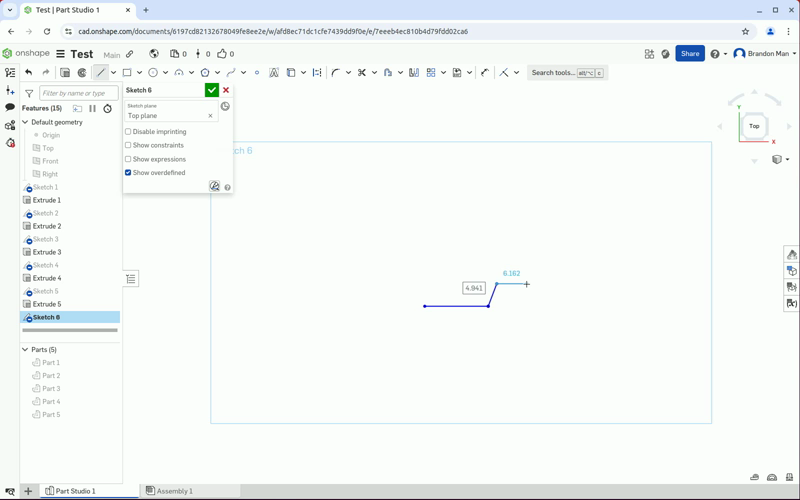
mouse_move(472, 268)
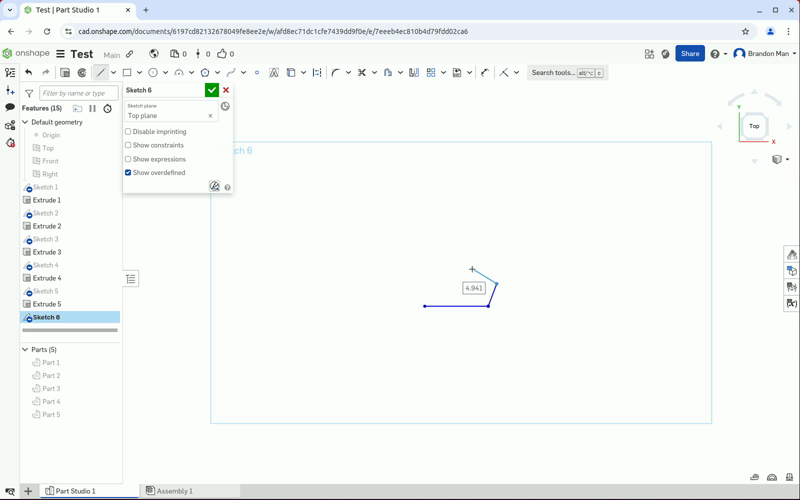
click(472, 268)
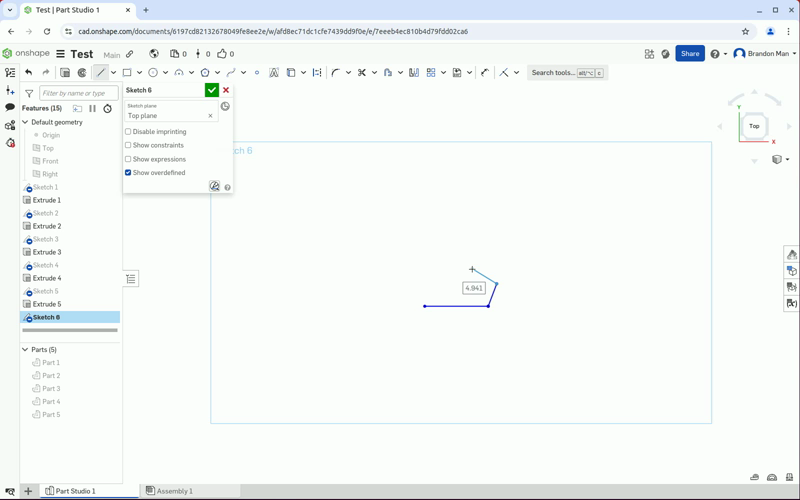
key_up(shift)
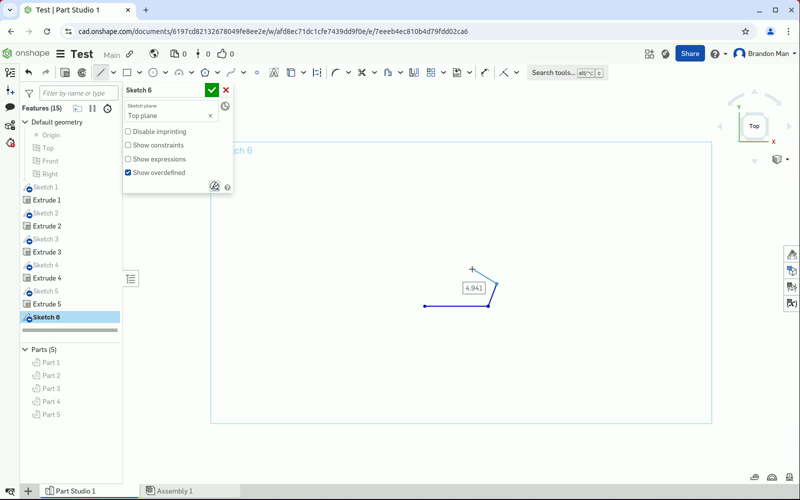
key_down(shift)
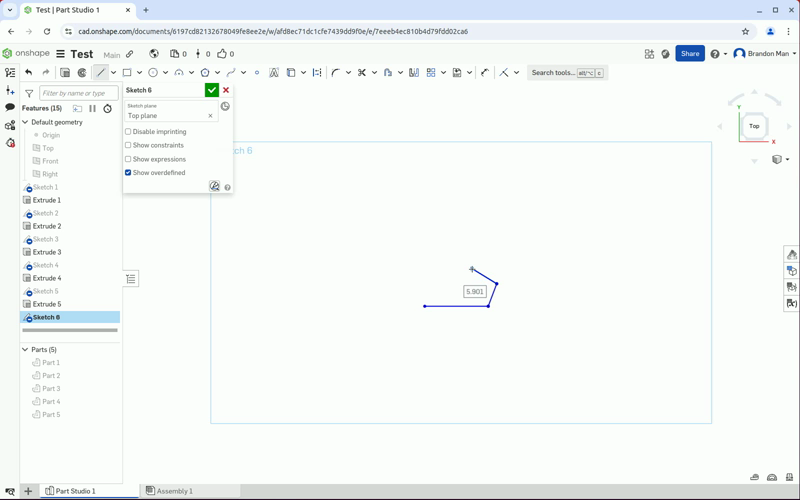
mouse_move(502, 268)
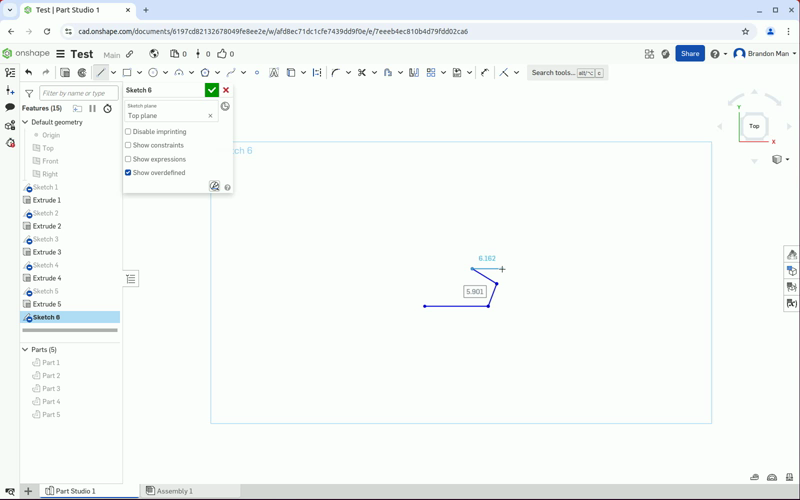
mouse_move(442, 268)
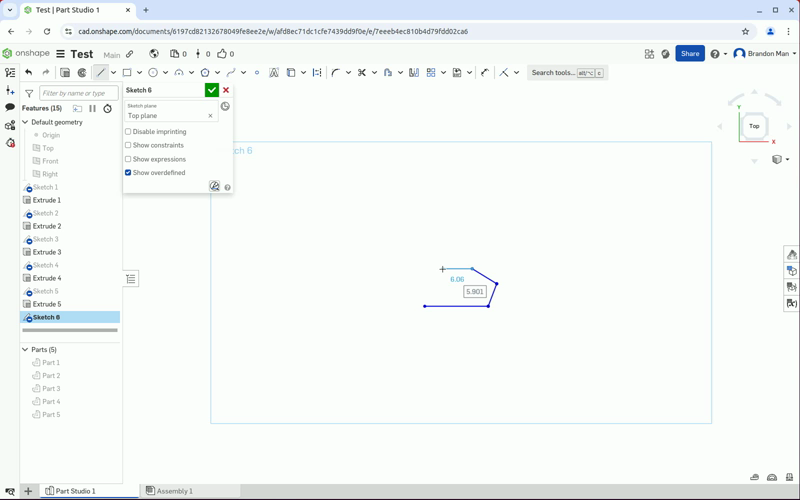
click(442, 268)
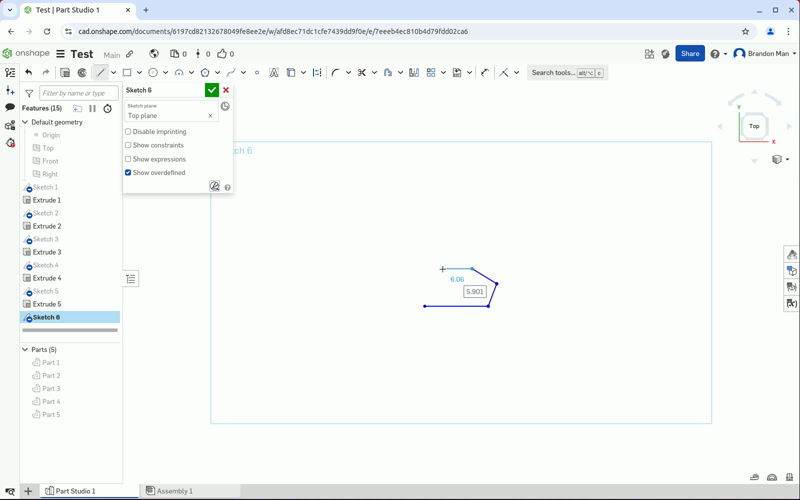
key_up(shift)
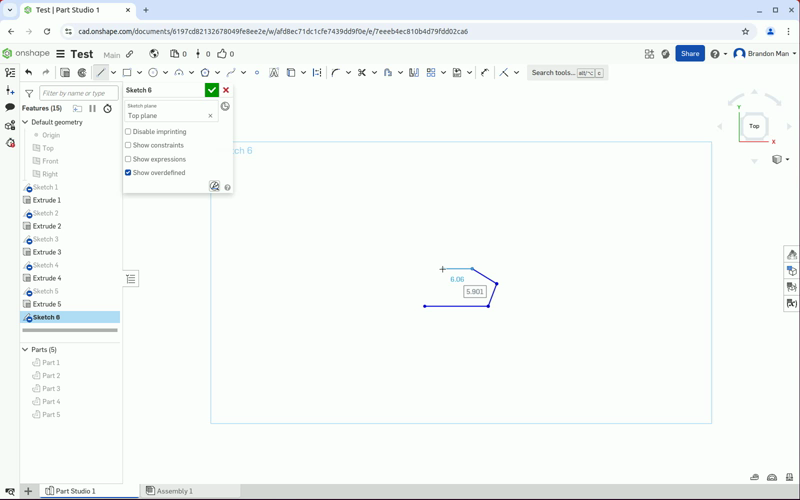
key_down(shift)
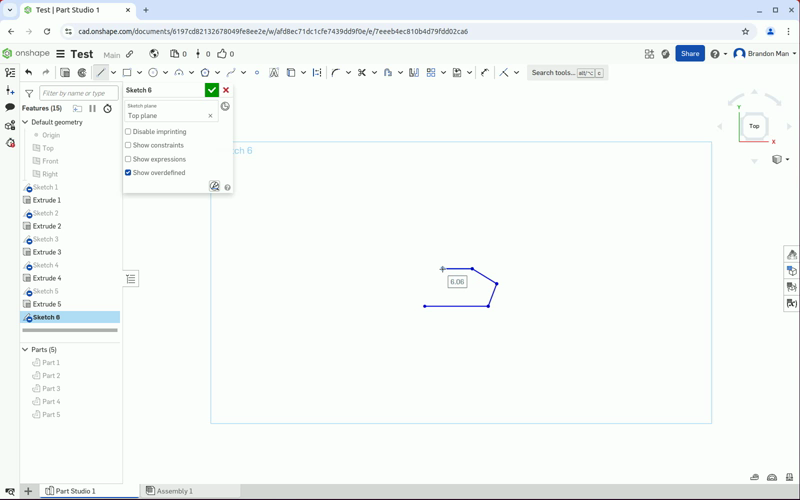
mouse_move(472, 268)
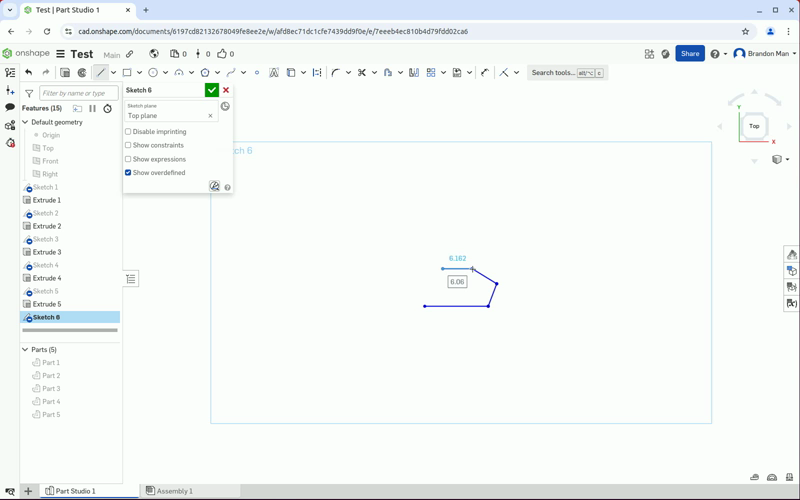
mouse_move(446, 274)
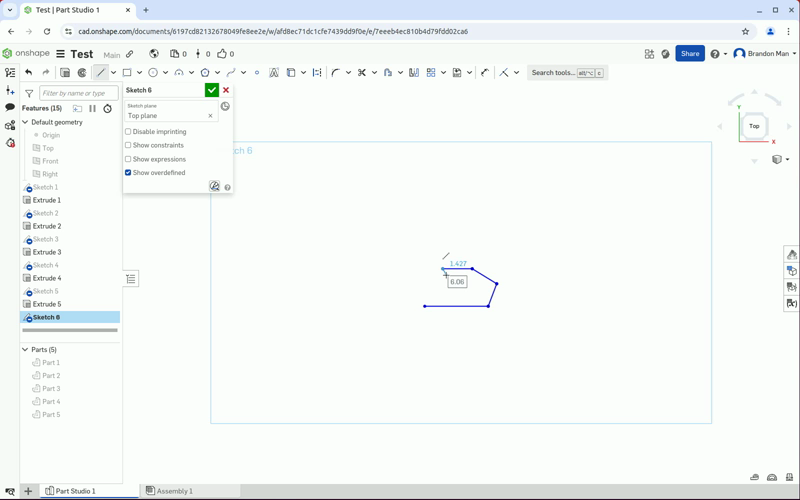
scroll(6)
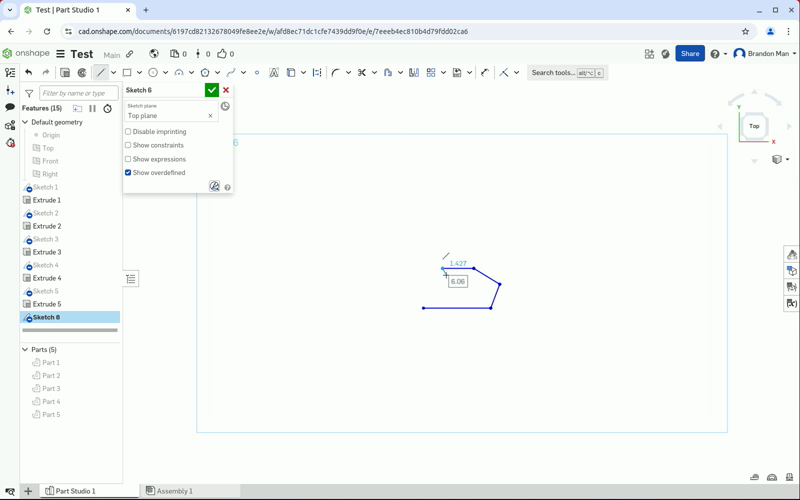
scroll(6)
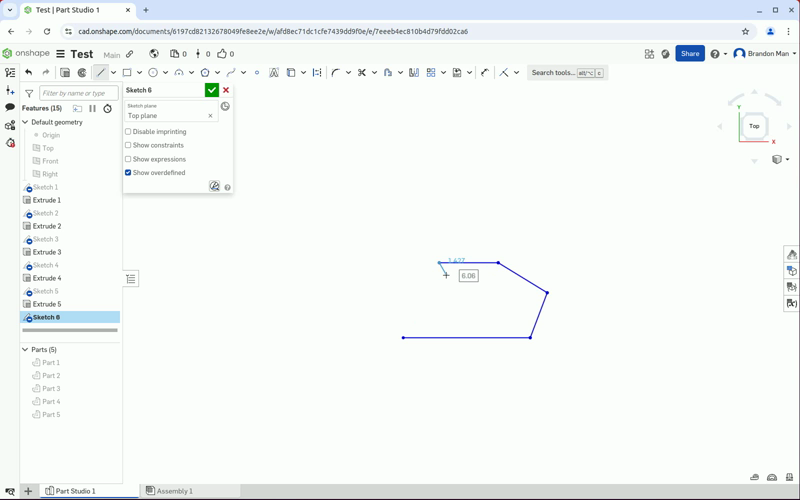
scroll(6)
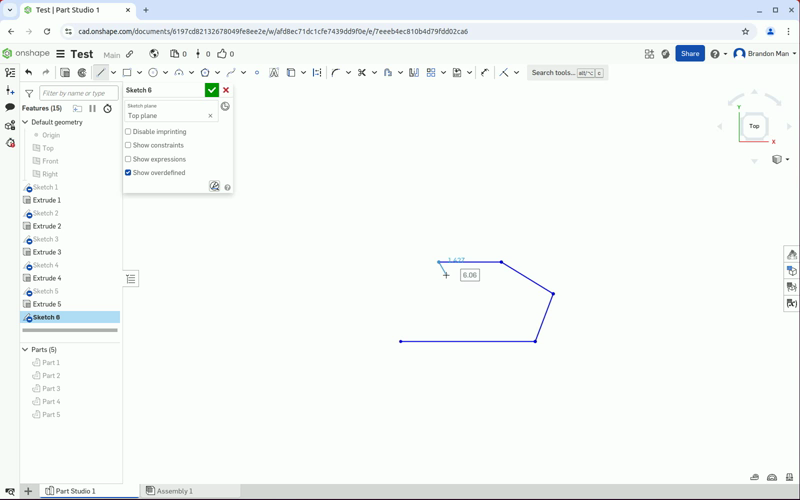
scroll(6)
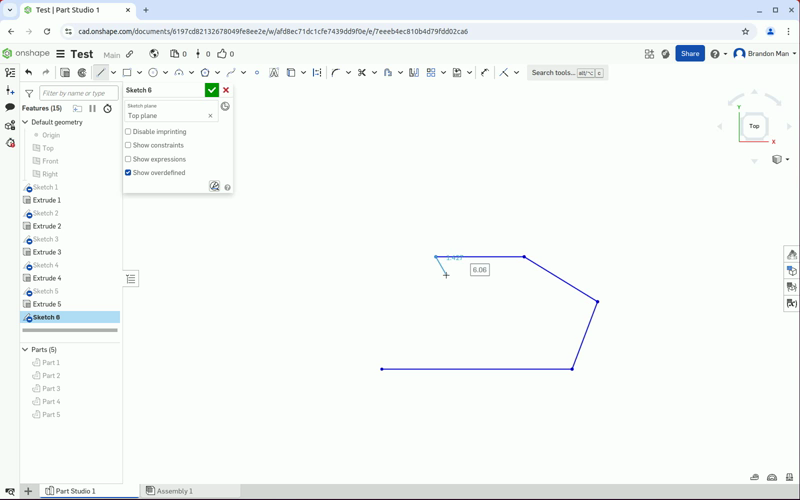
scroll(6)
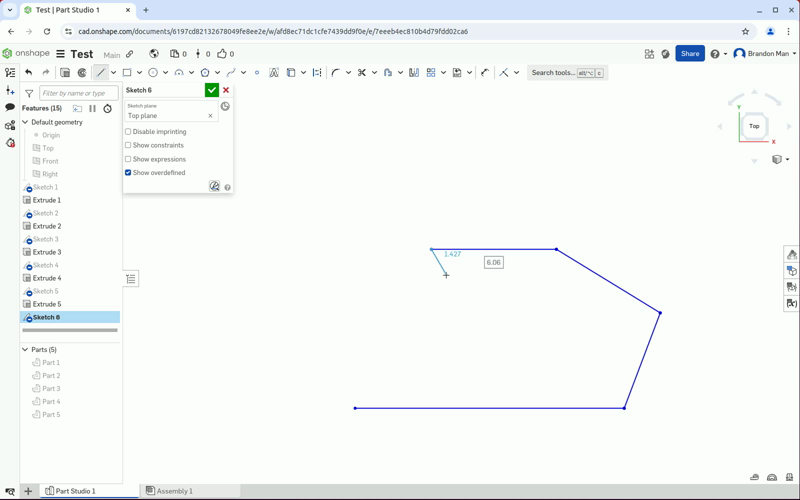
scroll(6)
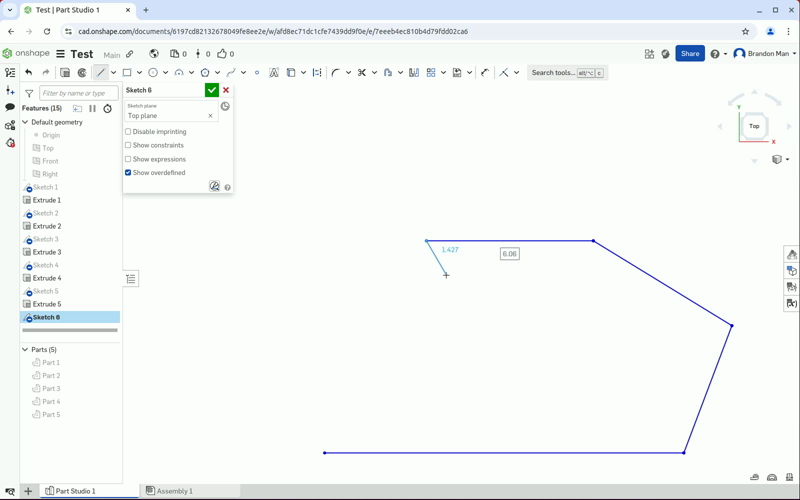
scroll(6)
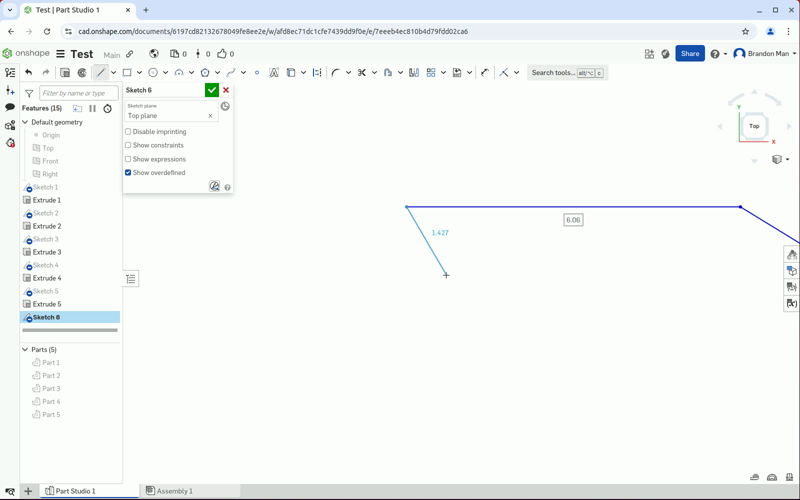
click(446, 274)
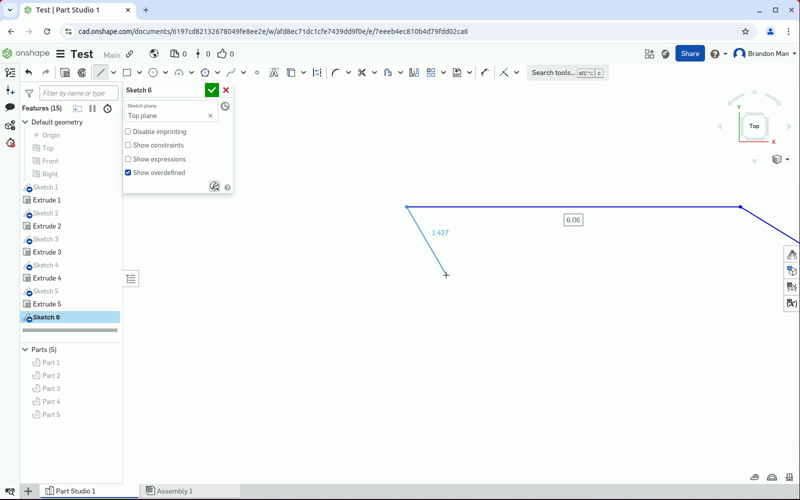
scroll(-6)
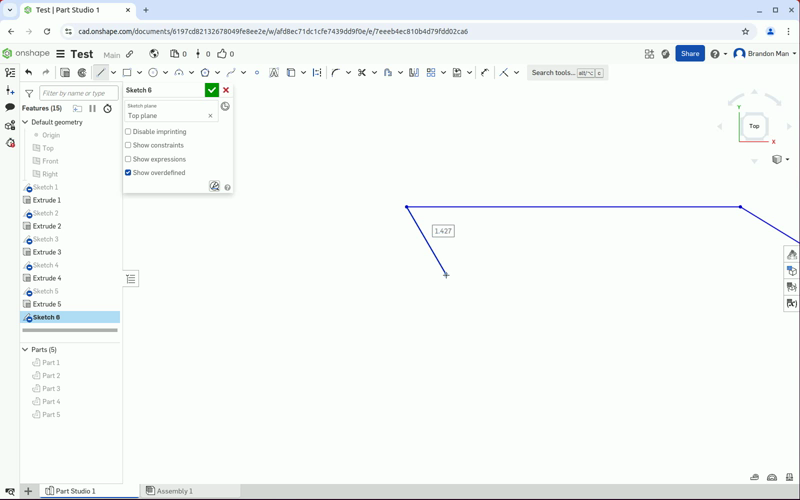
scroll(-6)
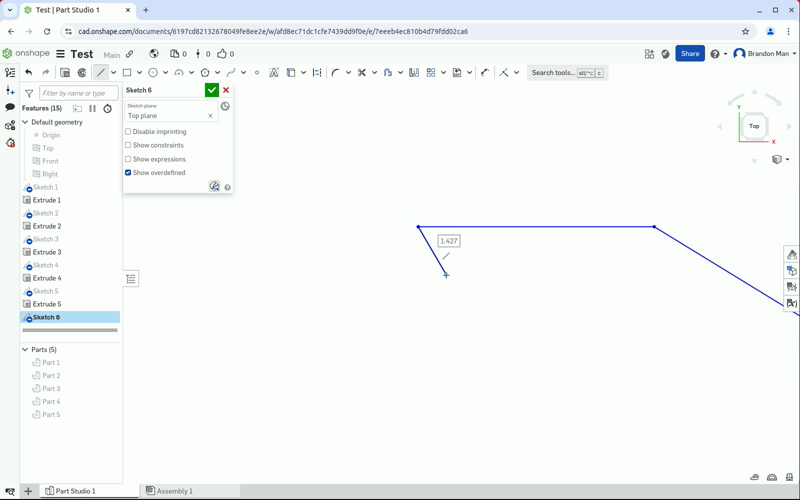
scroll(-6)
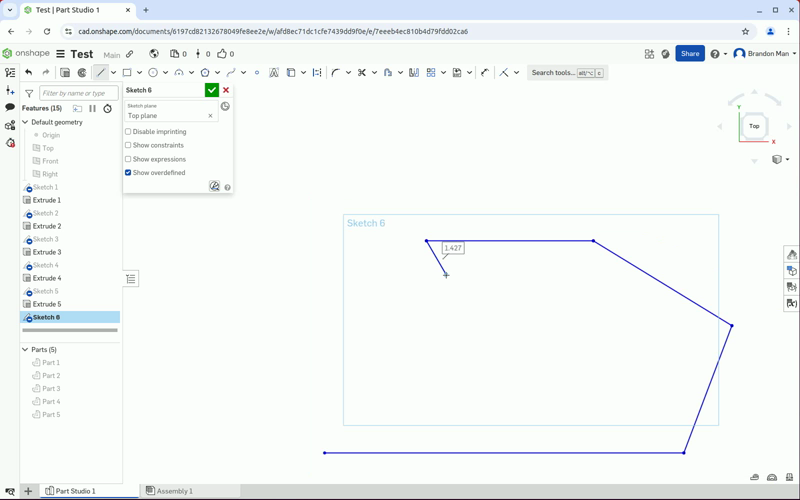
scroll(-6)
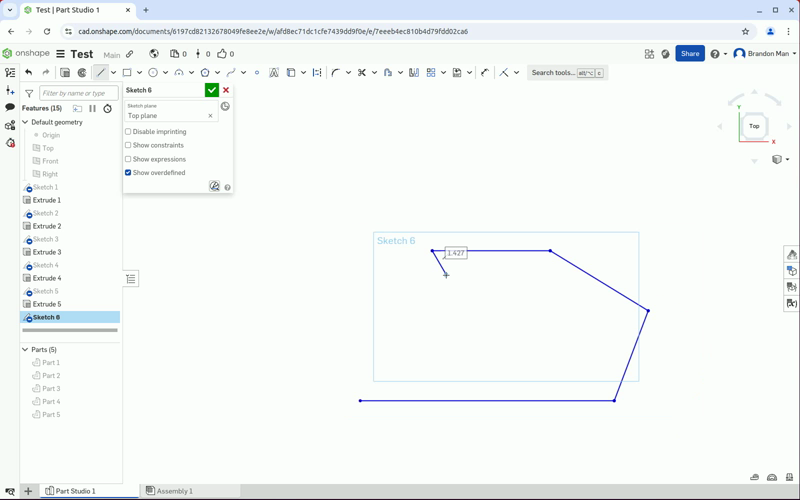
scroll(-6)
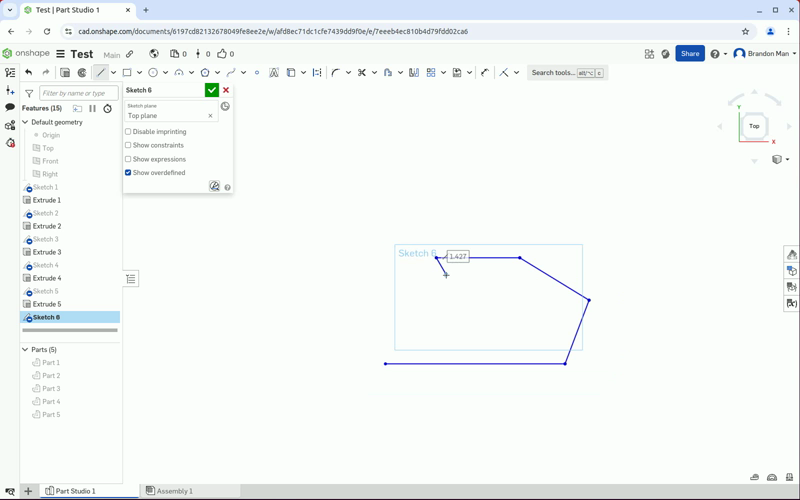
scroll(-6)
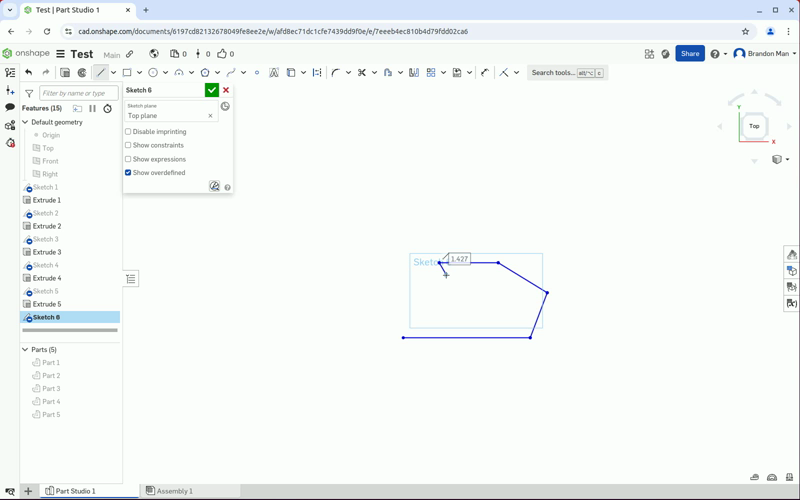
scroll(-6)
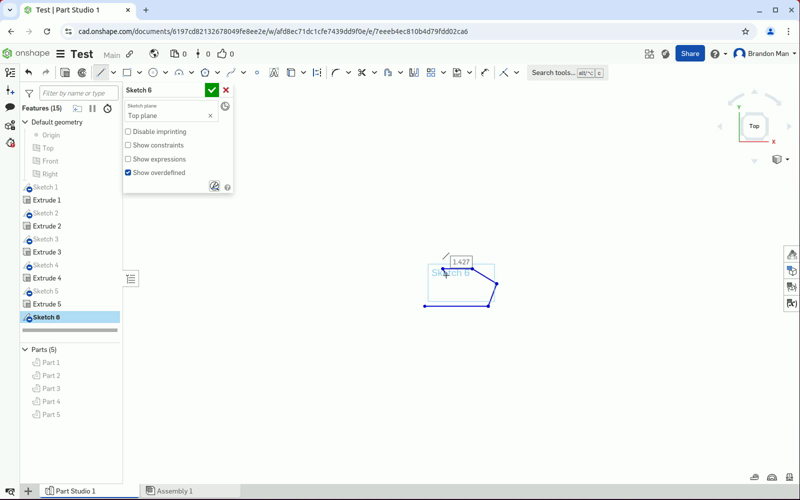
key_up(shift)
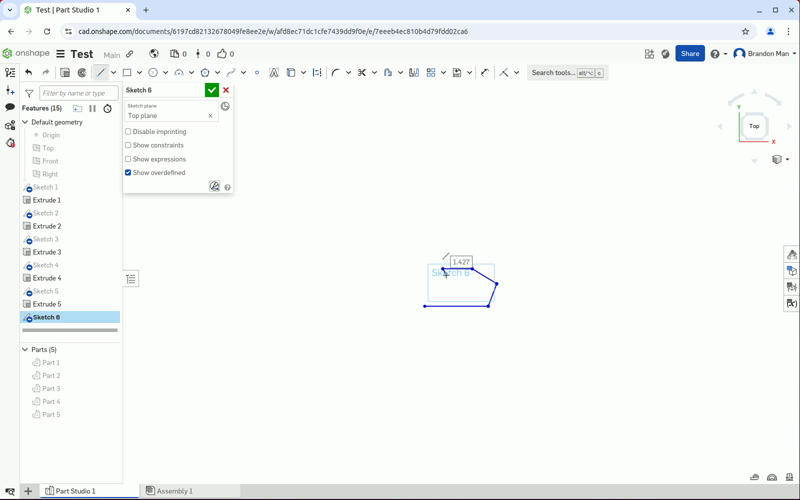
key_down(shift)
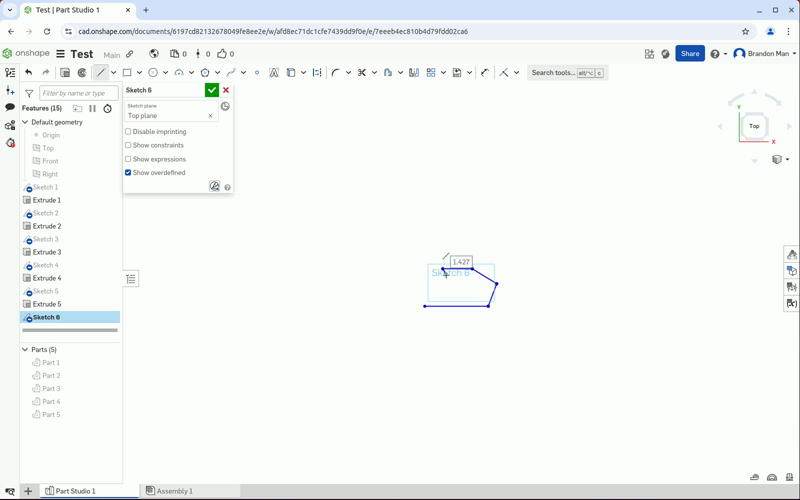
mouse_move(476, 274)
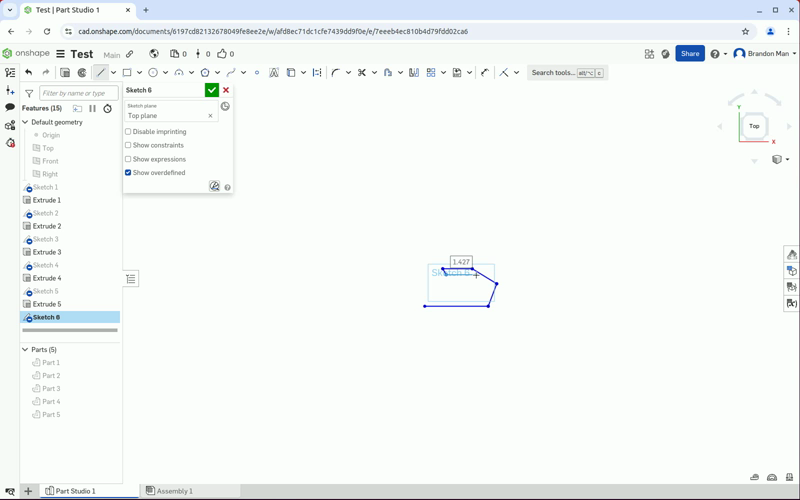
mouse_move(472, 289)
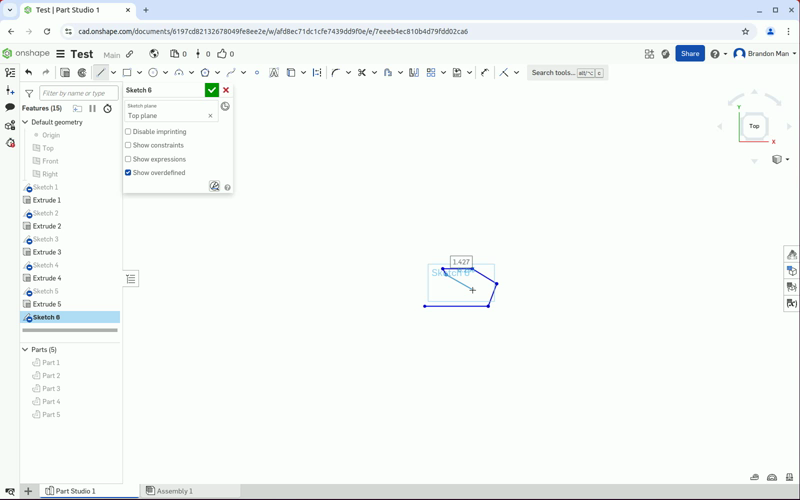
click(472, 289)
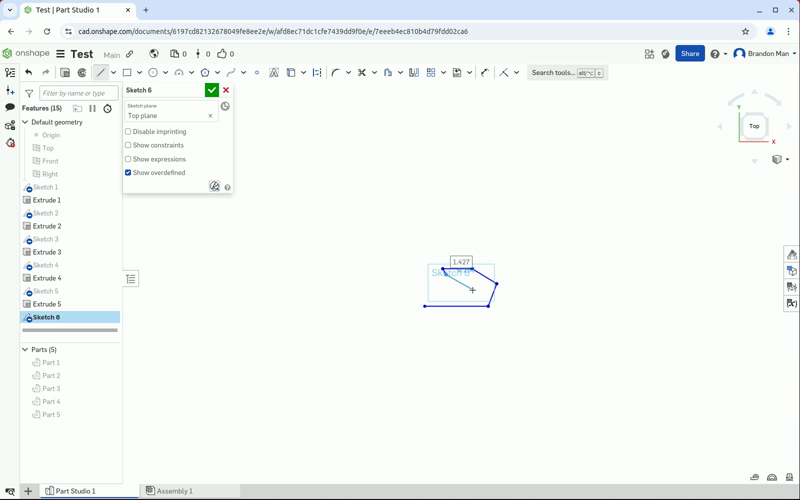
key_up(shift)
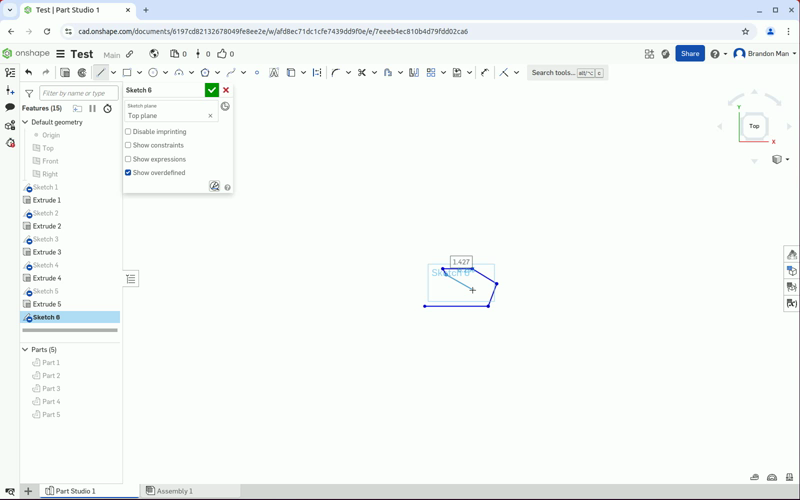
key_down(shift)
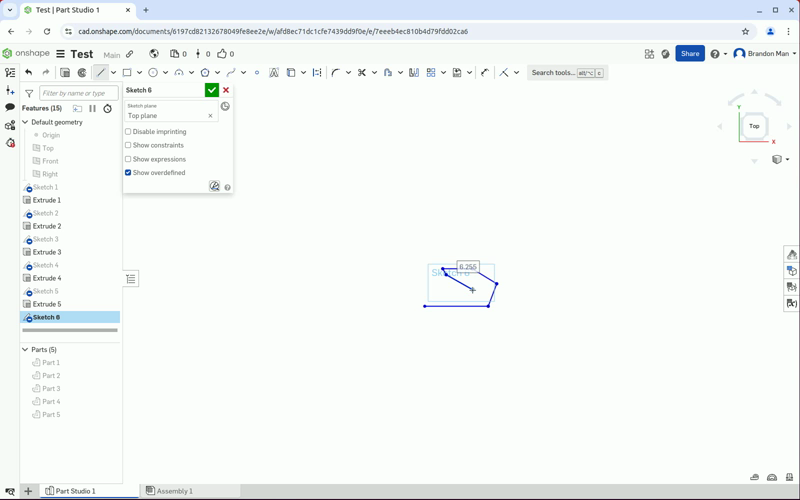
mouse_move(502, 289)
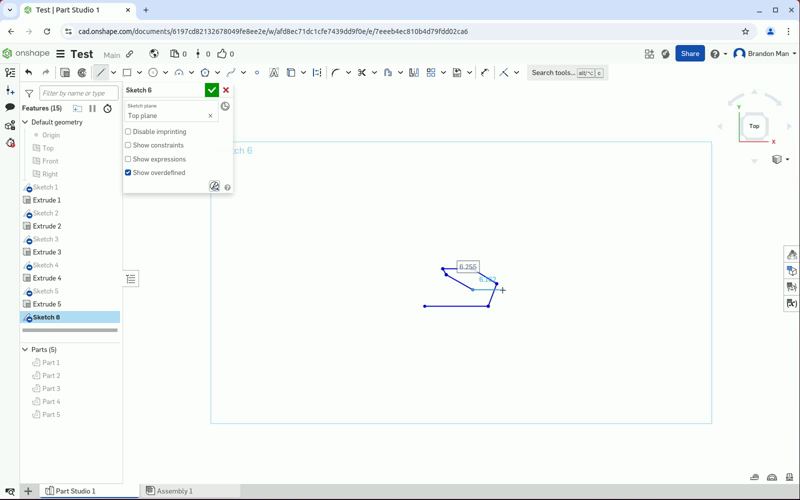
mouse_move(429, 289)
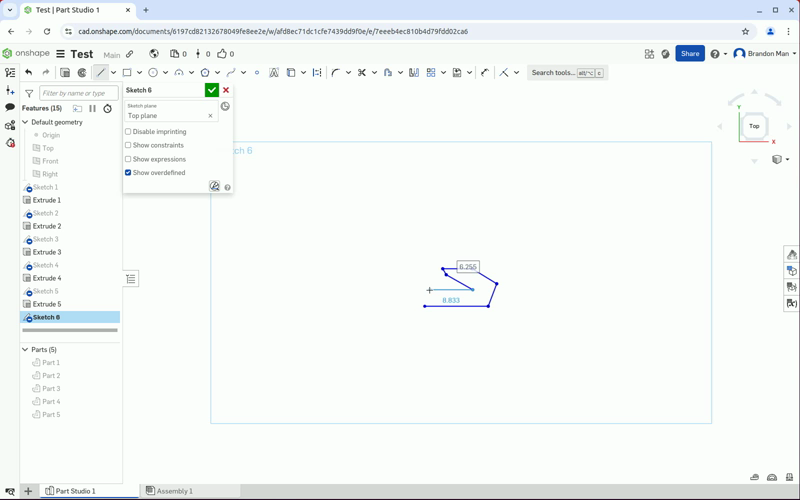
click(429, 289)
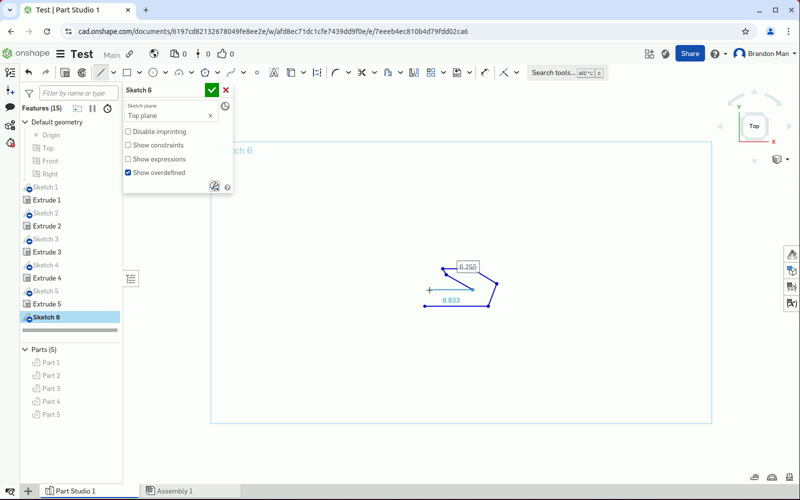
key_up(shift)
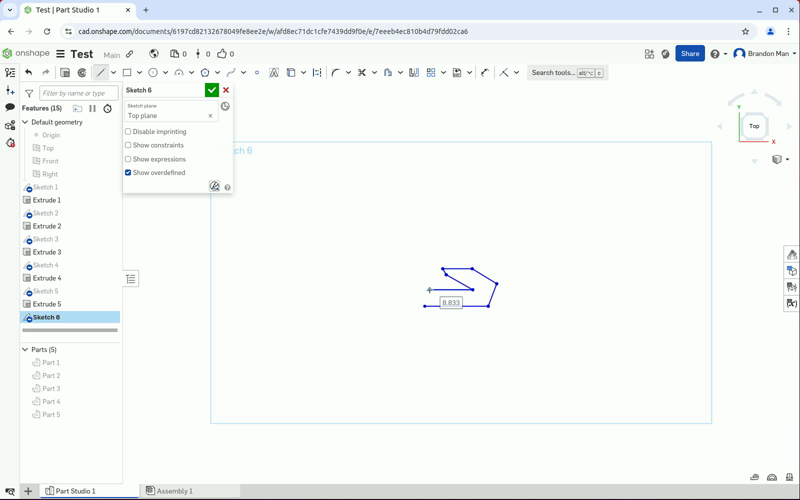
mouse_move(459, 289)
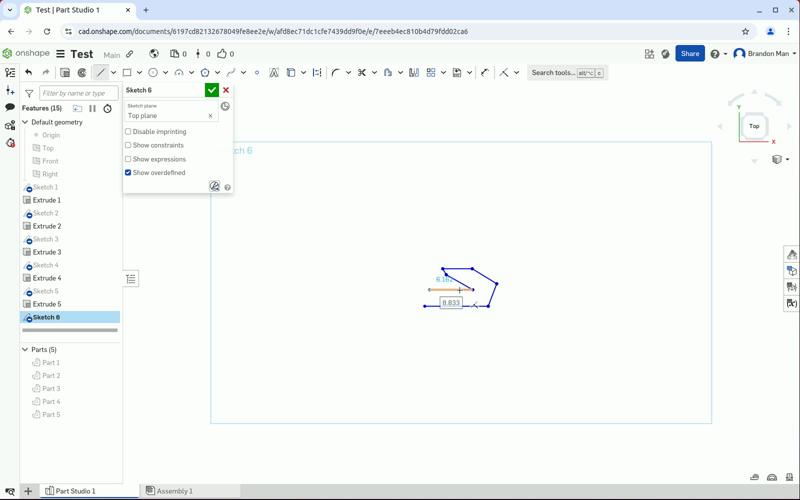
key_down(shift)
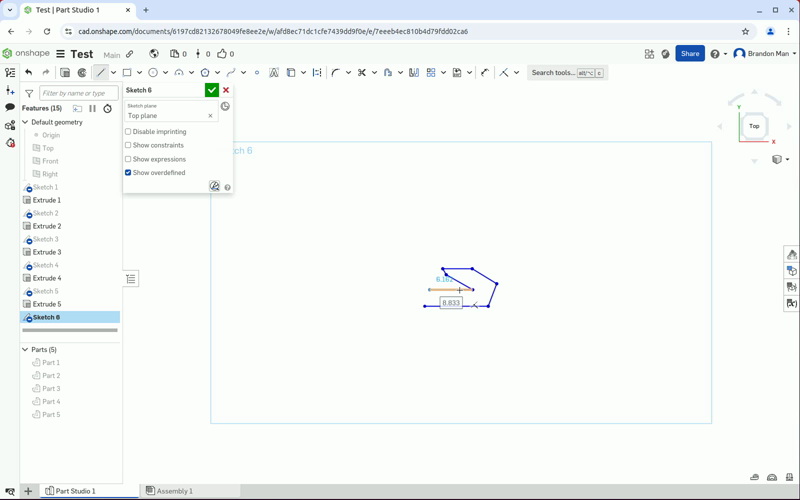
mouse_move(424, 306)
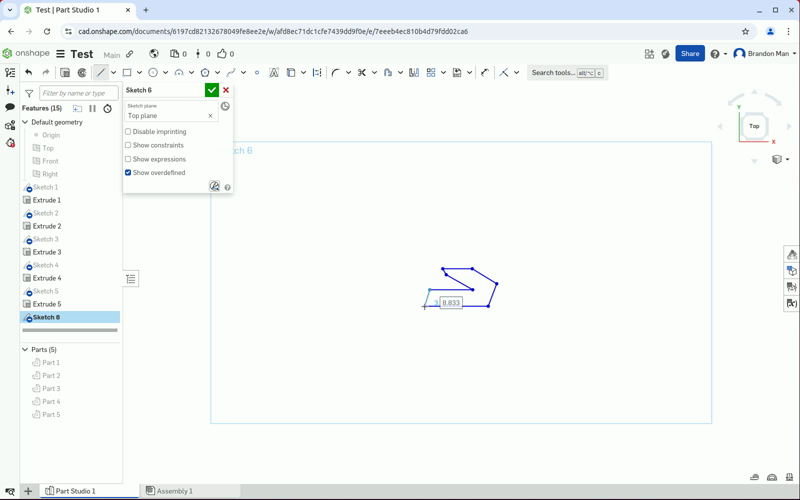
key_up(shift)
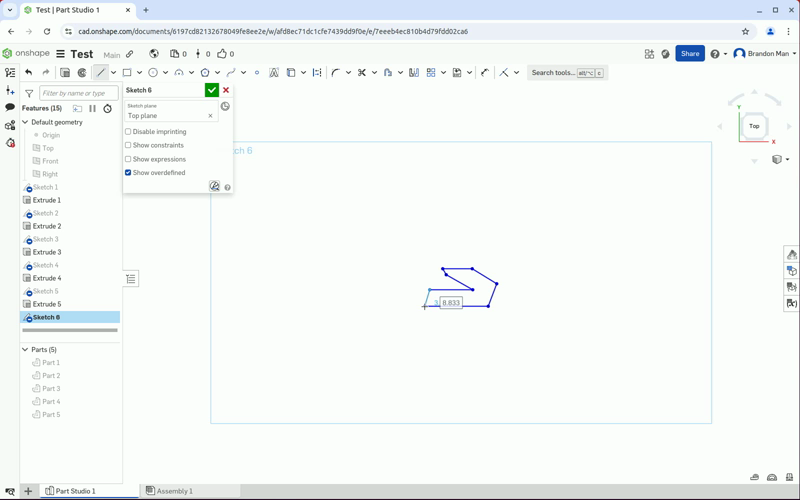
click(424, 306)
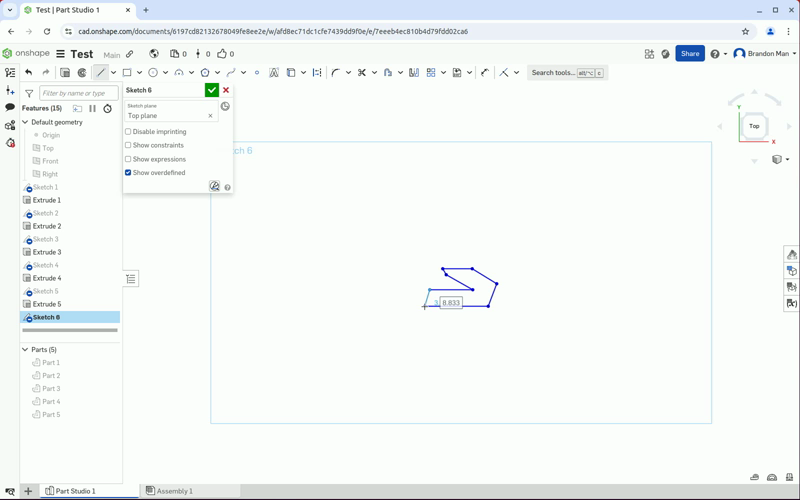
key(esc)
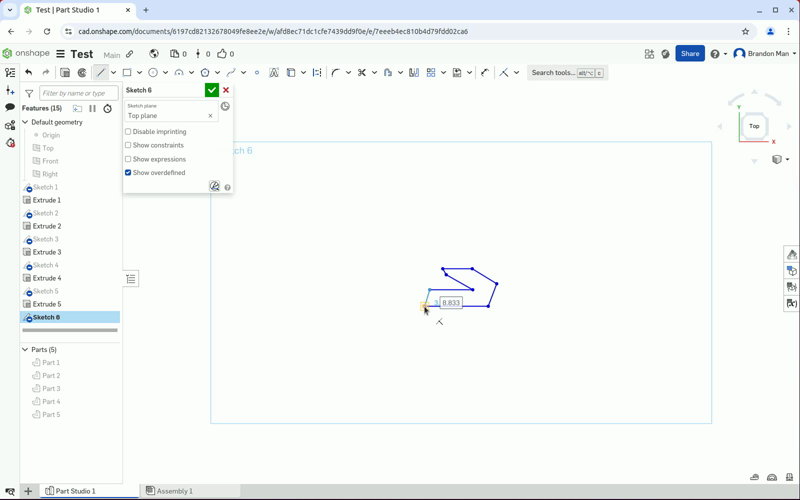
mouse_move(468, 301)
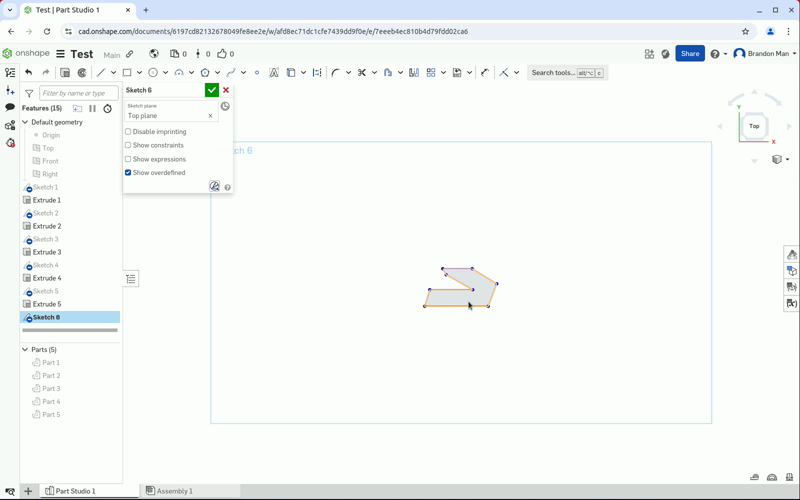
scroll(6)
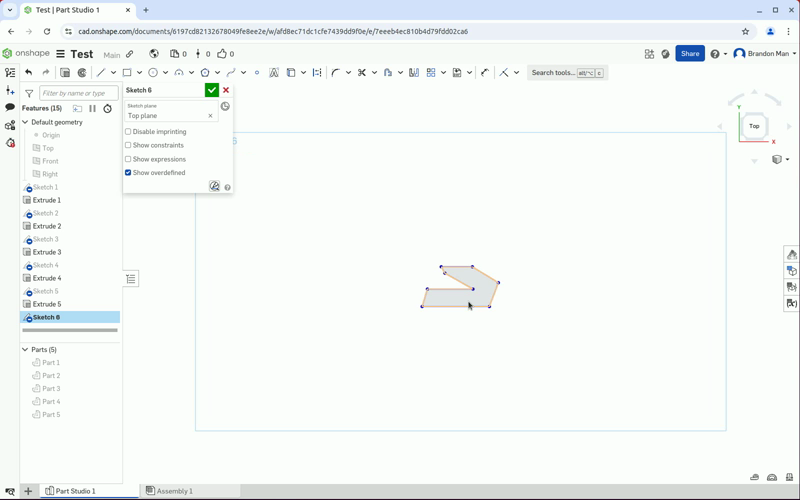
scroll(6)
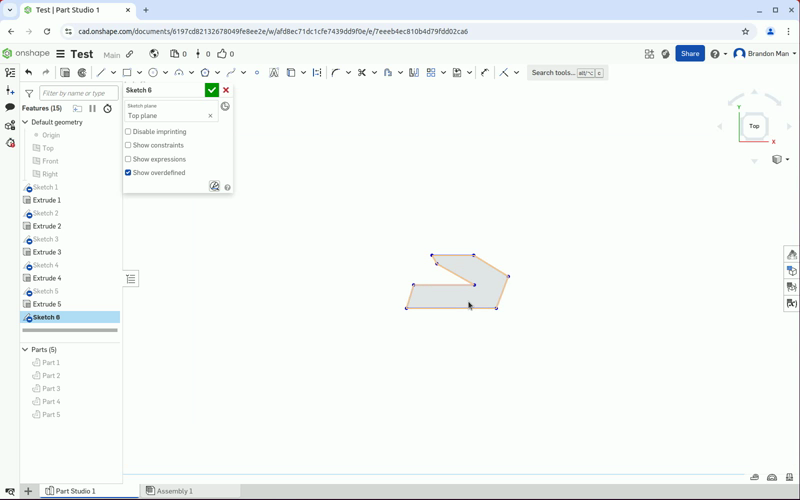
scroll(6)
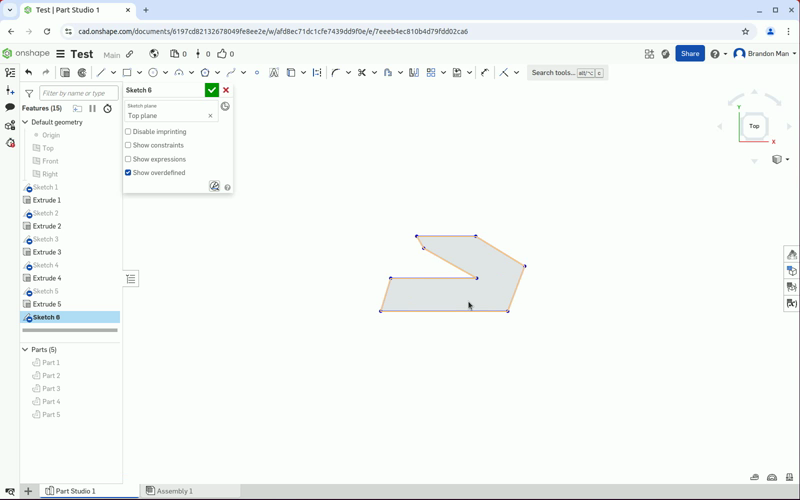
scroll(6)
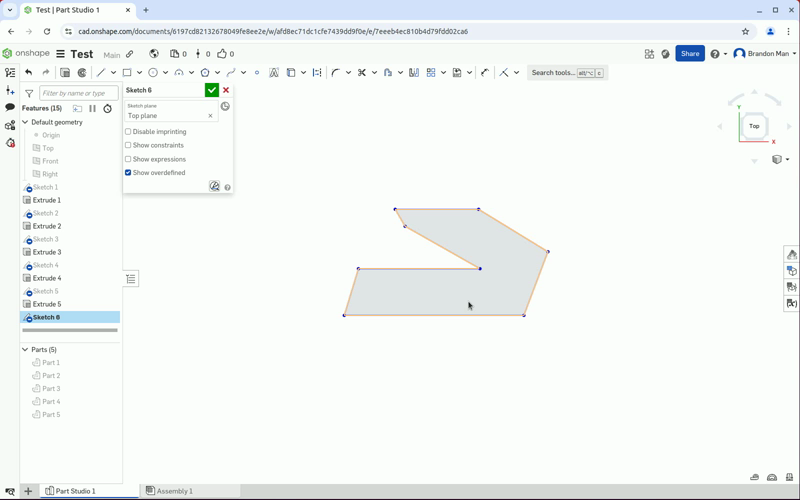
scroll(6)
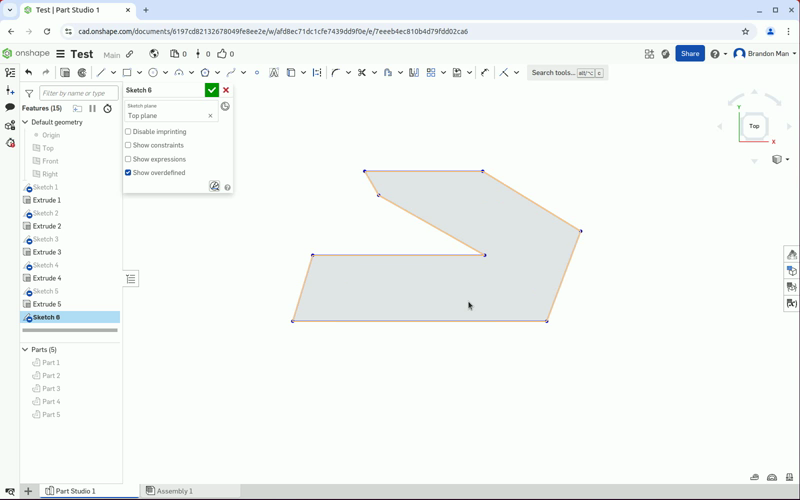
scroll(6)
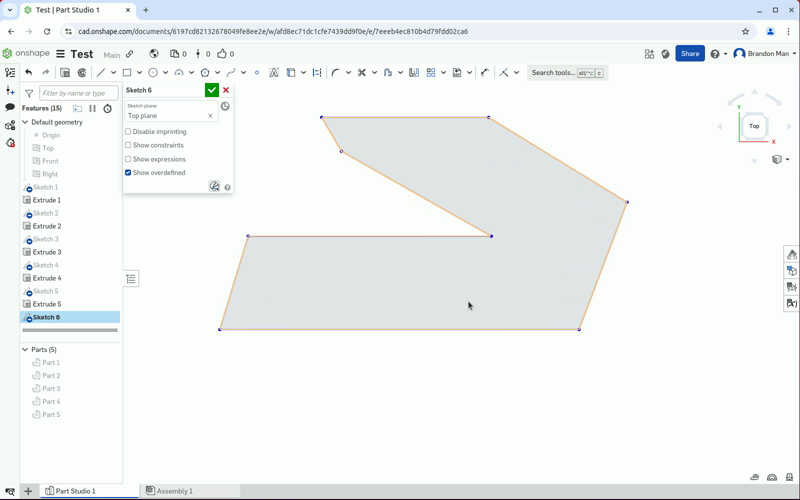
scroll(6)
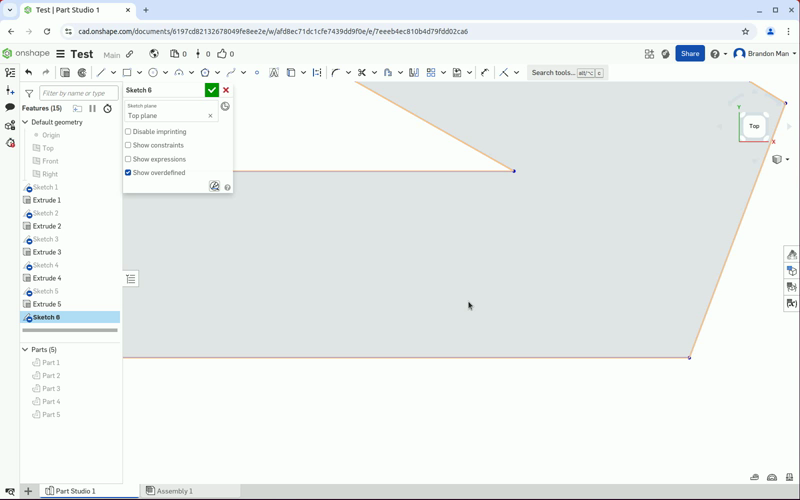
click(468, 301)
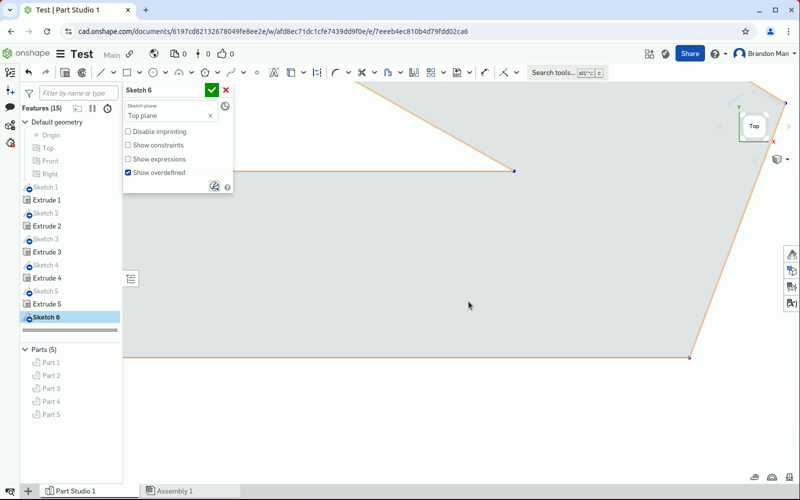
scroll(-6)
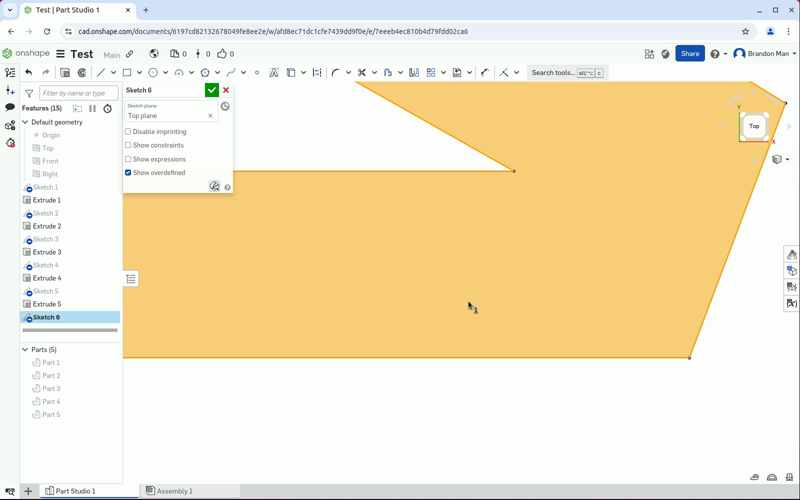
scroll(-6)
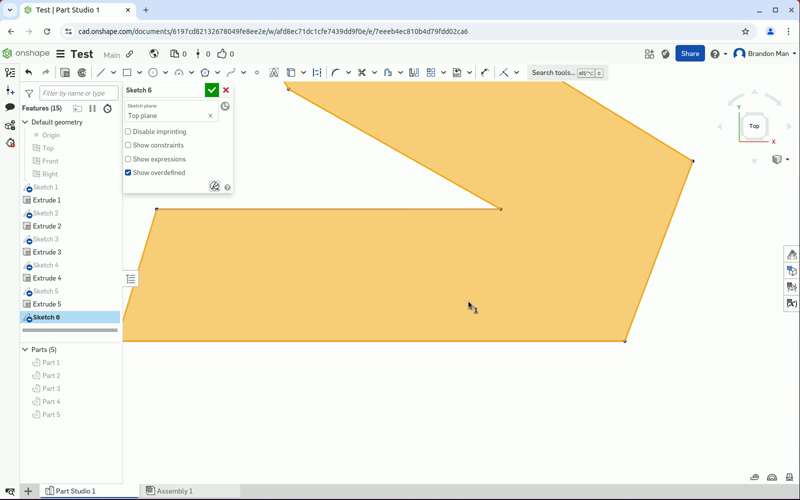
scroll(-6)
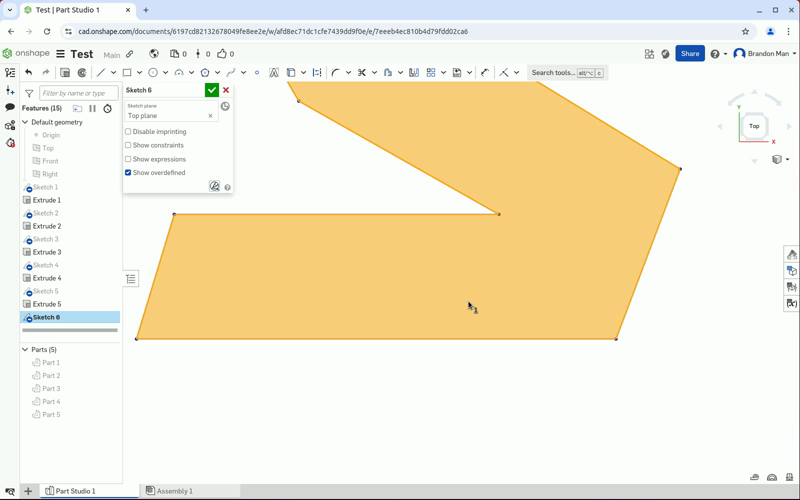
scroll(-6)
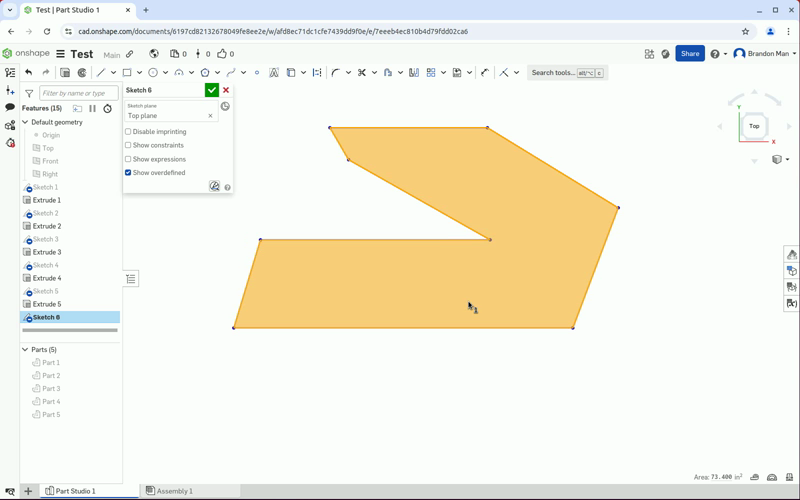
scroll(-6)
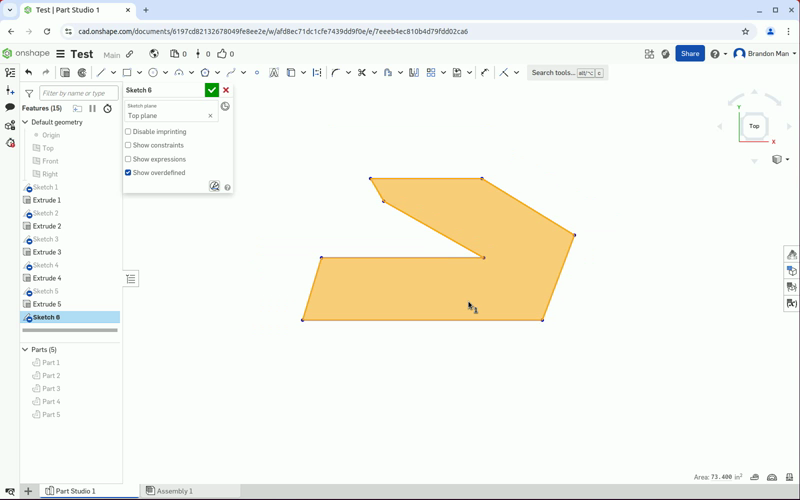
scroll(-6)
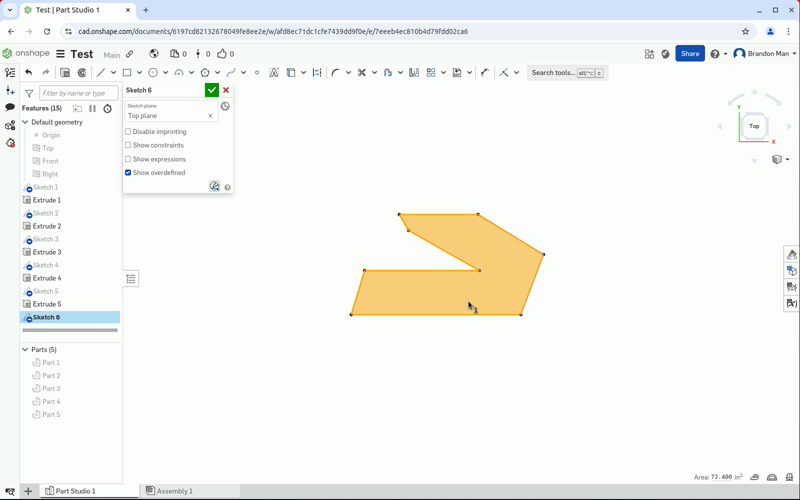
scroll(-6)
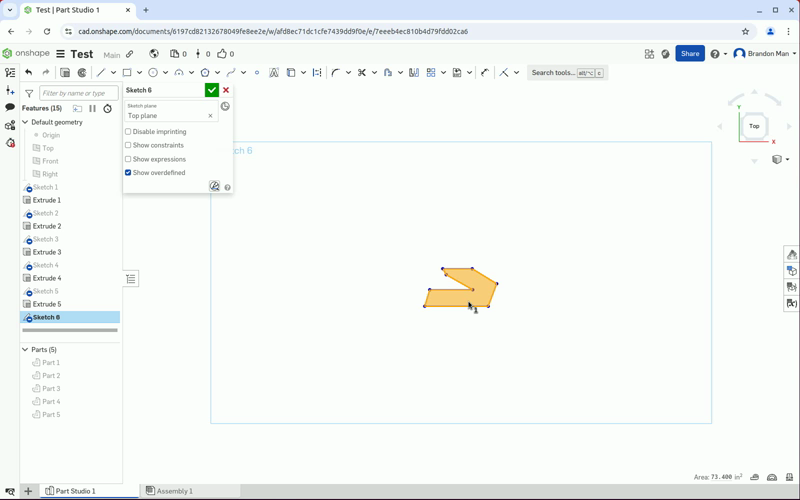
mouse_move(73, 352)
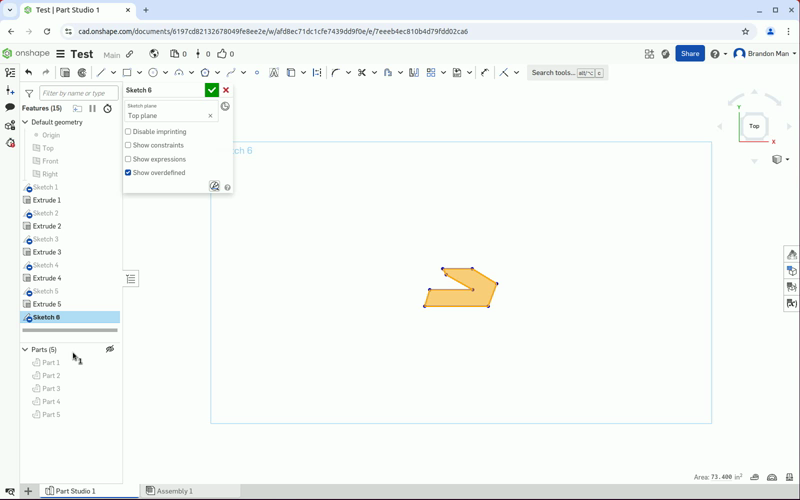
key(shift+y)
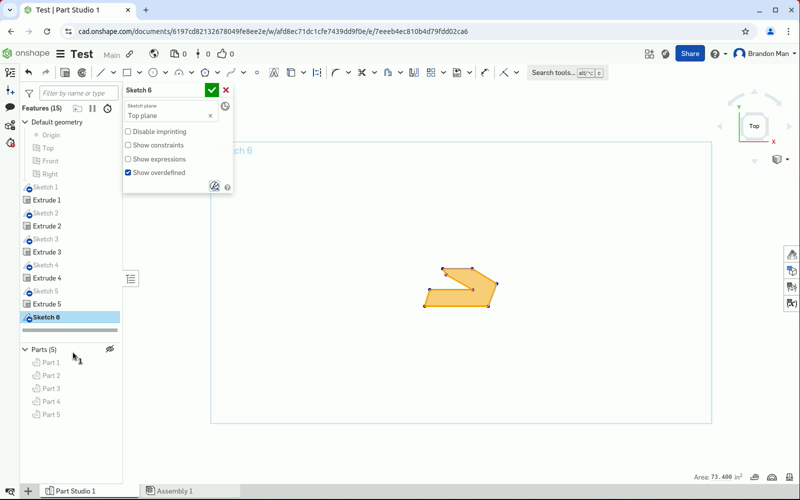
key(shift+e)
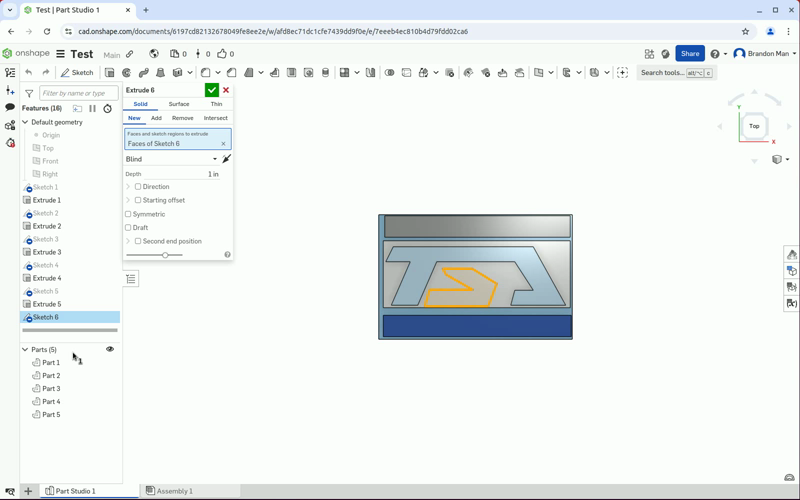
mouse_move(143, 106)
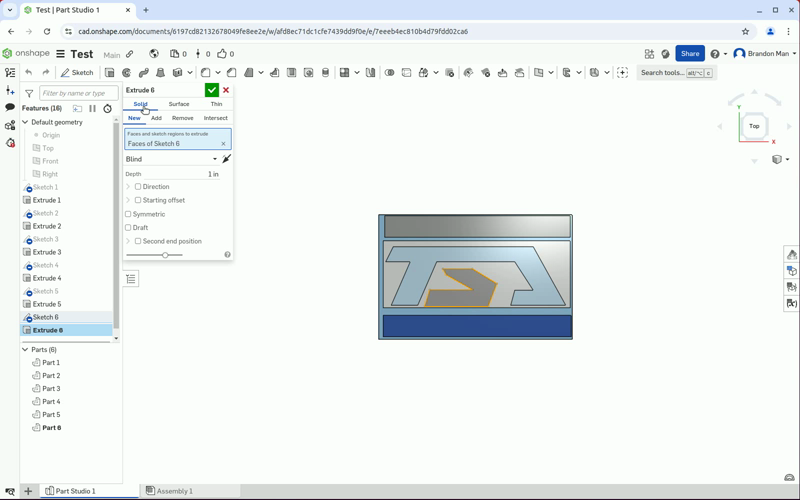
click(143, 106)
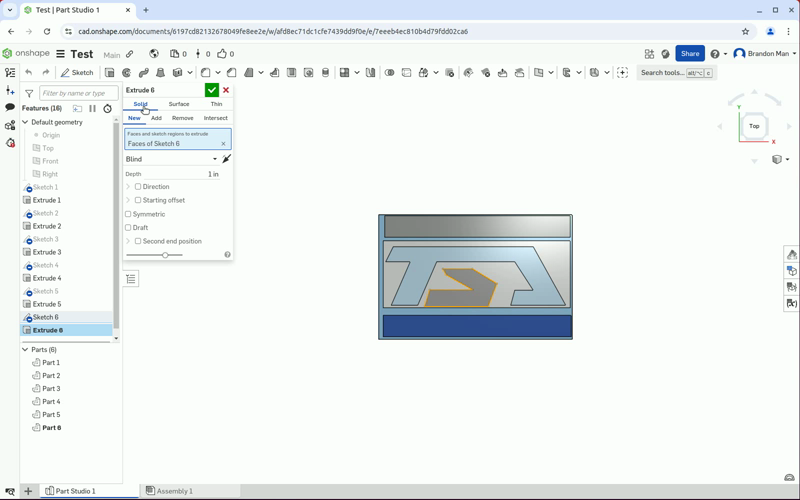
mouse_move(137, 120)
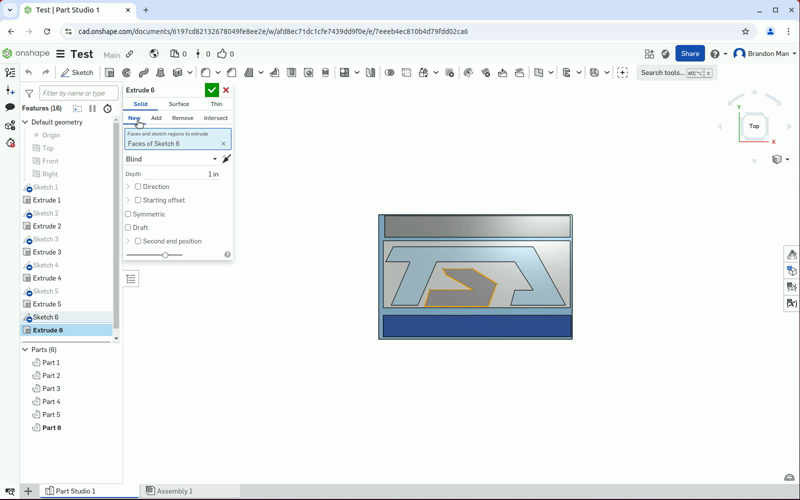
click(137, 120)
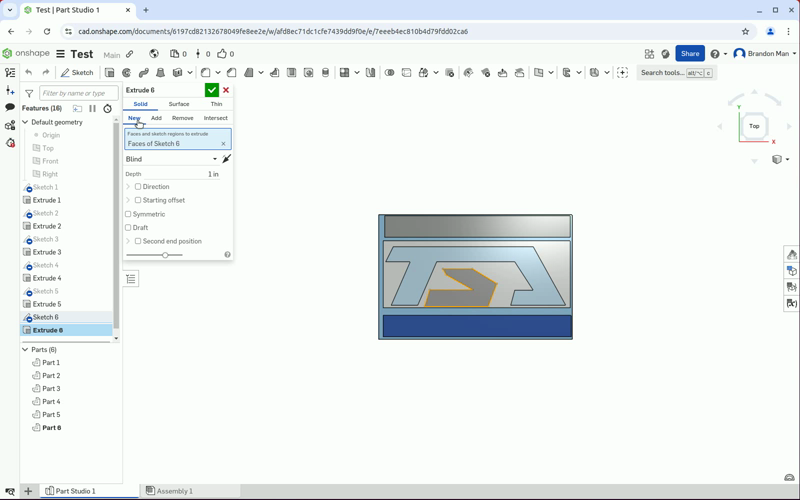
key(tab, 4)
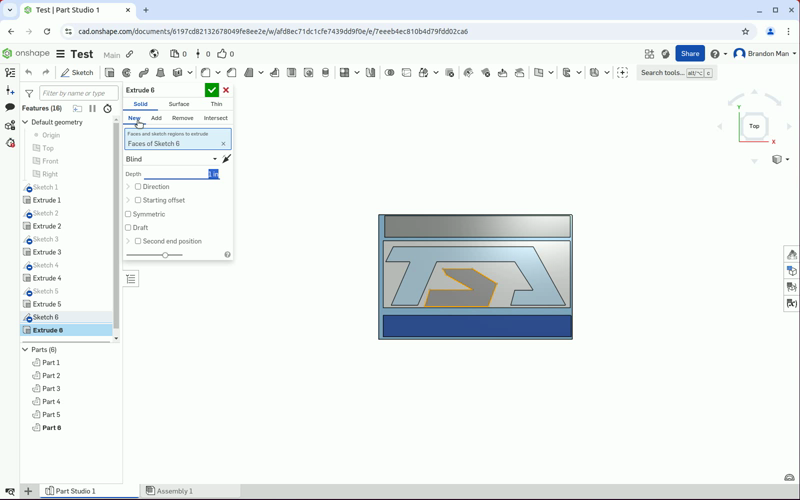
text(6.499)
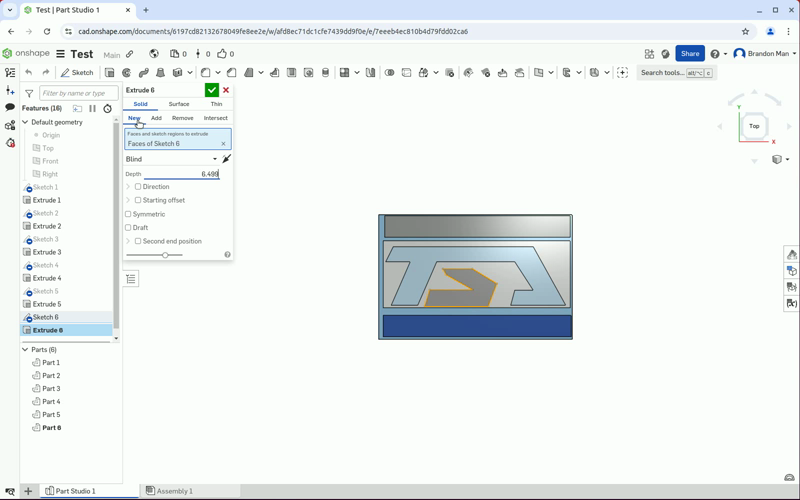
key(enter)
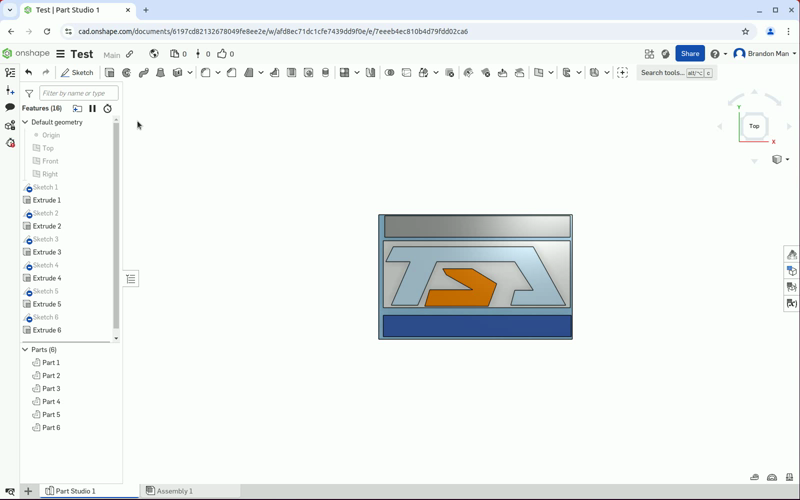
key(shift+h)
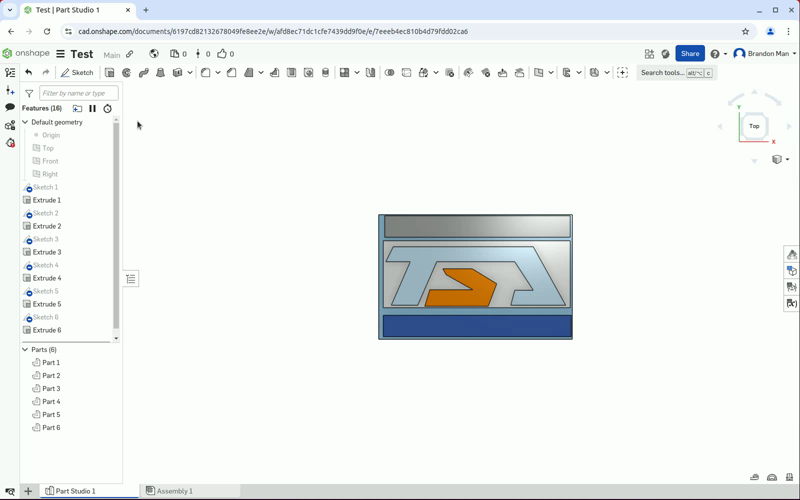
key(shift+h)
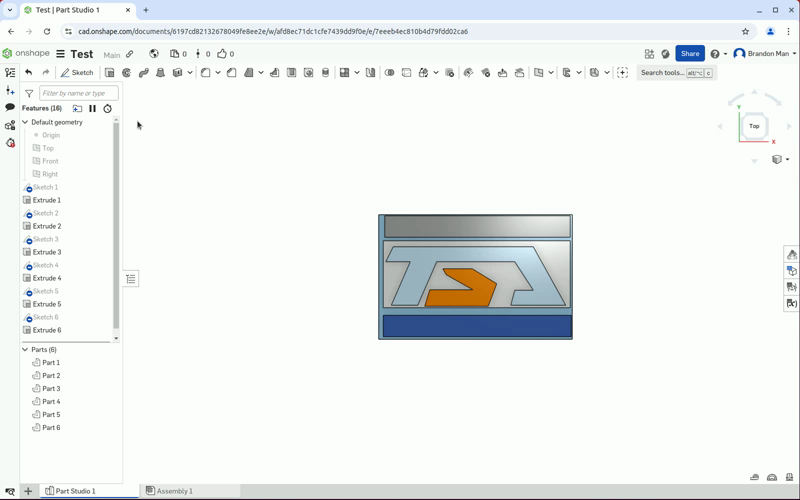
mouse_move(69, 189)
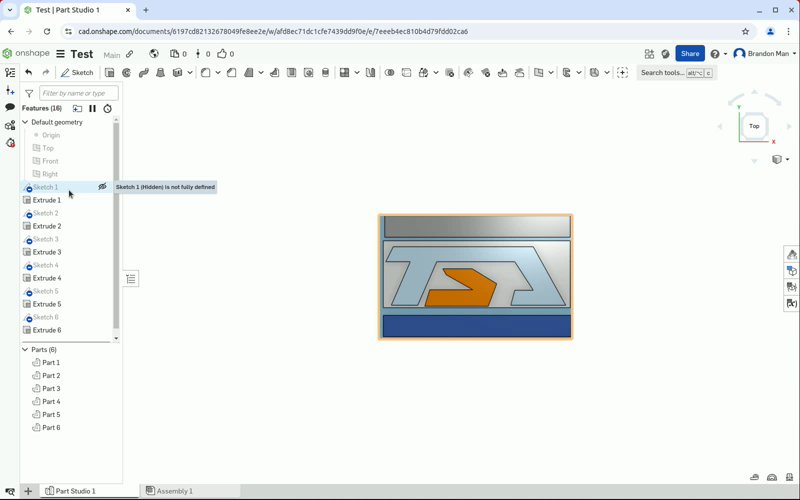
click(69, 189)
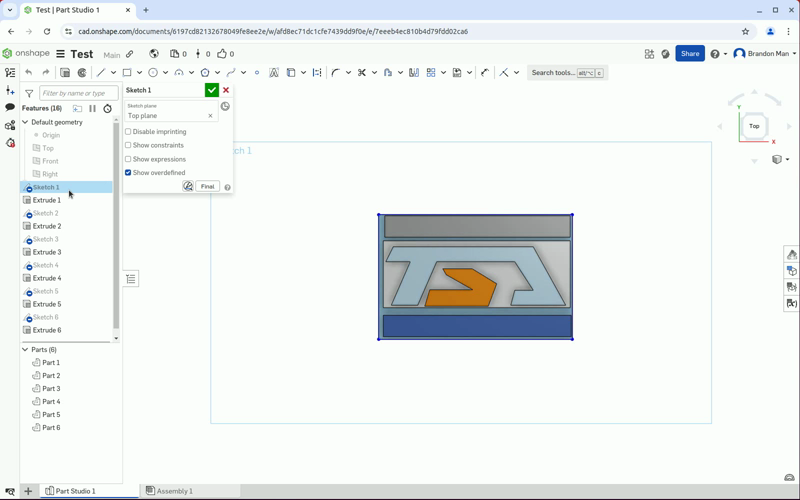
mouse_move(229, 92)
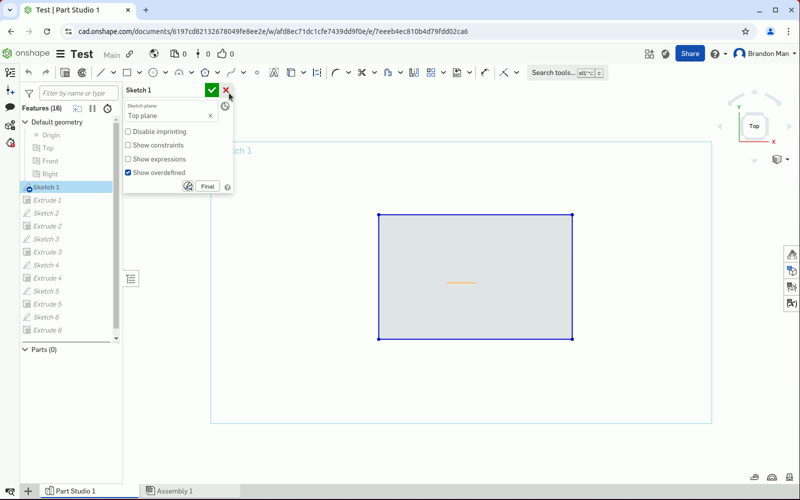
click(229, 92)
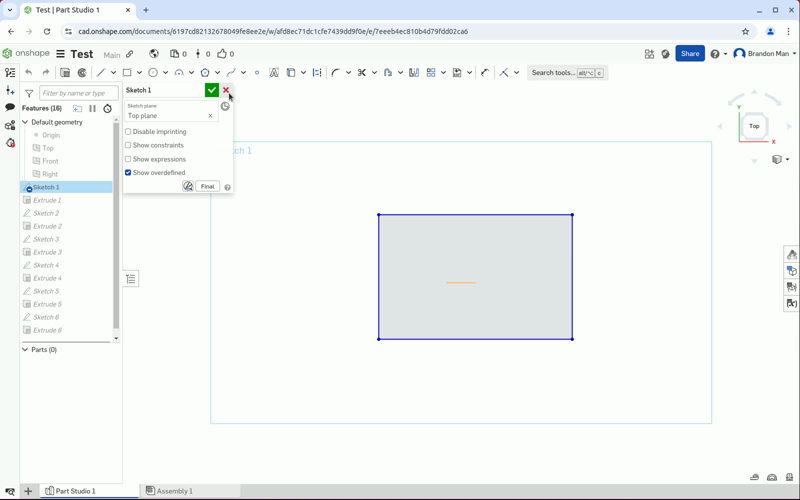
key(shift+s)
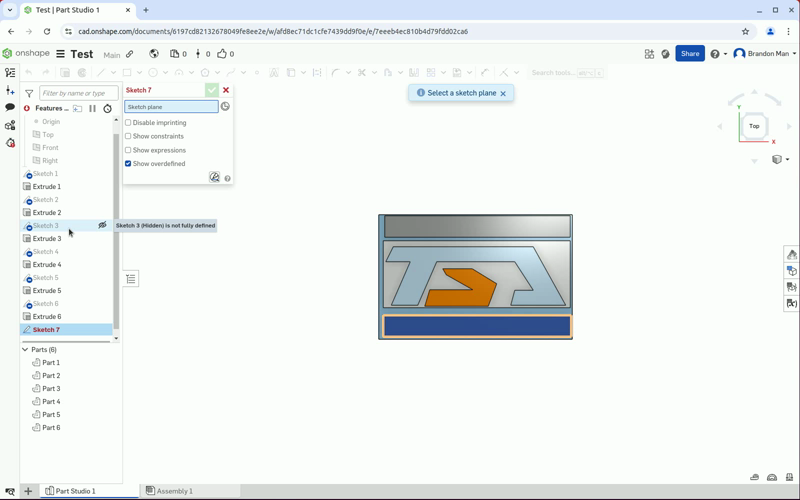
scroll(3)
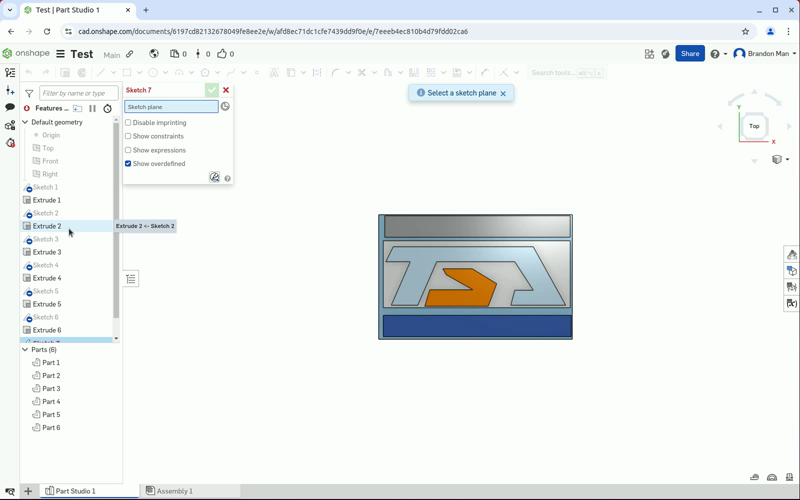
mouse_move(69, 150)
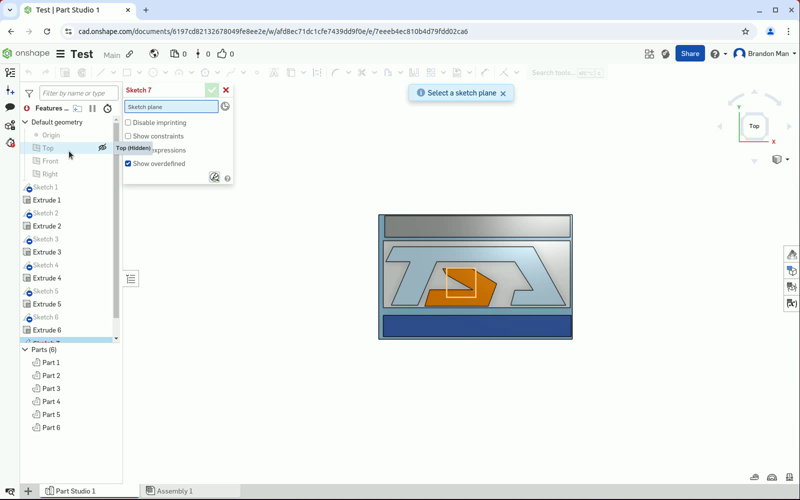
click(69, 150)
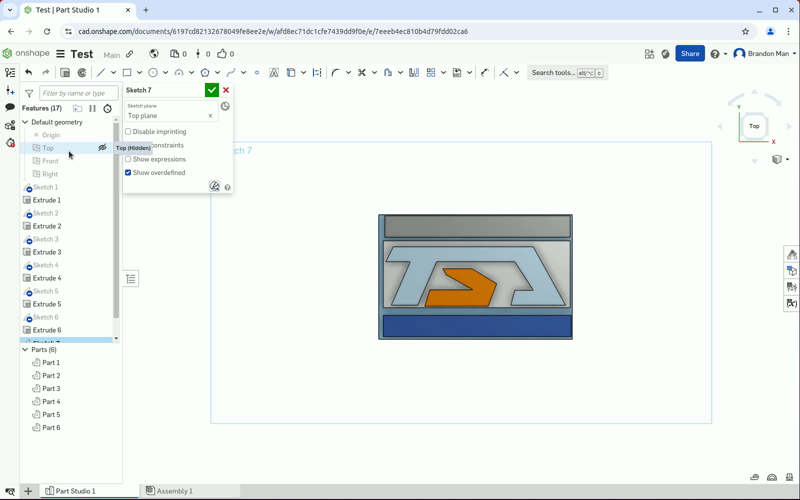
mouse_move(73, 352)
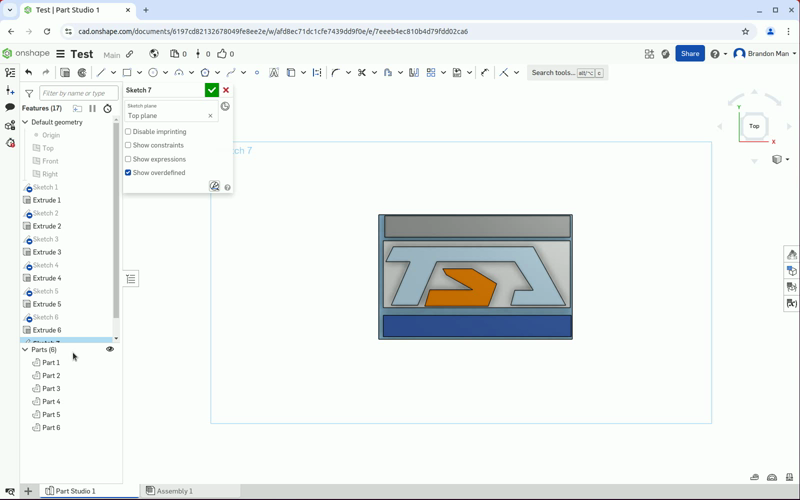
key(y)
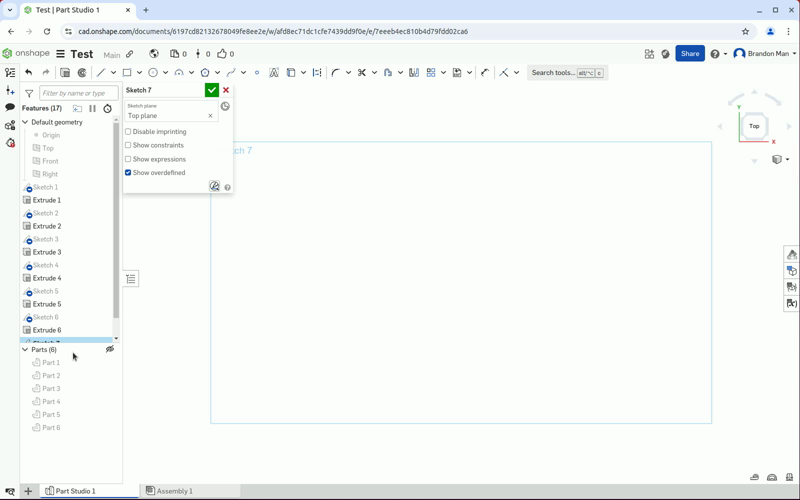
key(l)
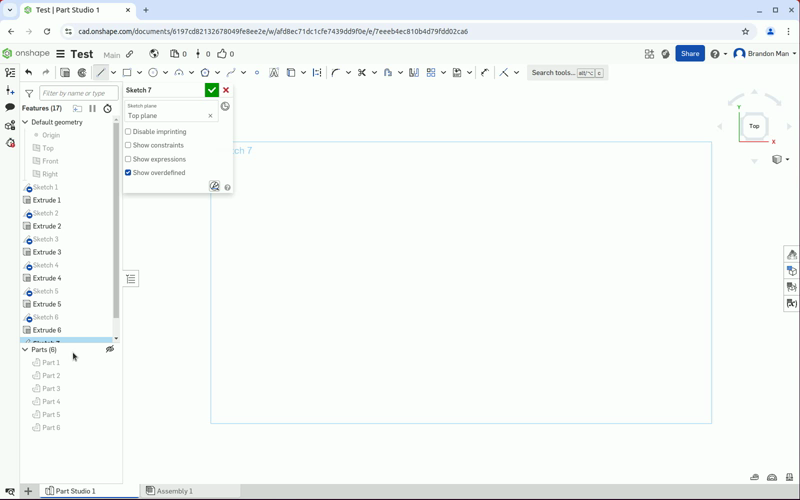
key_down(shift)
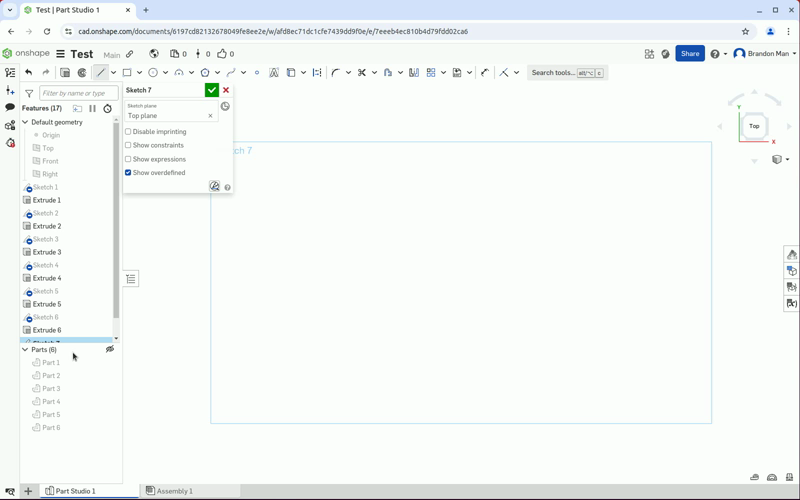
mouse_move(494, 306)
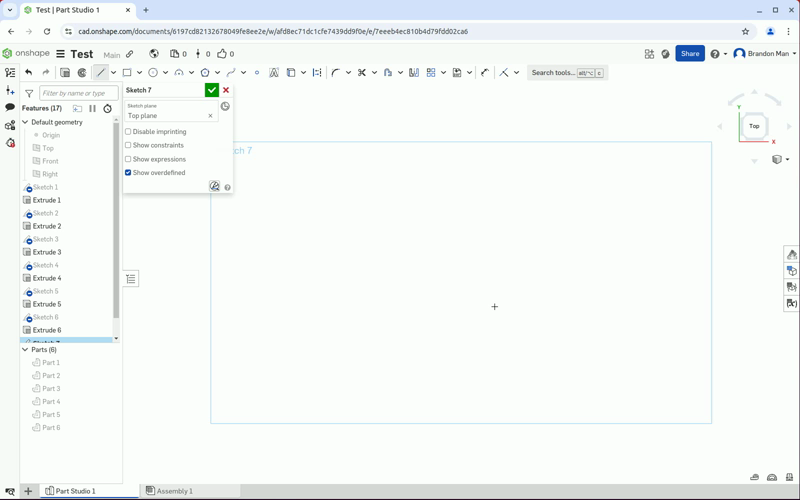
click(494, 306)
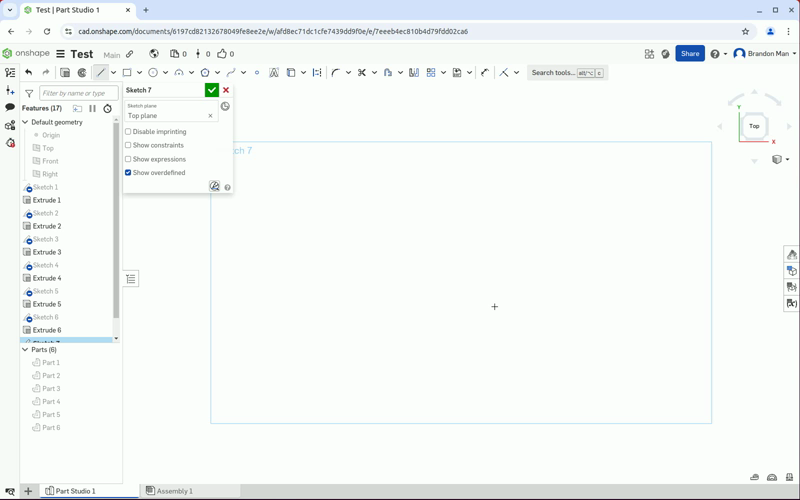
key_up(shift)
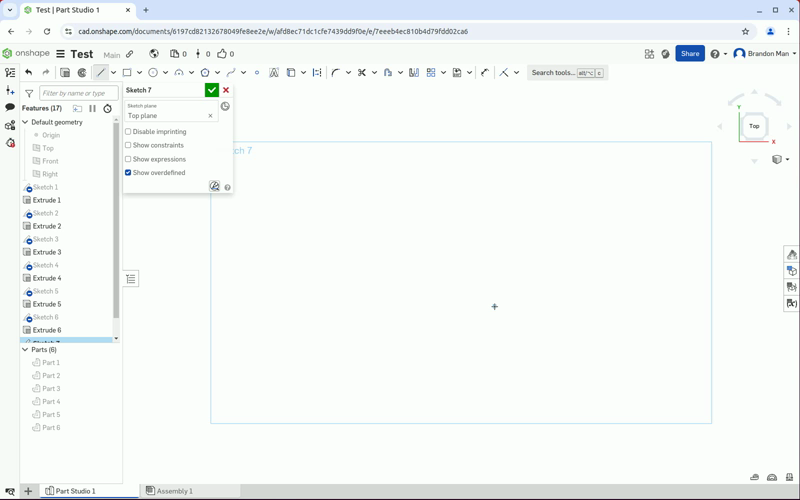
key_down(shift)
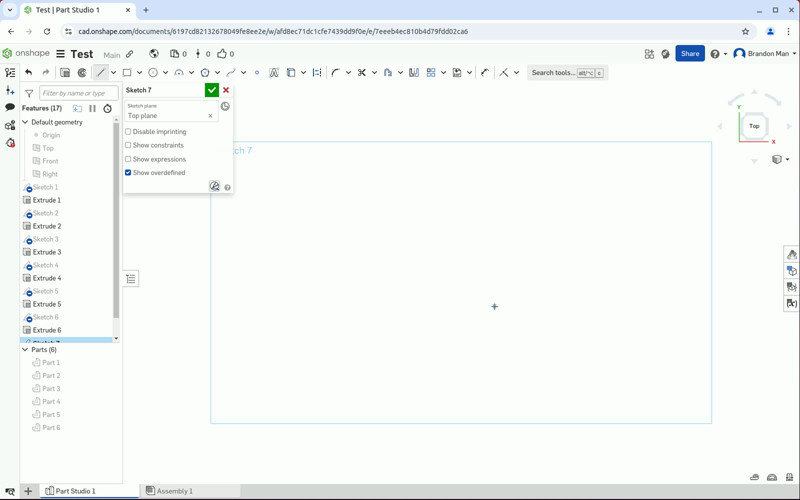
mouse_move(524, 306)
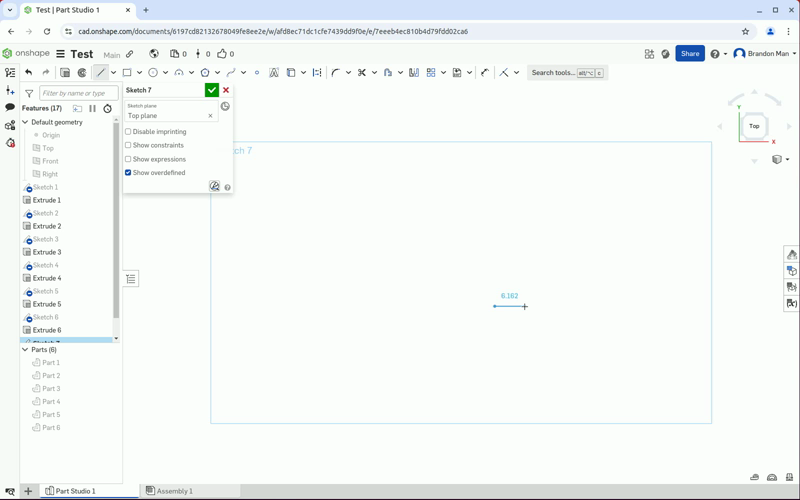
mouse_move(507, 306)
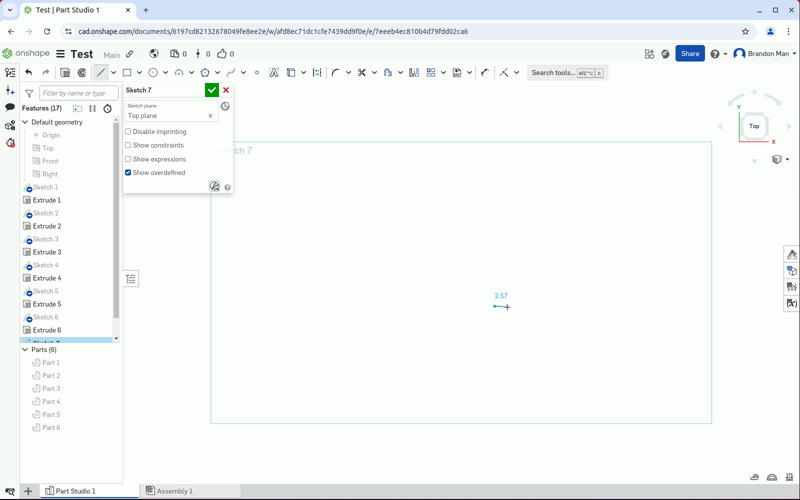
click(507, 306)
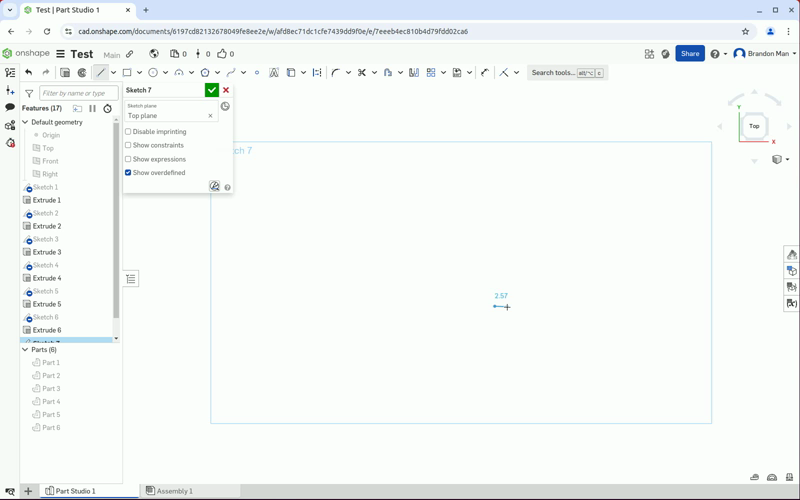
key_up(shift)
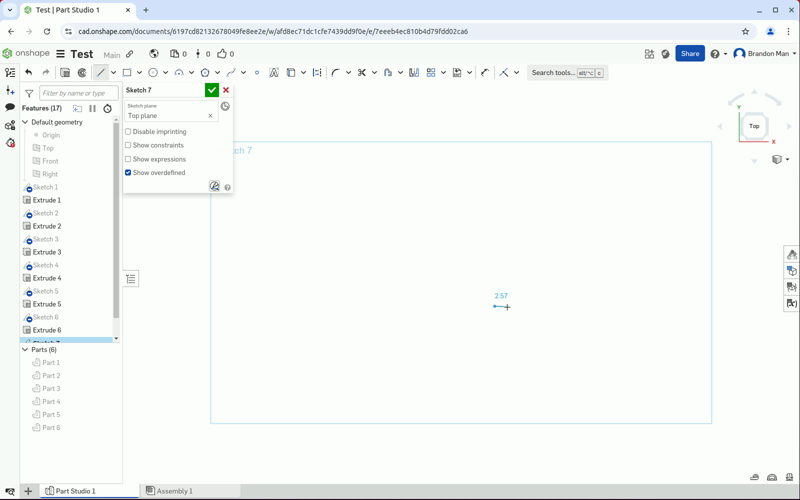
key_down(shift)
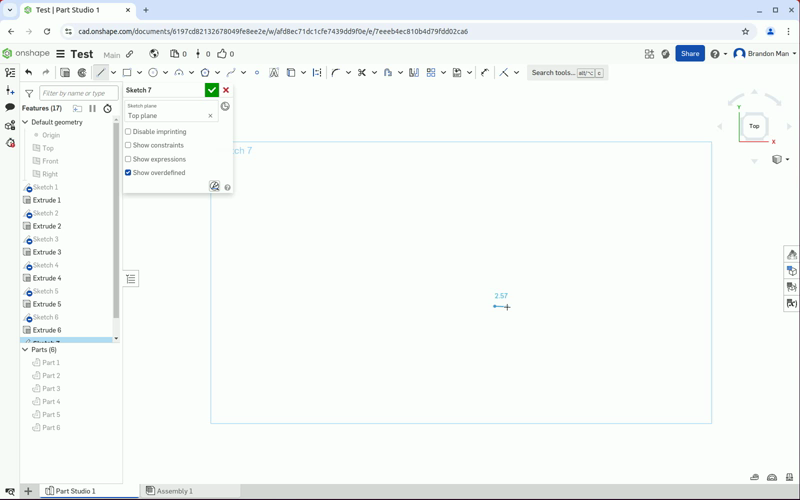
mouse_move(537, 306)
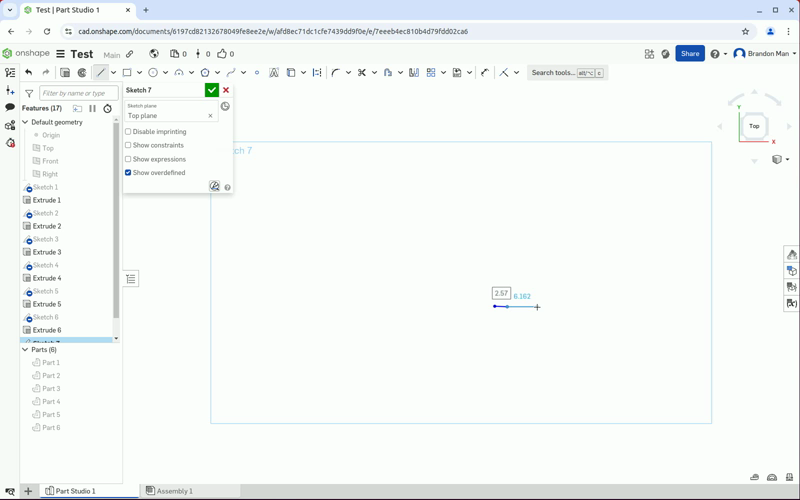
mouse_move(519, 274)
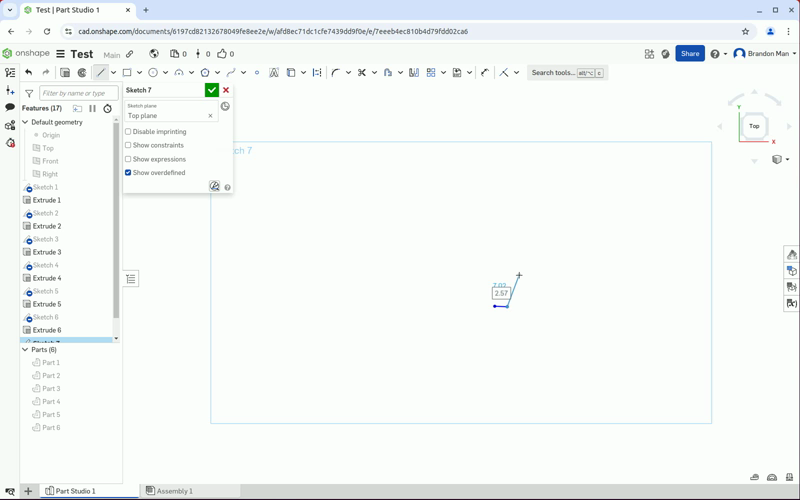
click(519, 274)
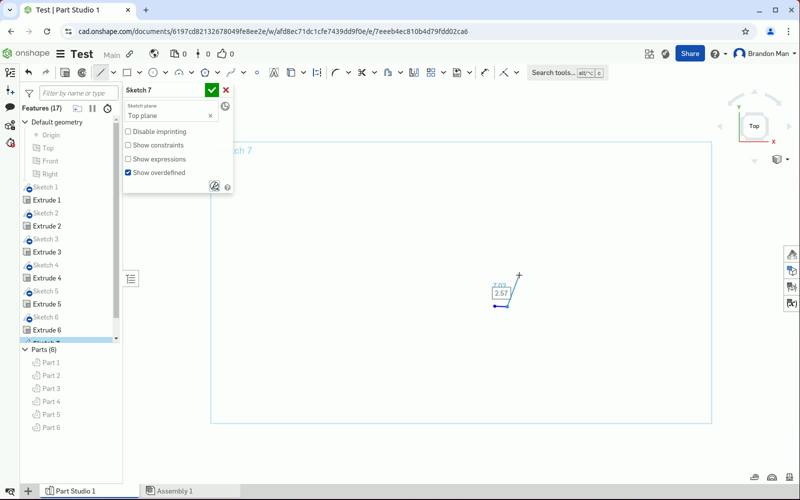
key_up(shift)
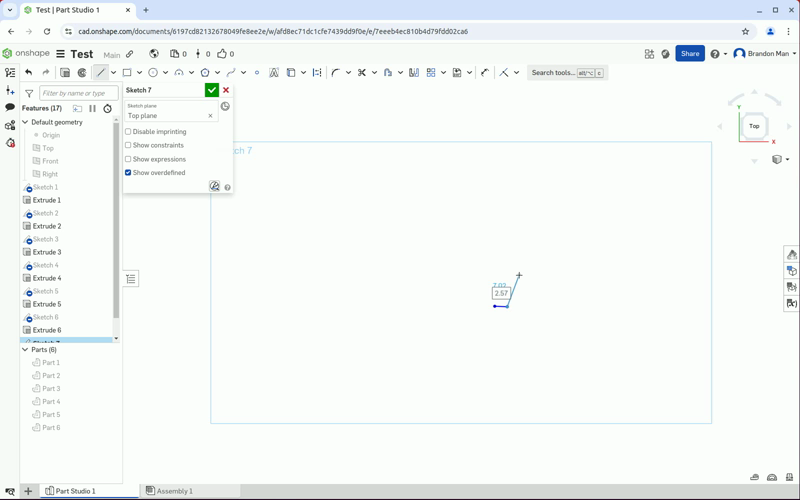
key_down(shift)
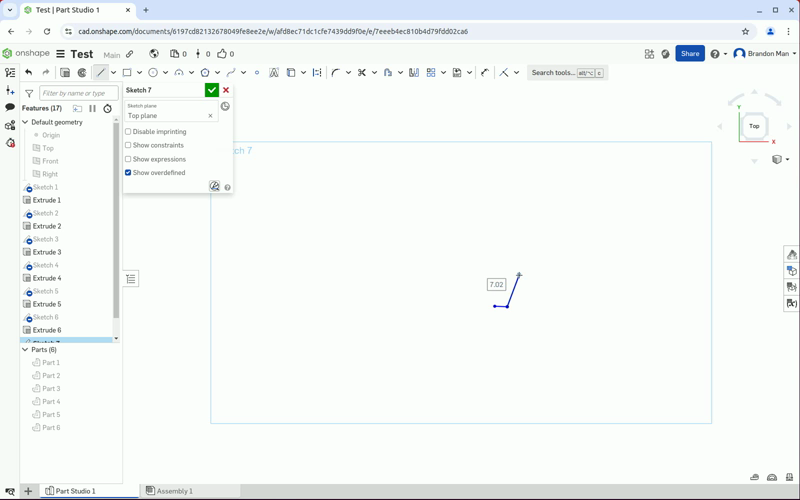
mouse_move(549, 274)
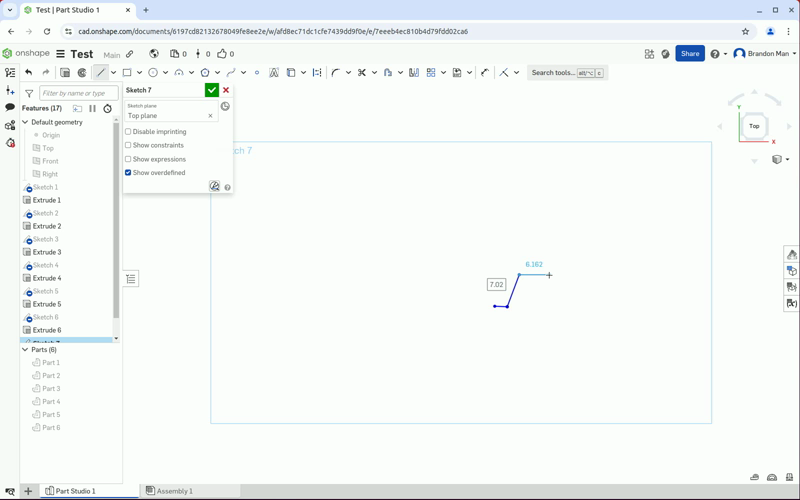
mouse_move(513, 267)
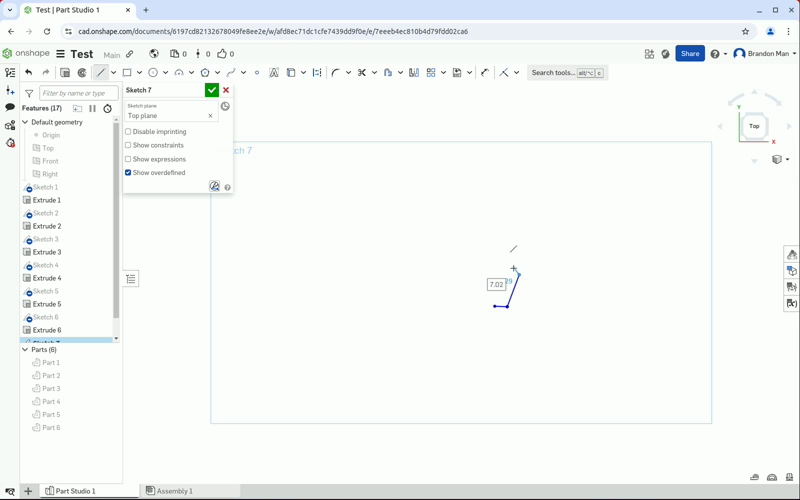
click(513, 267)
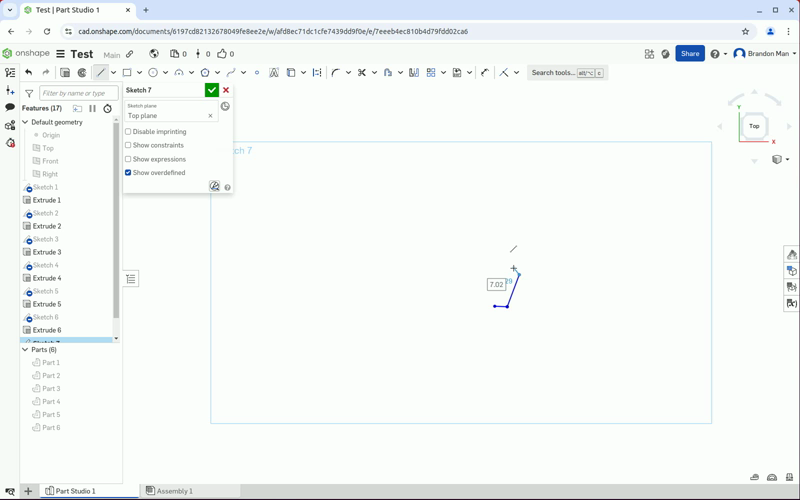
key_up(shift)
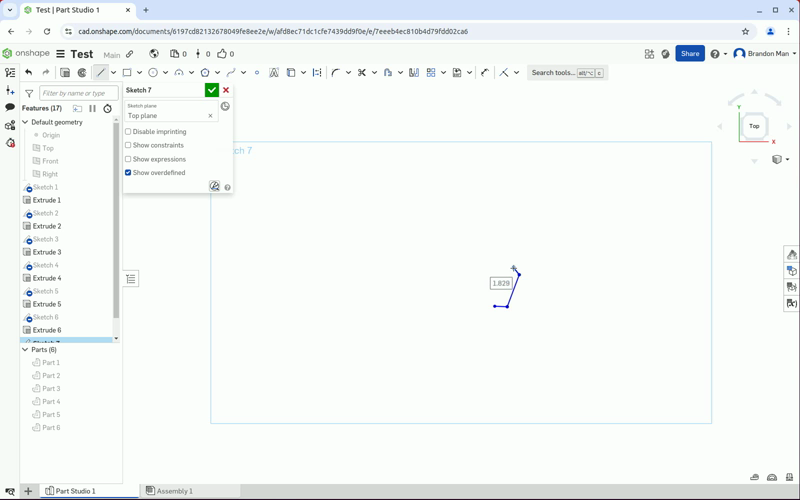
key_down(shift)
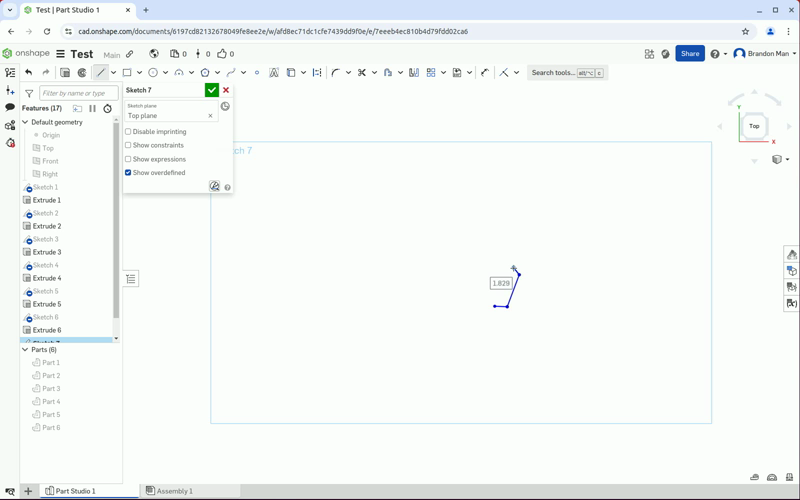
mouse_move(543, 267)
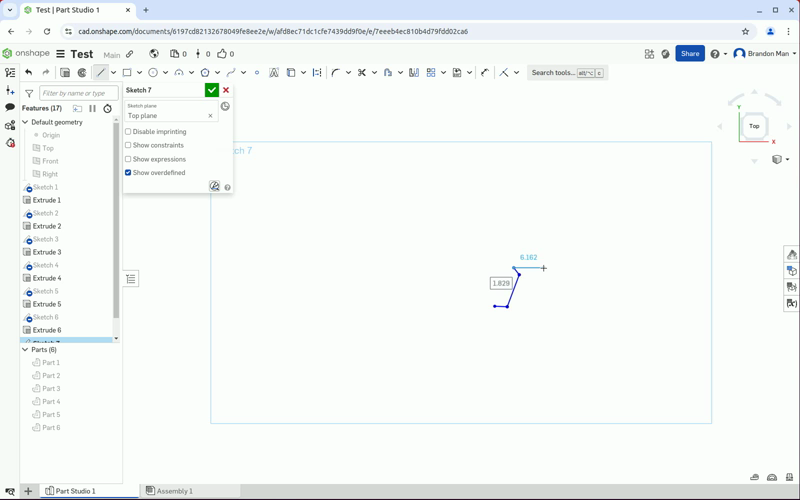
mouse_move(494, 267)
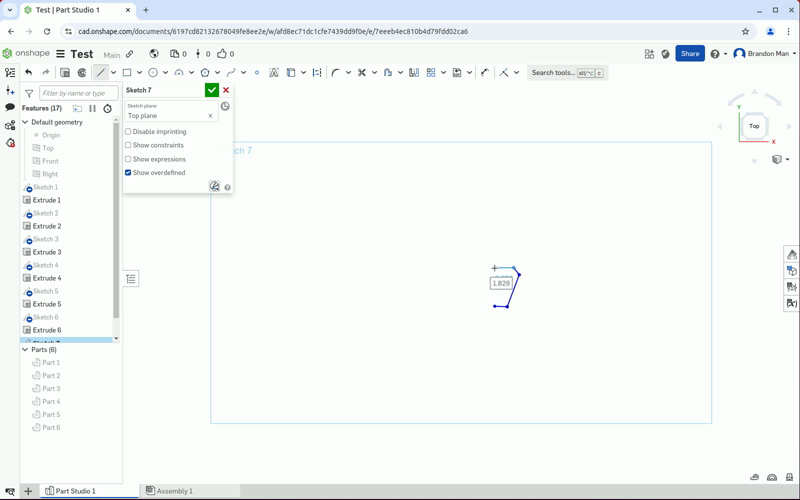
click(494, 267)
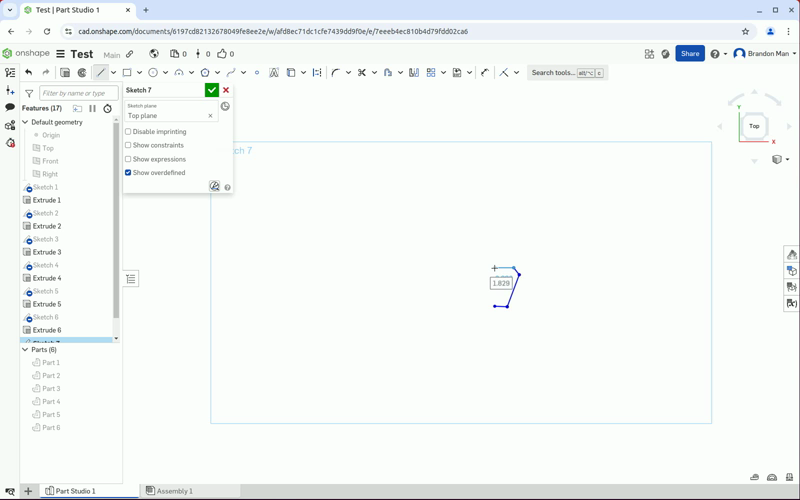
key_up(shift)
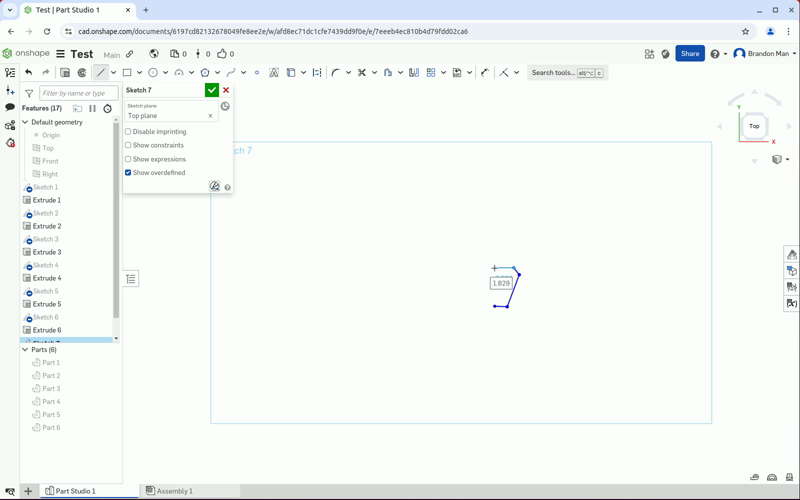
key_down(shift)
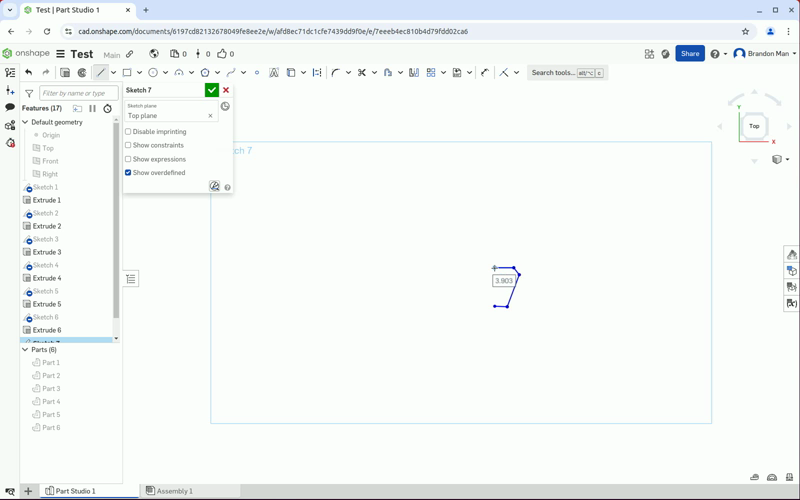
mouse_move(524, 267)
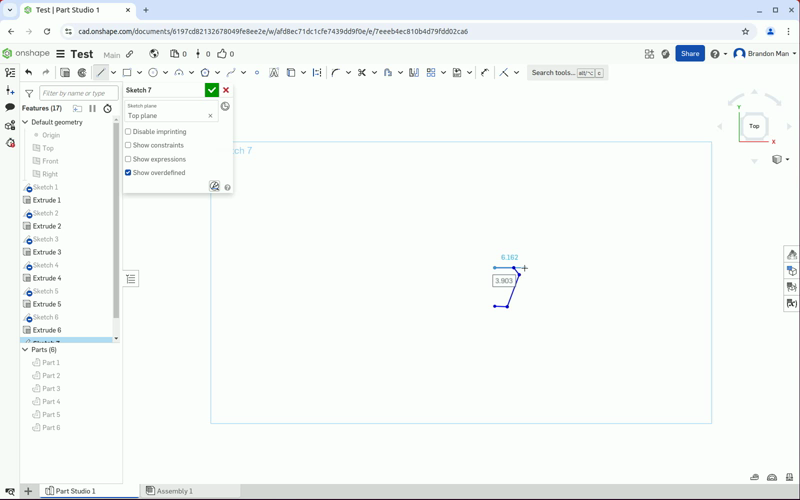
mouse_move(501, 282)
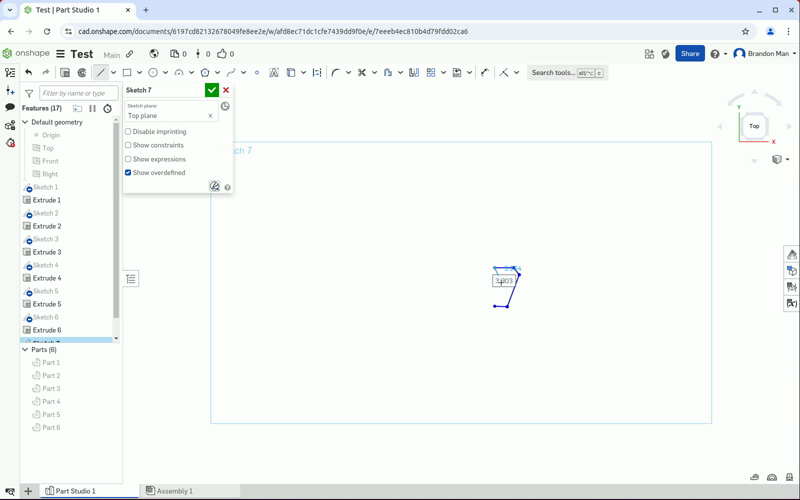
click(501, 282)
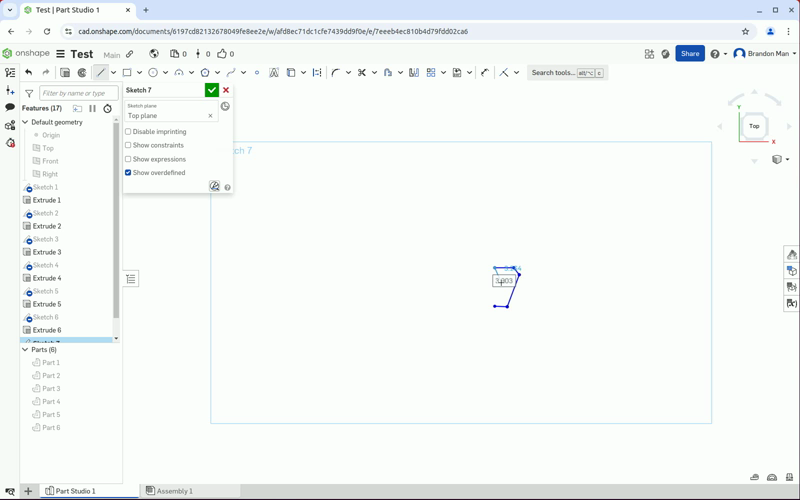
key_up(shift)
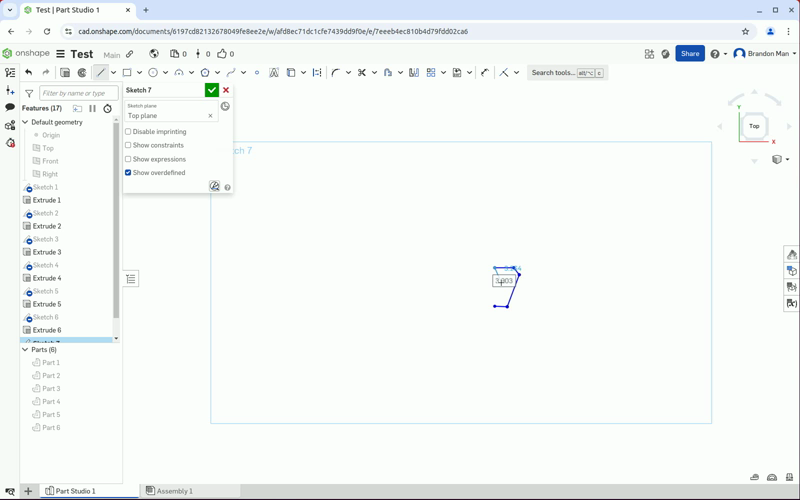
mouse_move(531, 282)
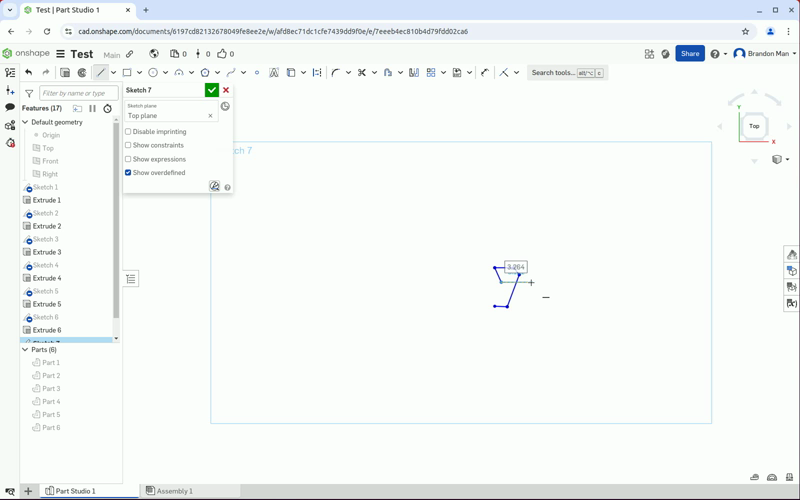
key_down(shift)
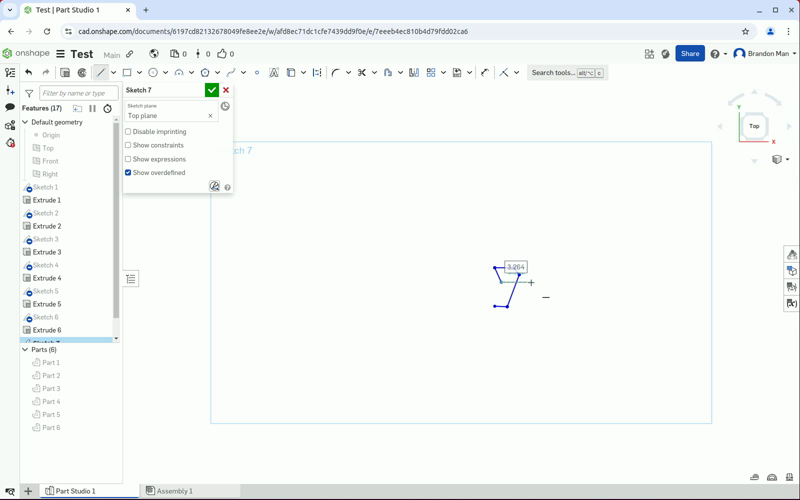
mouse_move(494, 306)
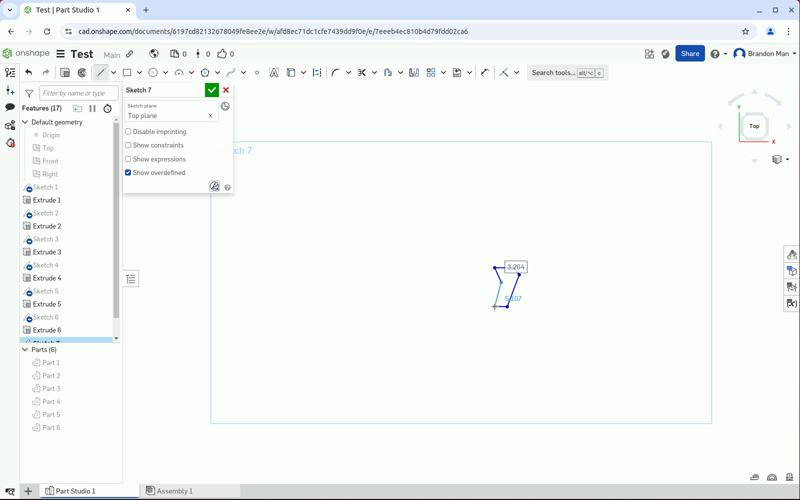
key_up(shift)
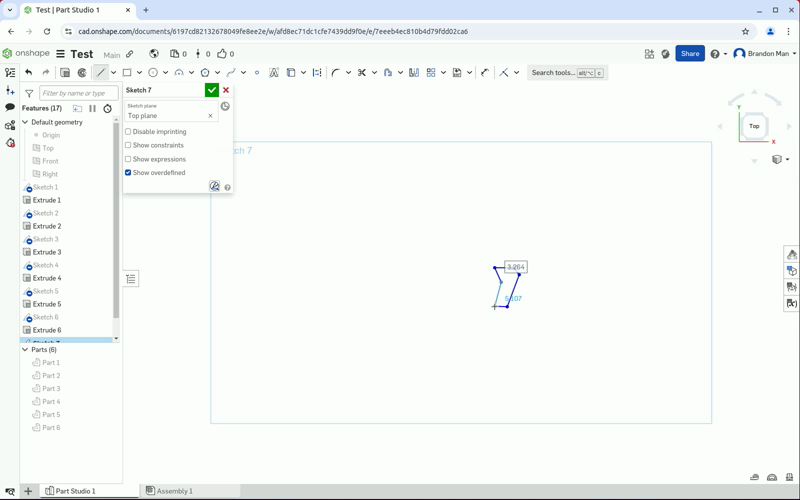
click(494, 306)
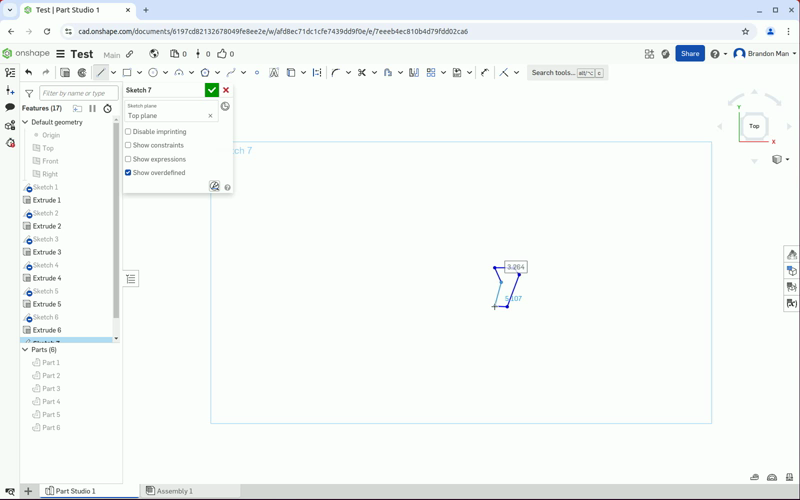
key(esc)
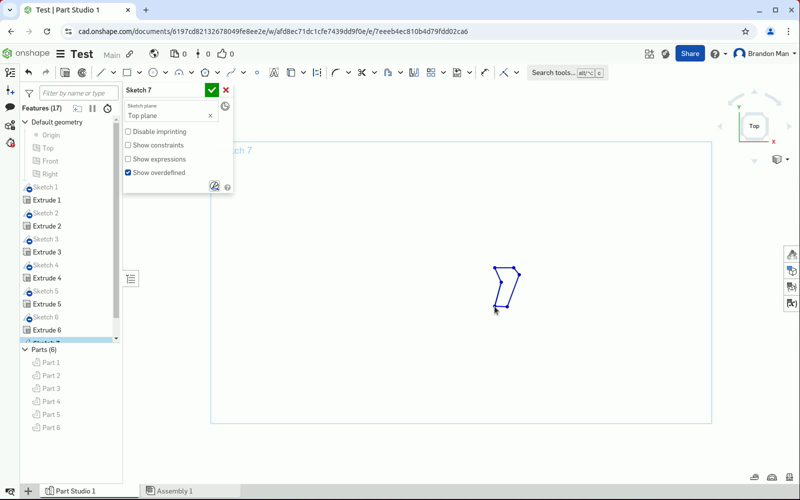
mouse_move(511, 268)
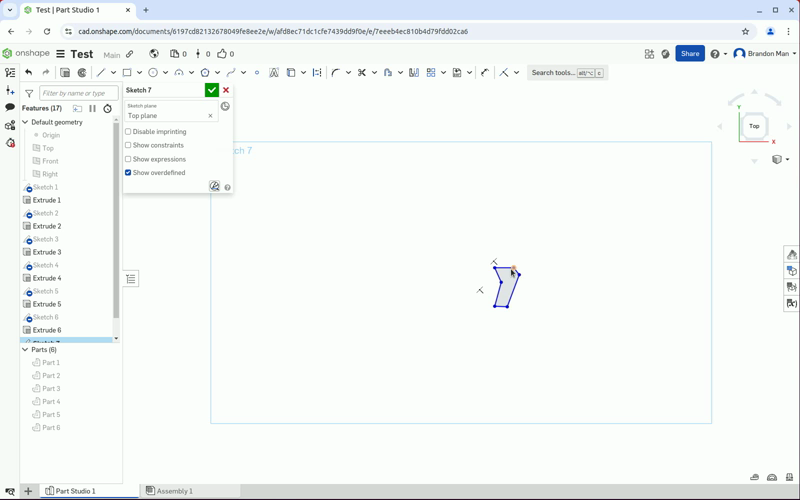
scroll(6)
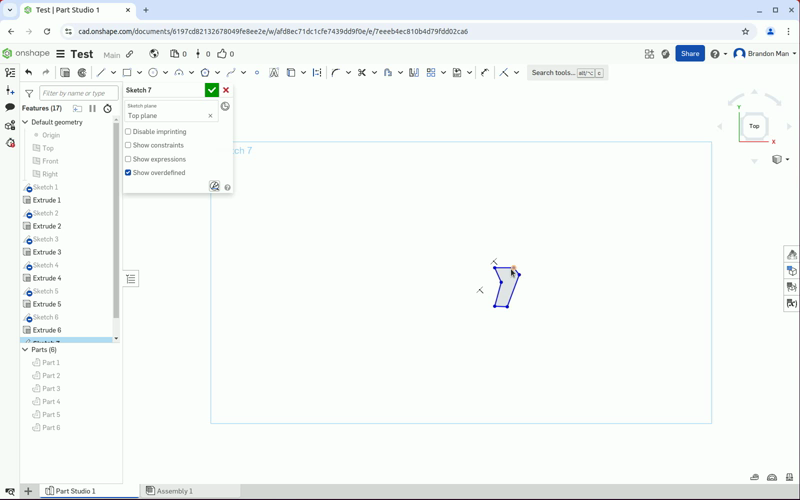
scroll(6)
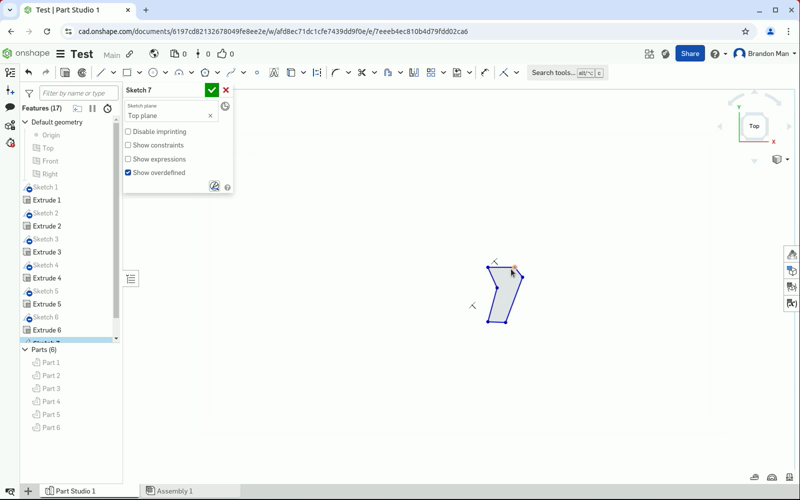
scroll(6)
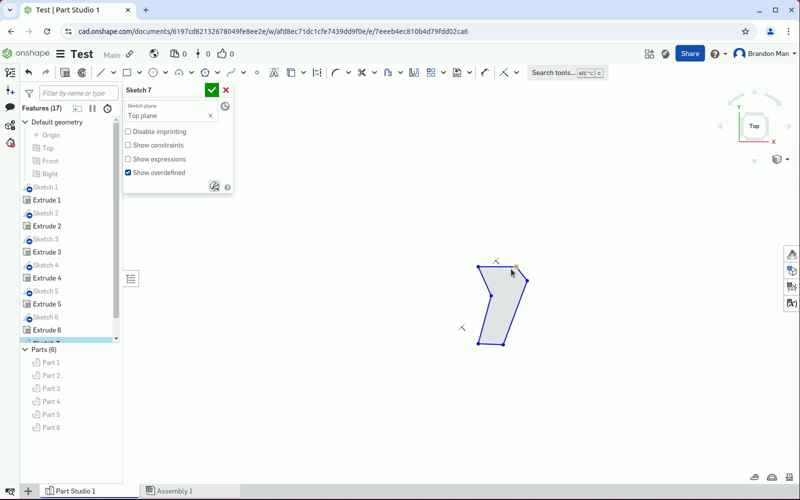
scroll(6)
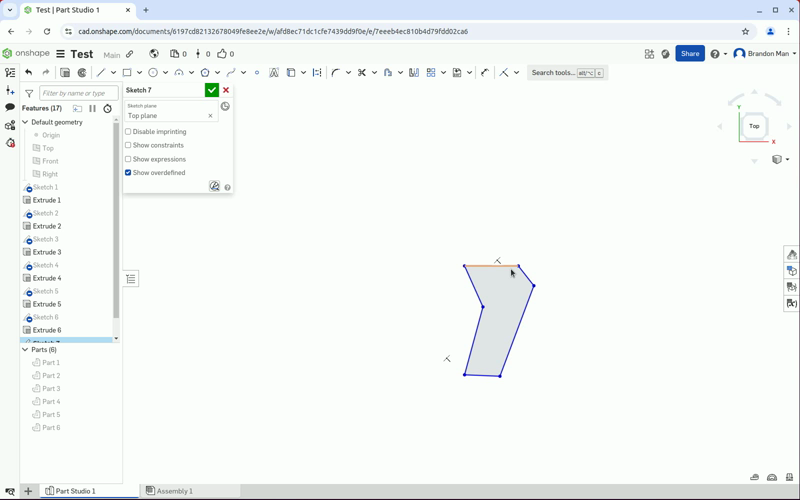
scroll(6)
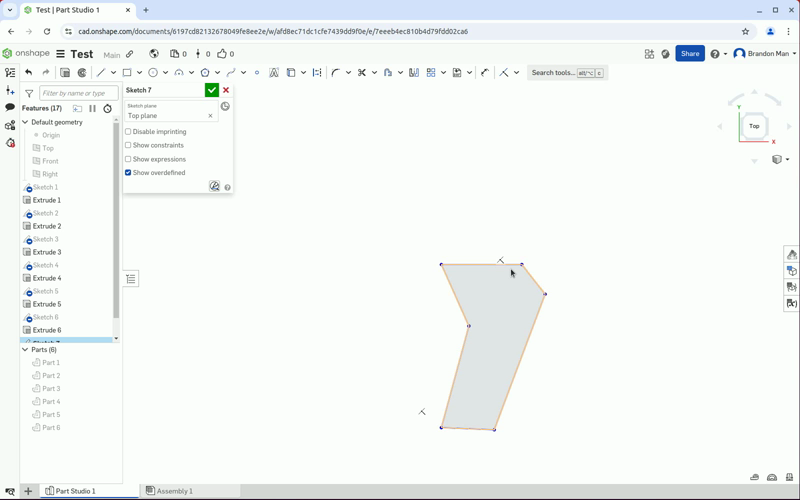
scroll(6)
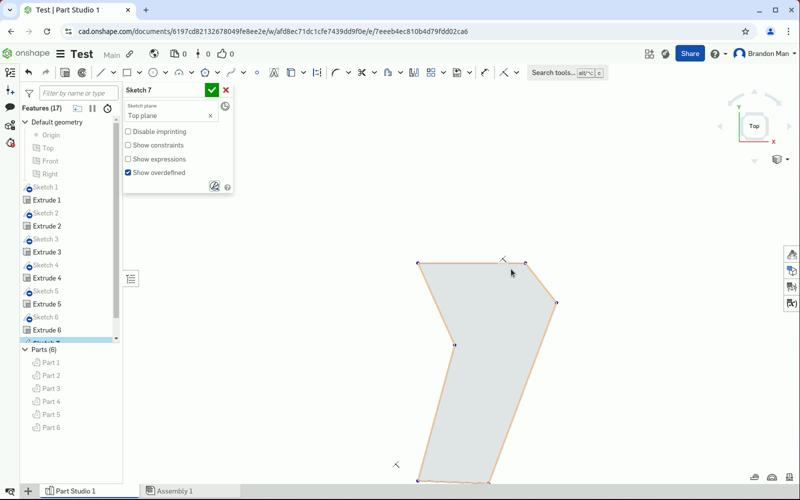
scroll(6)
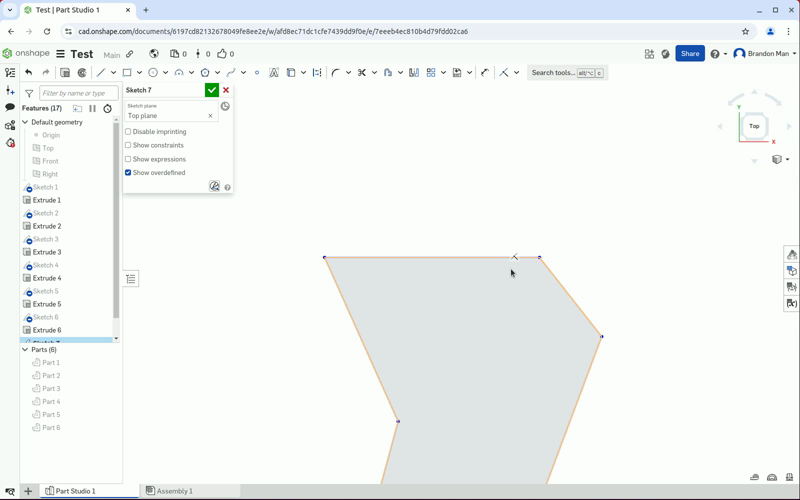
click(511, 268)
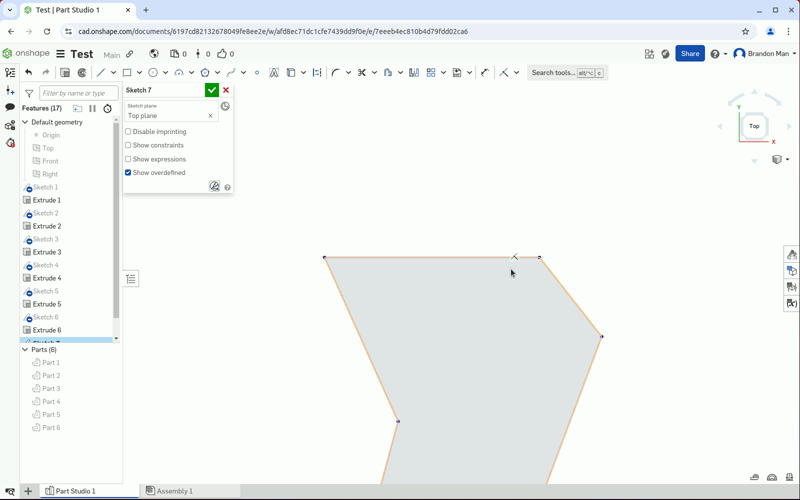
scroll(-6)
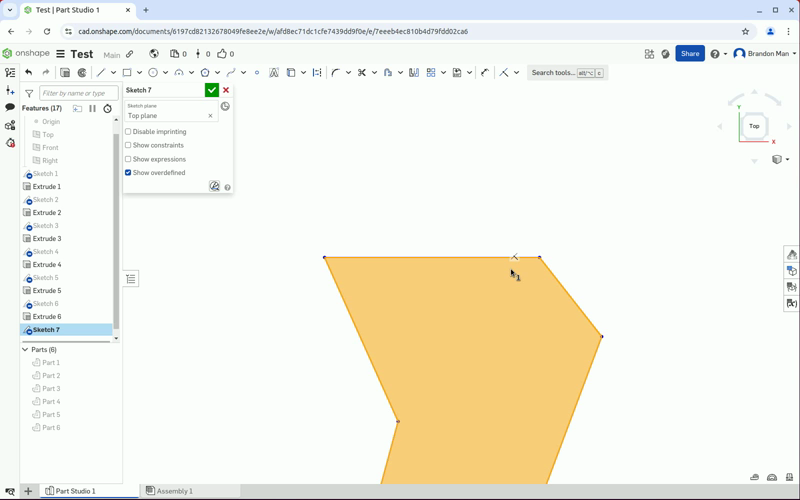
scroll(-6)
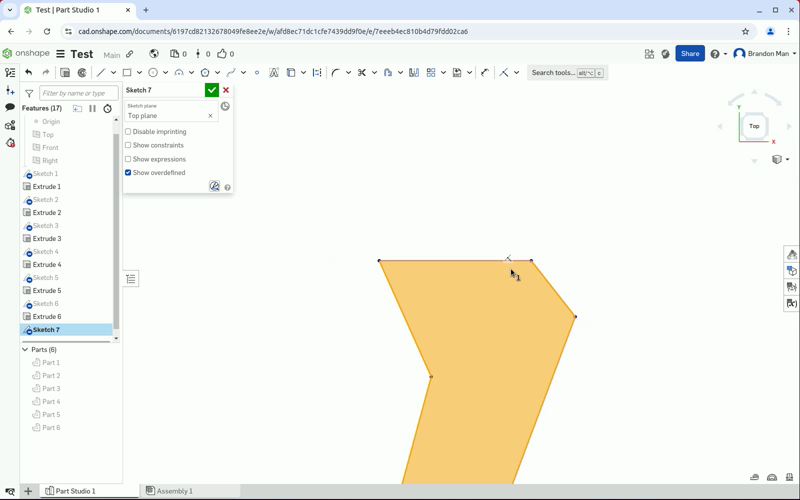
scroll(-6)
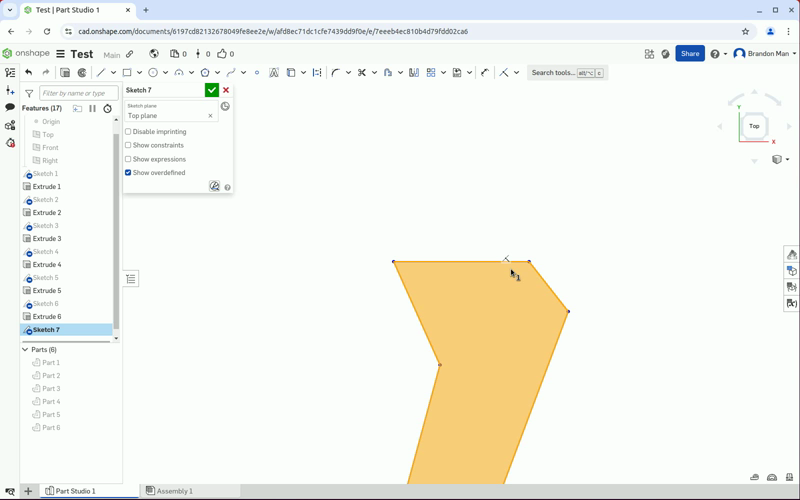
scroll(-6)
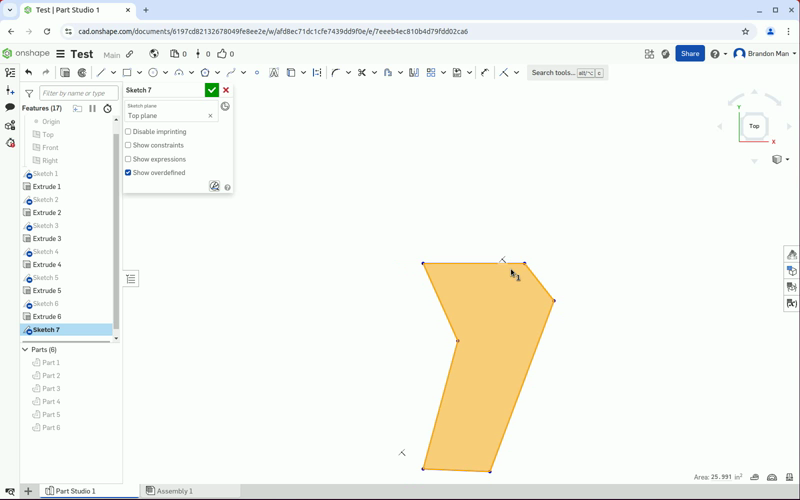
scroll(-6)
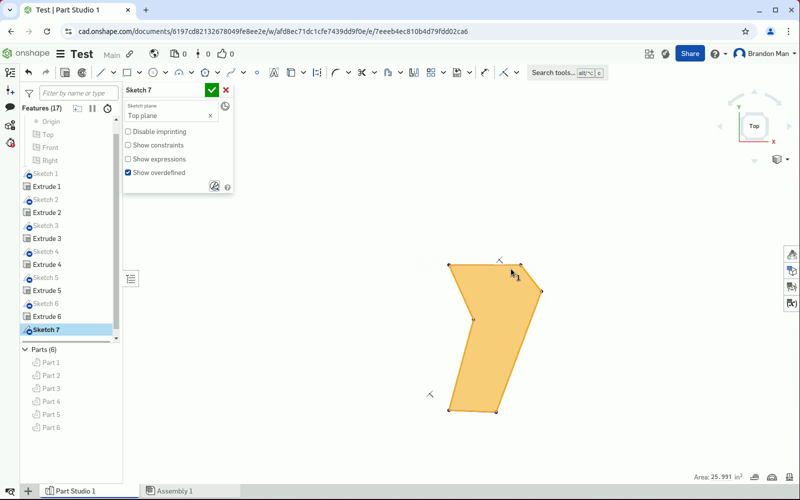
scroll(-6)
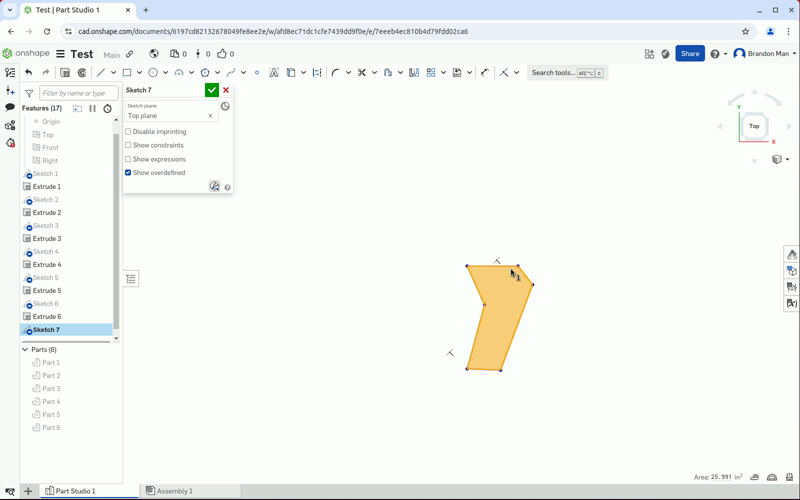
scroll(-6)
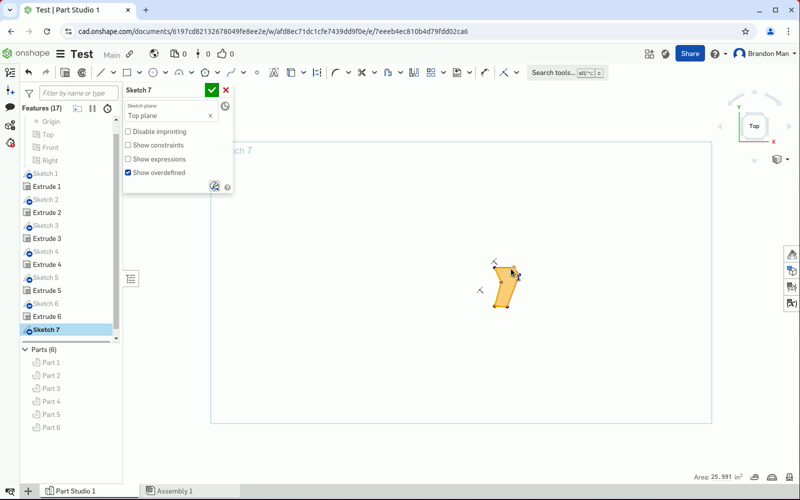
mouse_move(73, 352)
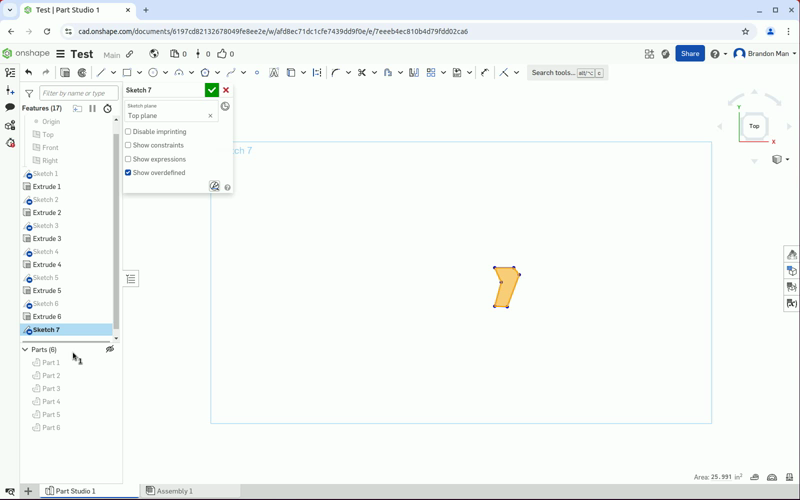
key(shift+y)
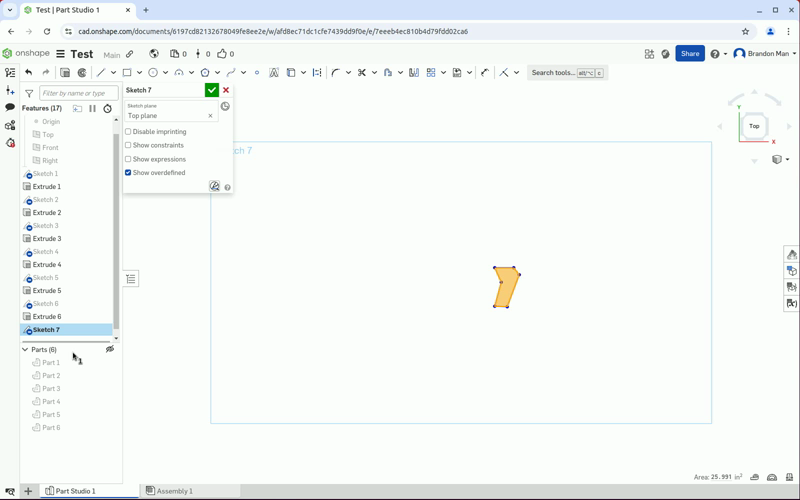
key(shift+e)
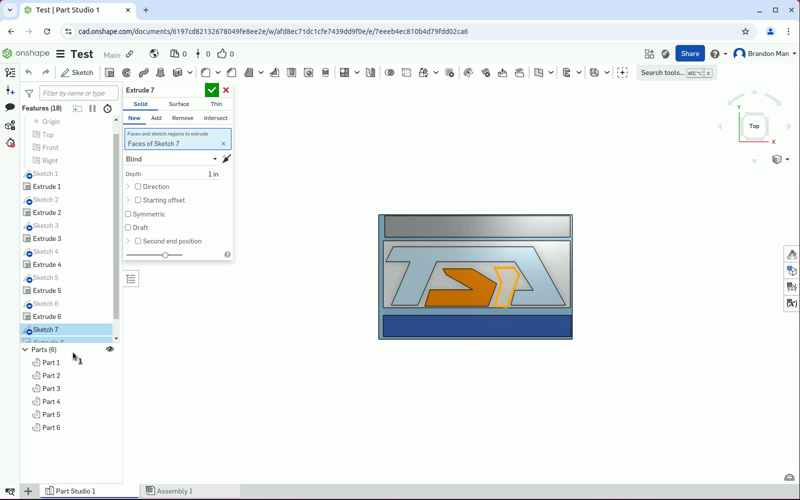
mouse_move(143, 106)
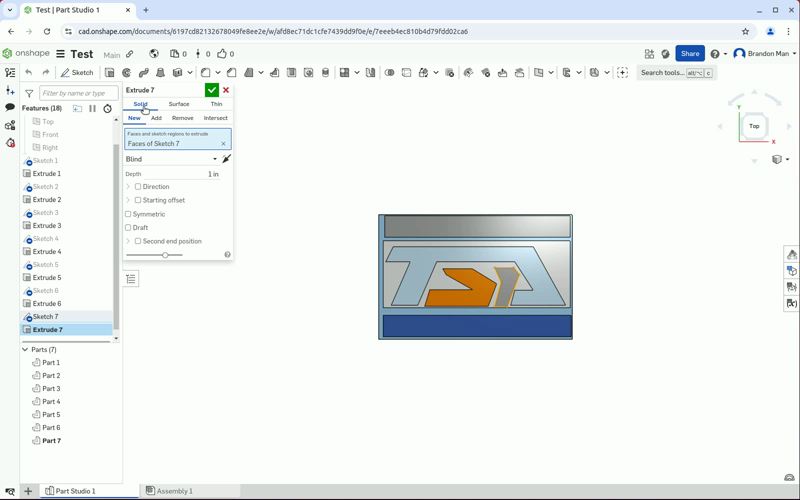
click(143, 106)
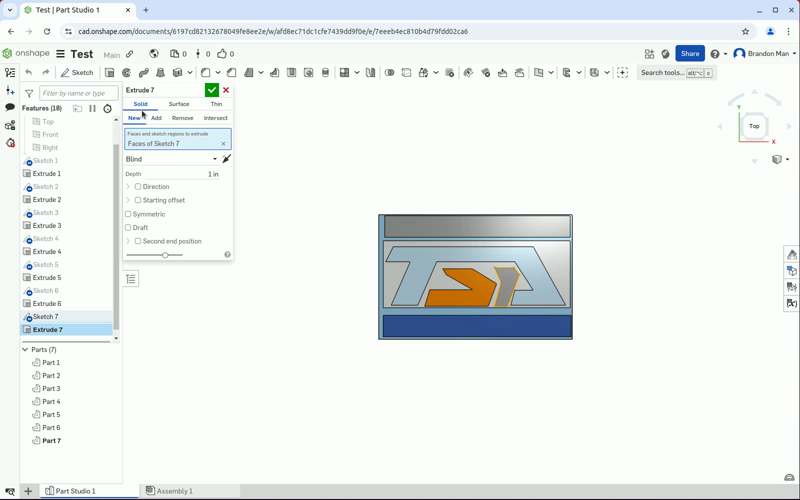
mouse_move(137, 120)
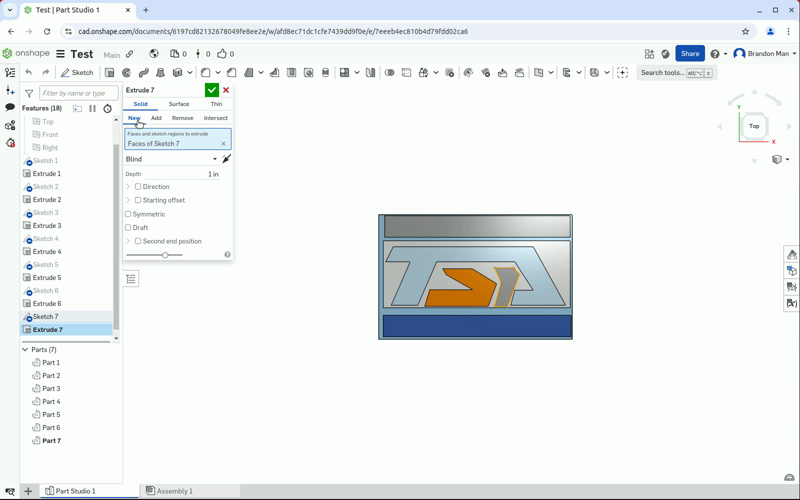
click(137, 120)
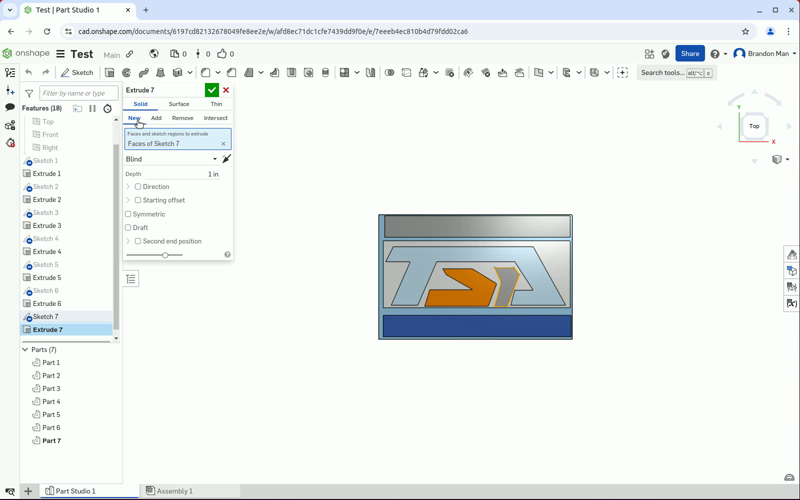
key(tab, 4)
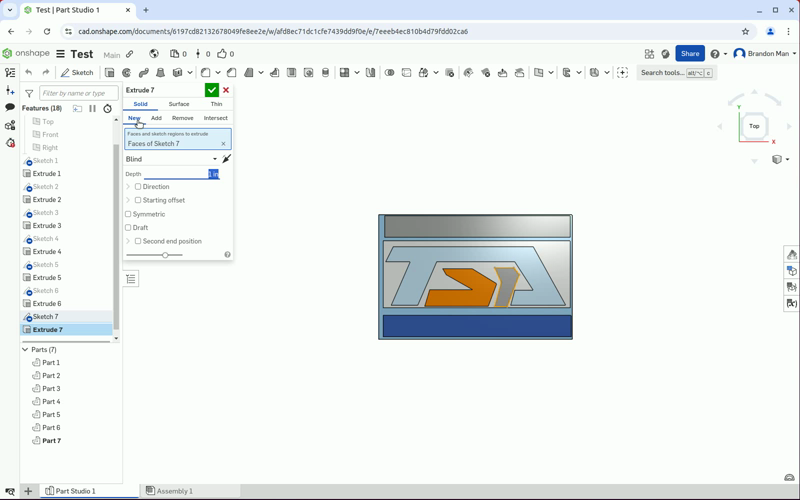
text(6.499)
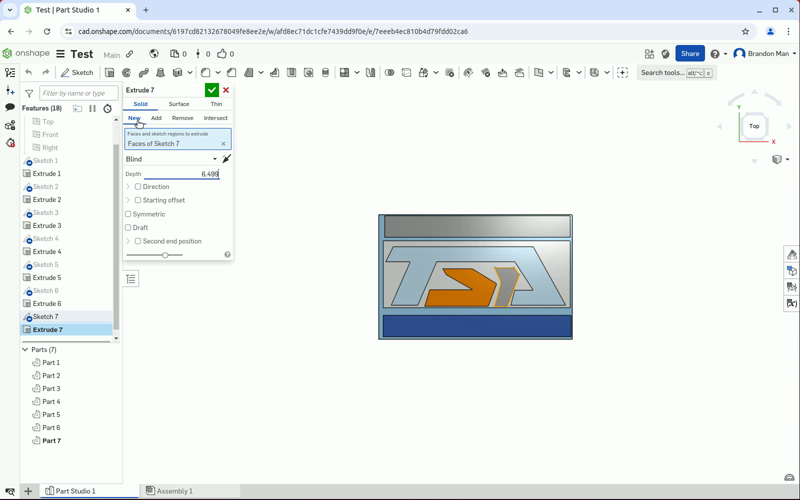
key(enter)
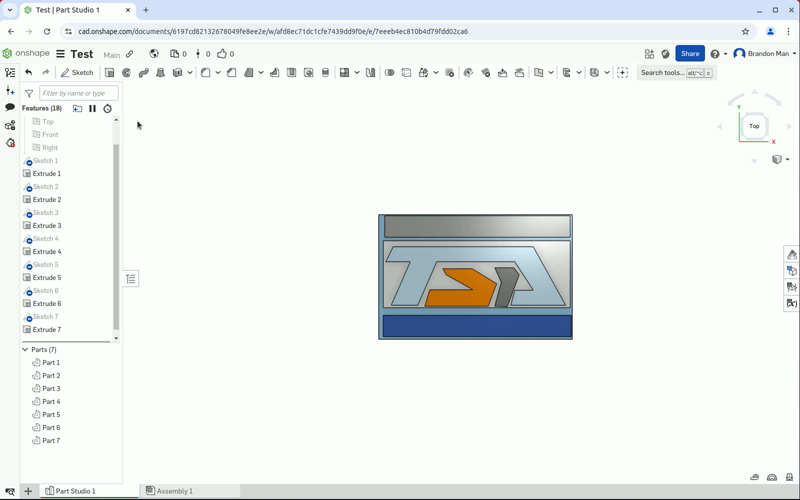
key(shift+h)
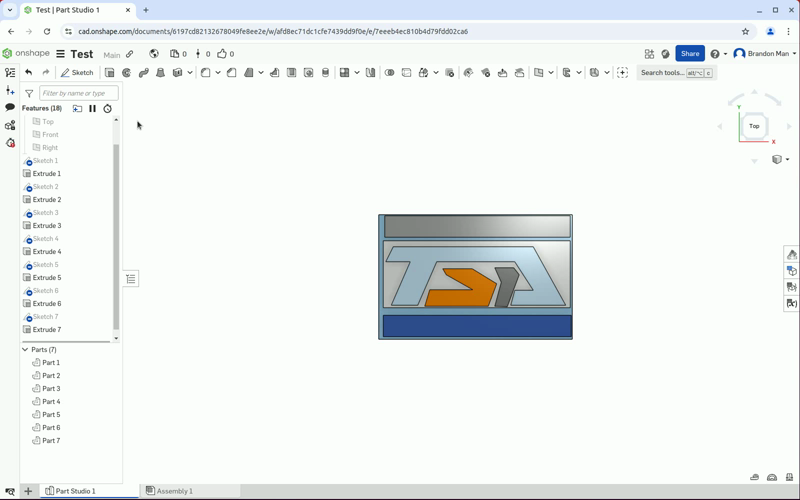
key(shift+h)
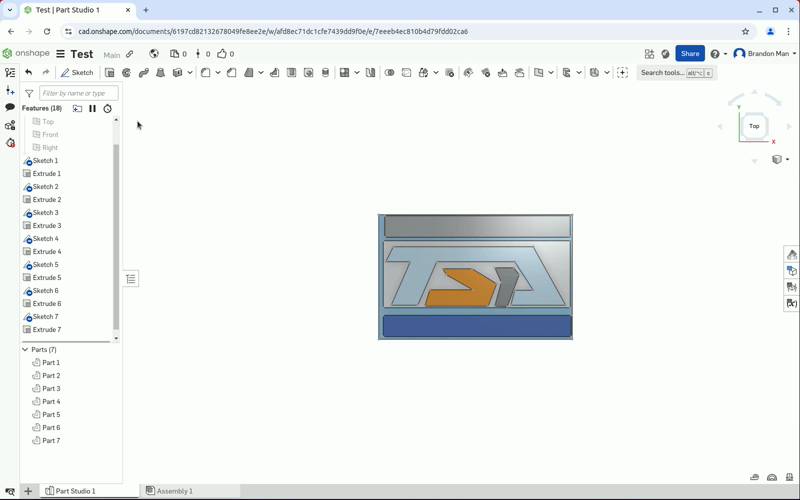
key(shift+7)
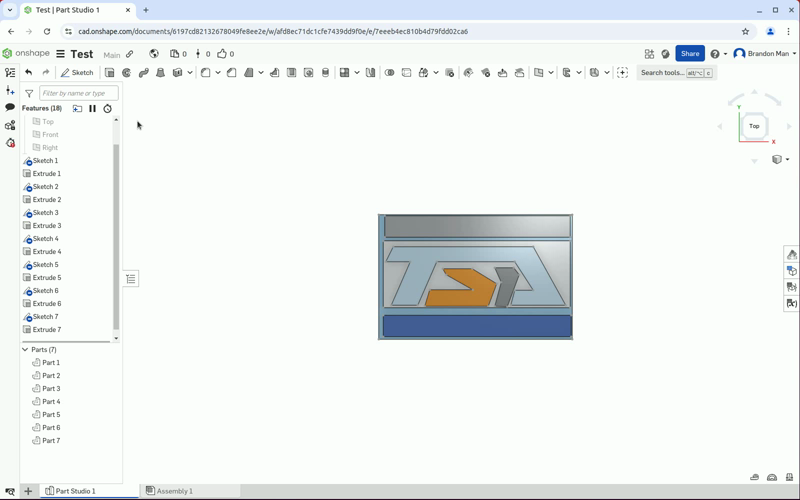
key(up, 3)
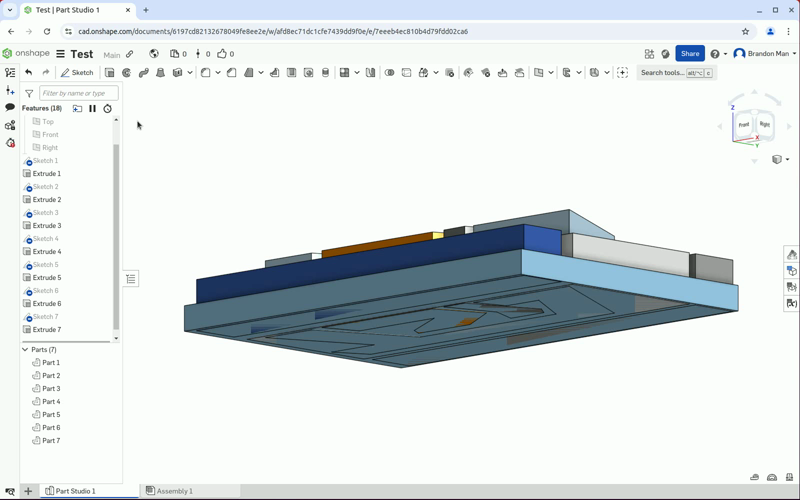
key(left, 3)
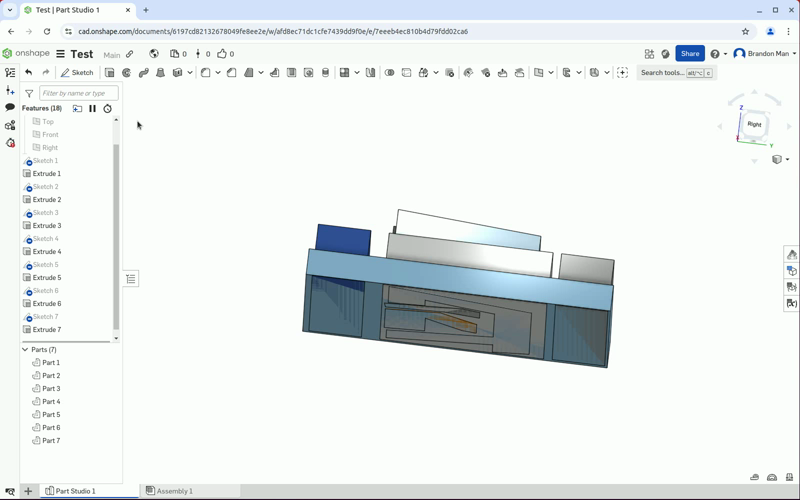
key(right, 3)
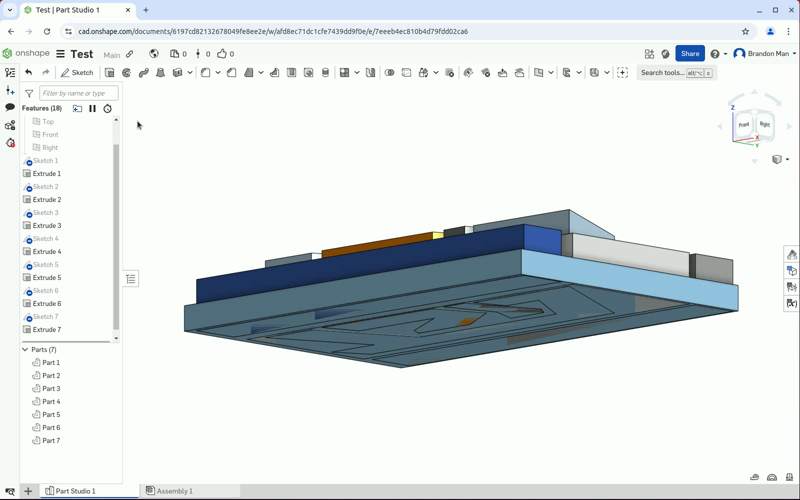
key(down, 3)
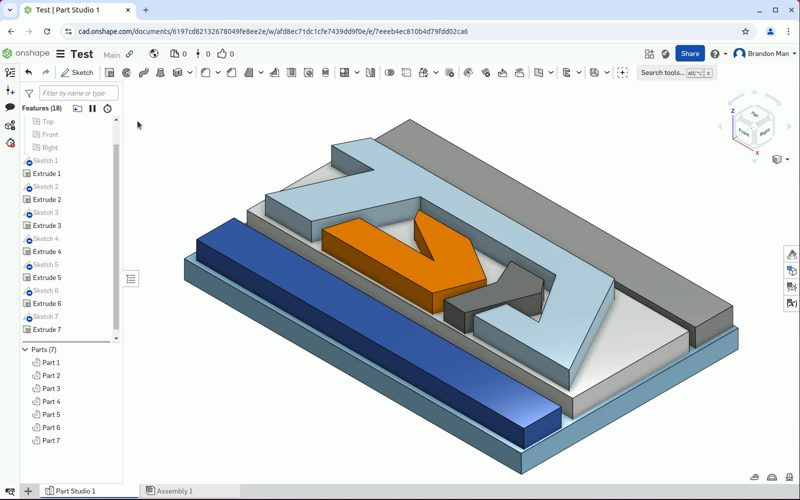
mouse_move(69, 163)
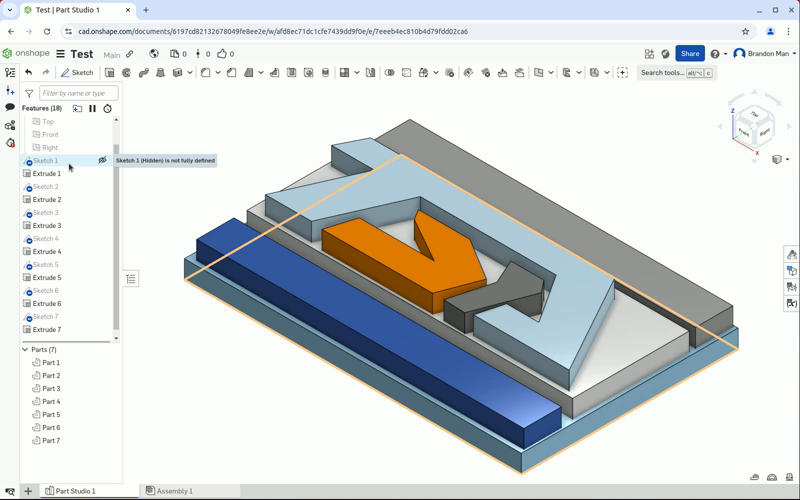
click(69, 163)